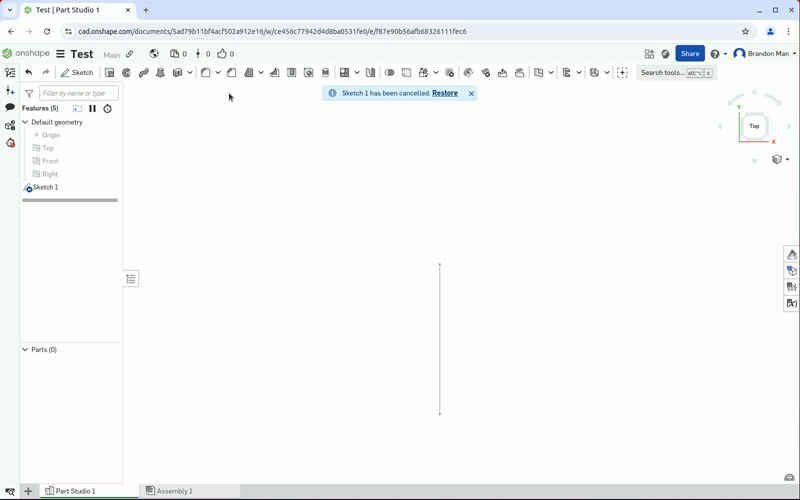
key(shift+h)
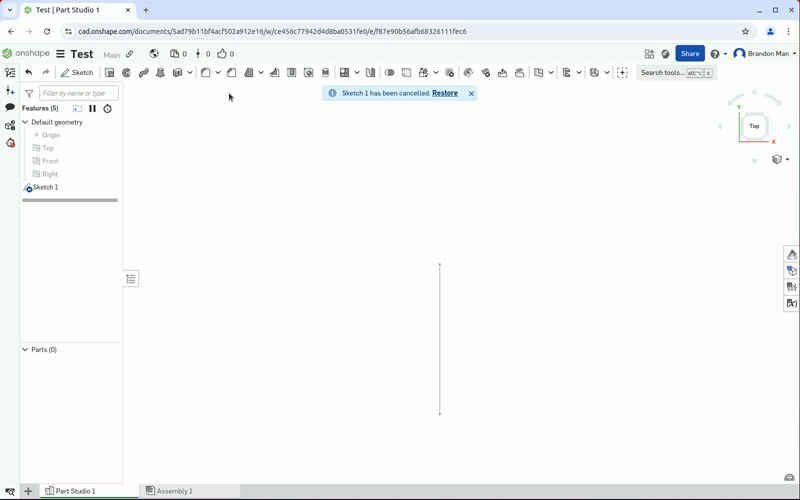
key(shift+s)
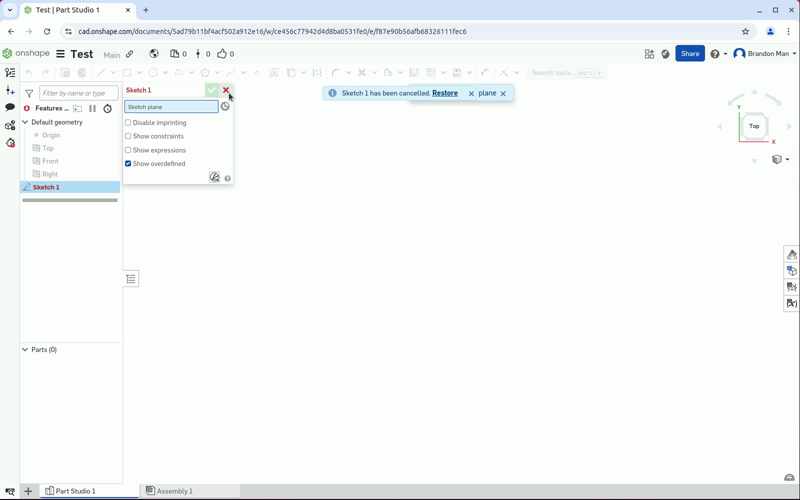
mouse_move(73, 150)
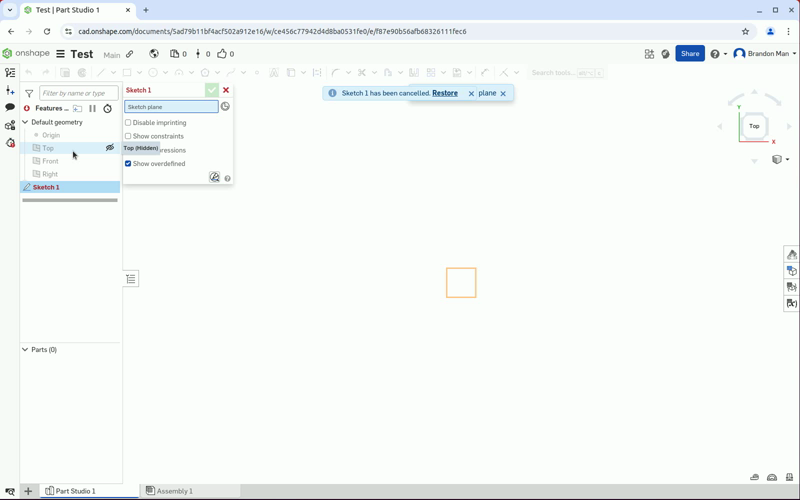
click(73, 150)
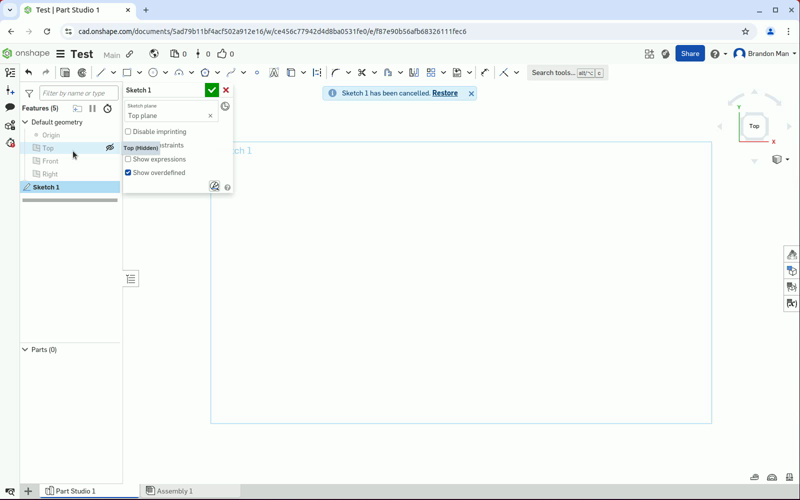
mouse_move(73, 352)
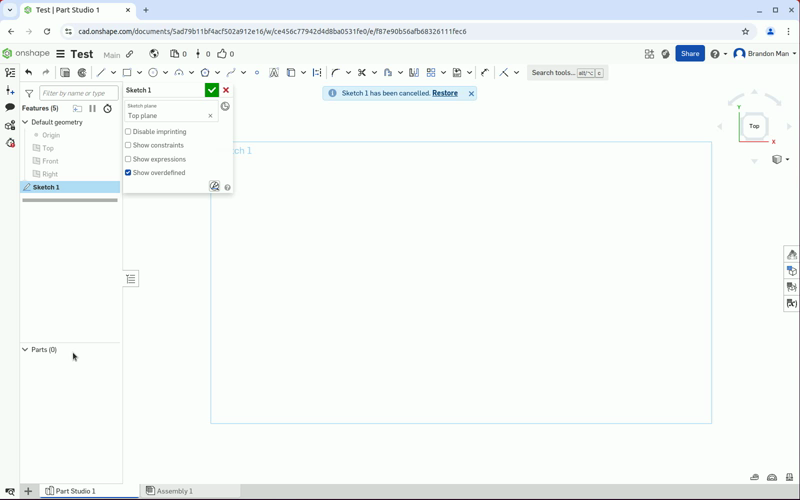
key(y)
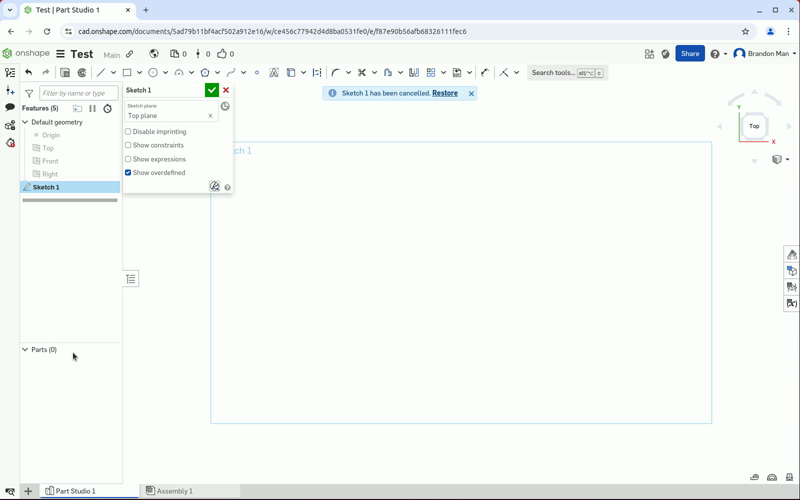
key(l)
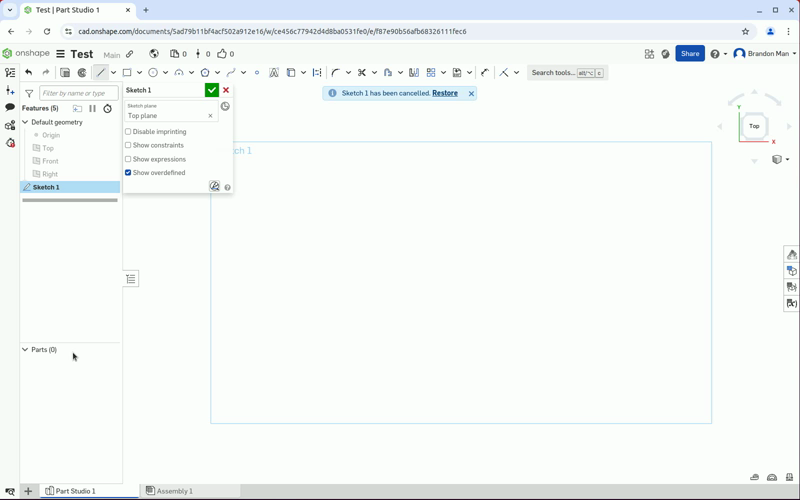
key_down(shift)
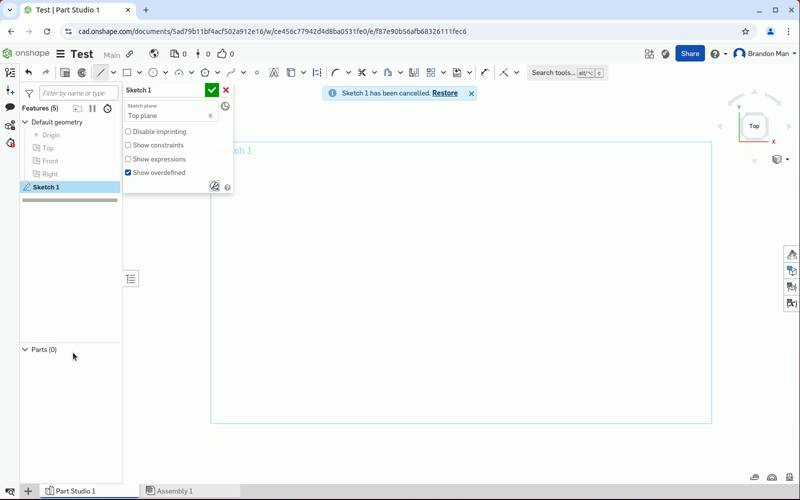
mouse_move(460, 282)
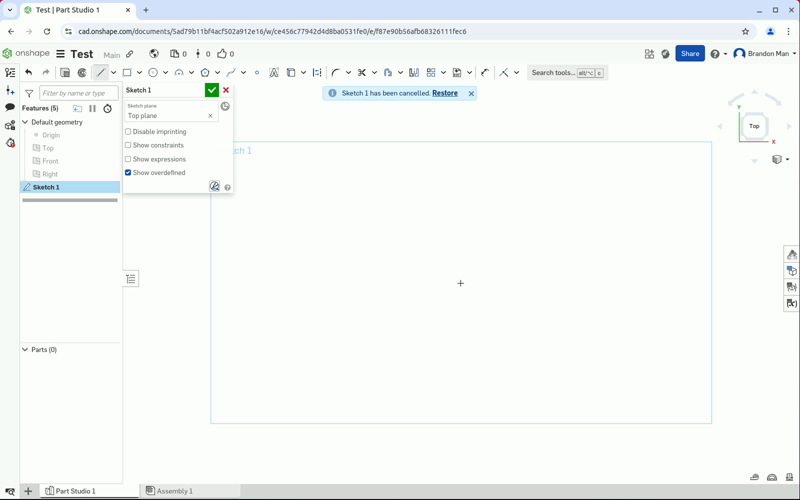
click(460, 282)
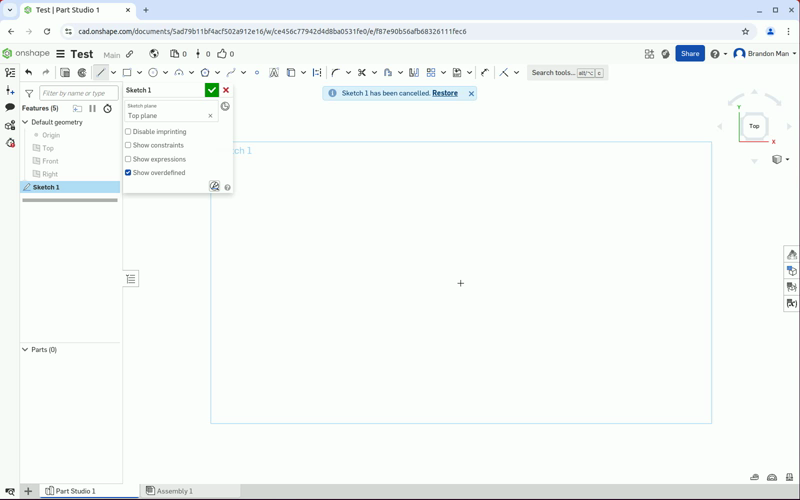
key_up(shift)
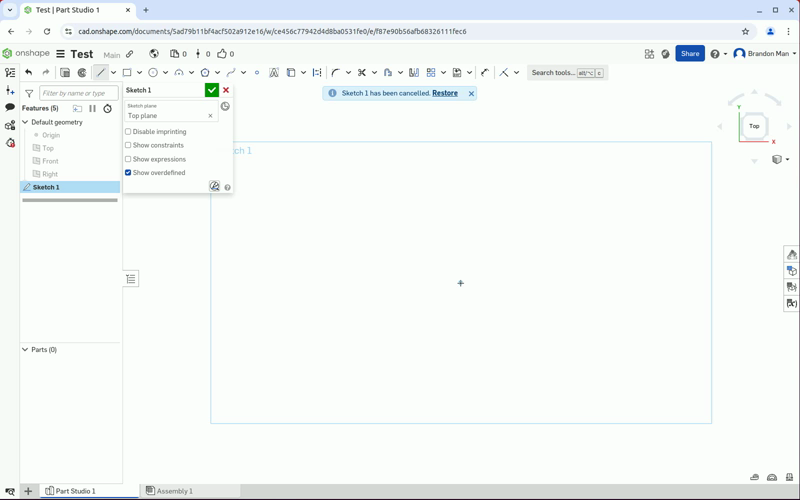
key_down(shift)
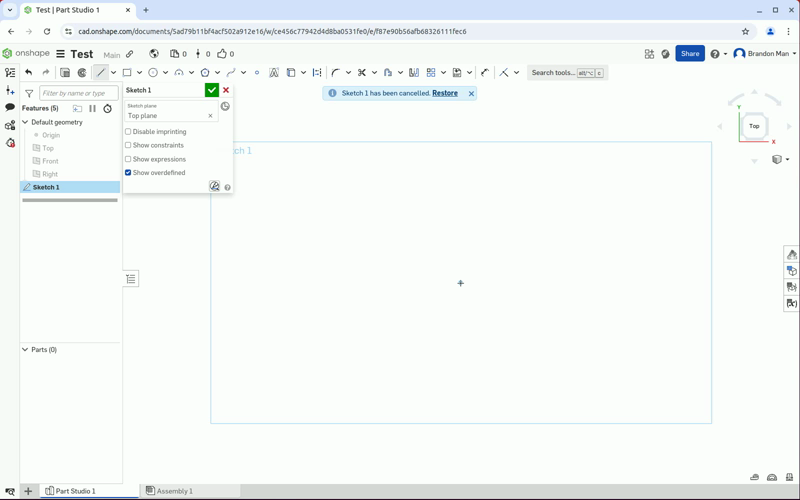
mouse_move(490, 282)
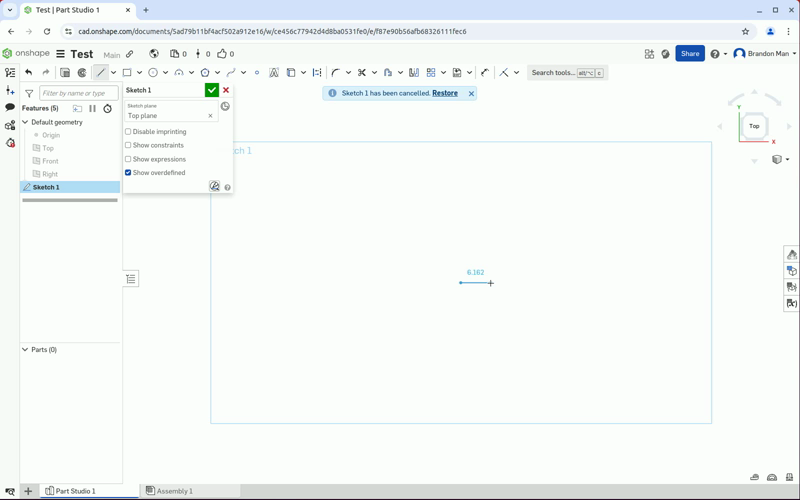
mouse_move(464, 282)
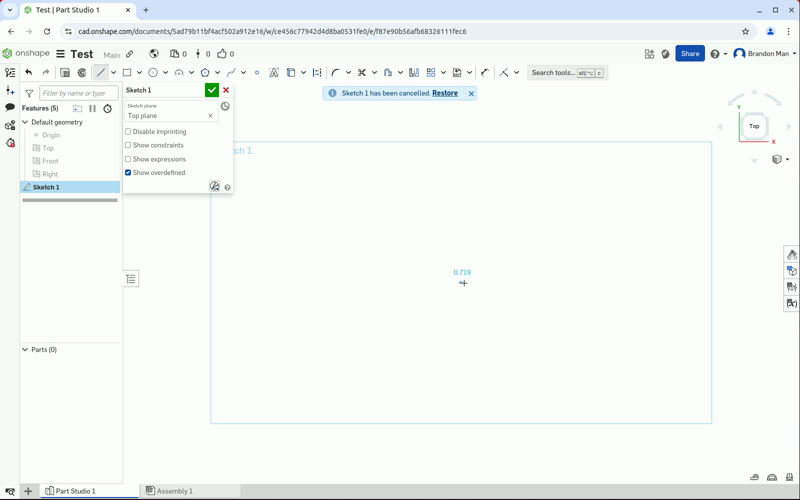
scroll(6)
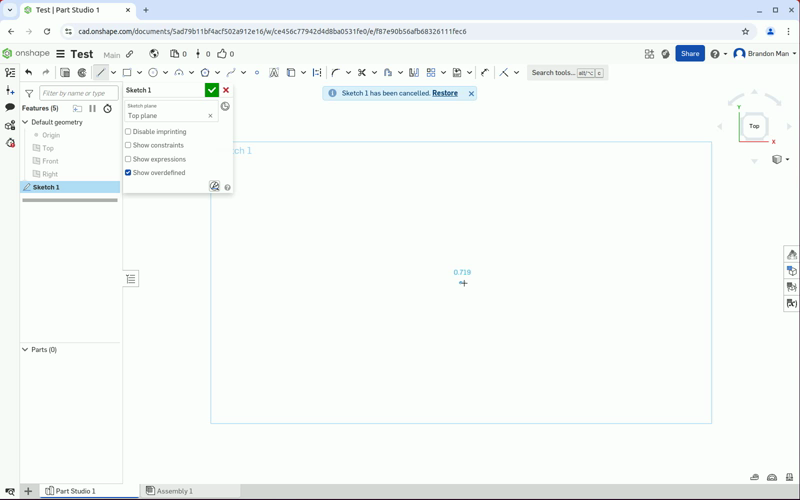
scroll(6)
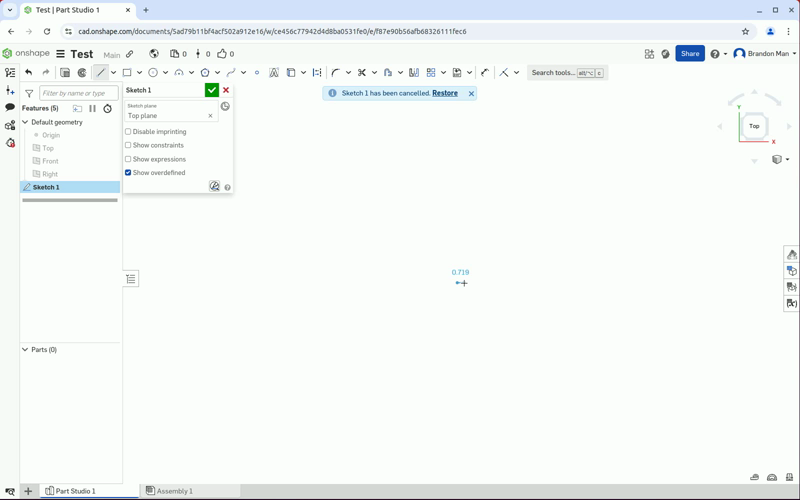
scroll(6)
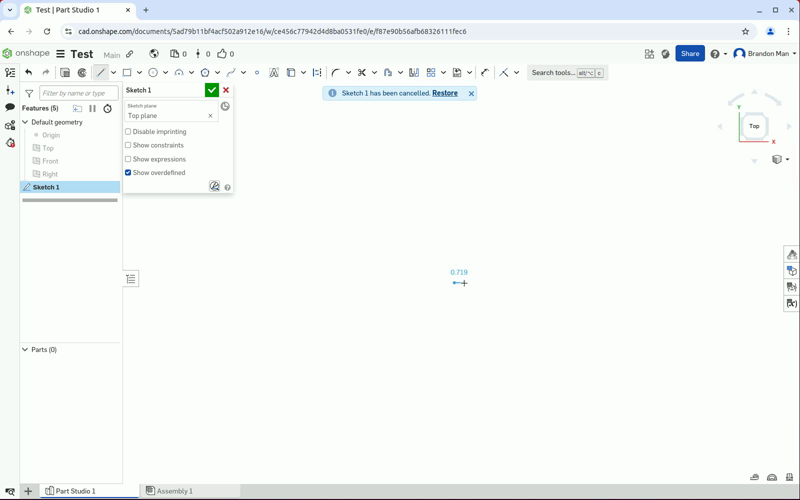
scroll(6)
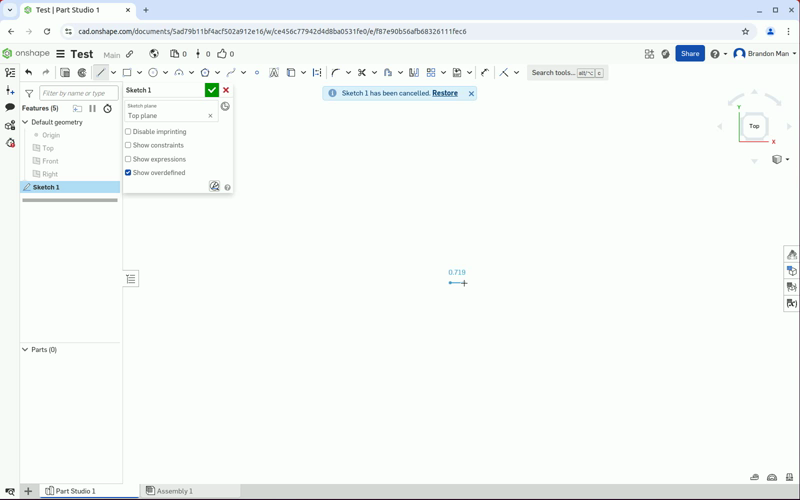
scroll(6)
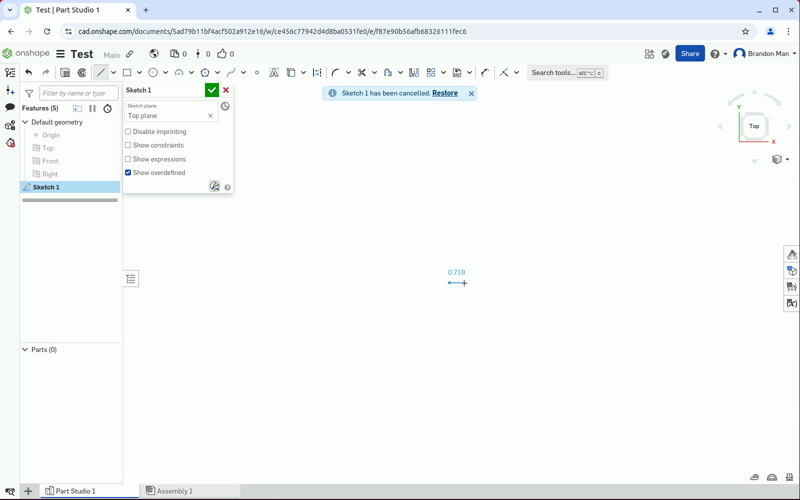
scroll(6)
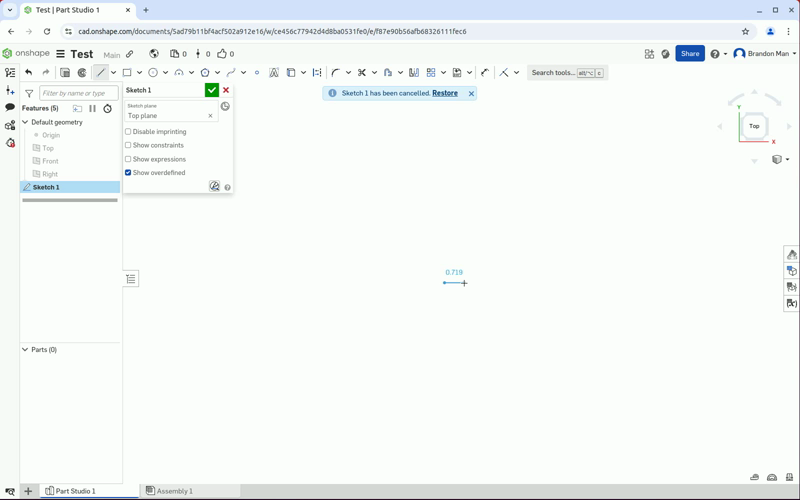
scroll(6)
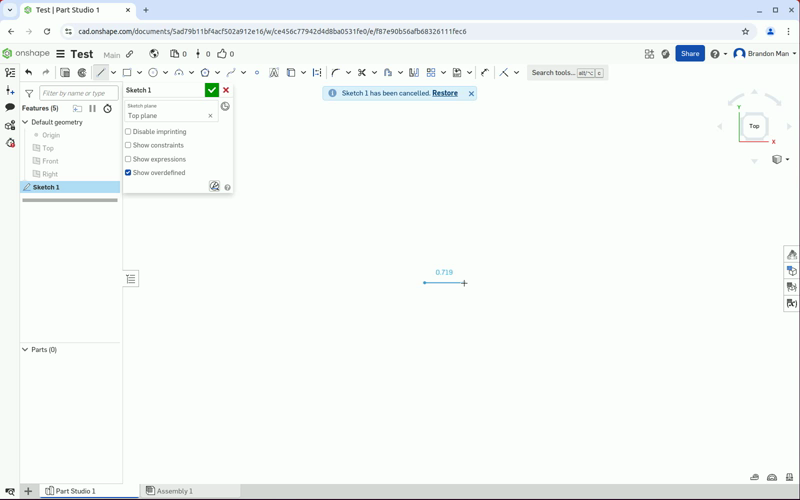
click(464, 282)
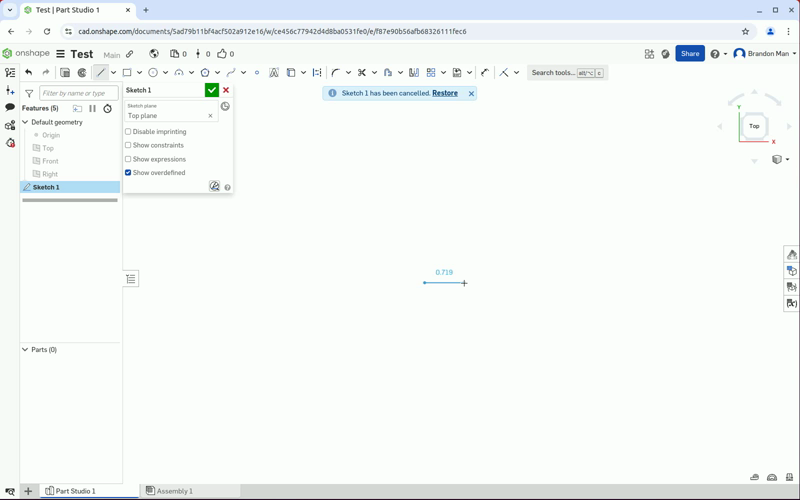
scroll(-6)
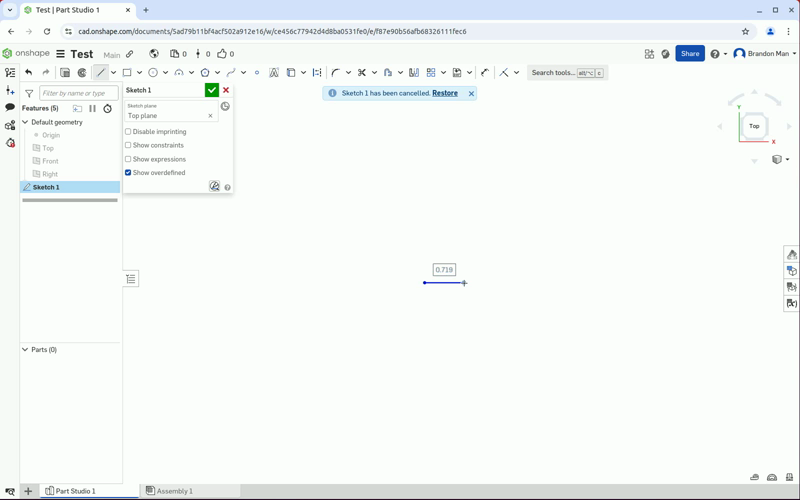
scroll(-6)
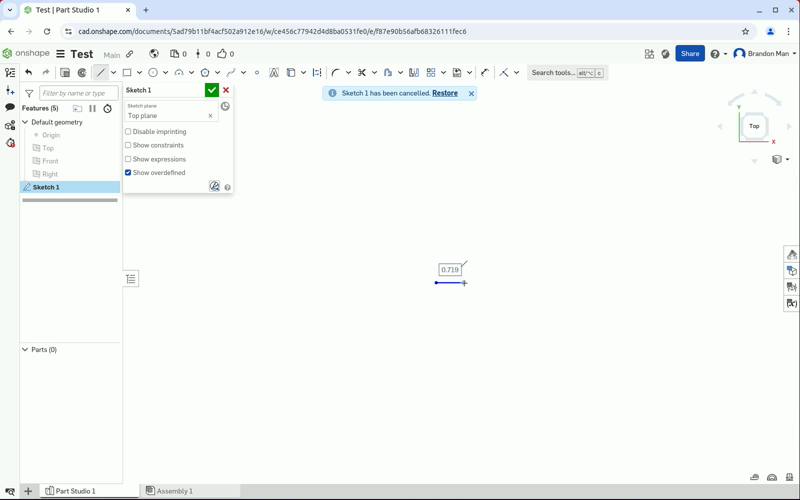
scroll(-6)
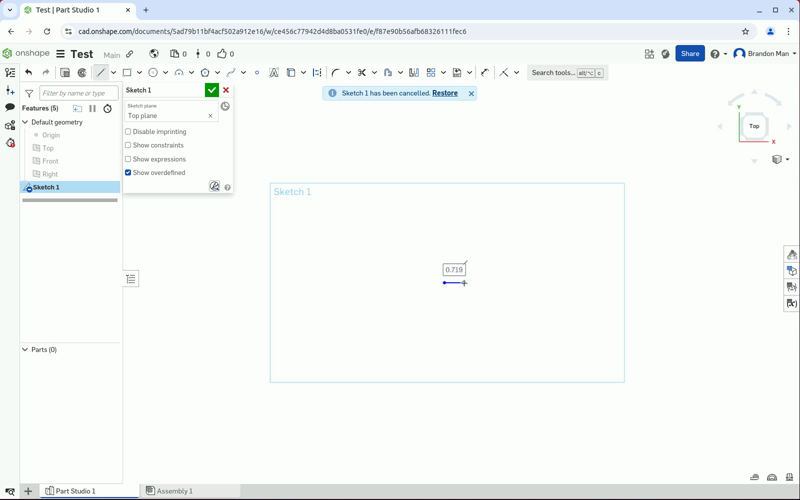
scroll(-6)
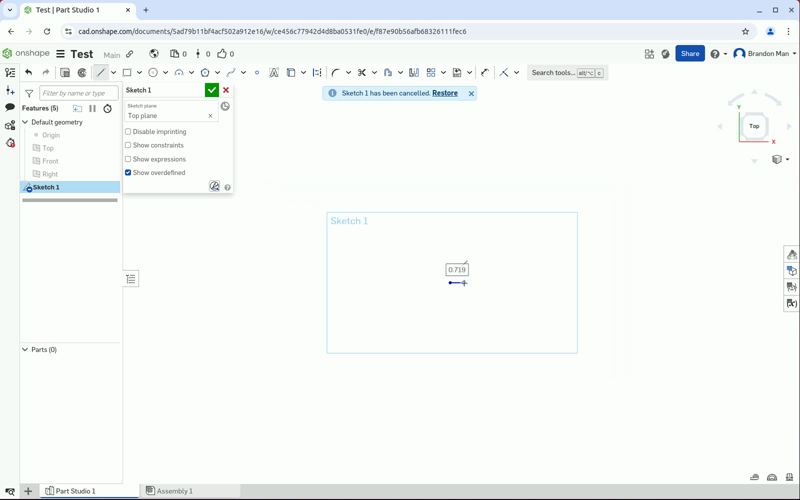
scroll(-6)
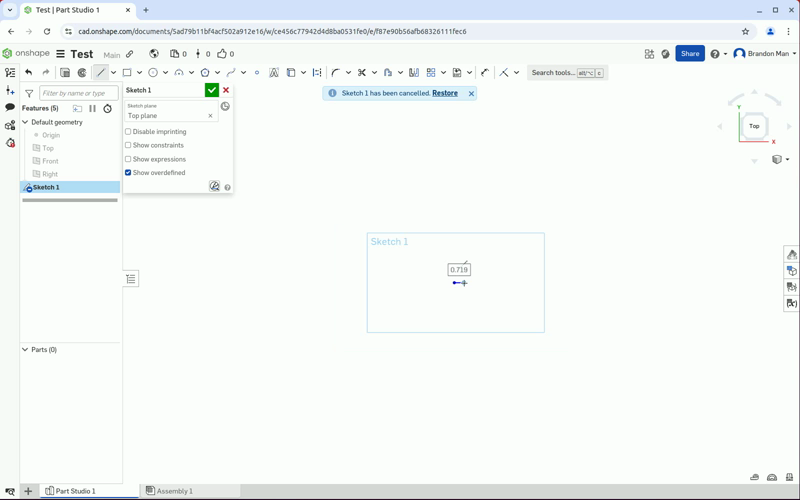
scroll(-6)
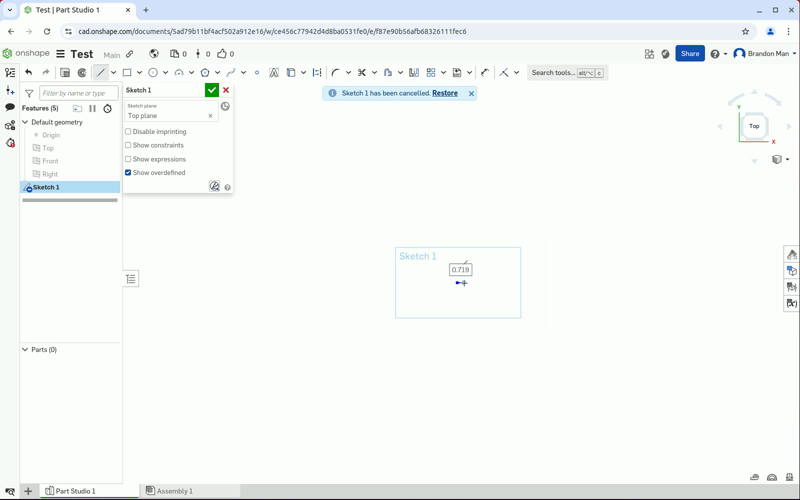
scroll(-6)
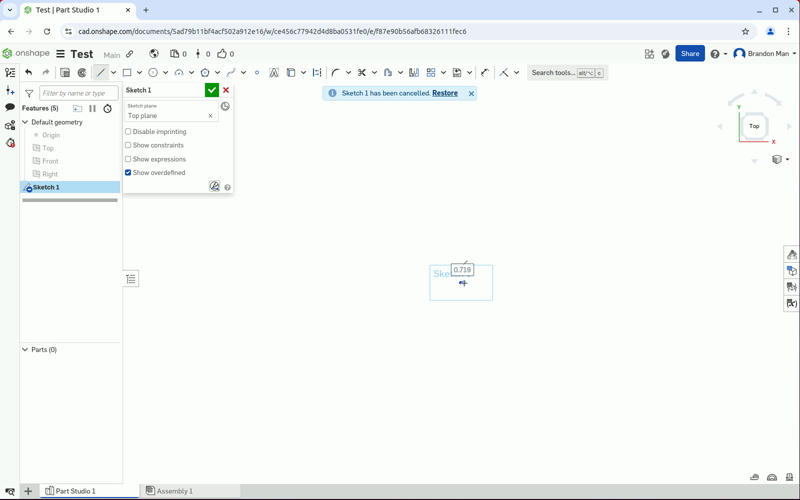
key_up(shift)
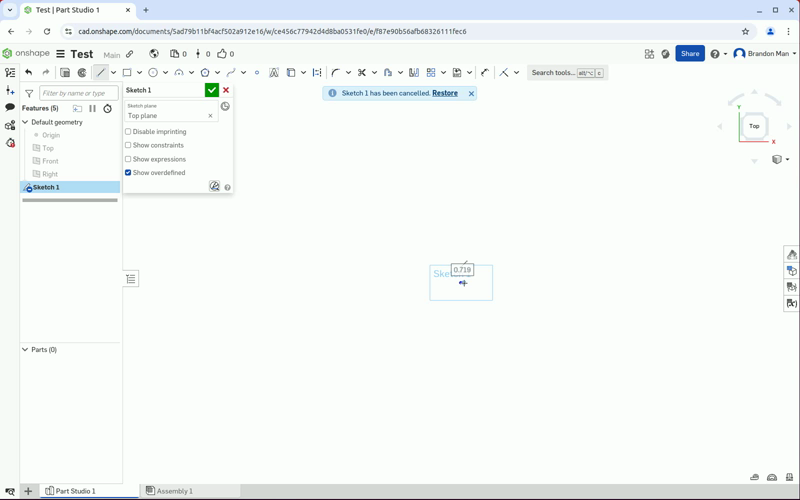
key_down(shift)
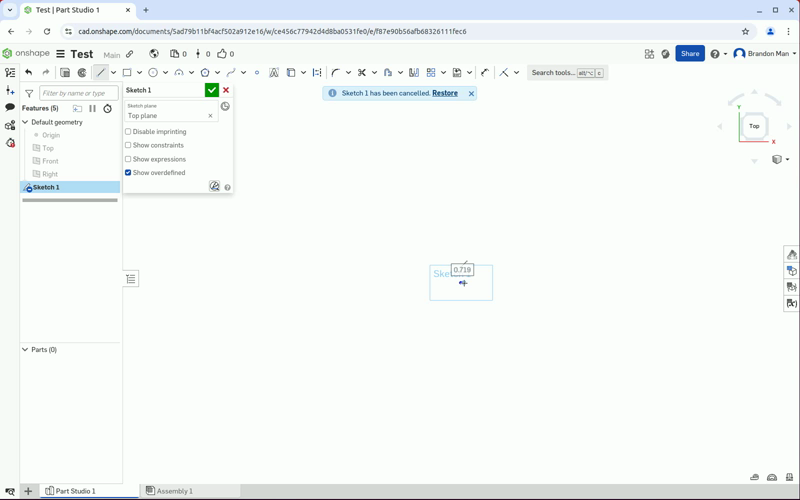
mouse_move(494, 282)
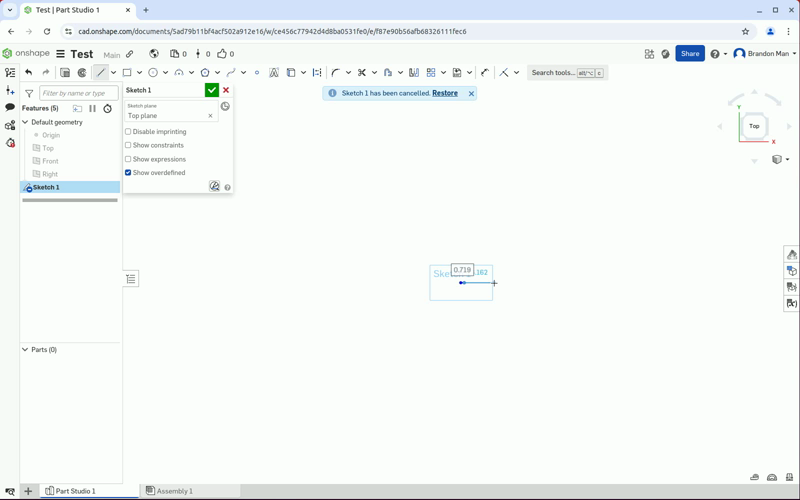
mouse_move(464, 279)
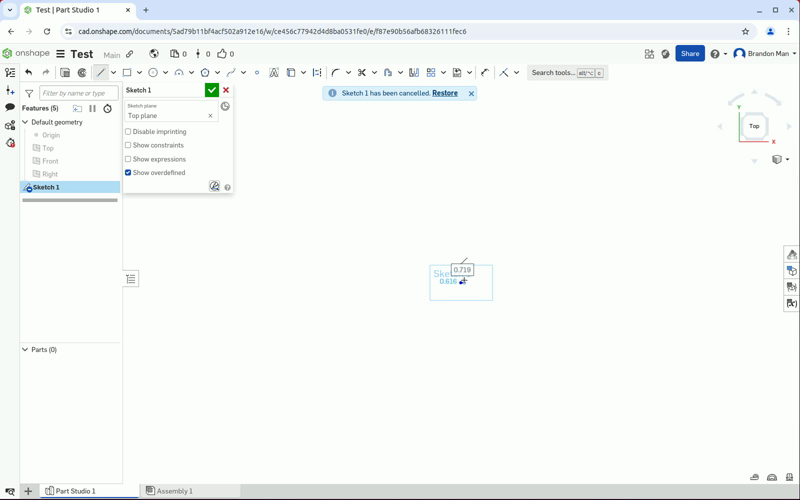
scroll(6)
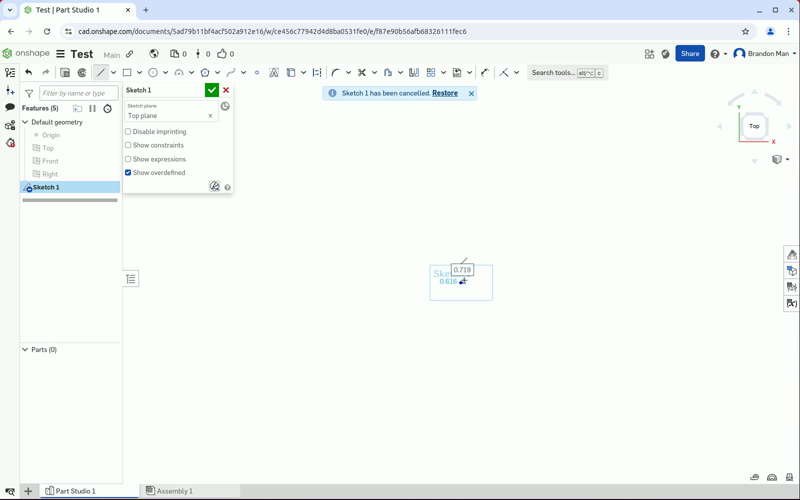
scroll(6)
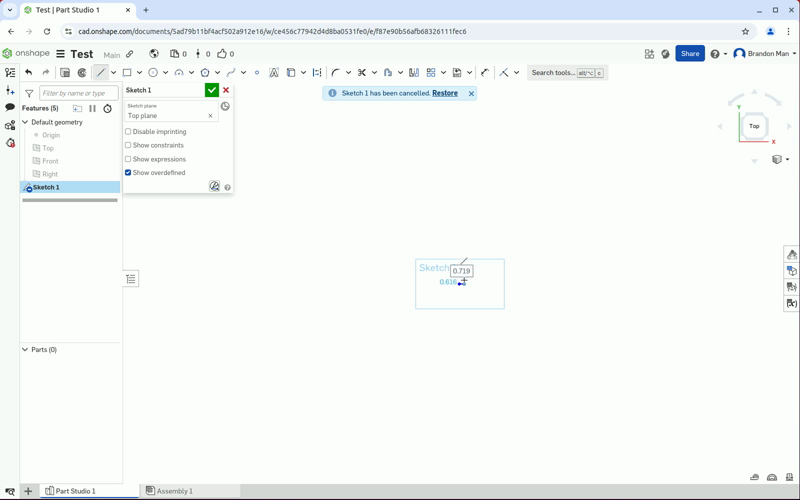
scroll(6)
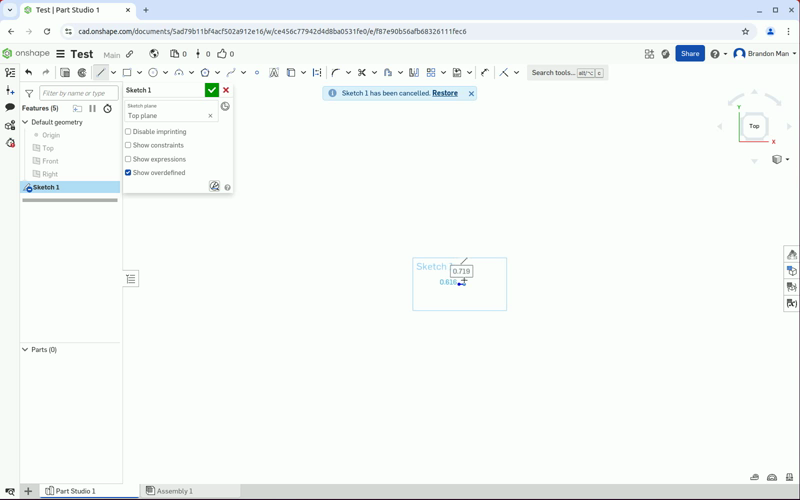
scroll(6)
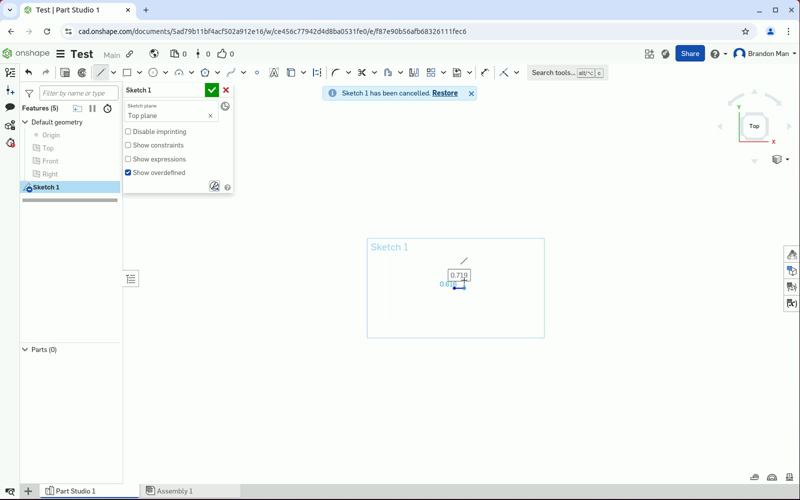
scroll(6)
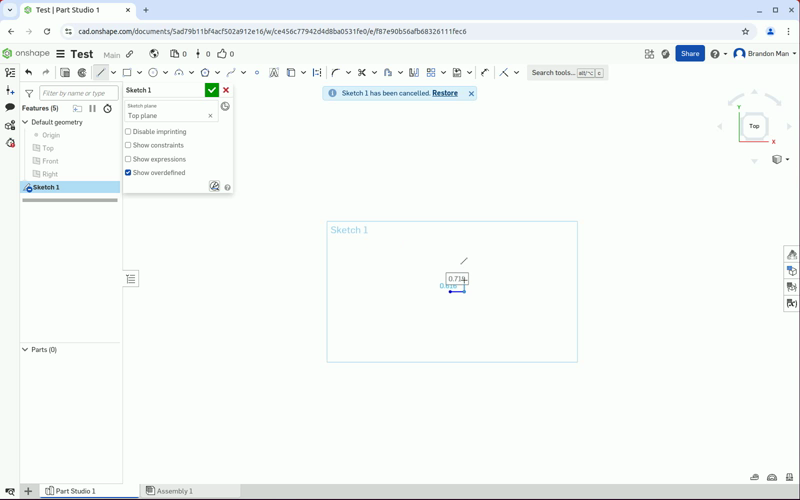
scroll(6)
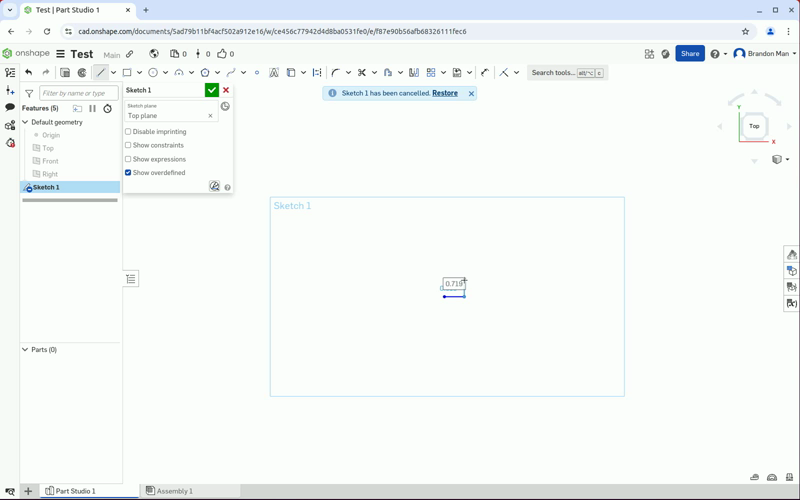
scroll(6)
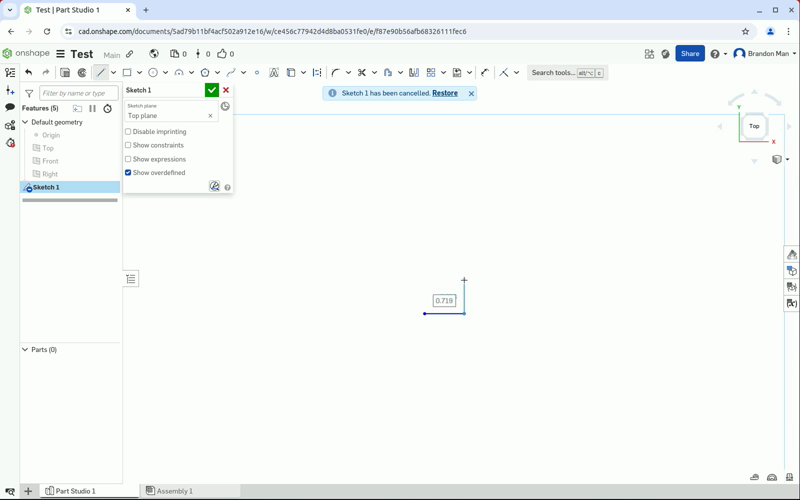
click(464, 279)
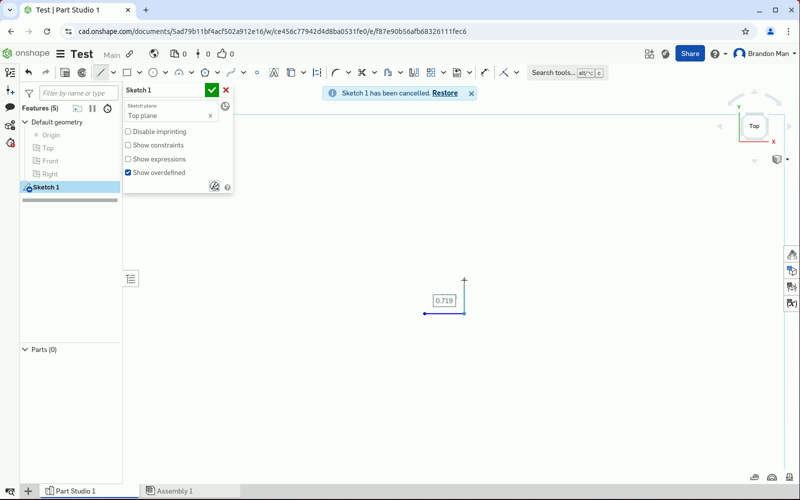
scroll(-6)
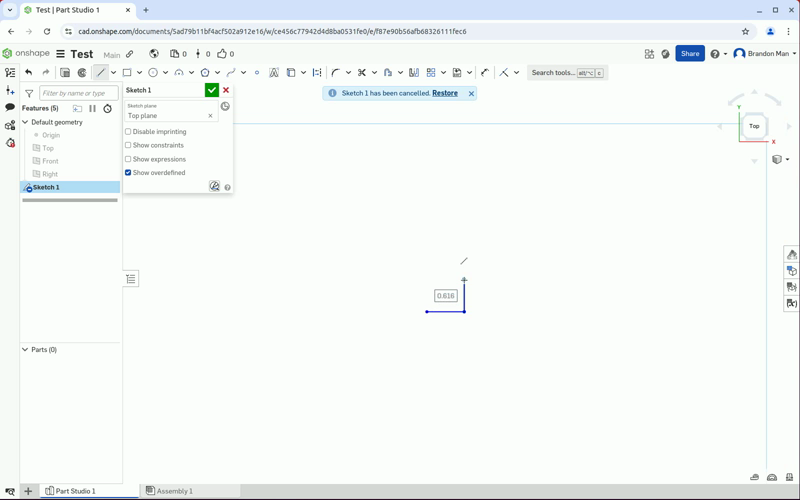
scroll(-6)
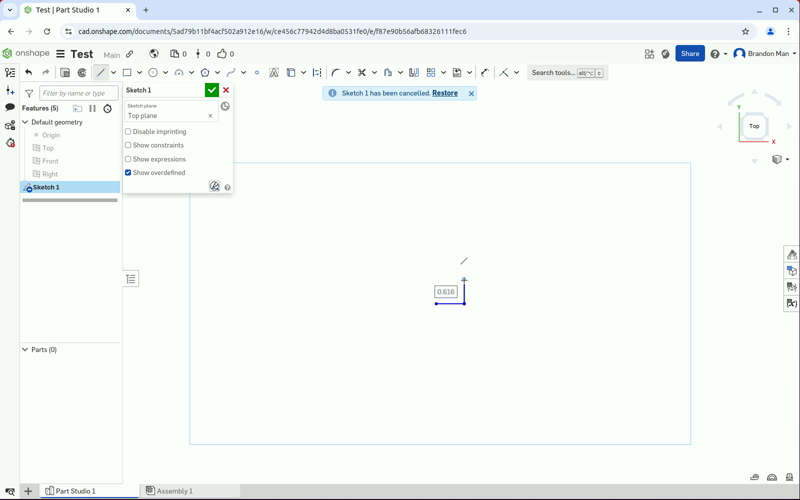
scroll(-6)
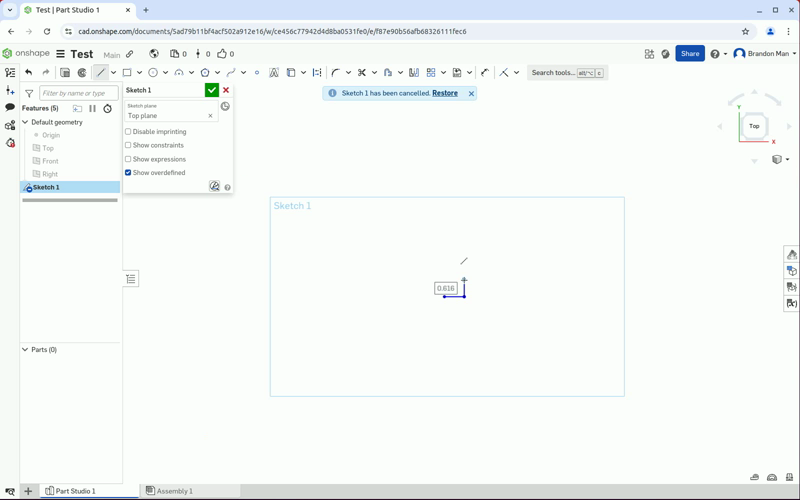
scroll(-6)
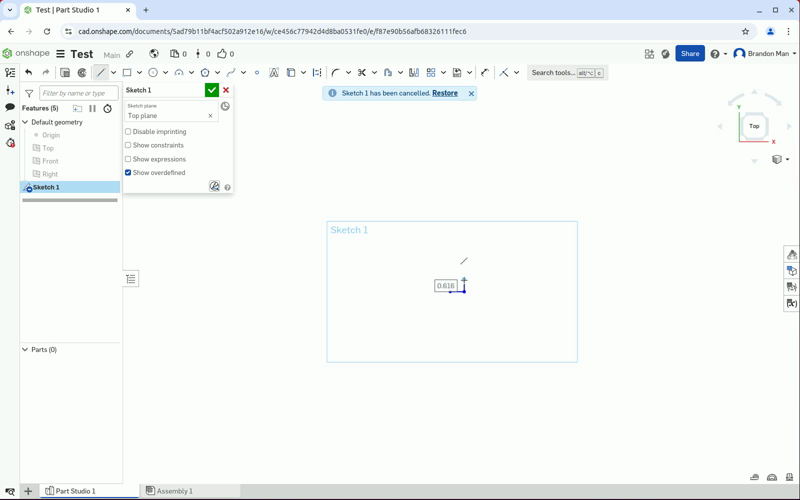
scroll(-6)
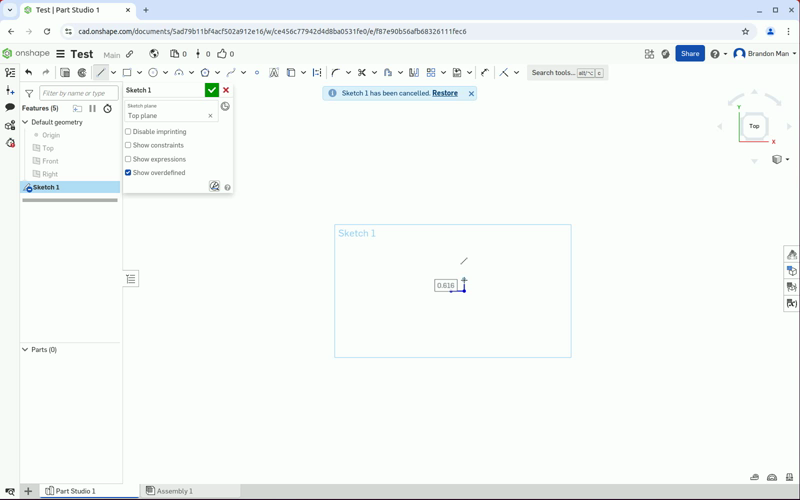
scroll(-6)
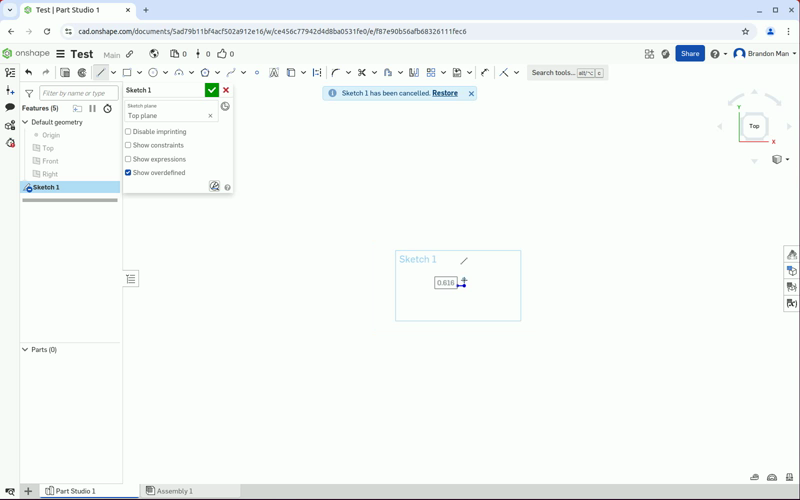
scroll(-6)
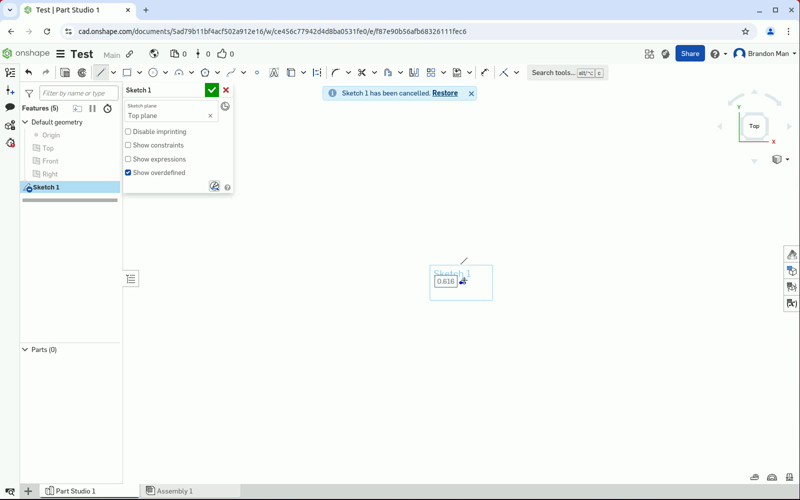
key_up(shift)
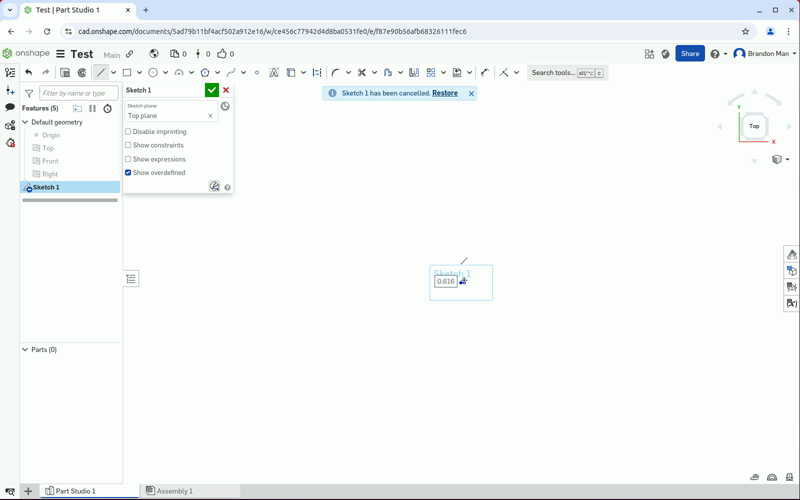
key_down(shift)
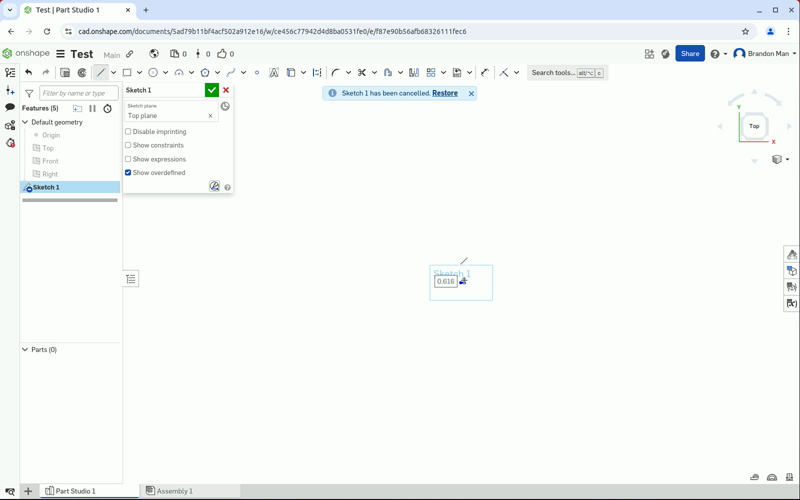
mouse_move(464, 179)
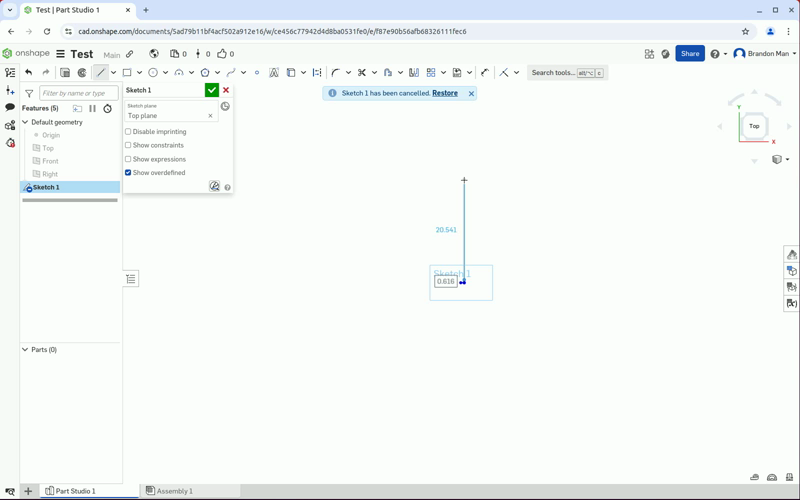
click(464, 179)
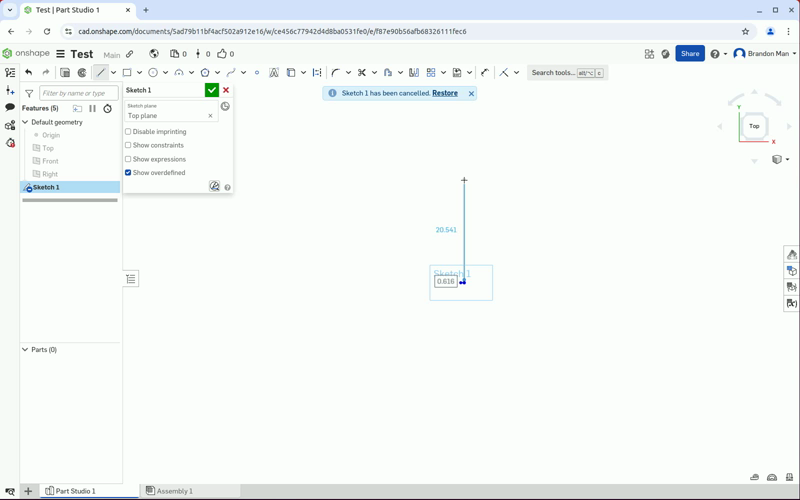
key_up(shift)
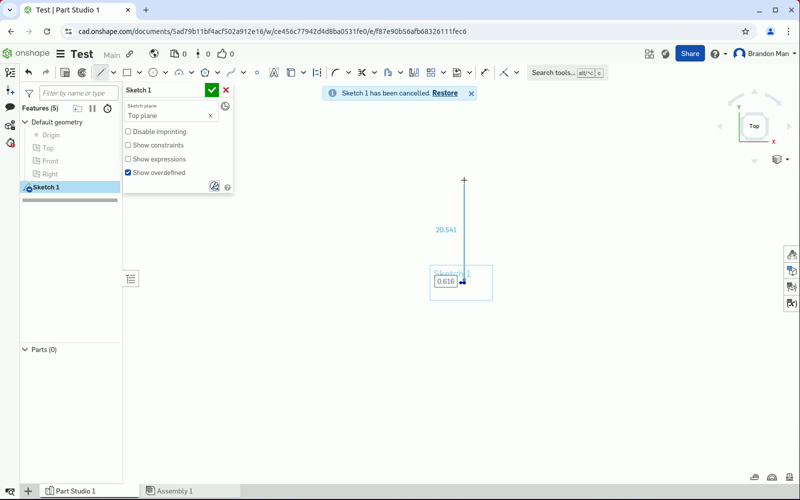
key_down(shift)
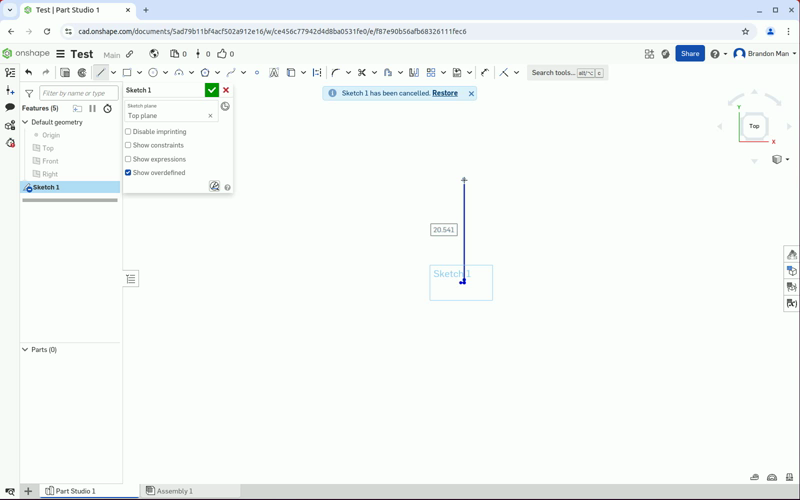
mouse_move(564, 179)
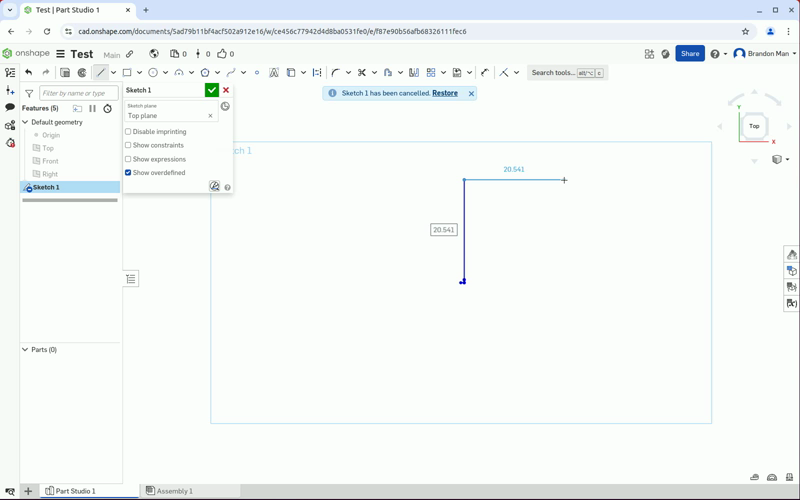
click(564, 179)
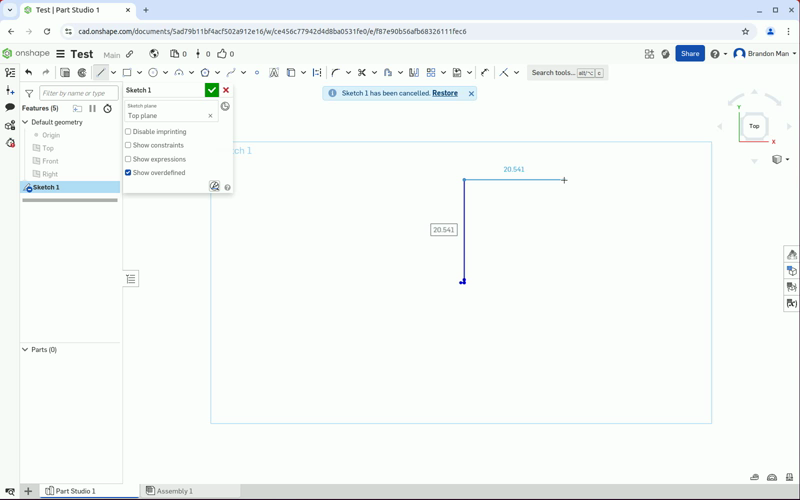
key_up(shift)
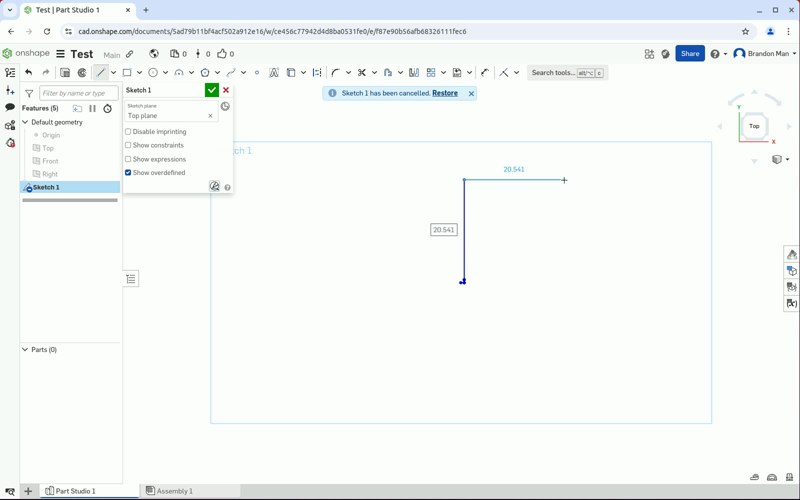
key_down(shift)
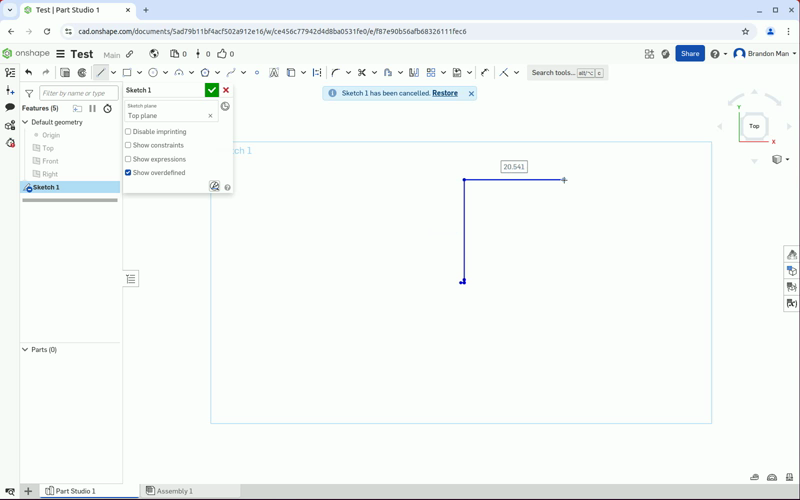
mouse_move(564, 279)
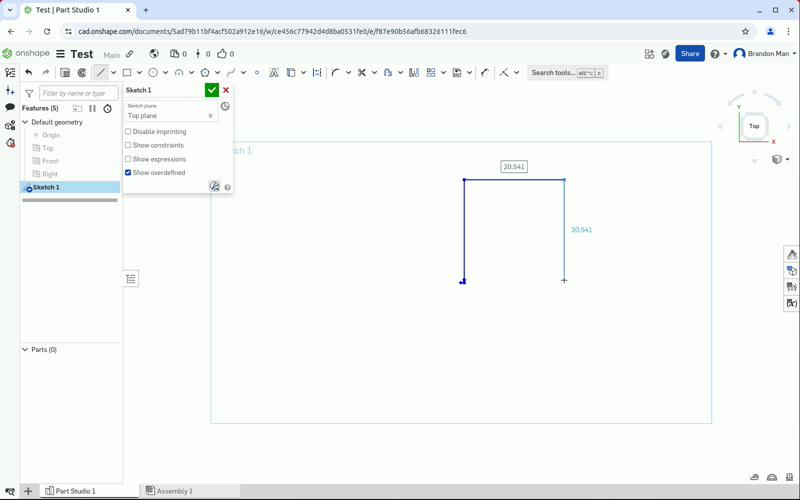
click(564, 279)
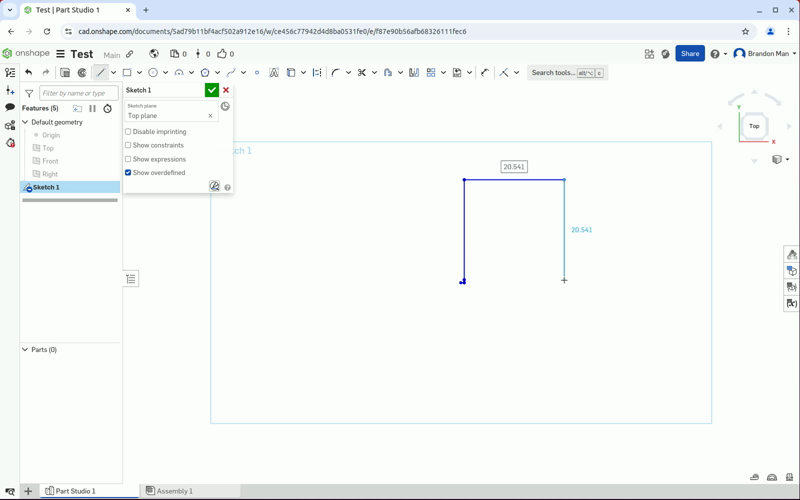
key_up(shift)
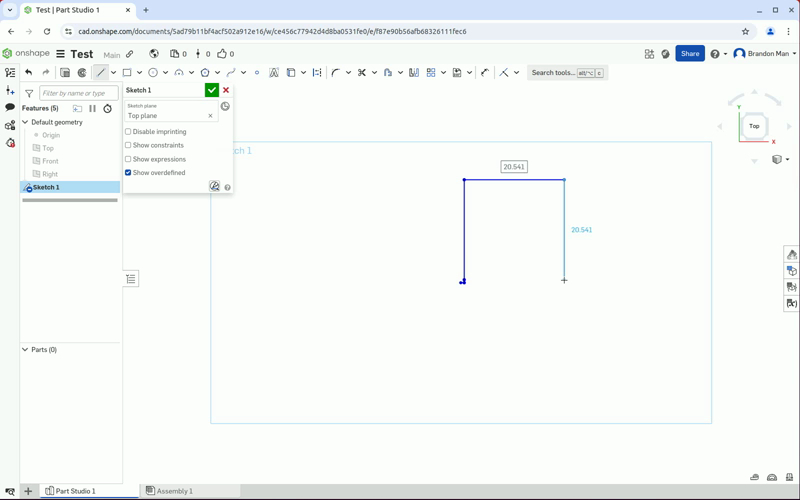
key_down(shift)
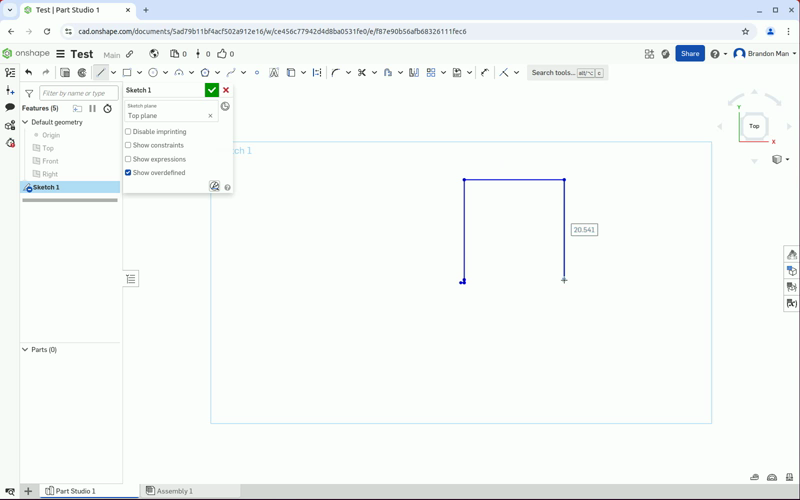
mouse_move(589, 279)
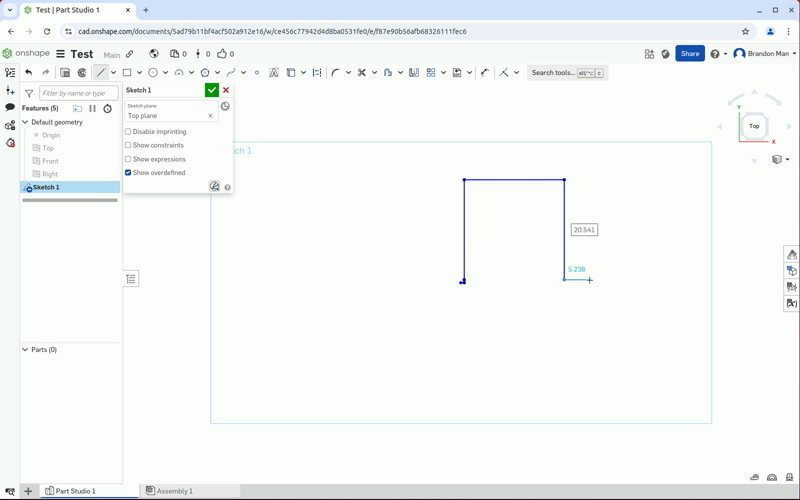
mouse_move(564, 282)
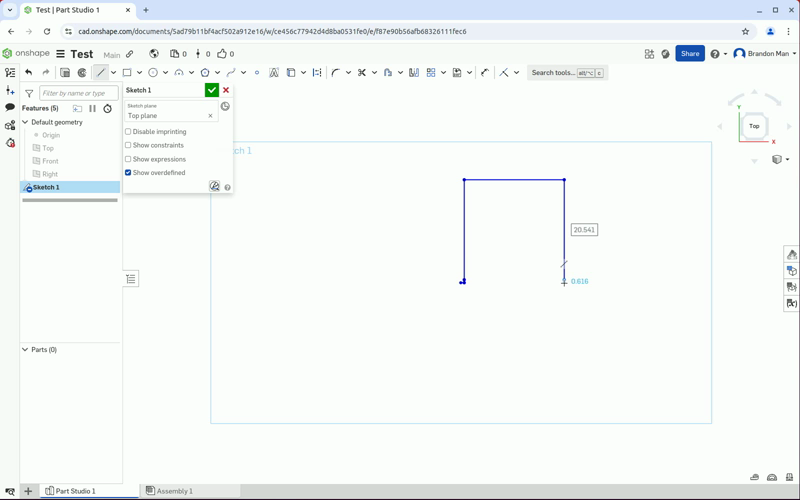
scroll(6)
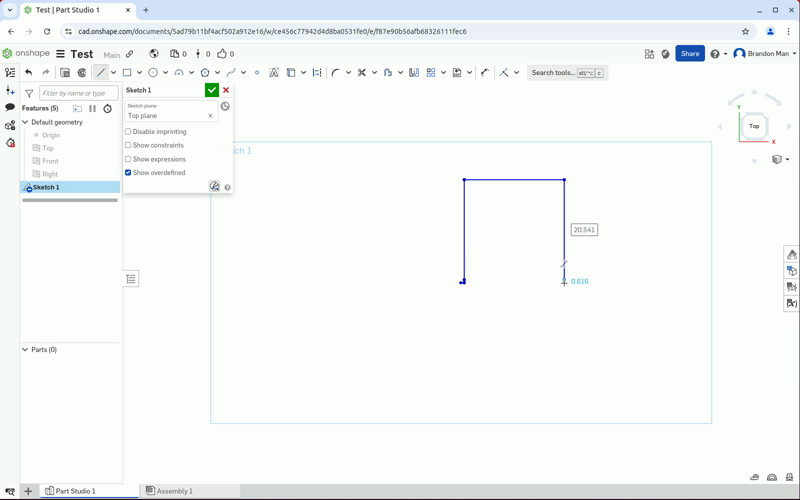
scroll(6)
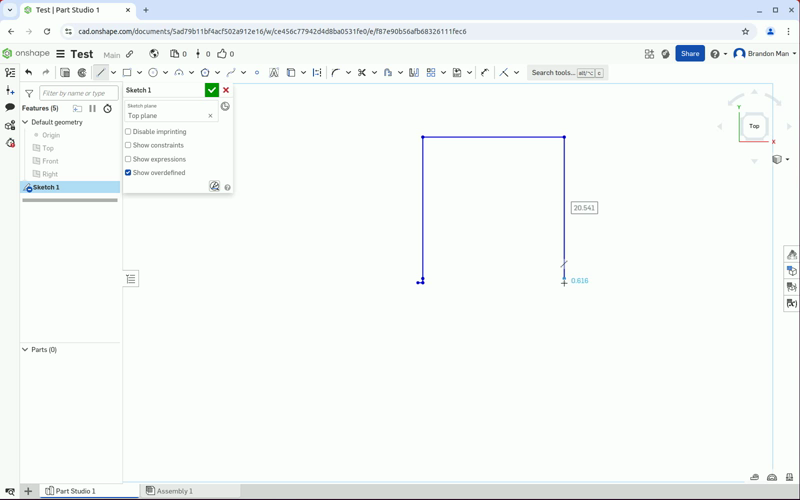
scroll(6)
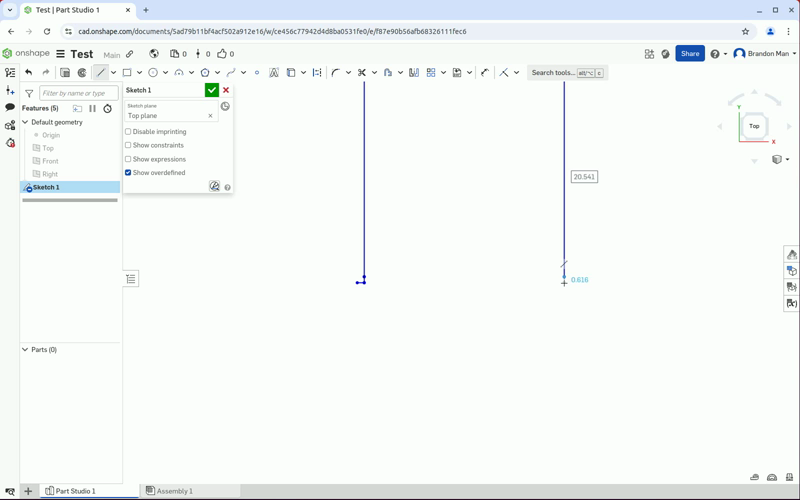
scroll(6)
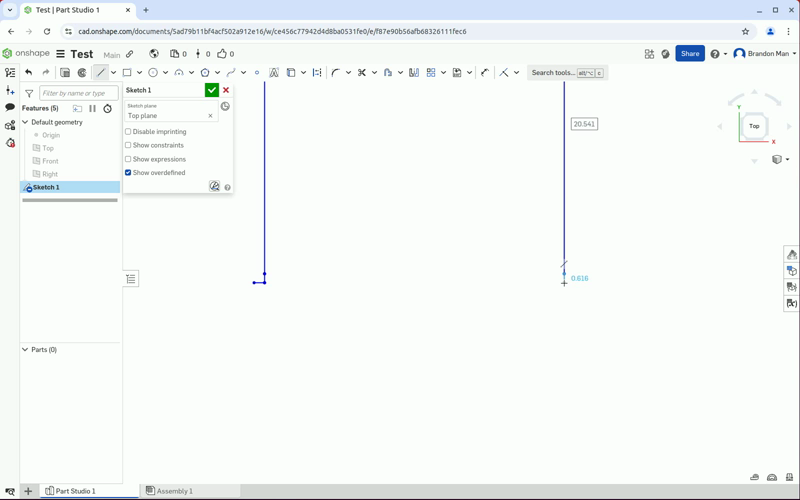
scroll(6)
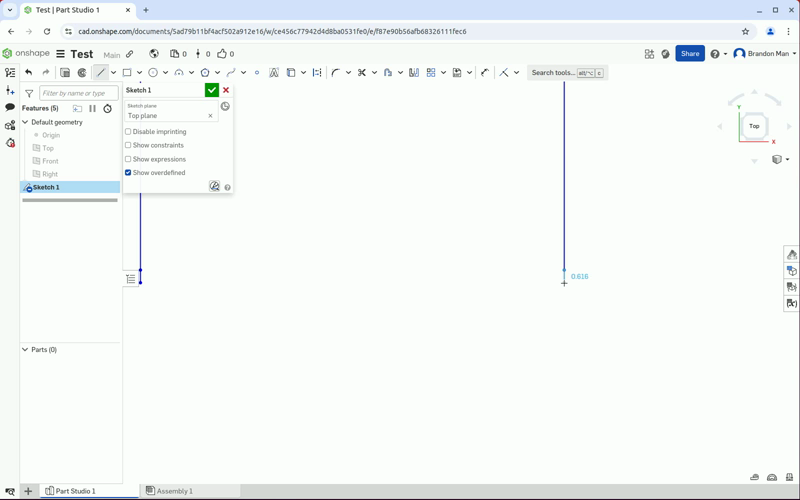
scroll(6)
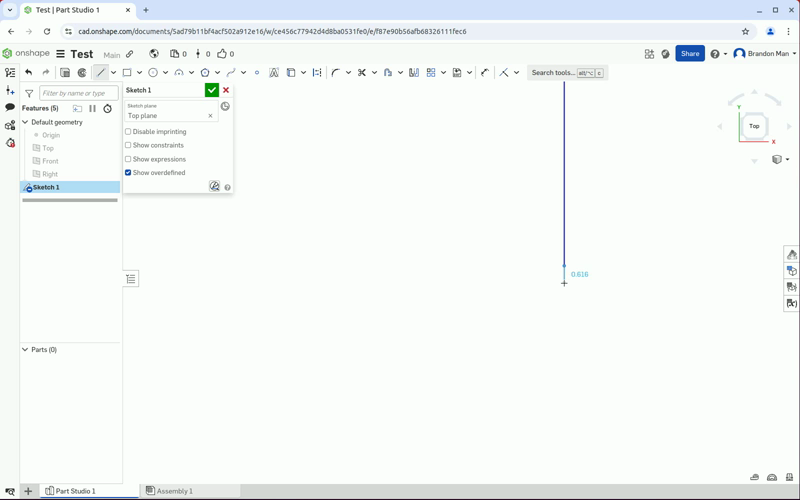
scroll(6)
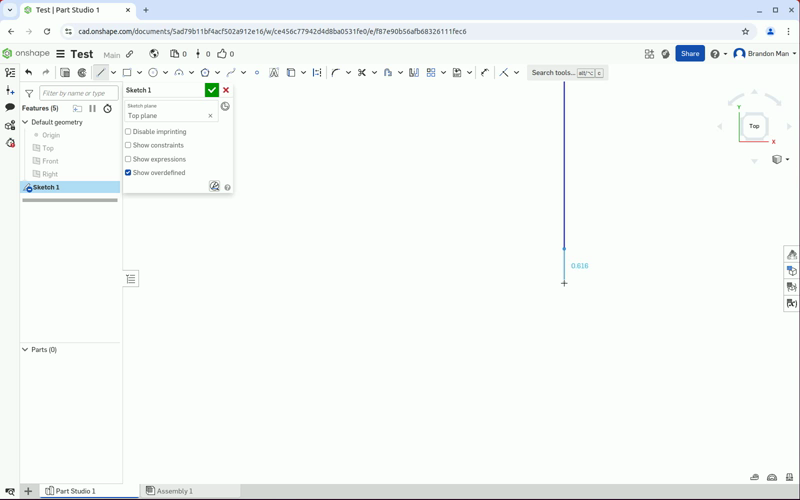
click(564, 282)
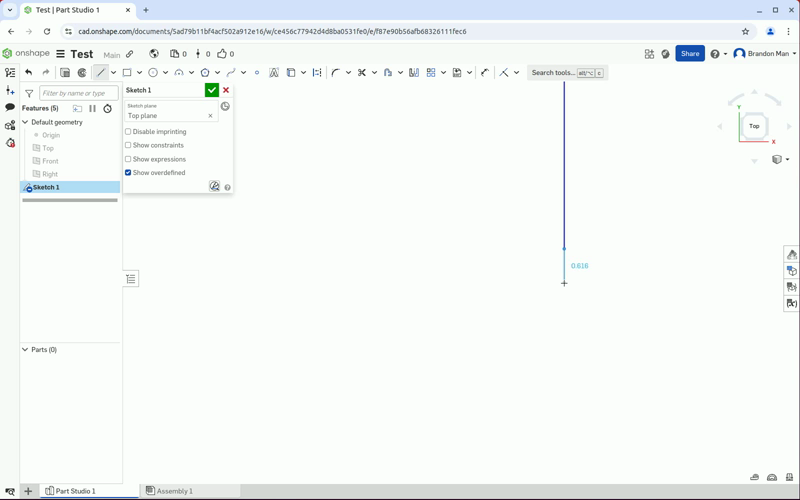
scroll(-6)
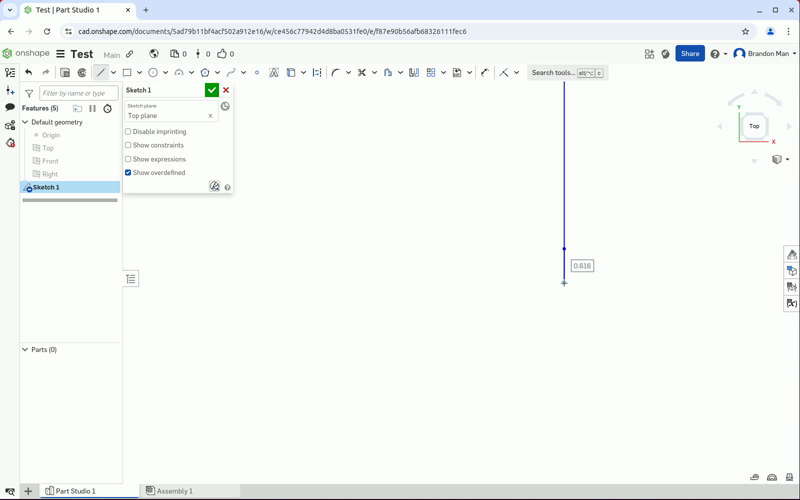
scroll(-6)
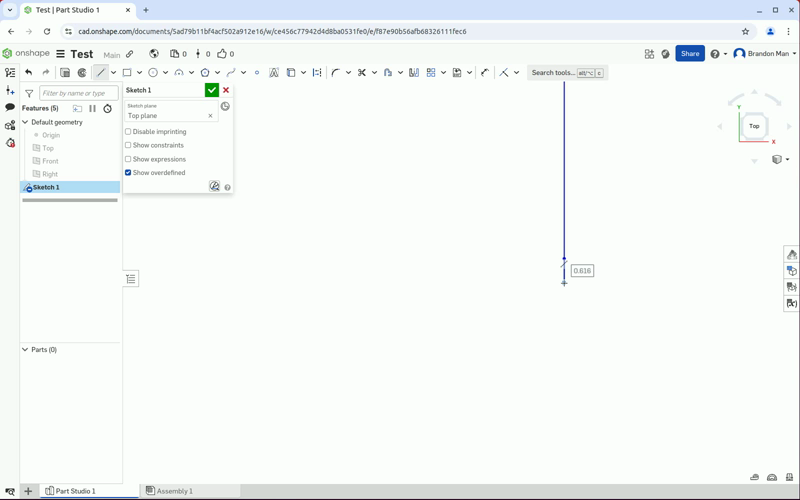
scroll(-6)
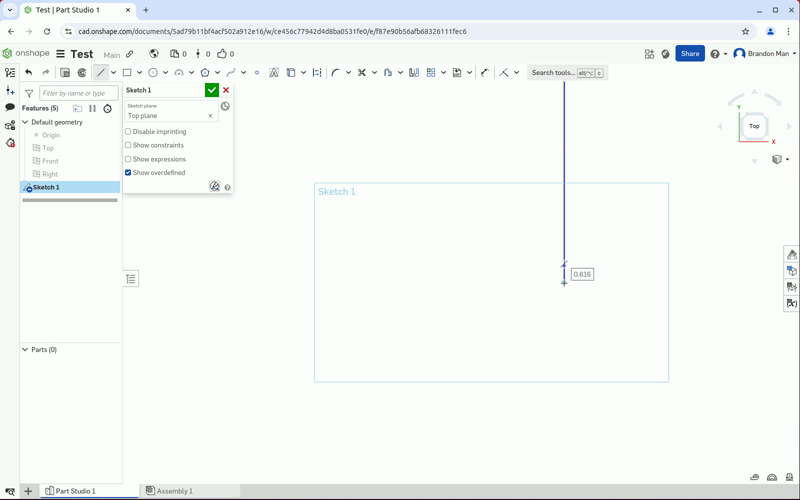
scroll(-6)
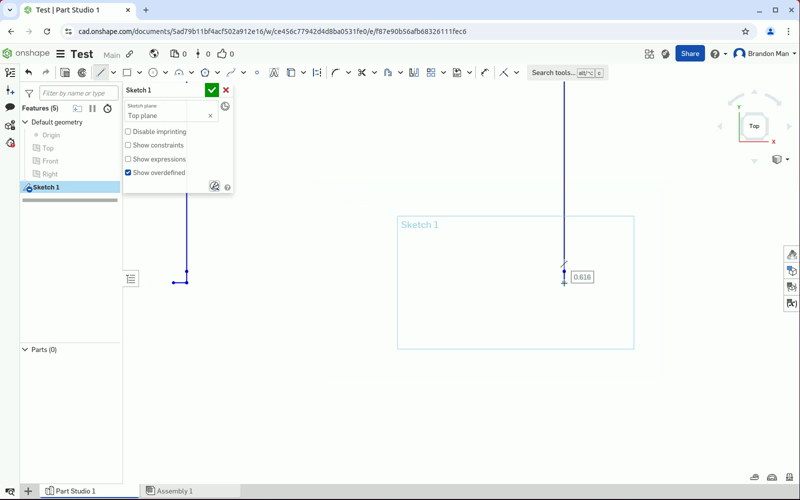
scroll(-6)
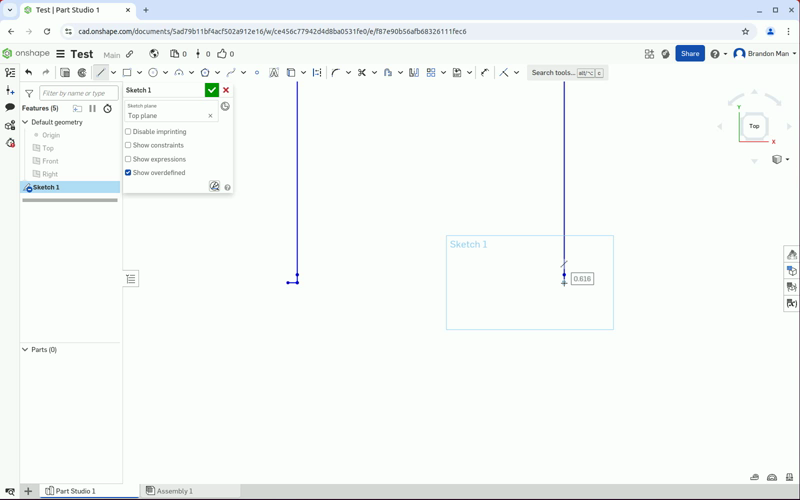
scroll(-6)
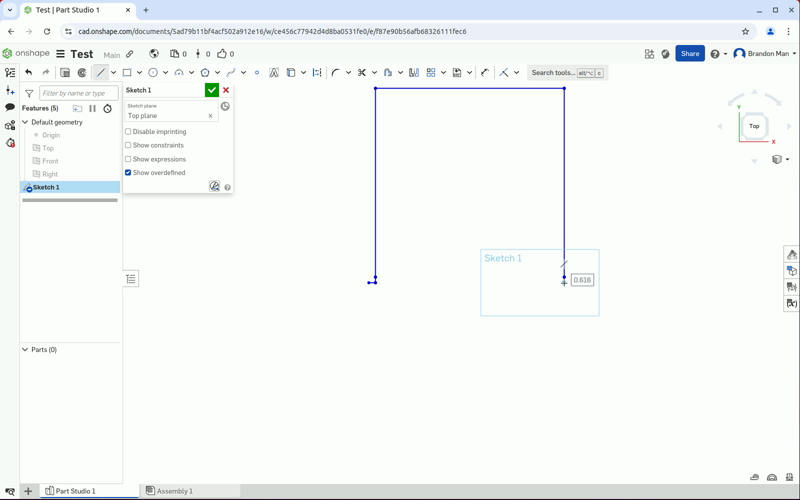
scroll(-6)
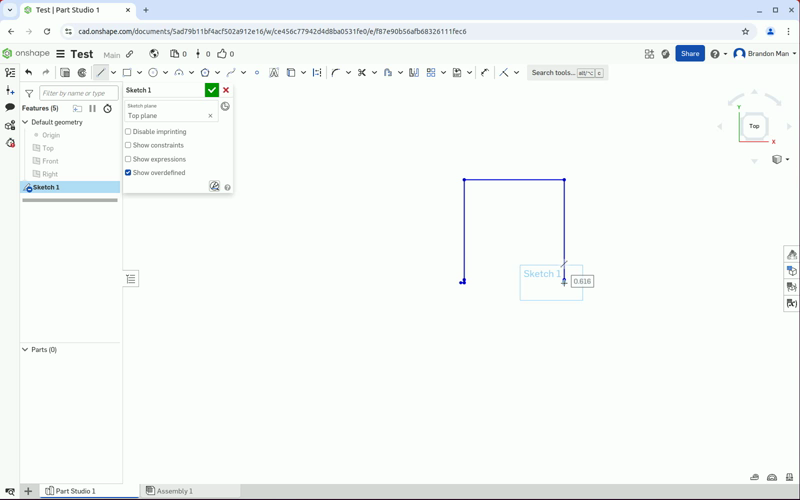
key_up(shift)
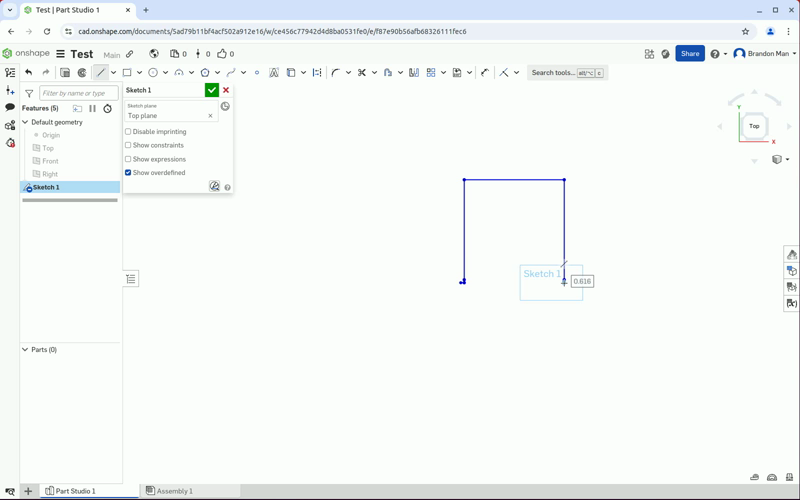
key_down(shift)
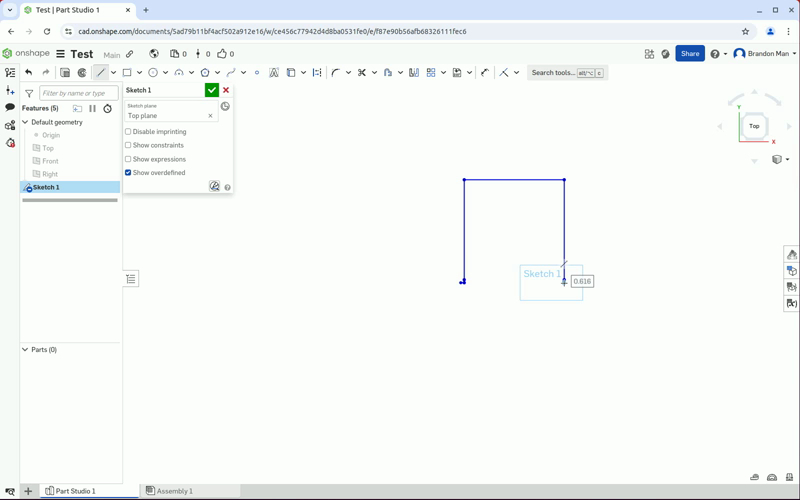
mouse_move(589, 282)
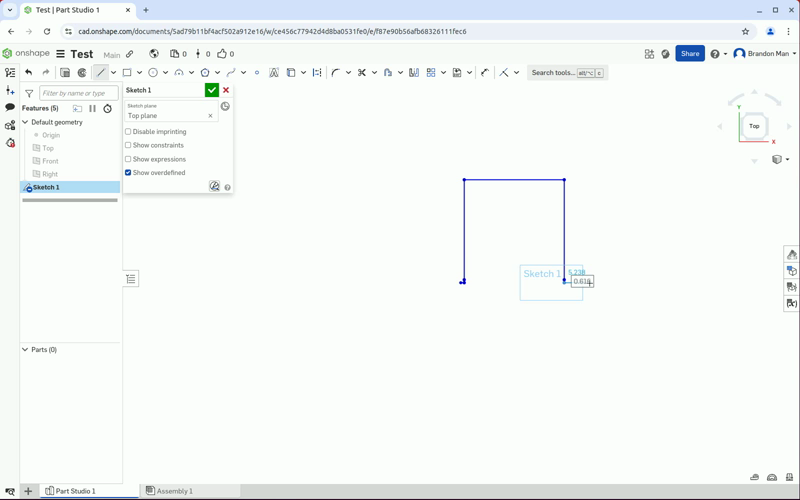
mouse_move(567, 282)
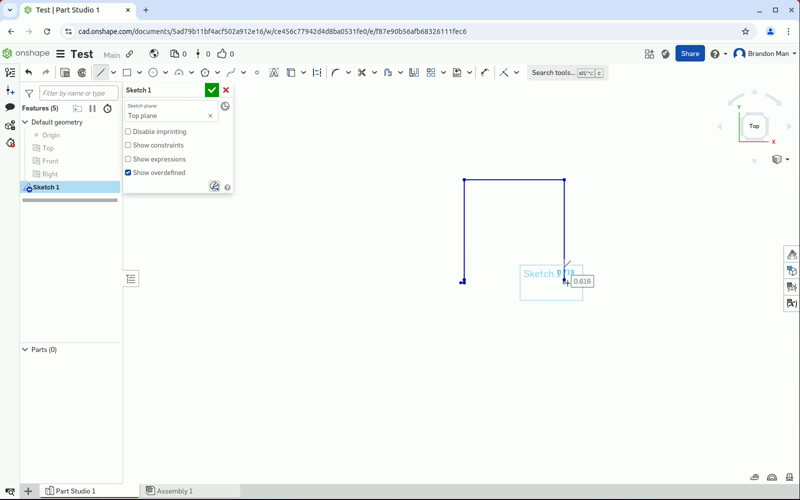
scroll(6)
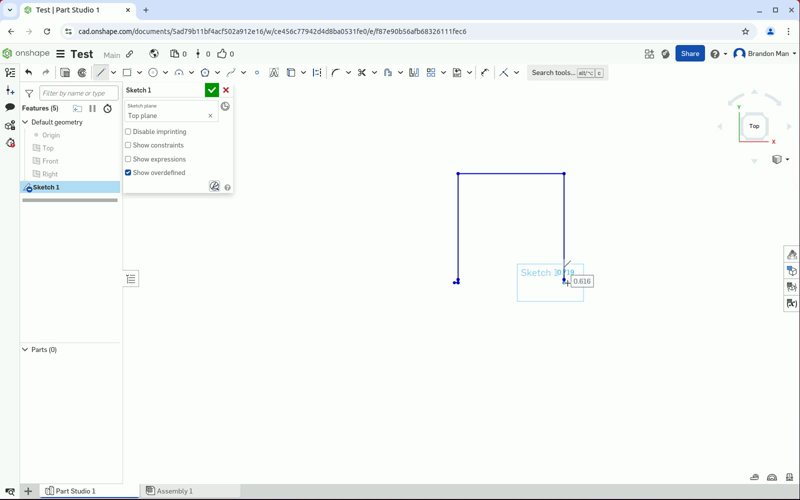
scroll(6)
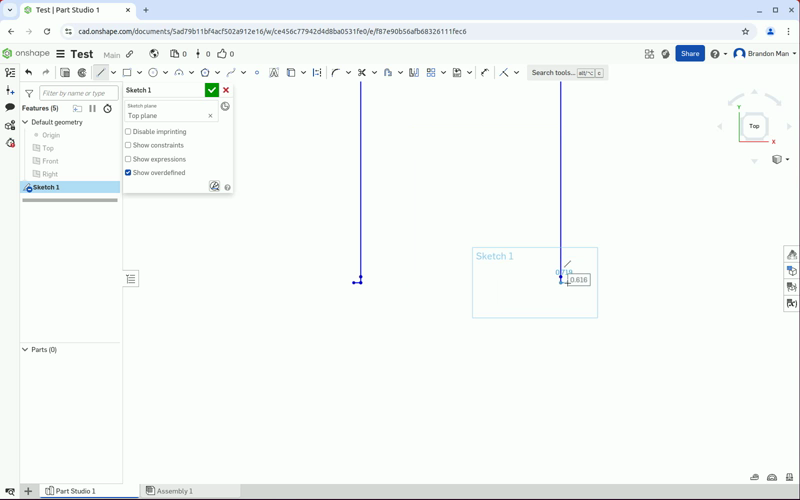
scroll(6)
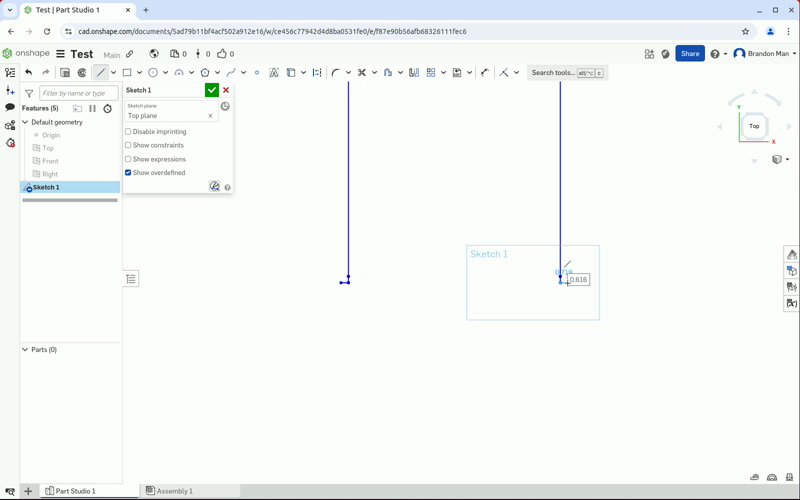
scroll(6)
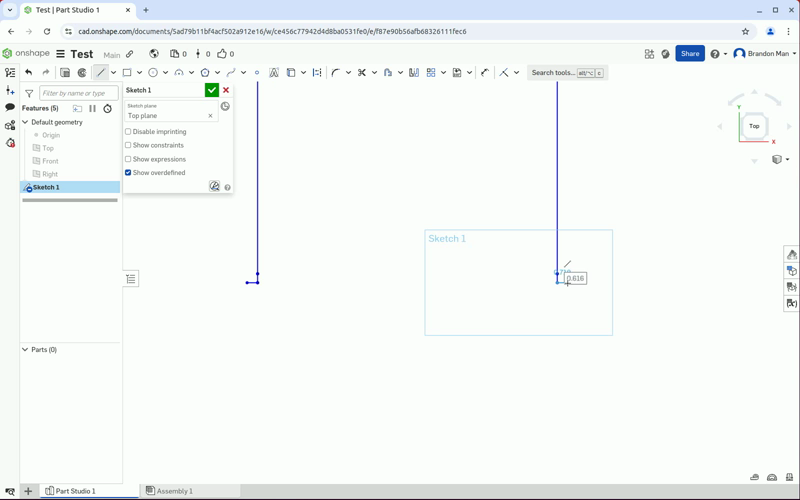
scroll(6)
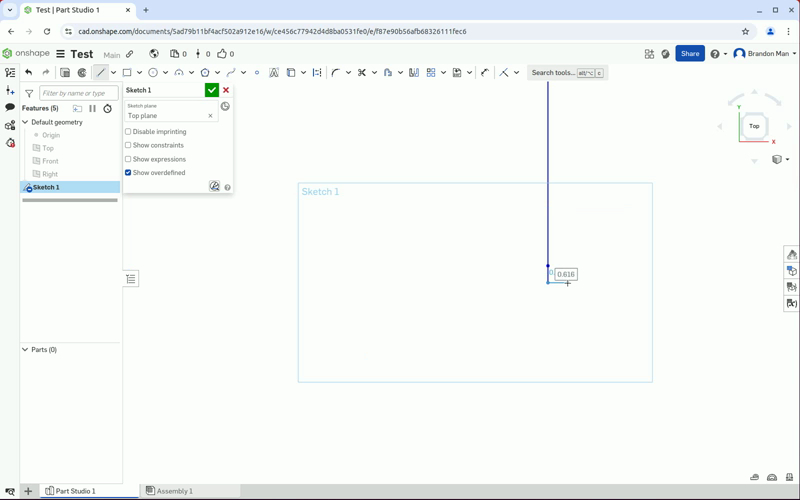
scroll(6)
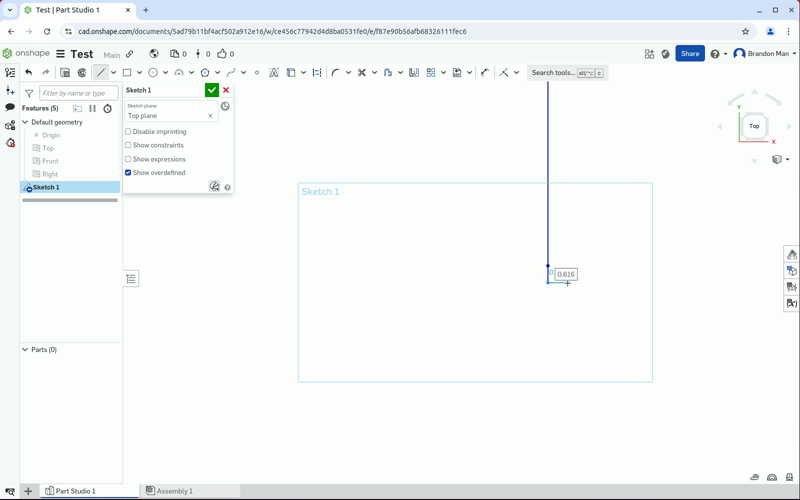
scroll(6)
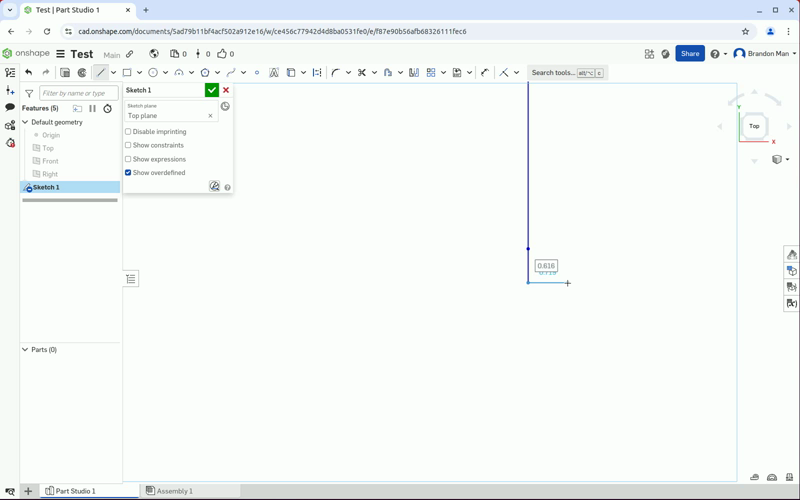
click(567, 282)
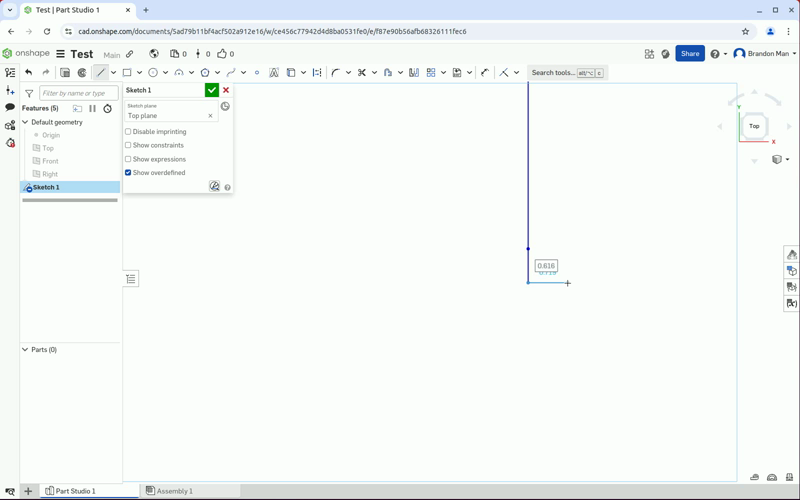
scroll(-6)
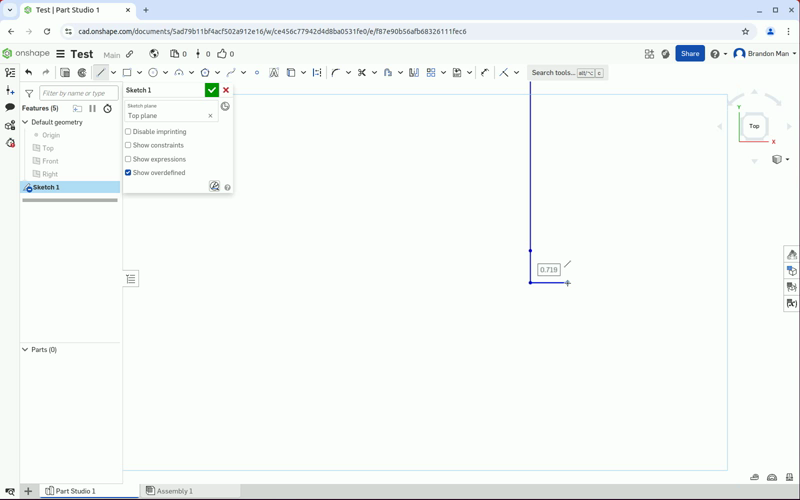
scroll(-6)
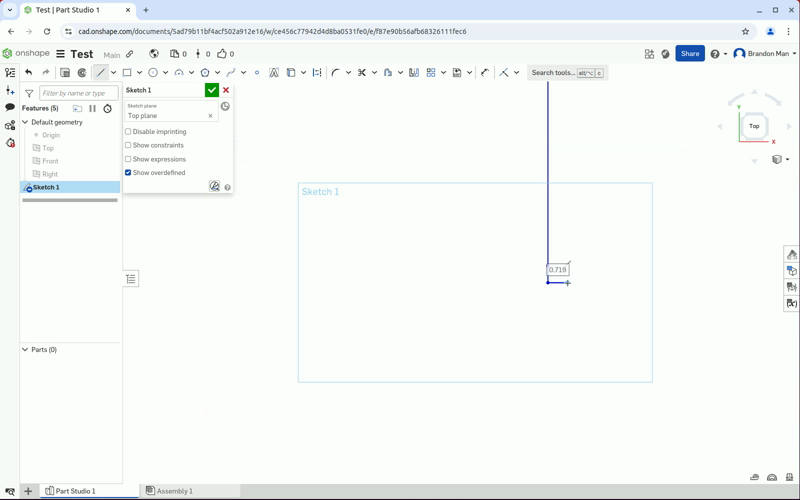
scroll(-6)
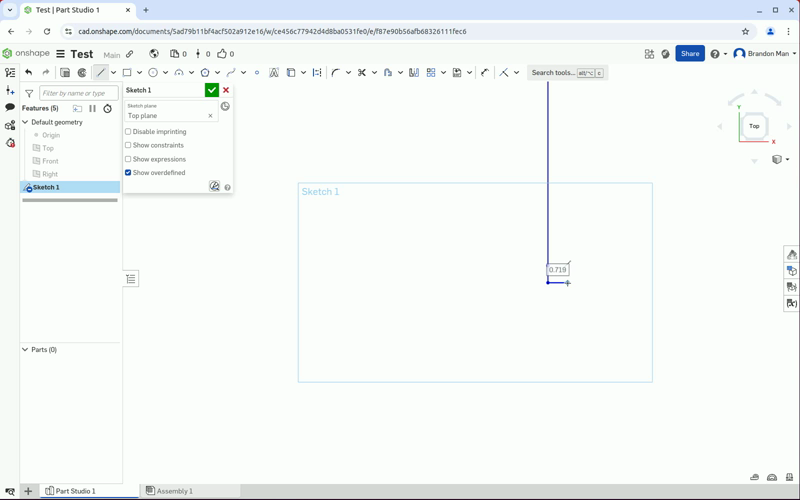
scroll(-6)
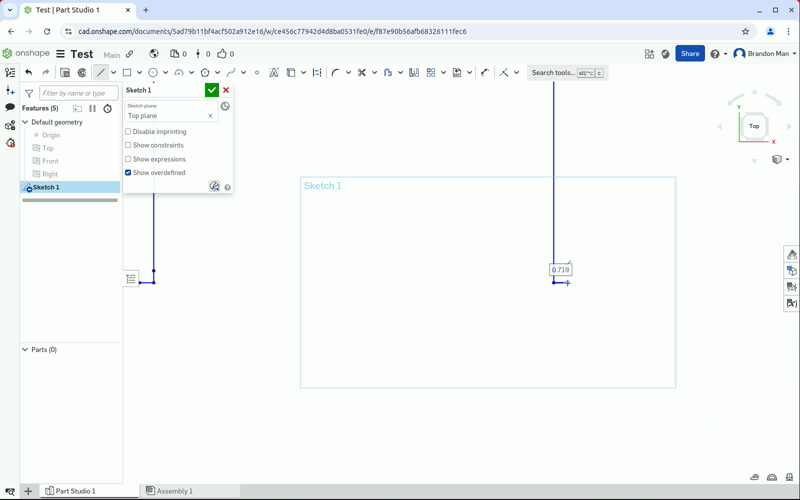
scroll(-6)
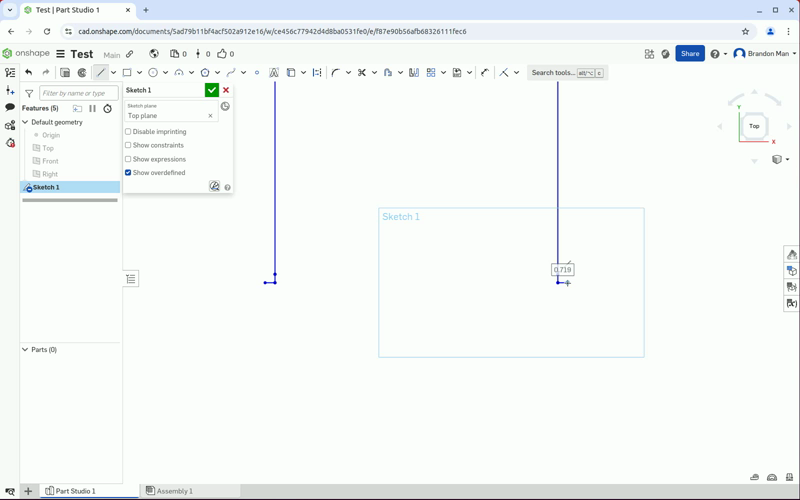
scroll(-6)
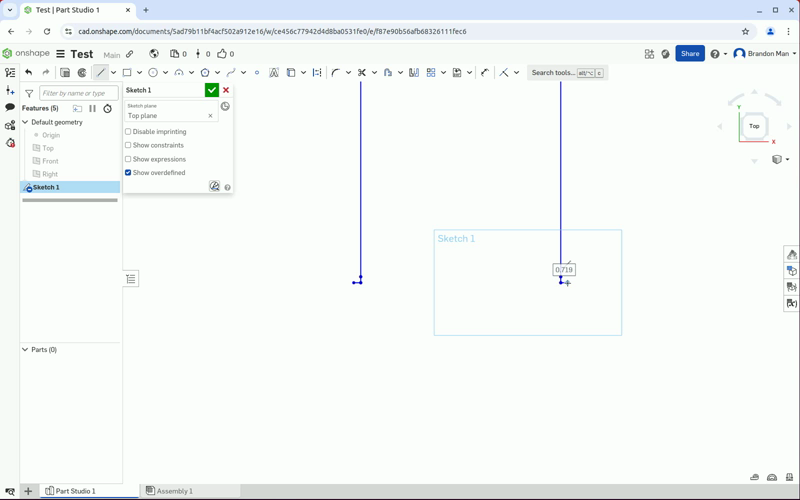
scroll(-6)
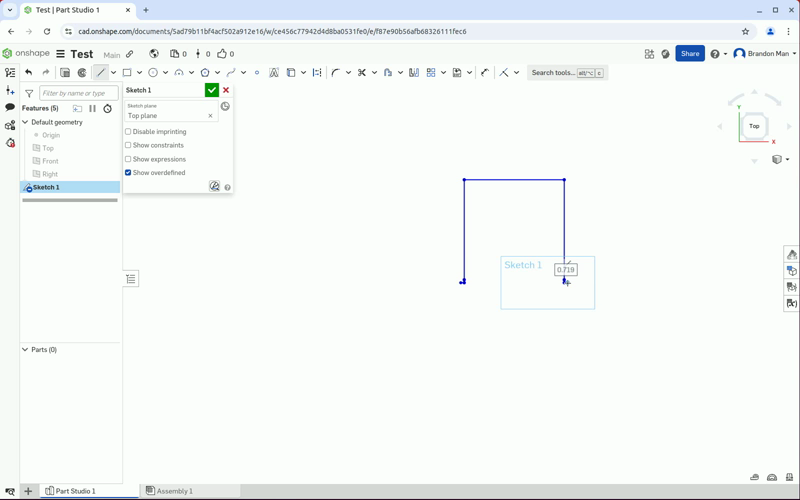
key_up(shift)
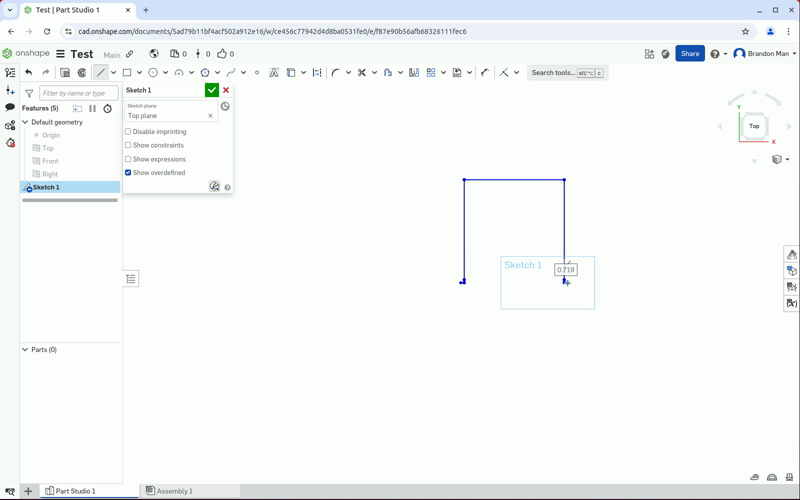
key_down(shift)
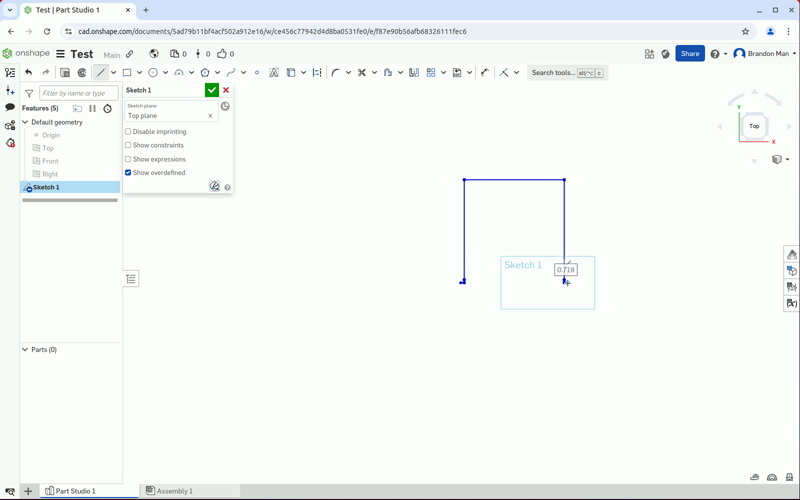
mouse_move(567, 179)
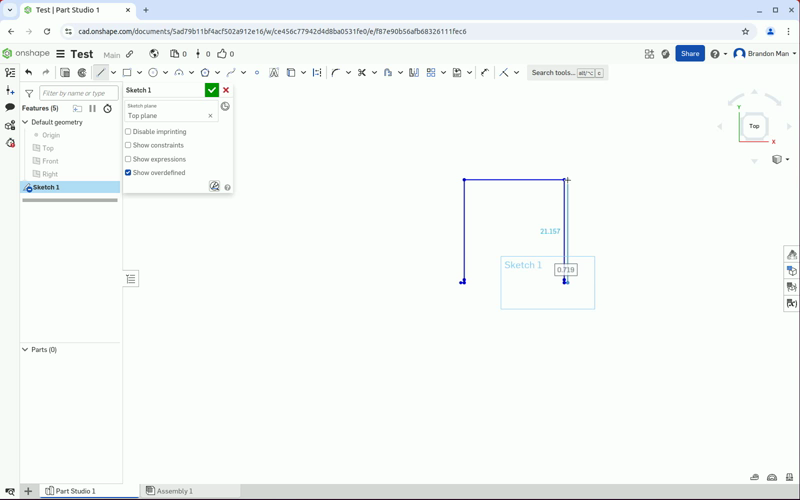
scroll(6)
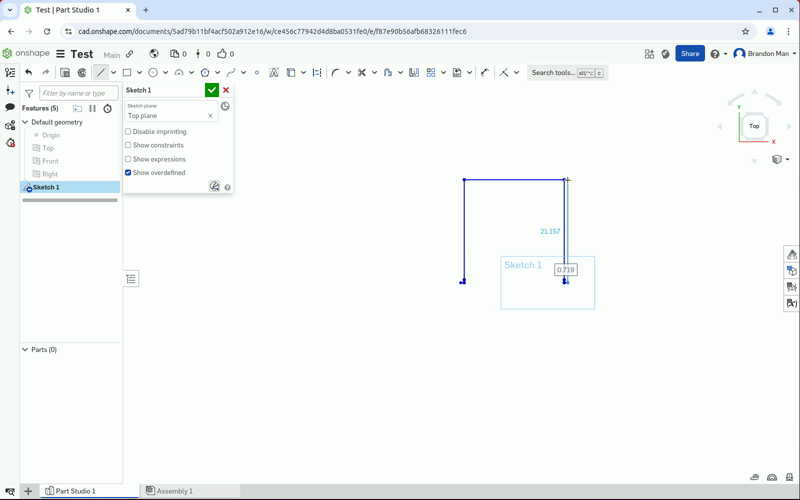
scroll(6)
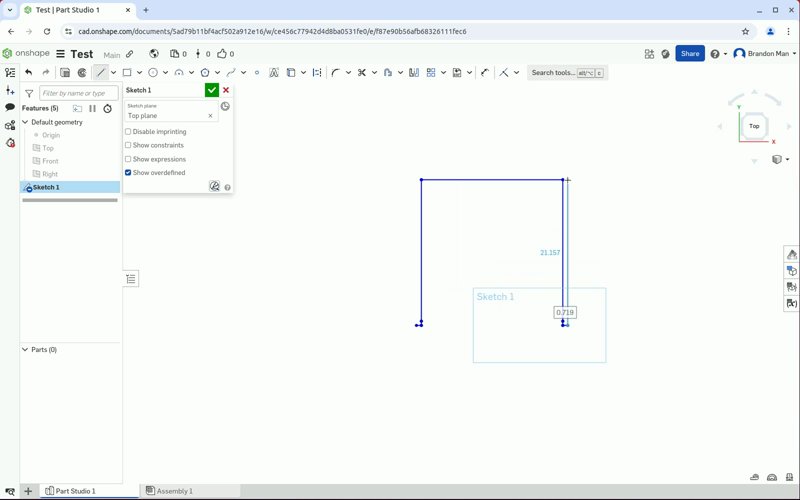
scroll(6)
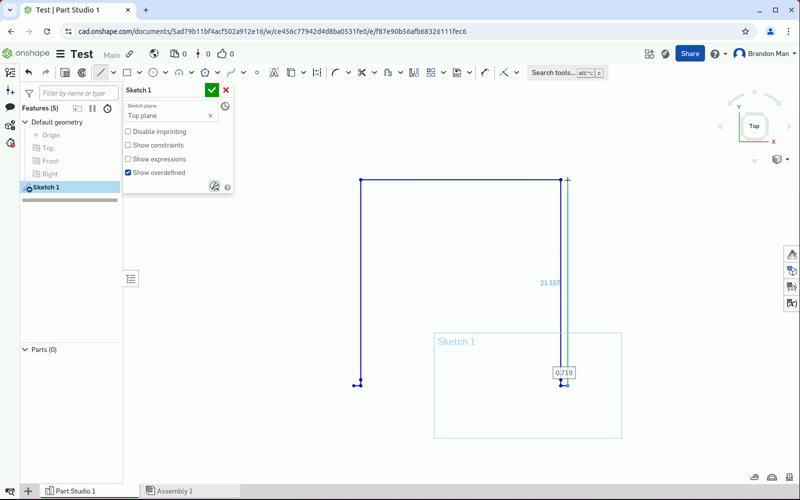
scroll(6)
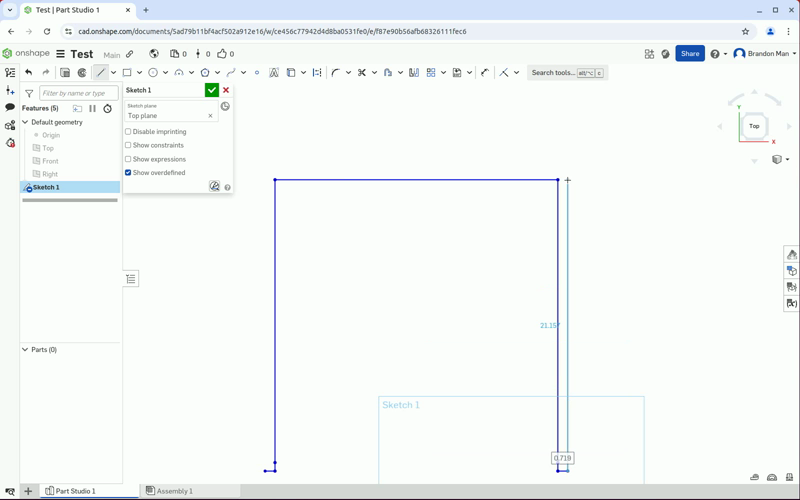
scroll(6)
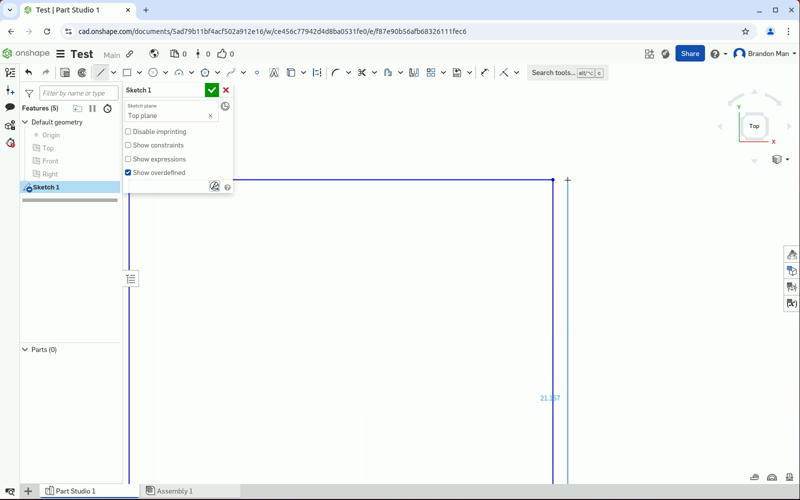
scroll(6)
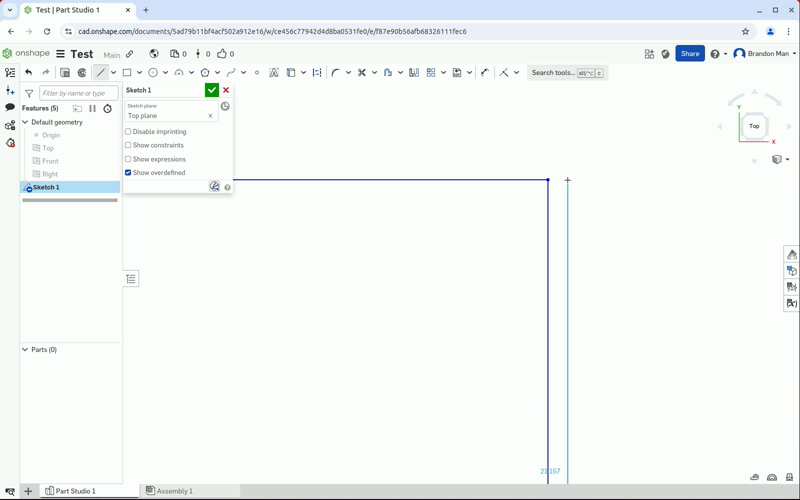
scroll(6)
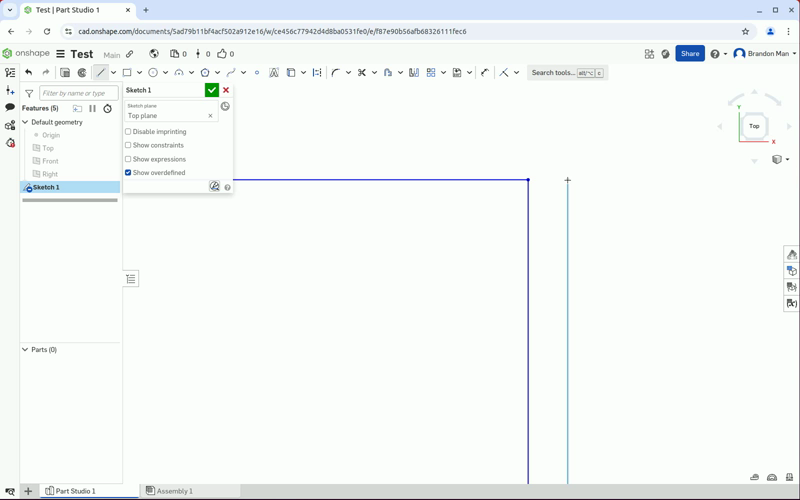
click(567, 179)
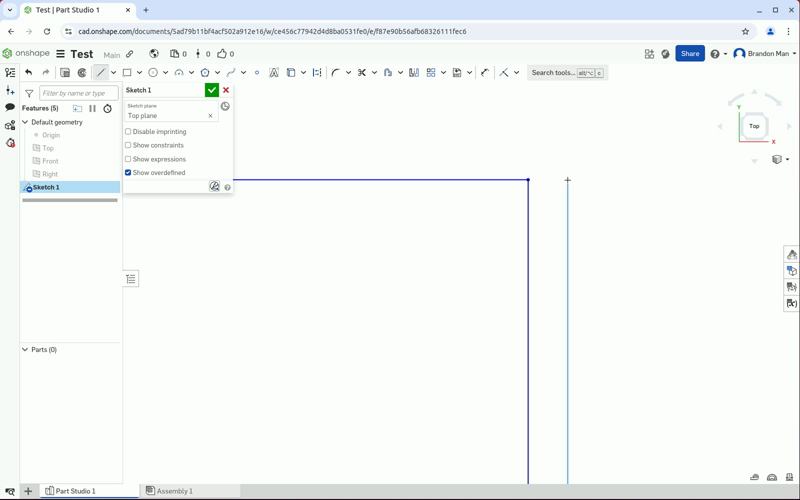
scroll(-6)
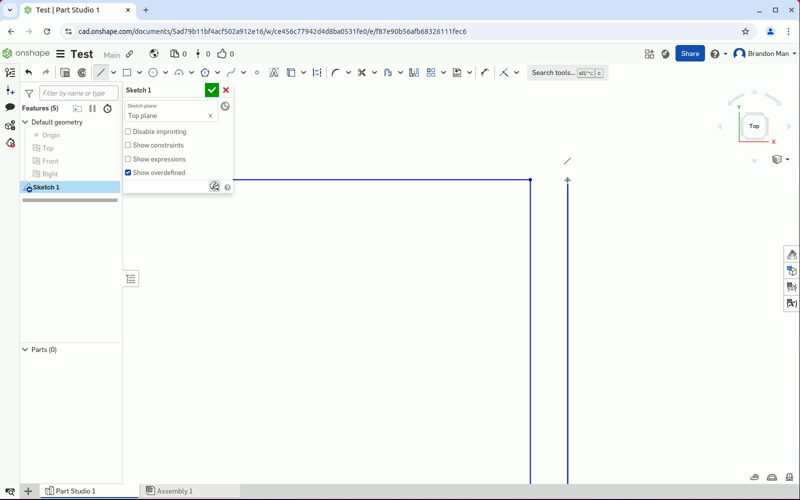
scroll(-6)
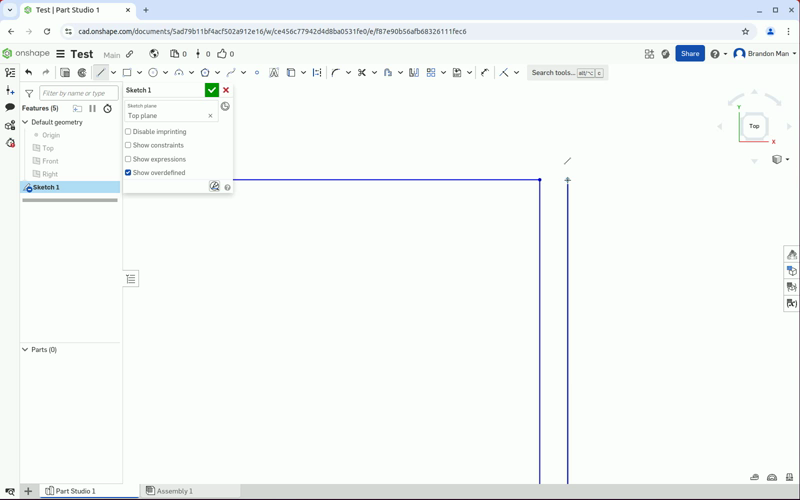
scroll(-6)
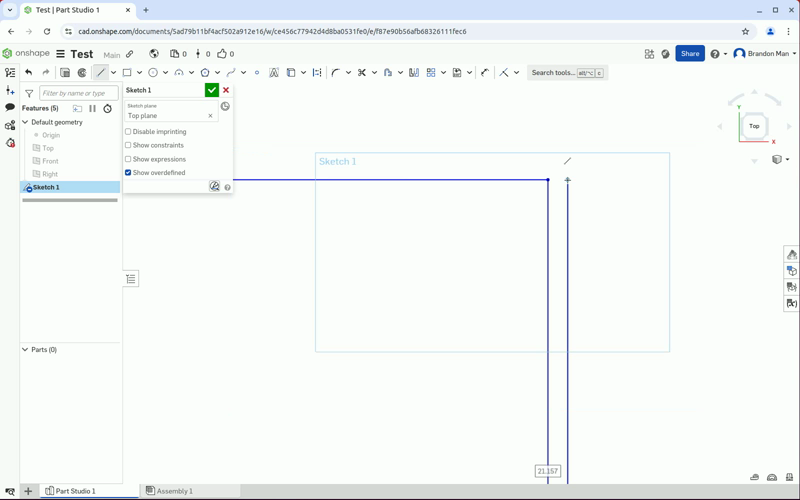
scroll(-6)
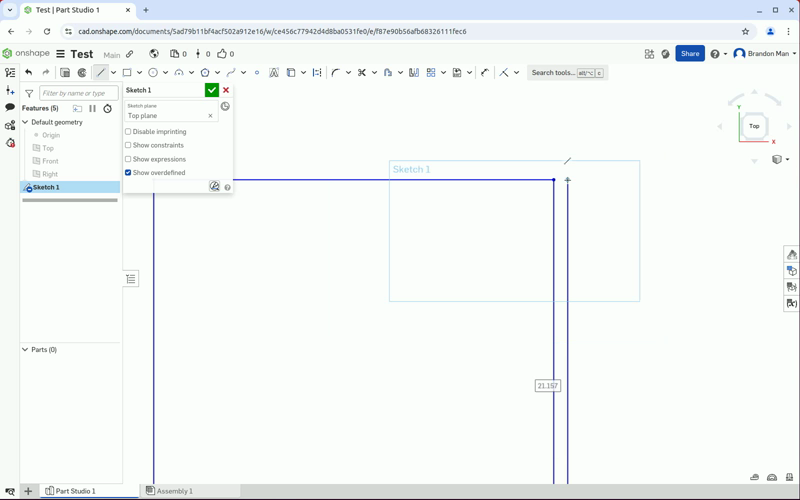
scroll(-6)
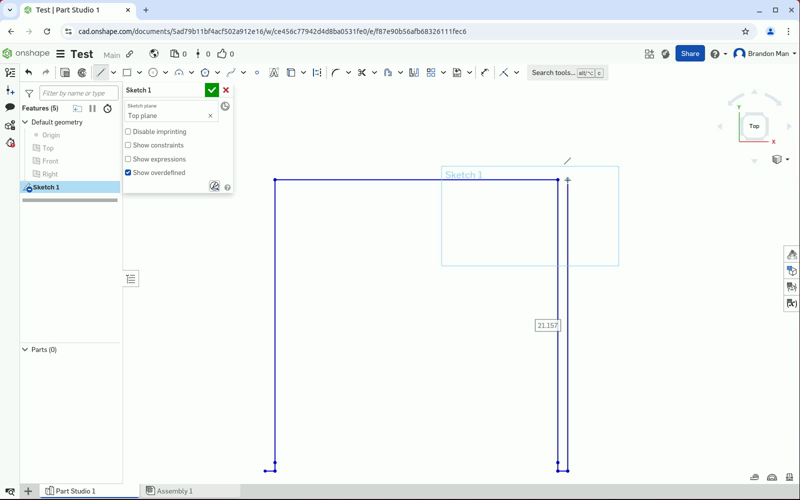
scroll(-6)
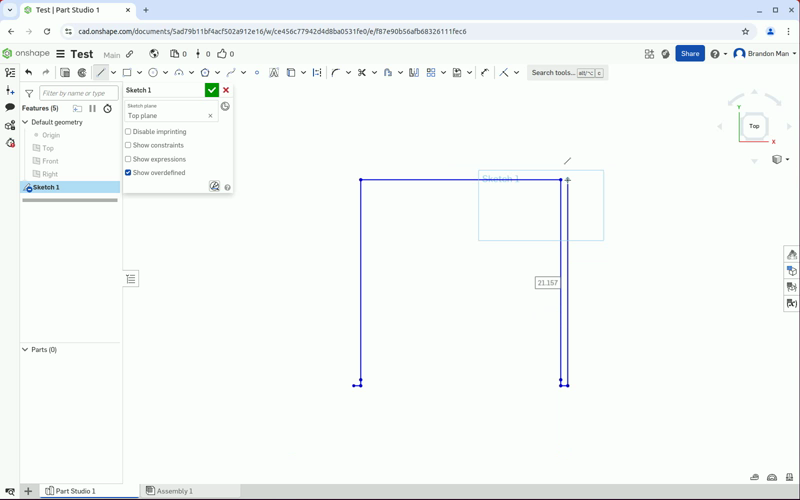
scroll(-6)
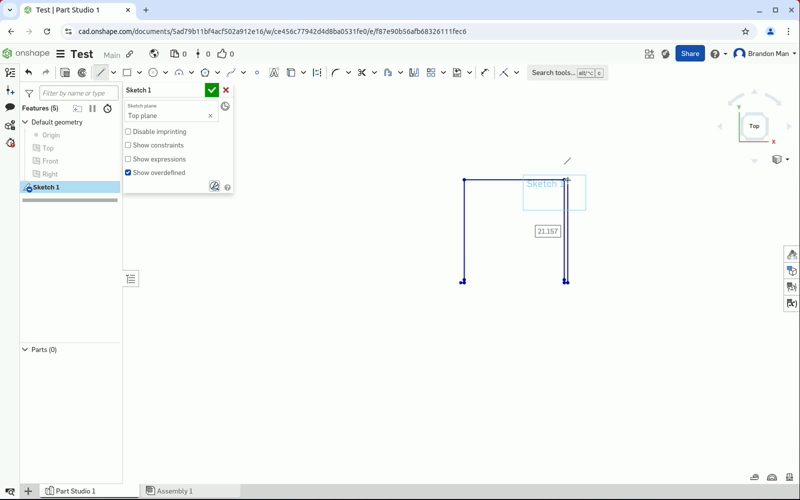
key_up(shift)
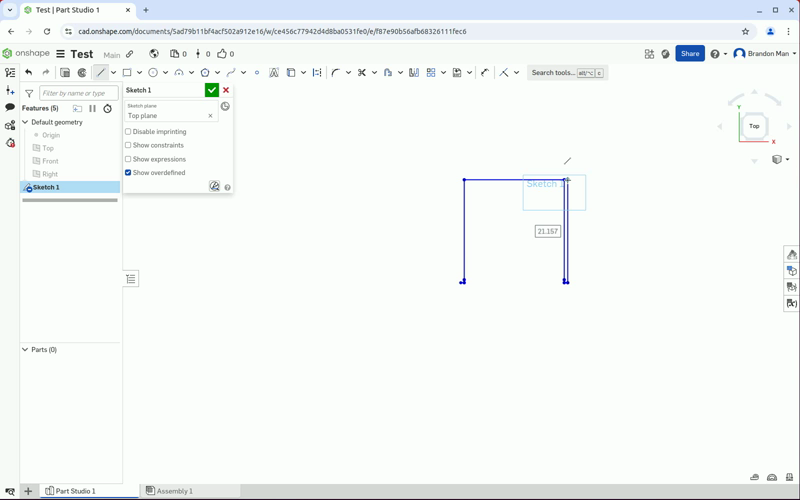
key_down(shift)
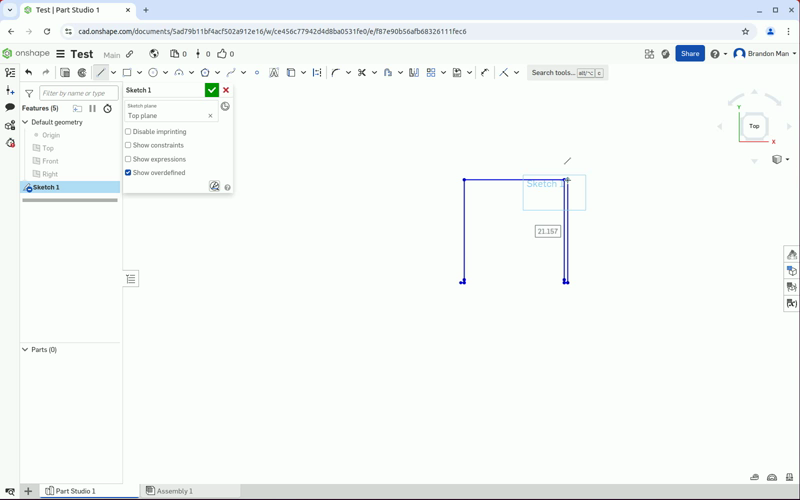
mouse_move(589, 179)
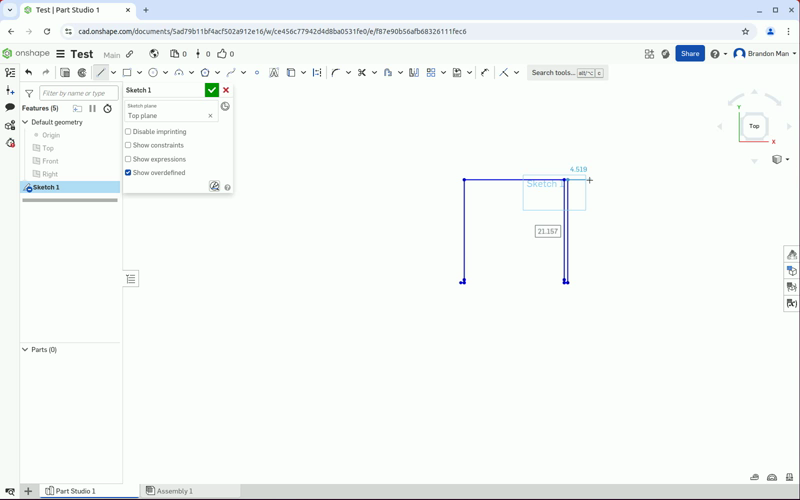
mouse_move(567, 176)
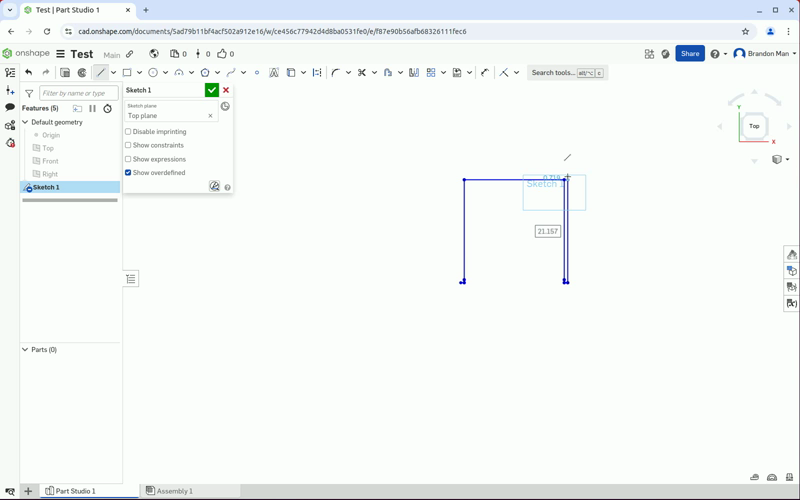
scroll(6)
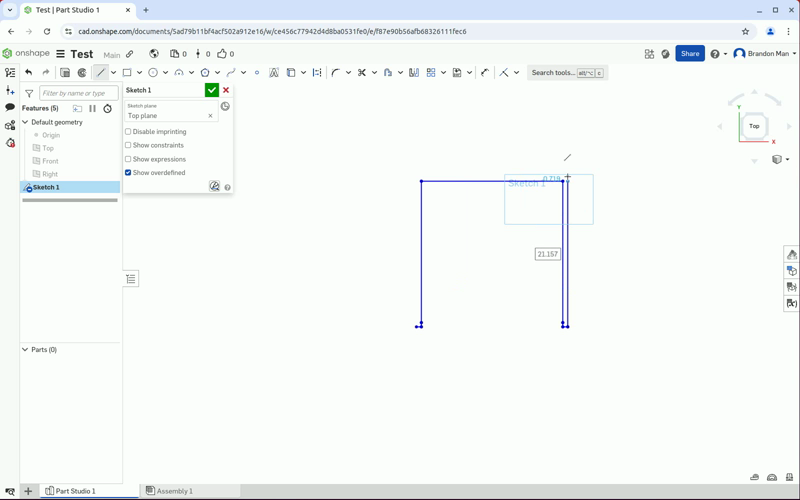
scroll(6)
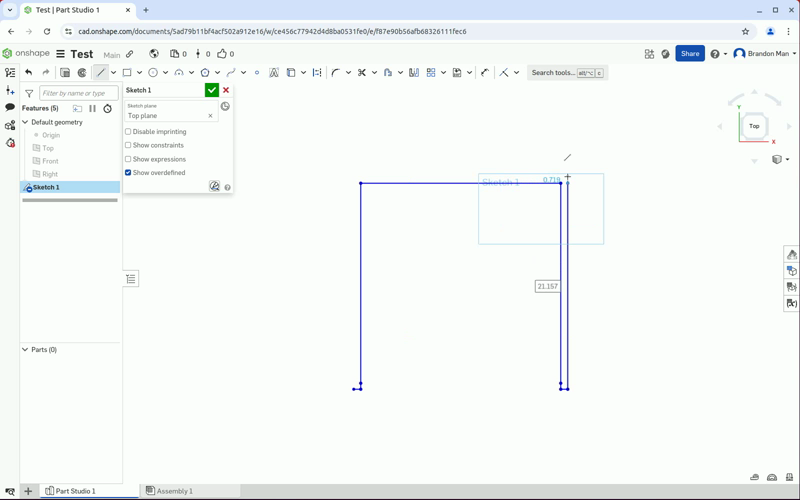
scroll(6)
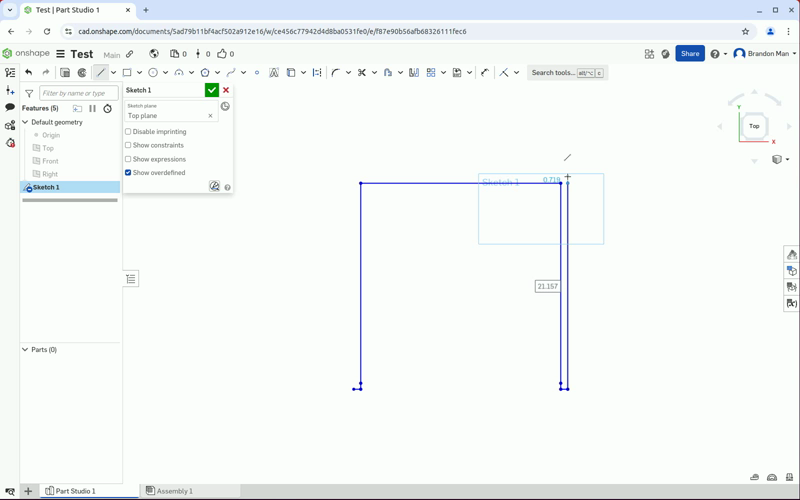
scroll(6)
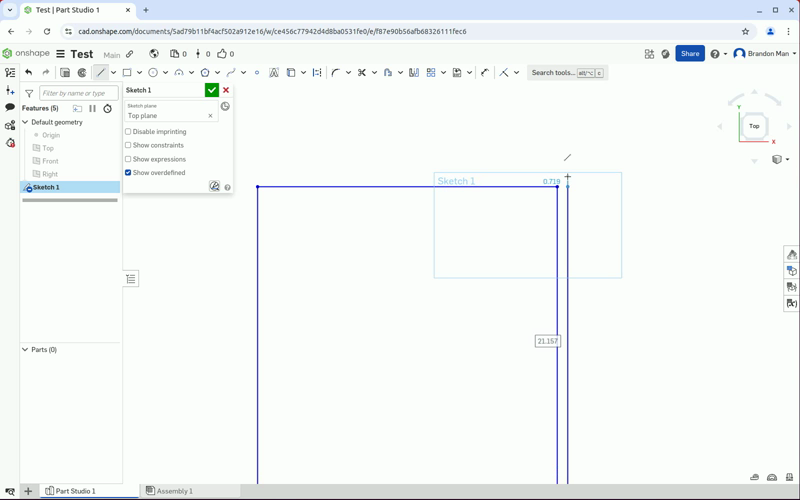
scroll(6)
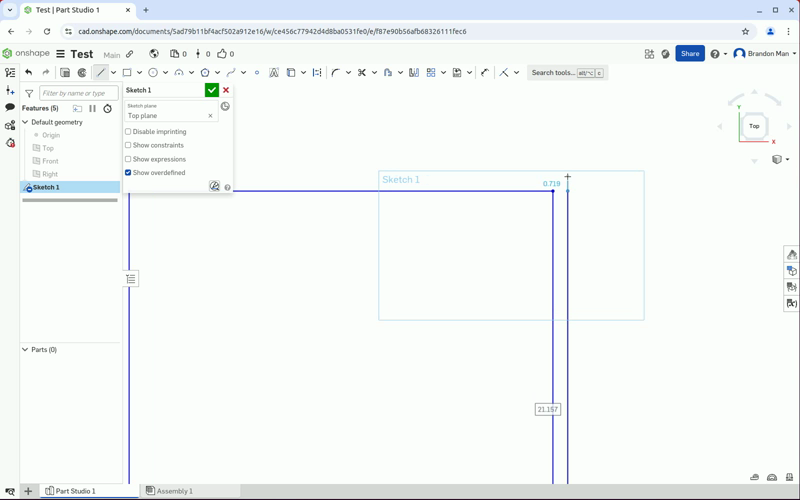
scroll(6)
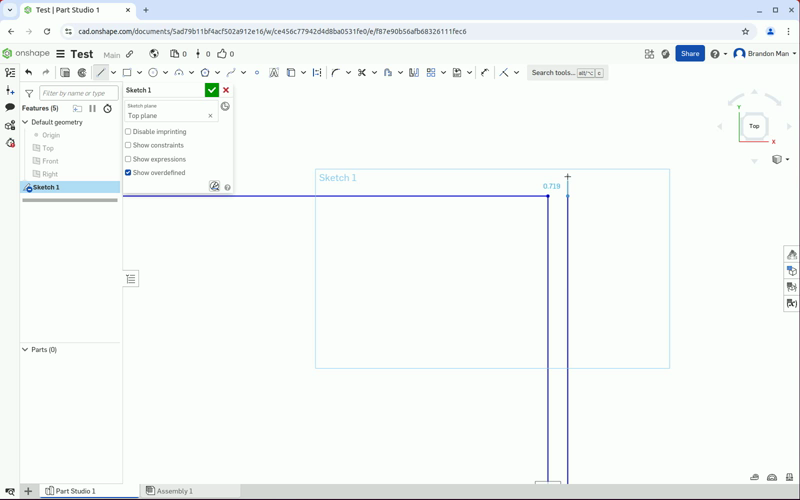
scroll(6)
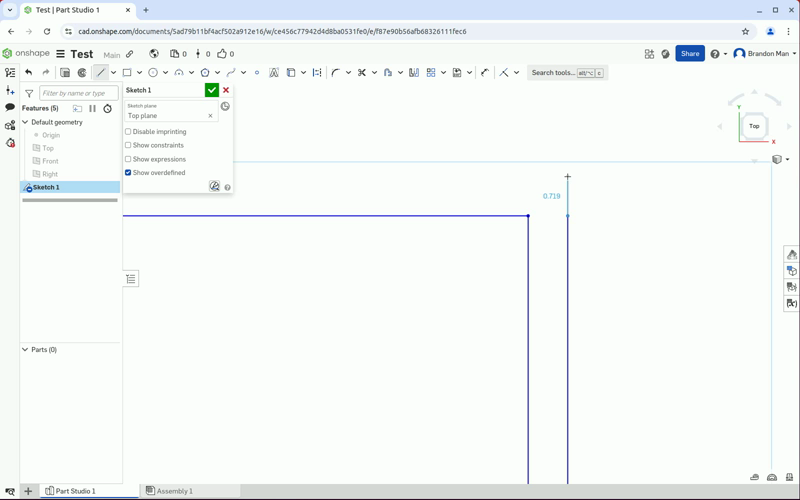
click(567, 176)
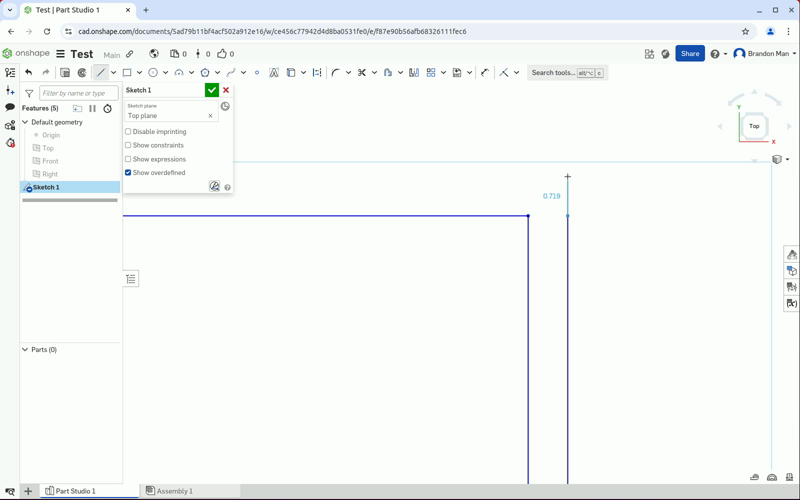
scroll(-6)
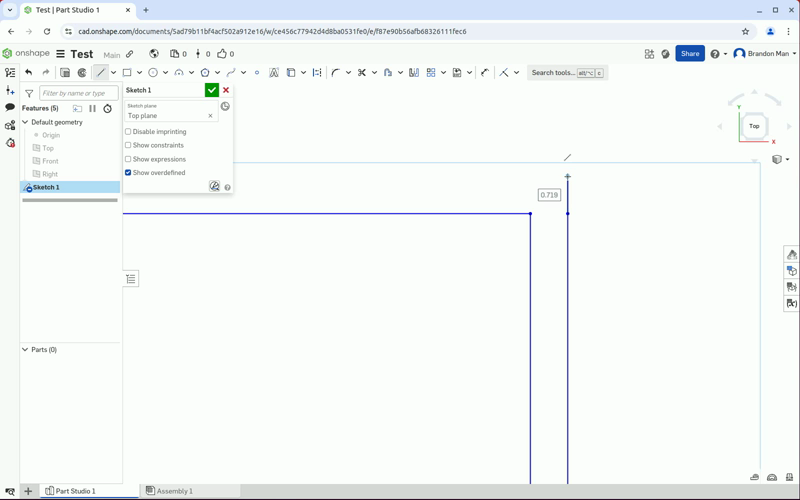
scroll(-6)
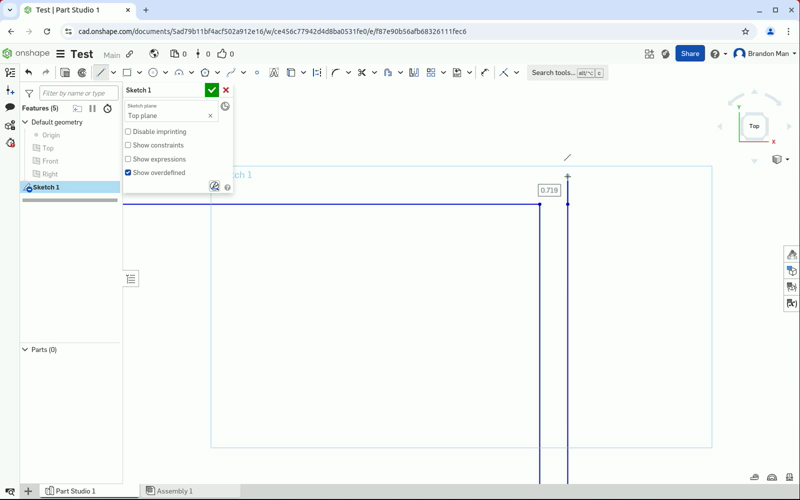
scroll(-6)
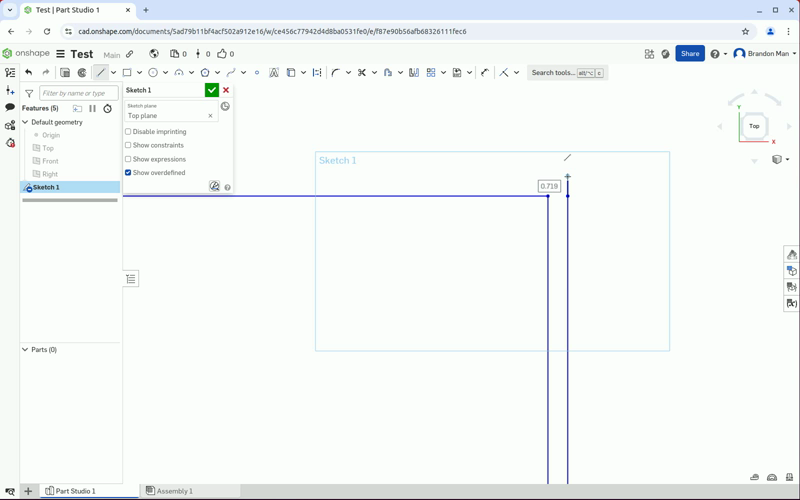
scroll(-6)
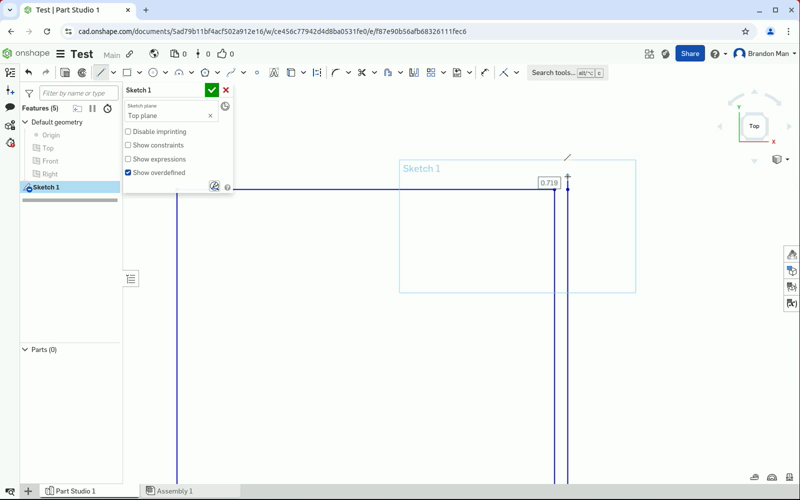
scroll(-6)
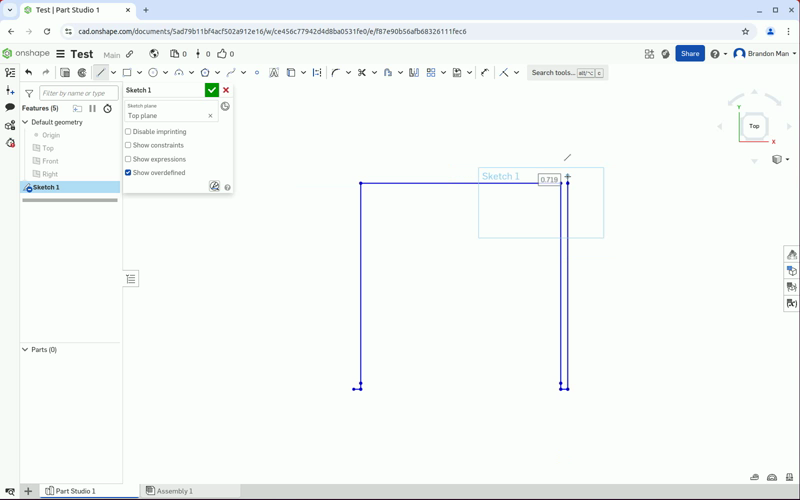
scroll(-6)
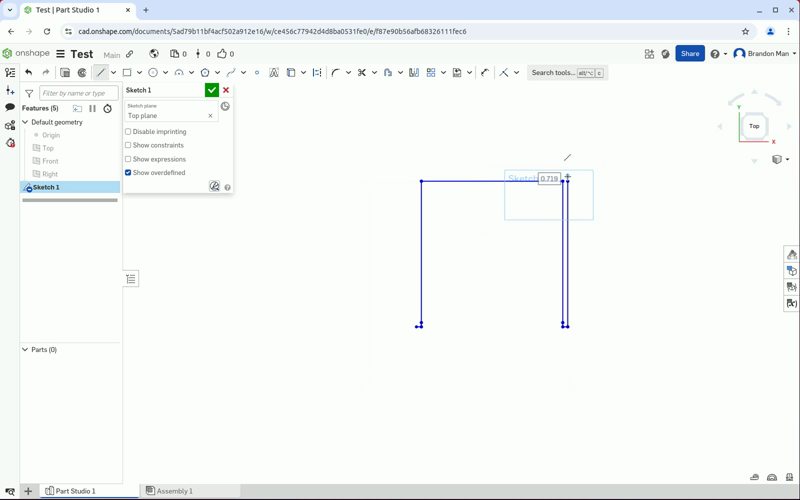
scroll(-6)
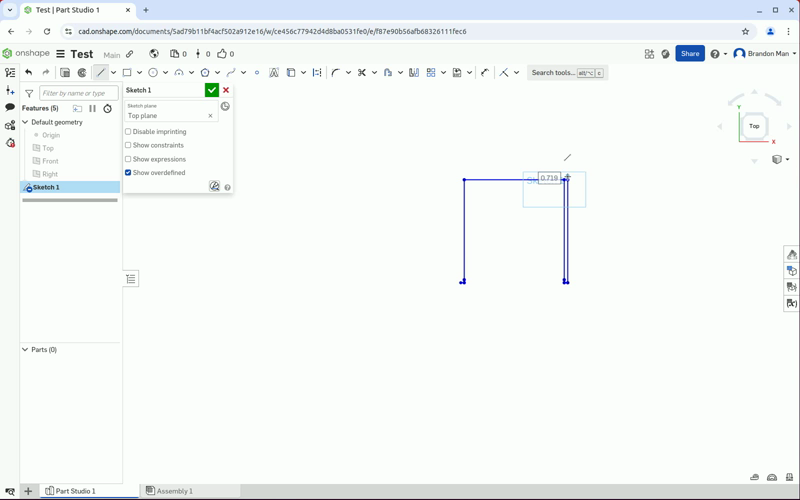
key_up(shift)
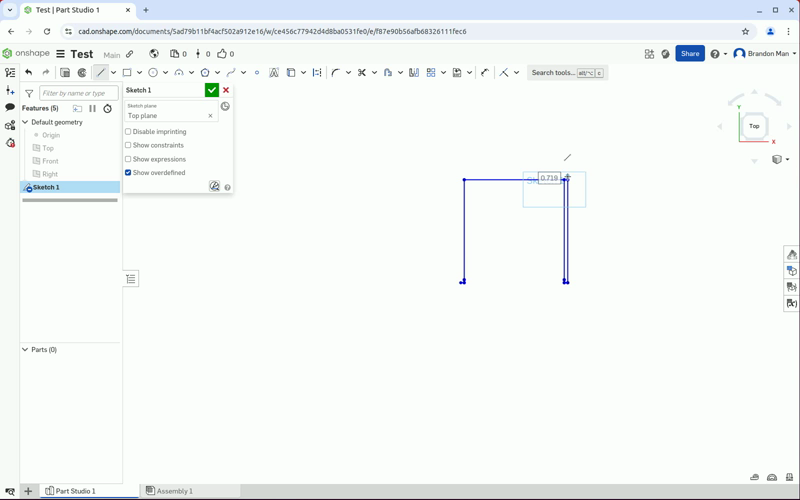
key_down(shift)
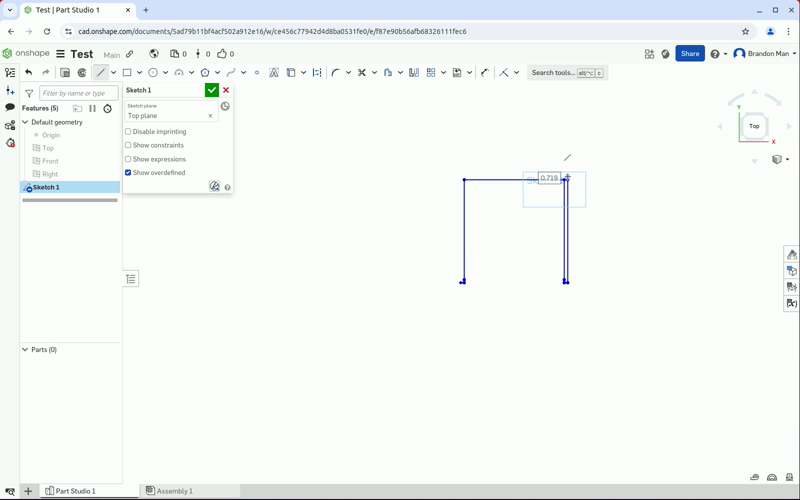
mouse_move(589, 176)
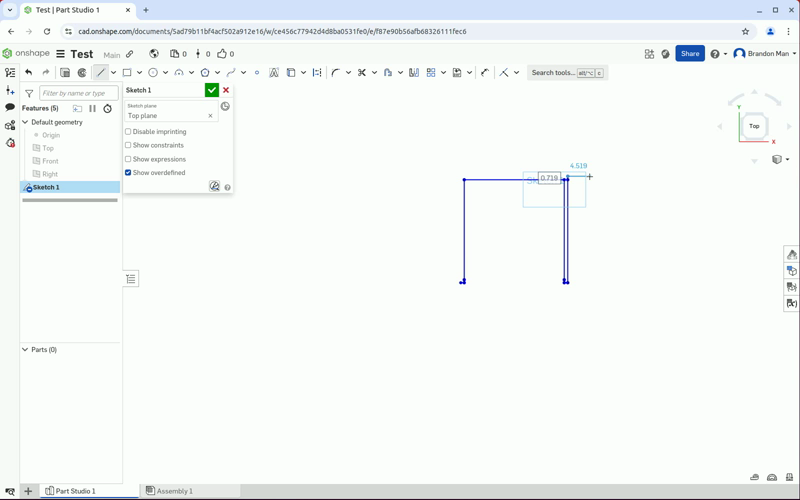
mouse_move(564, 176)
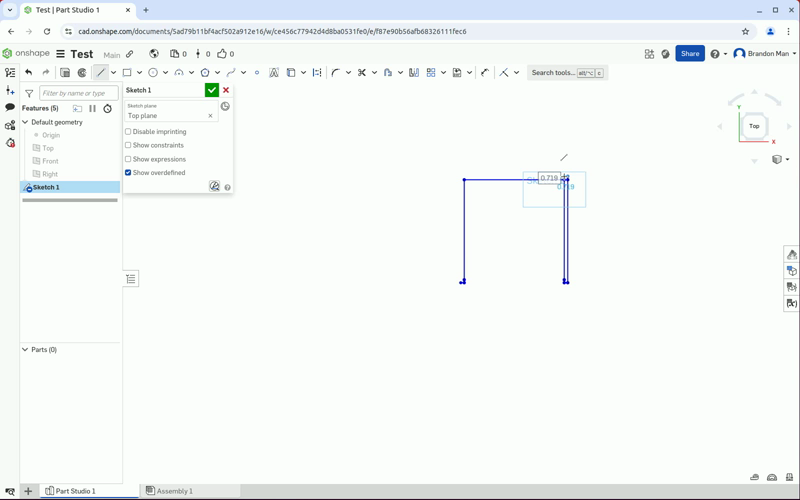
scroll(6)
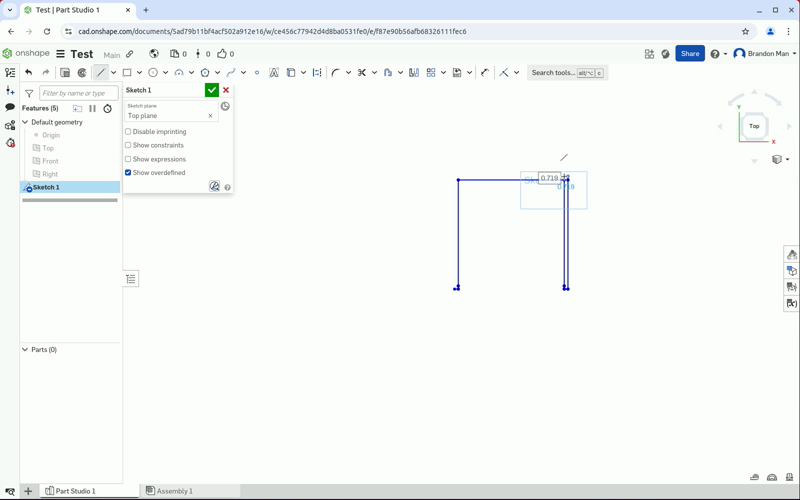
scroll(6)
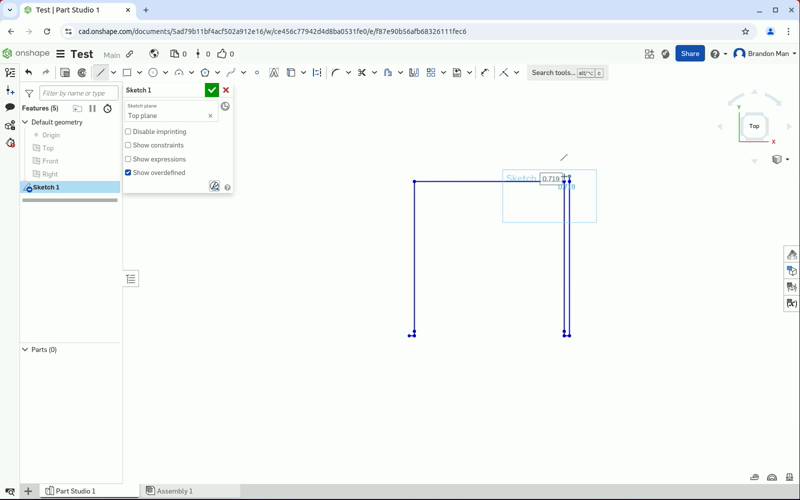
scroll(6)
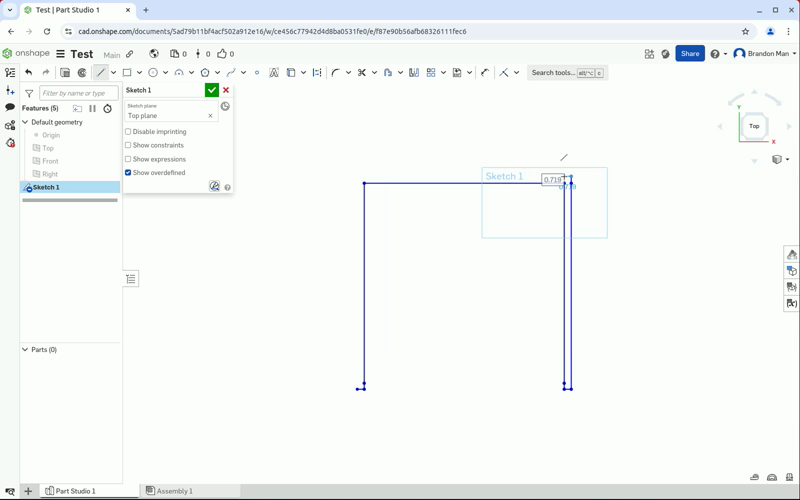
scroll(6)
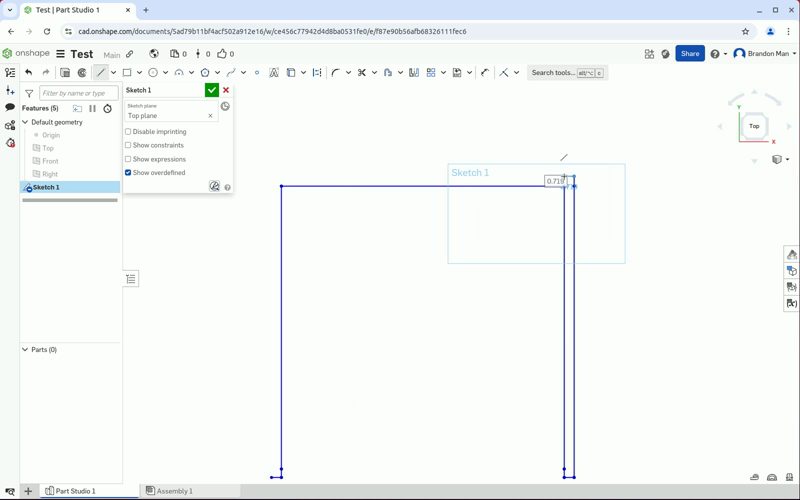
scroll(6)
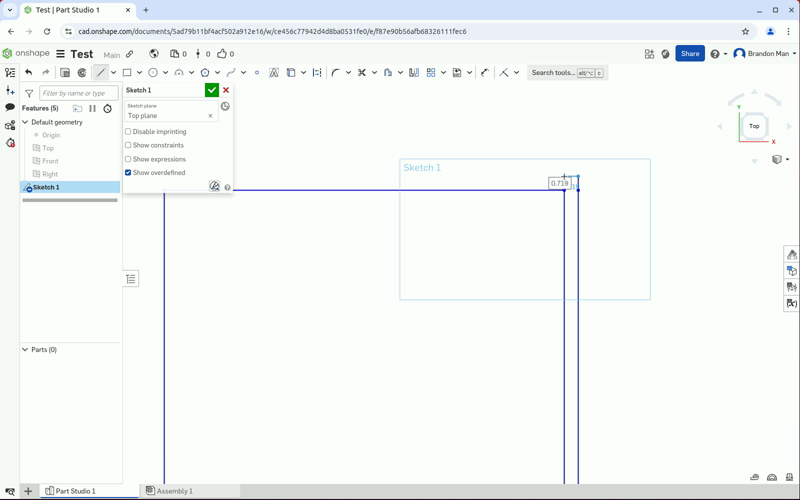
scroll(6)
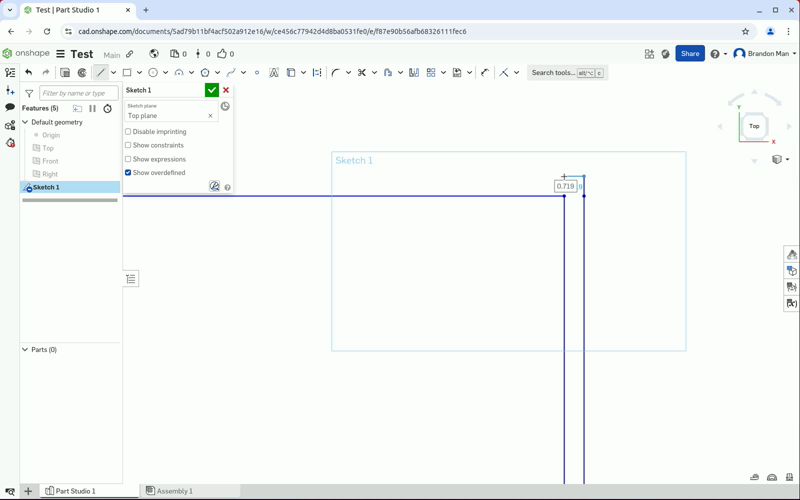
scroll(6)
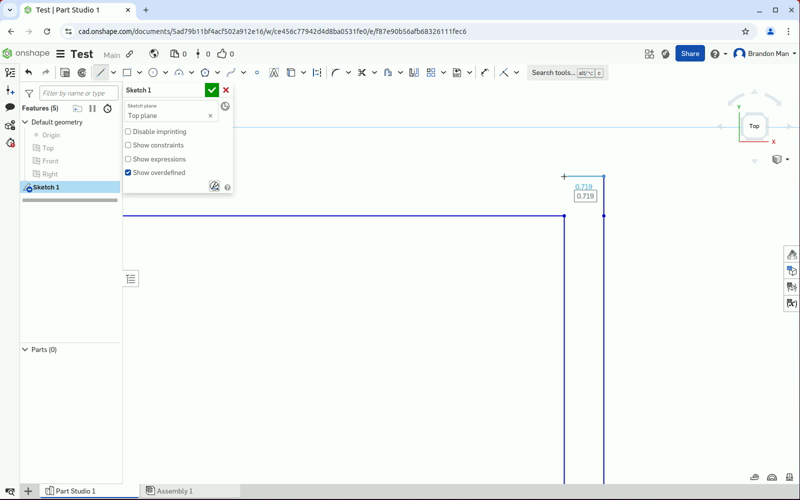
click(564, 176)
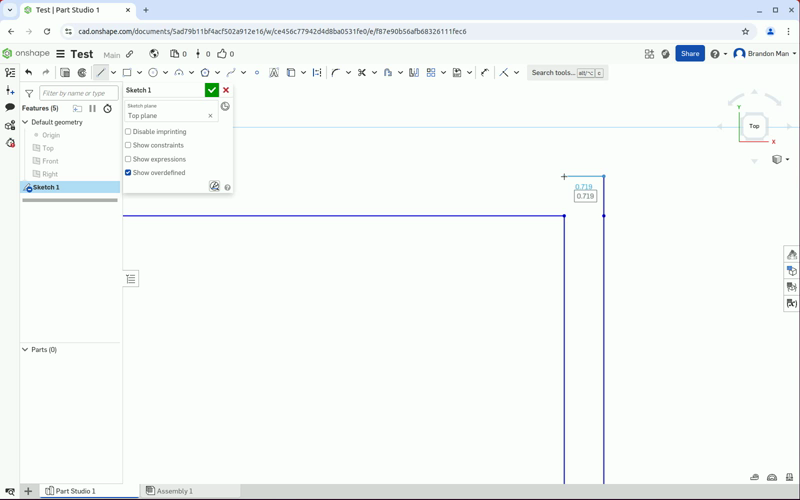
scroll(-6)
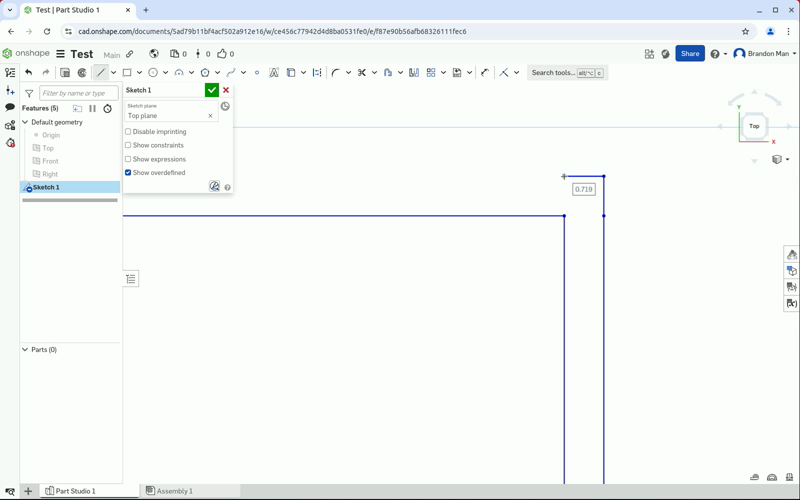
scroll(-6)
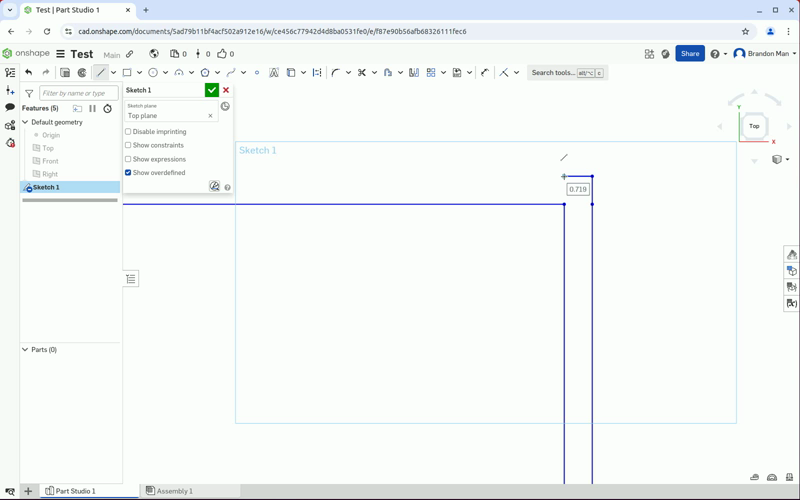
scroll(-6)
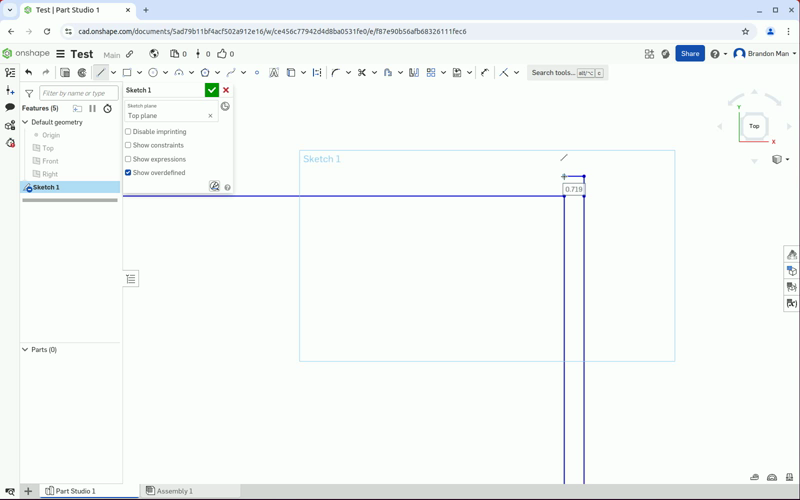
scroll(-6)
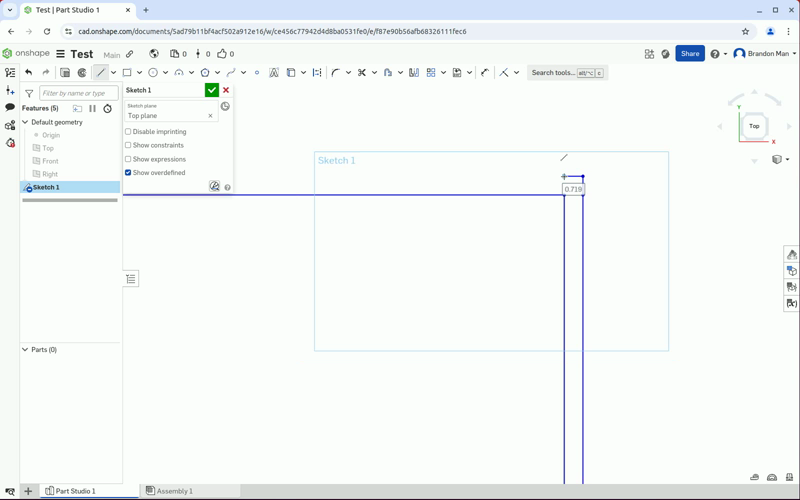
scroll(-6)
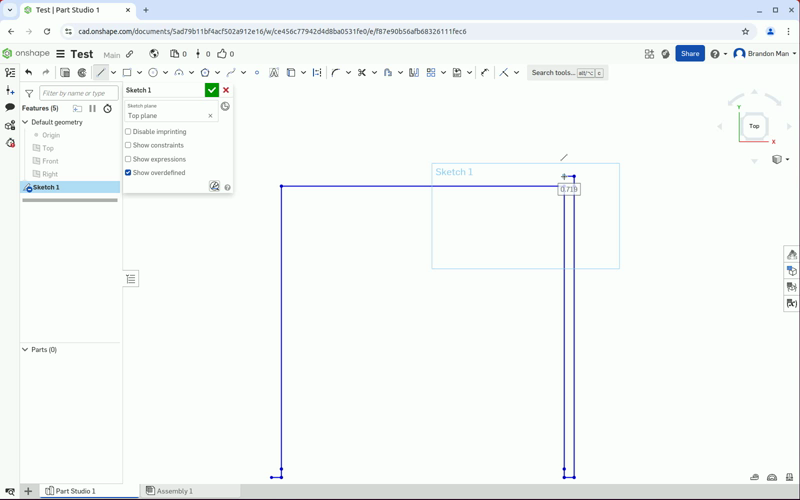
scroll(-6)
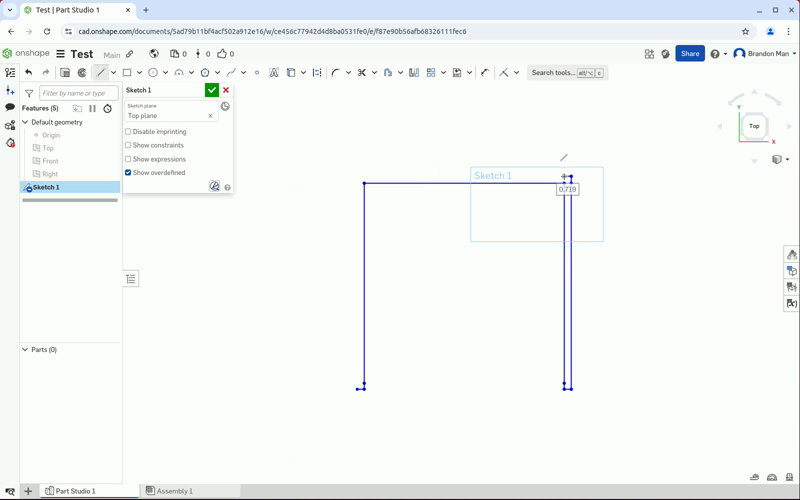
scroll(-6)
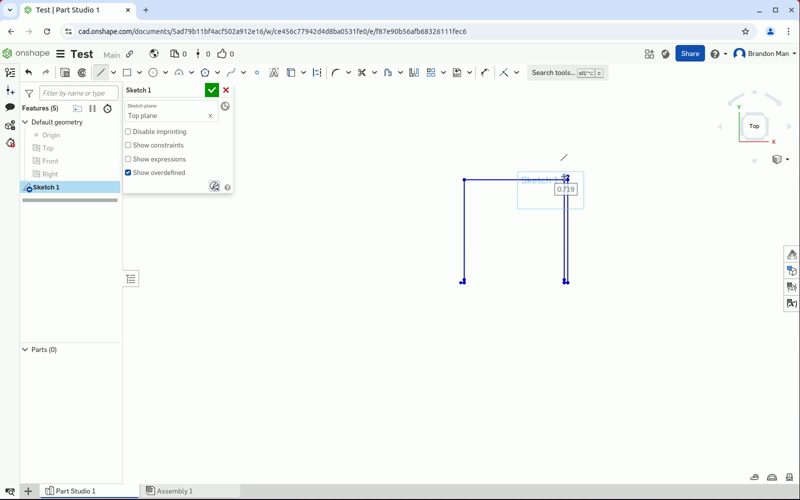
key_up(shift)
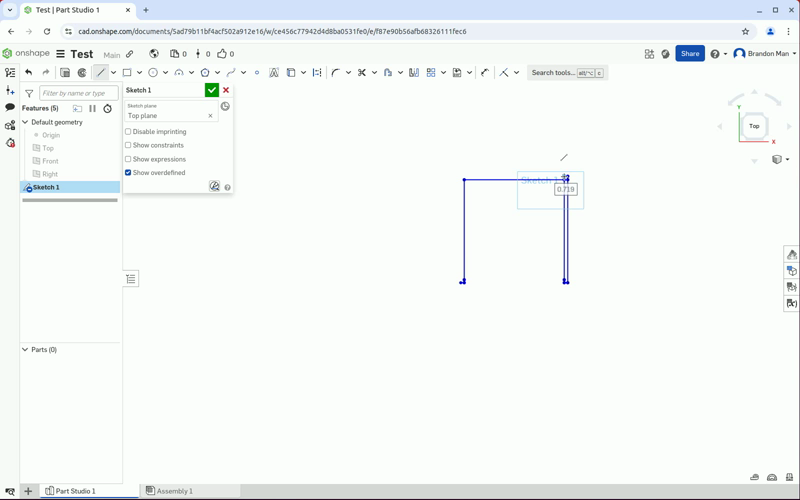
key_down(shift)
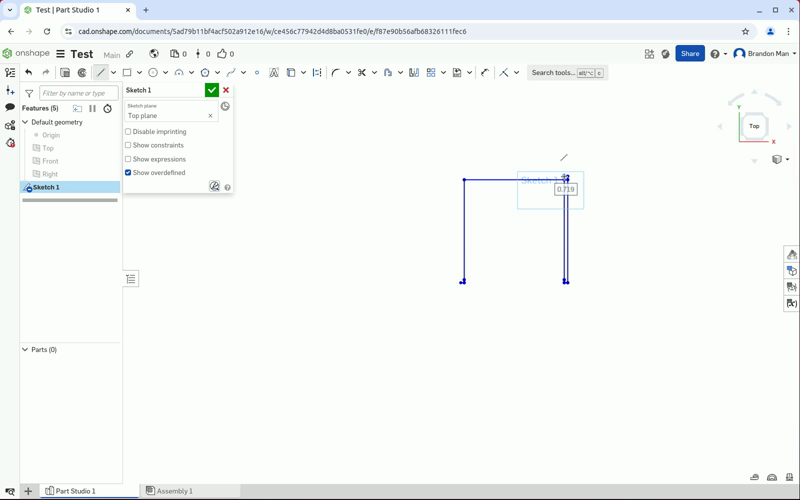
mouse_move(460, 176)
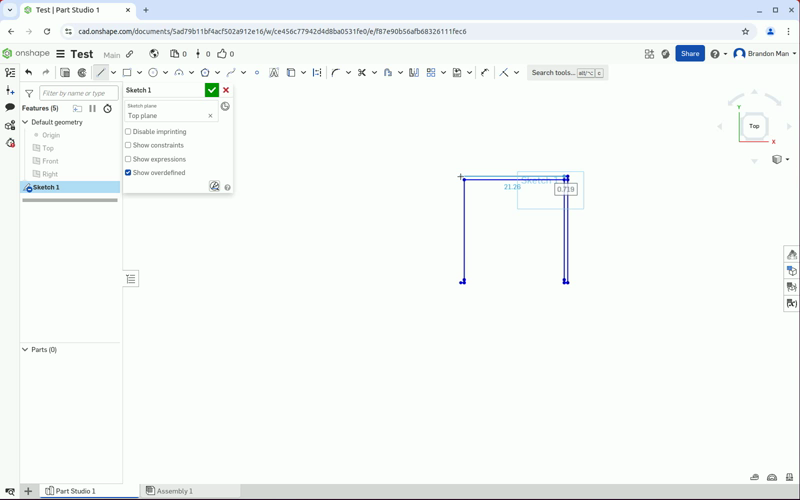
click(460, 176)
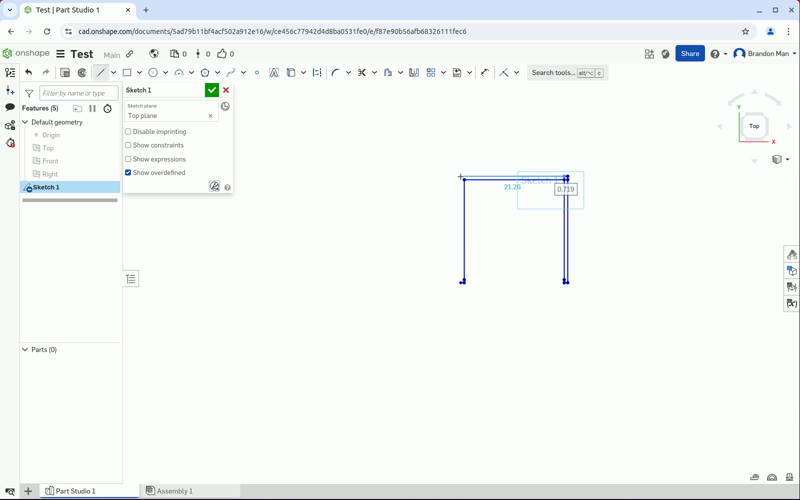
key_up(shift)
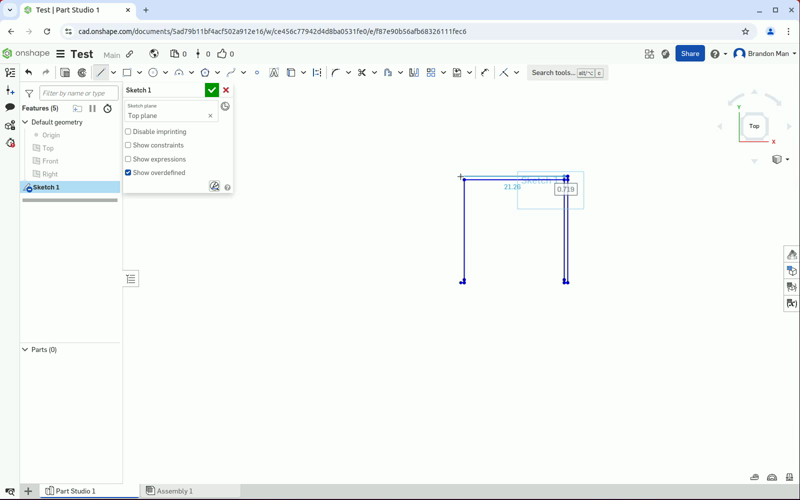
key_down(shift)
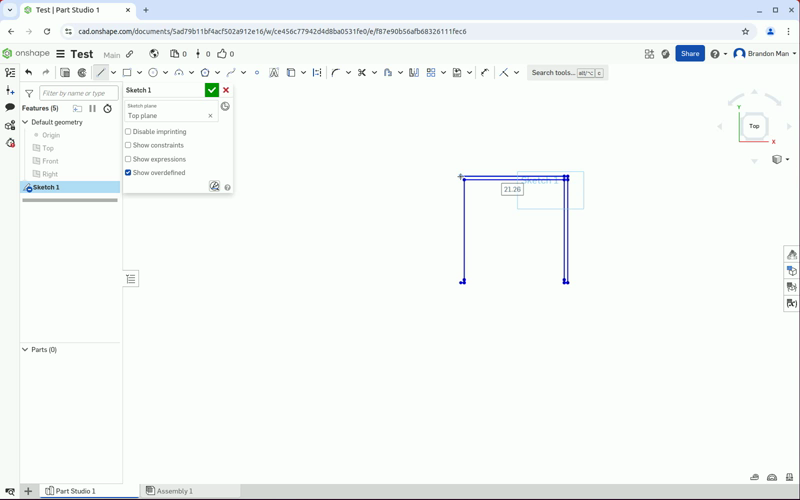
mouse_move(460, 279)
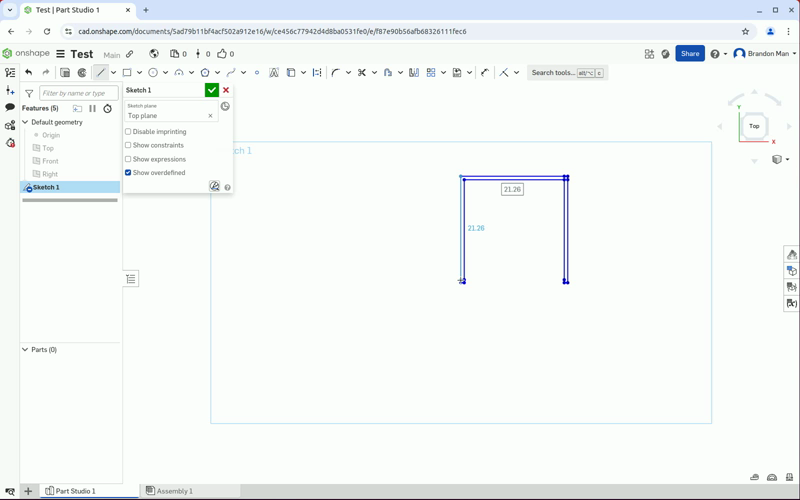
scroll(6)
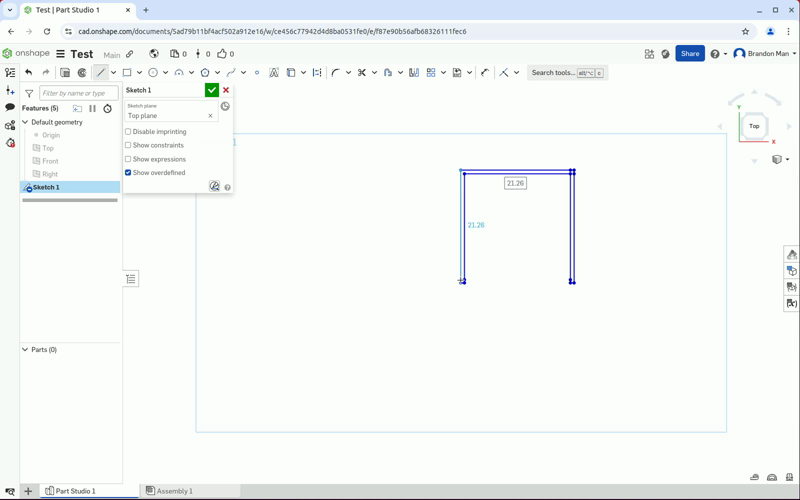
scroll(6)
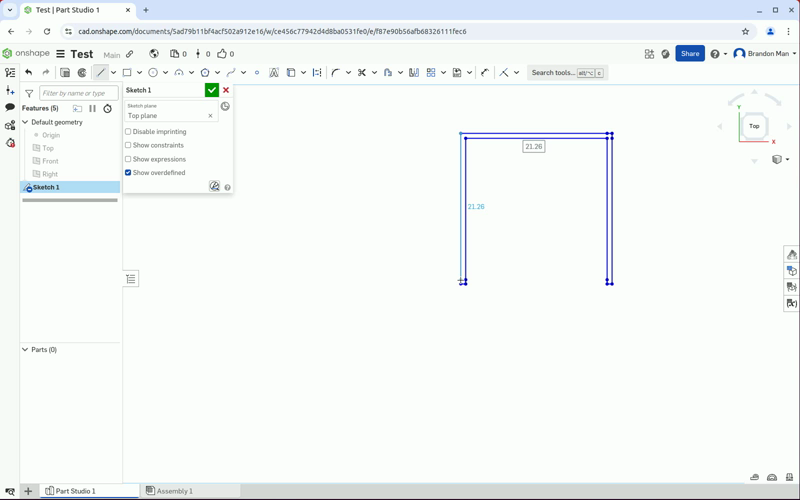
scroll(6)
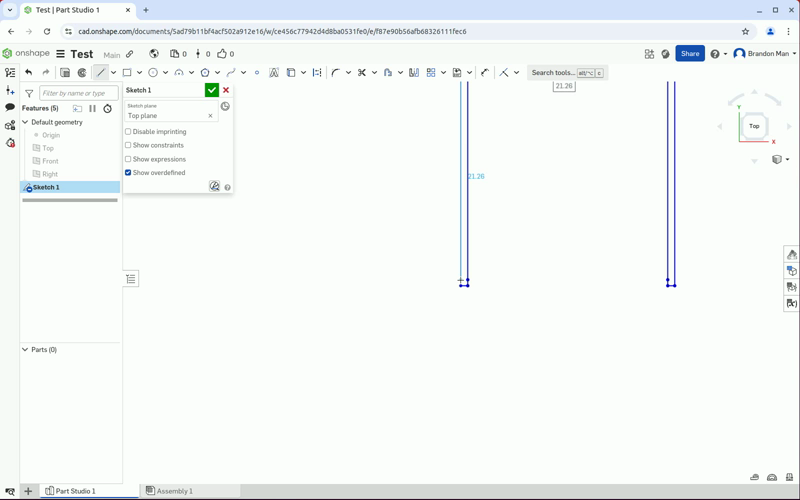
scroll(6)
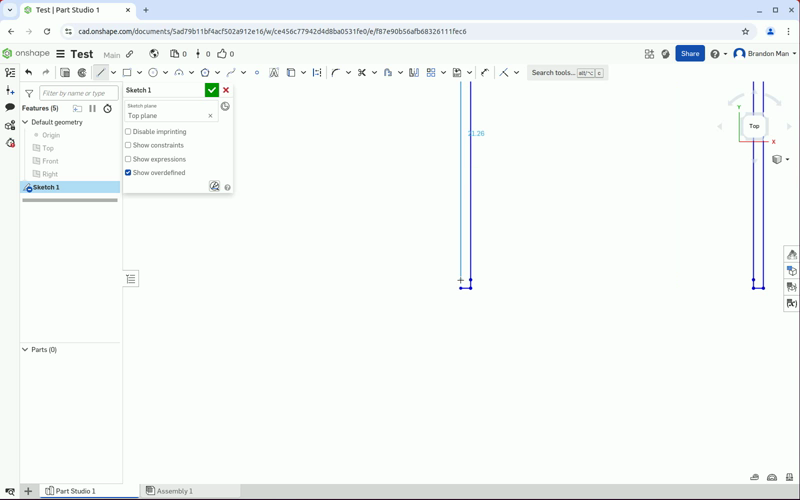
scroll(6)
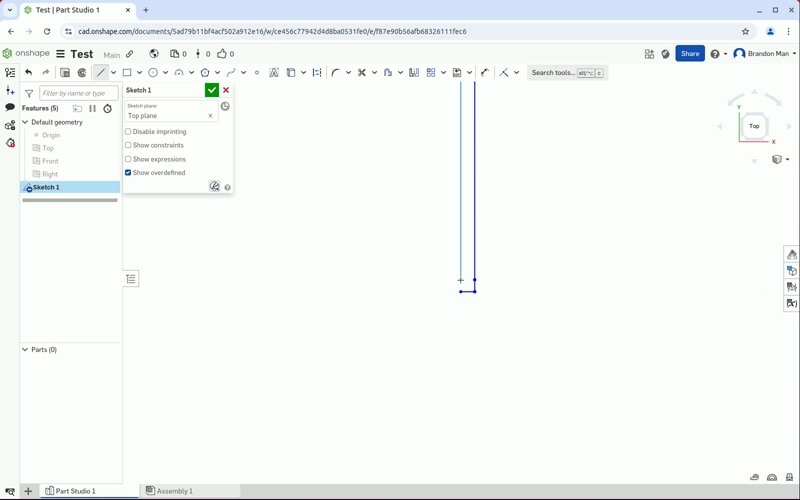
scroll(6)
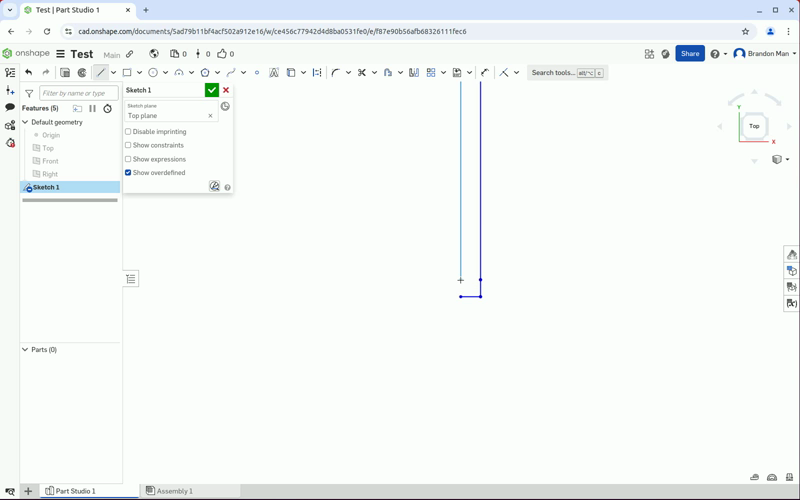
scroll(6)
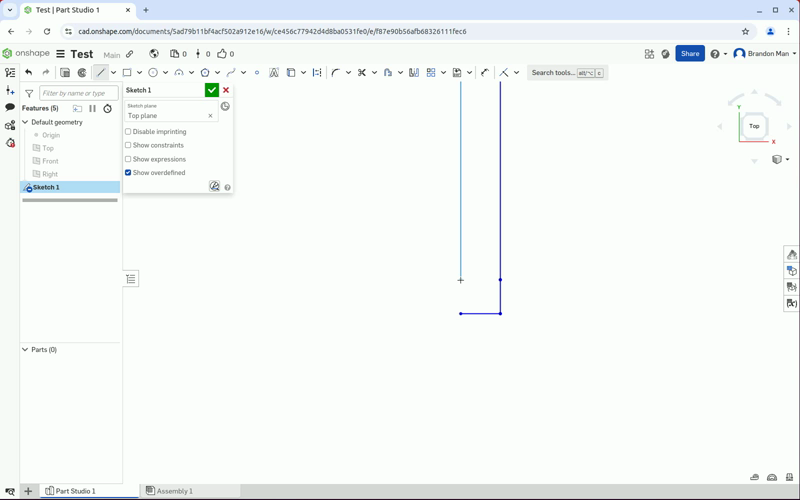
click(460, 279)
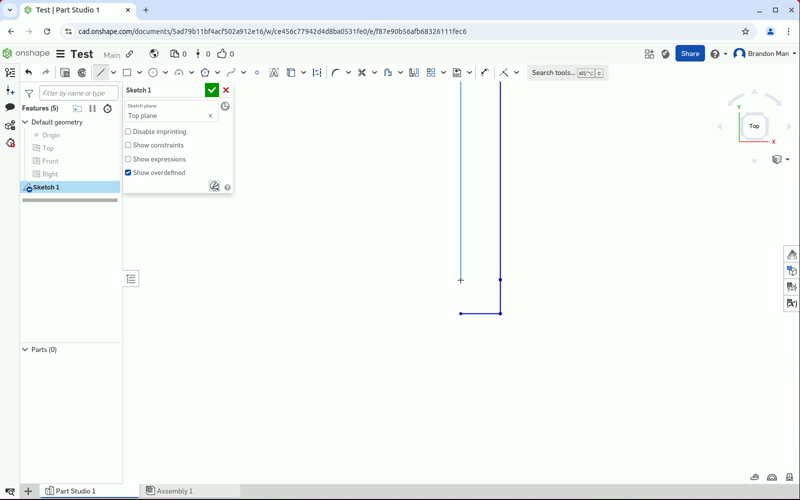
scroll(-6)
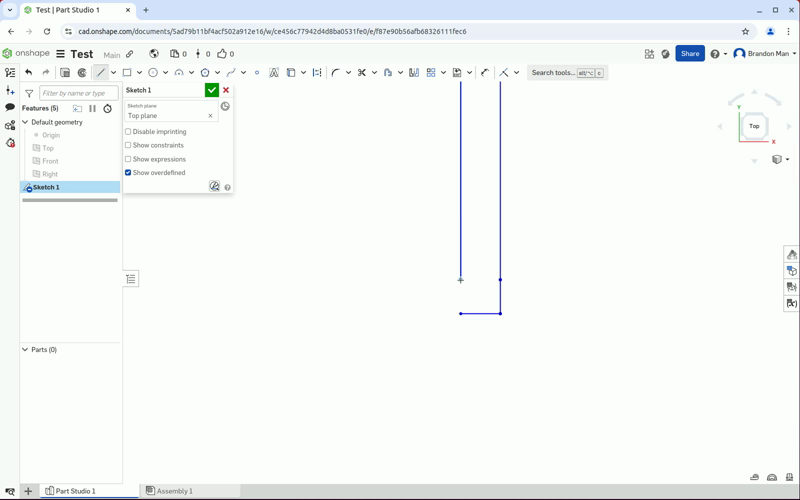
scroll(-6)
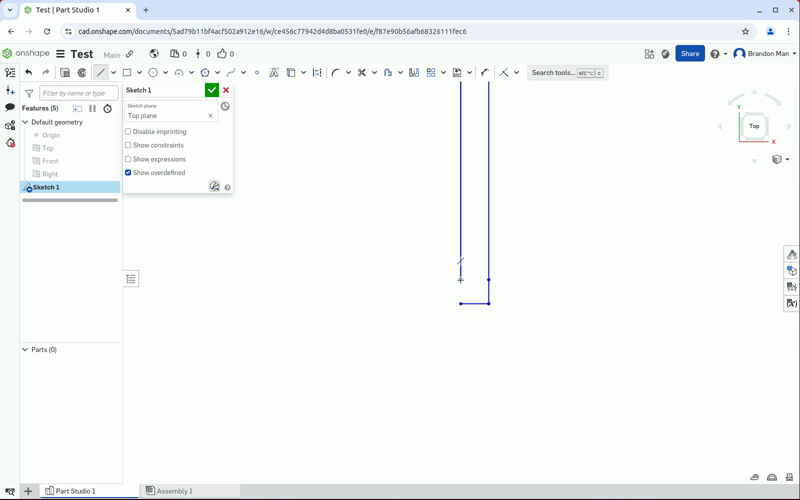
scroll(-6)
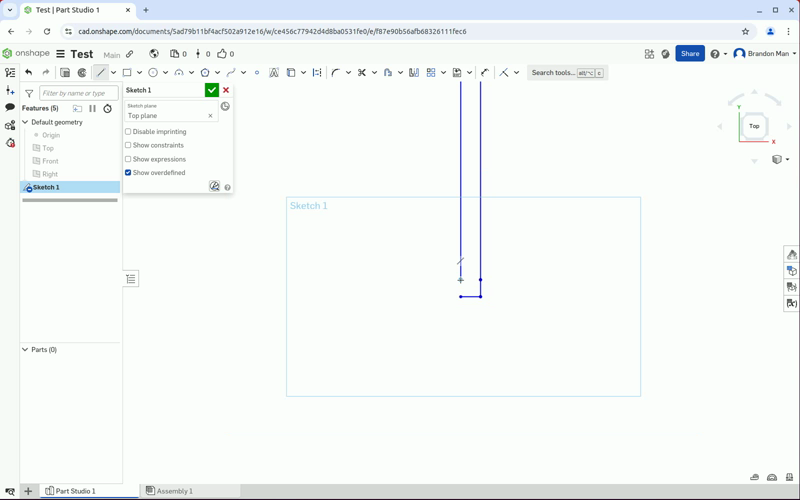
scroll(-6)
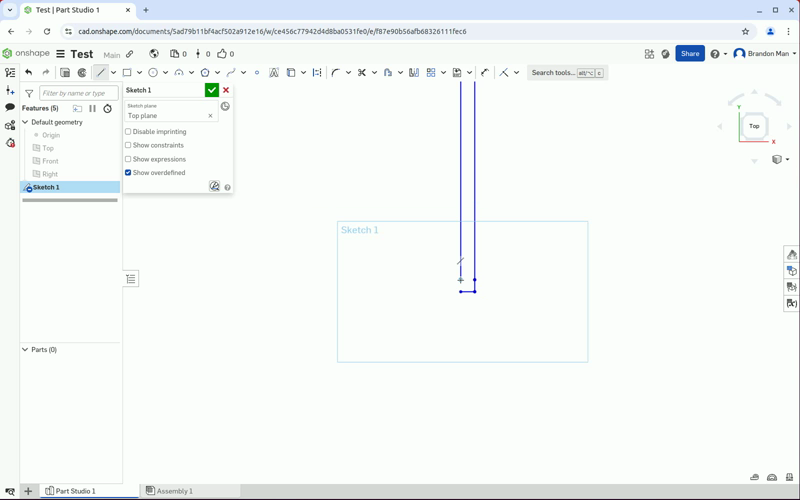
scroll(-6)
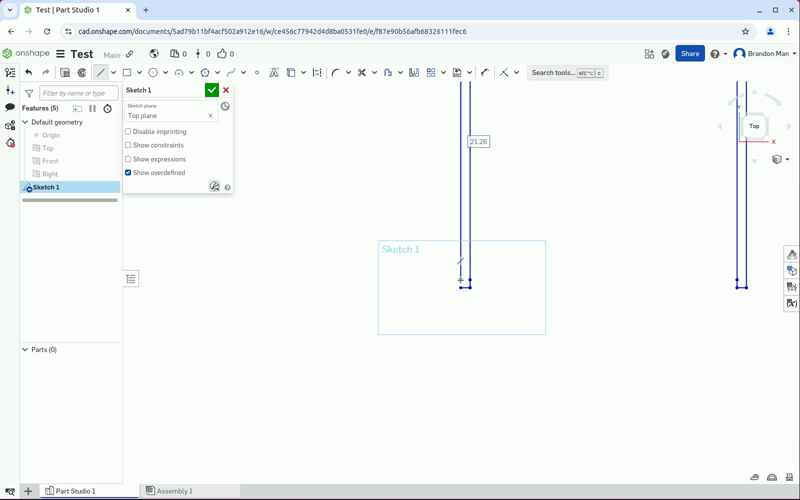
scroll(-6)
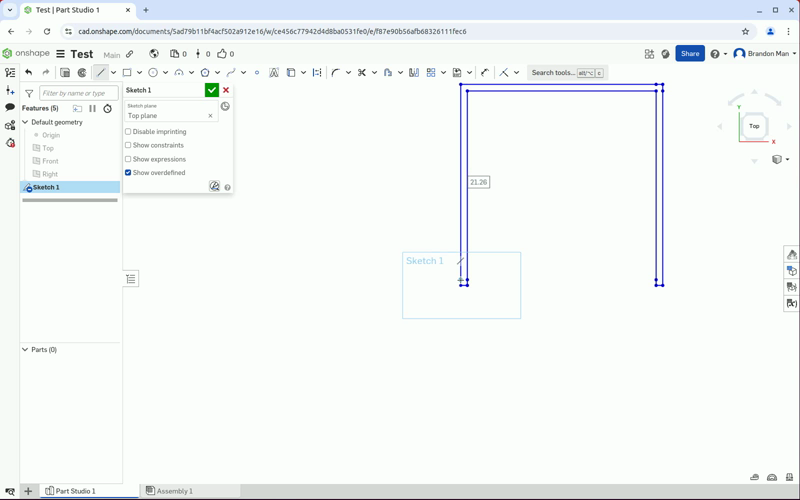
scroll(-6)
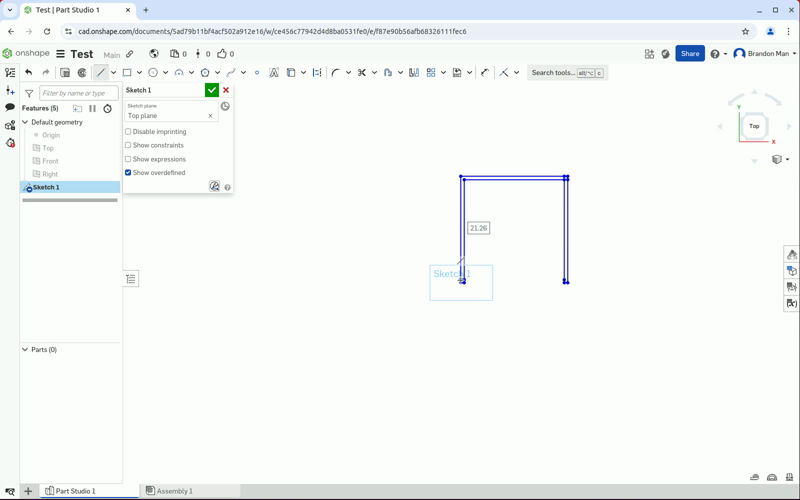
key_up(shift)
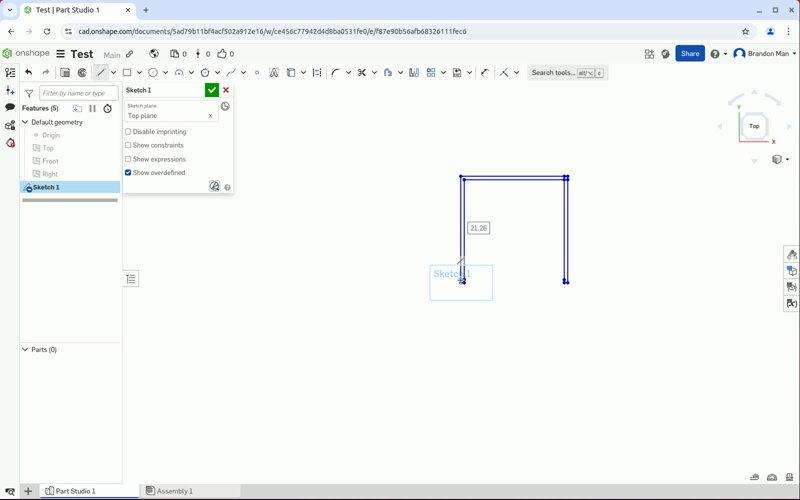
mouse_move(490, 279)
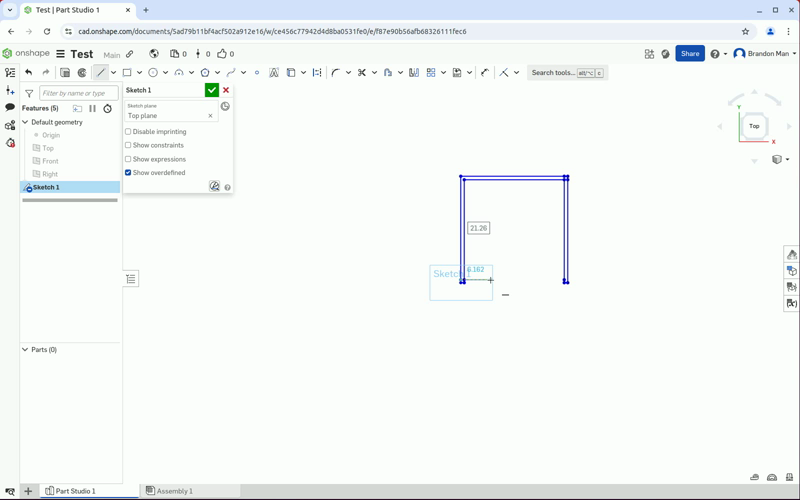
key_down(shift)
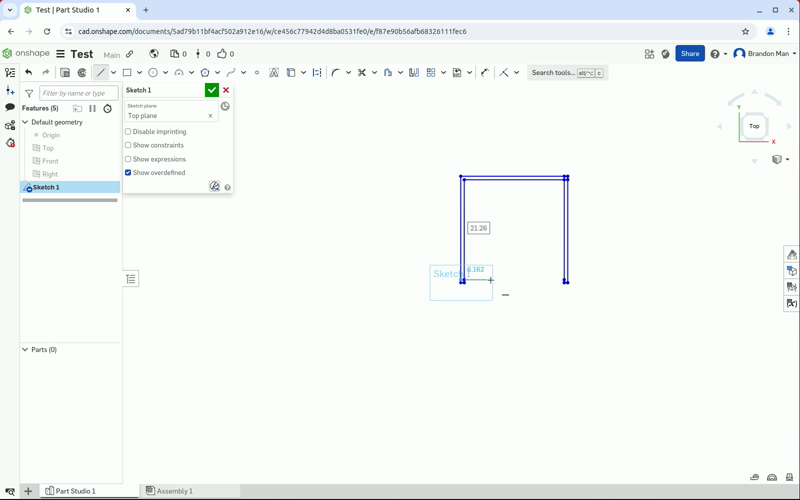
mouse_move(460, 282)
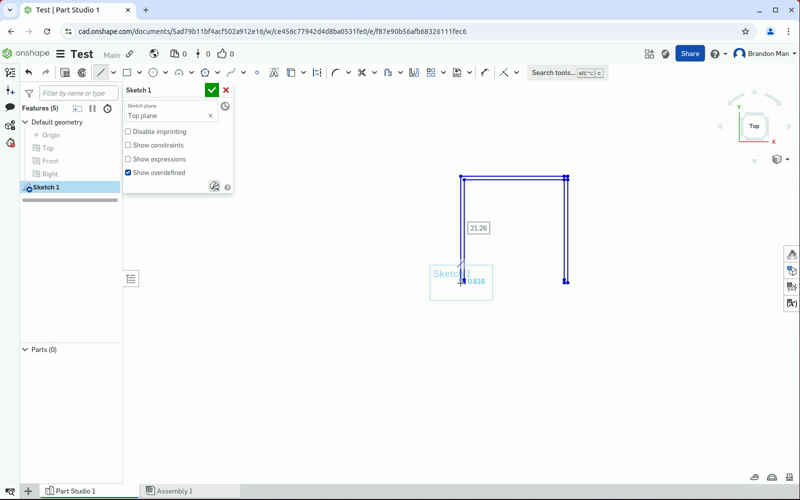
scroll(6)
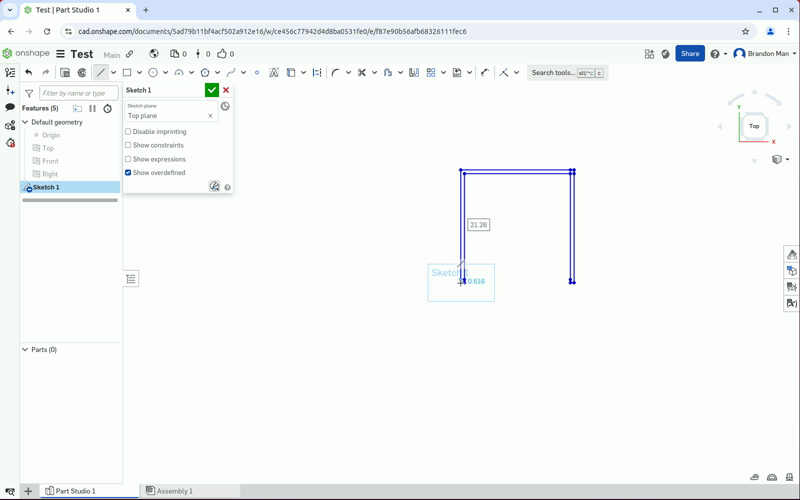
scroll(6)
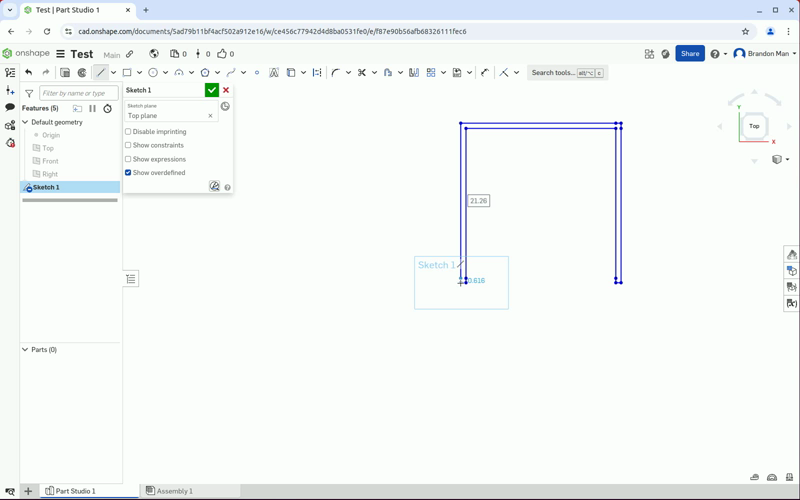
scroll(6)
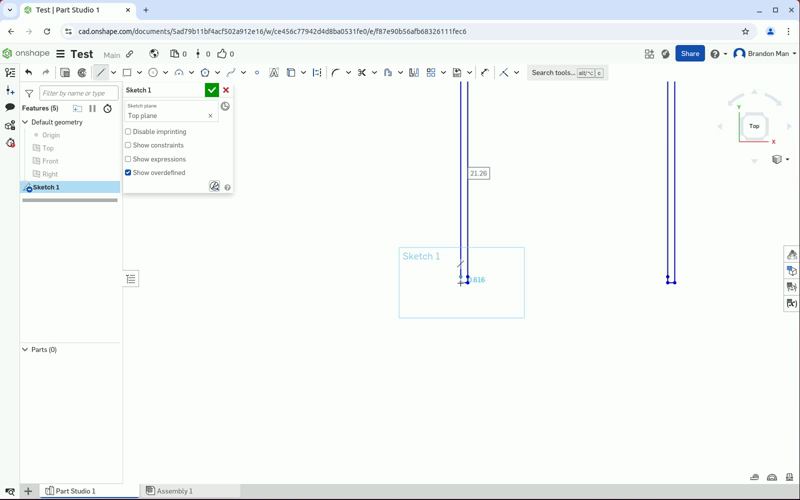
scroll(6)
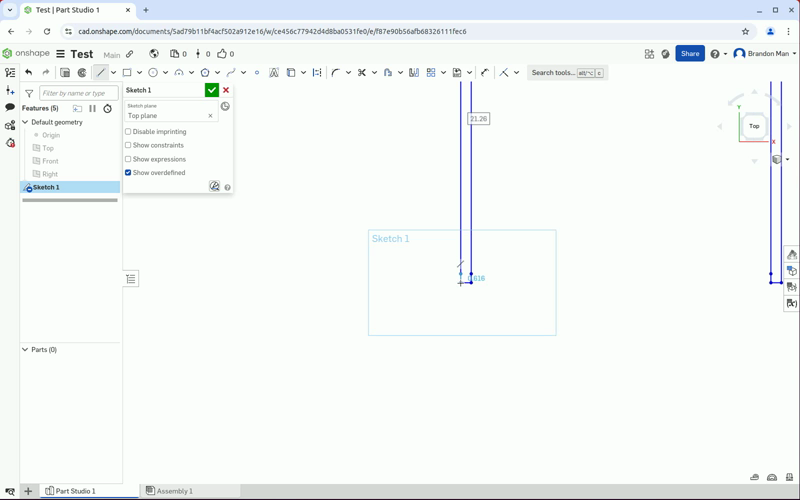
scroll(6)
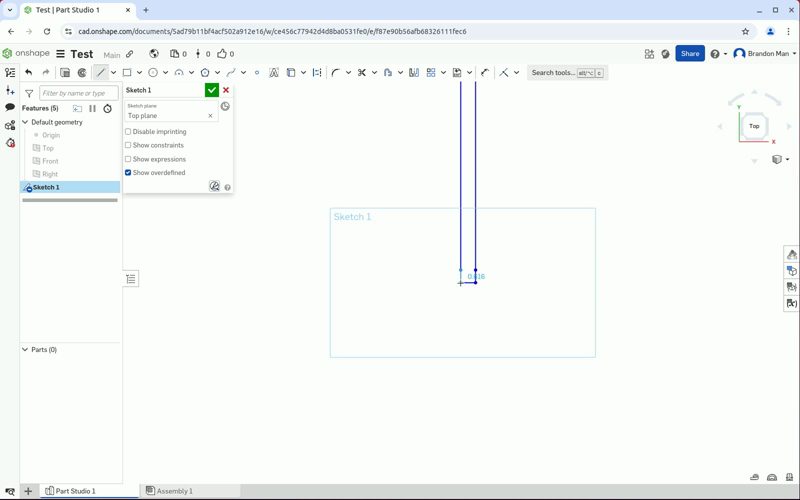
scroll(6)
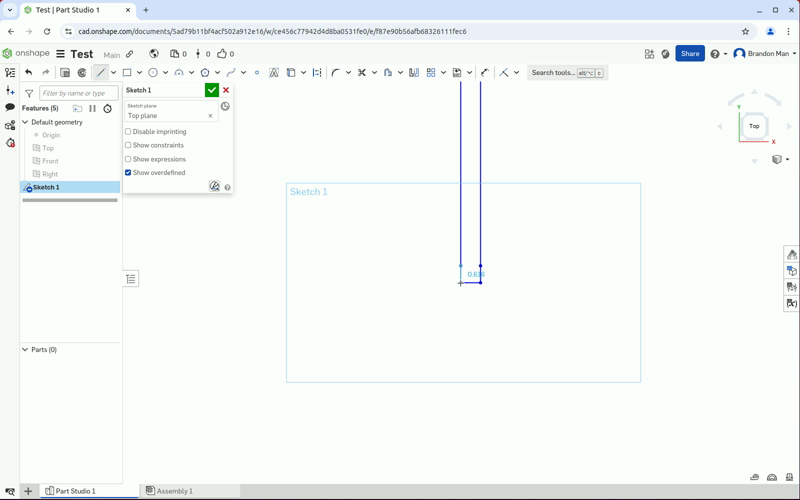
scroll(6)
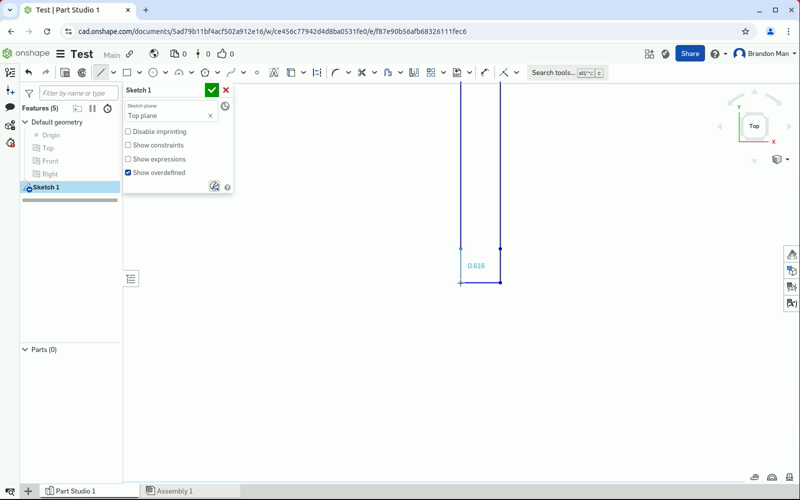
key_up(shift)
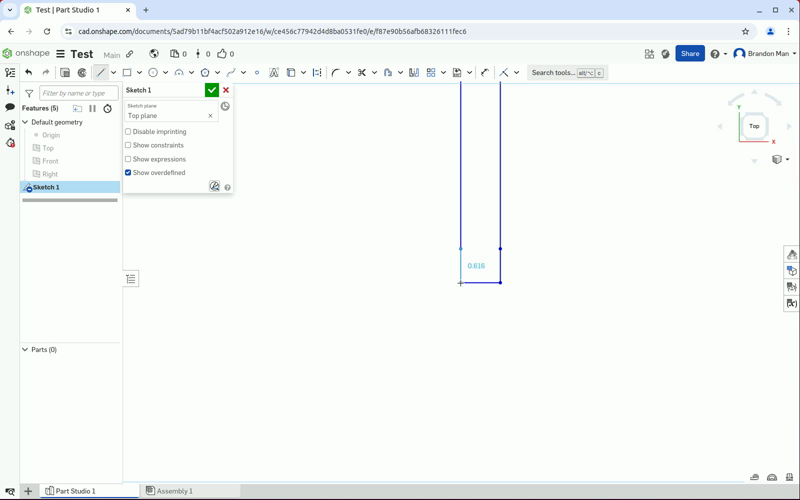
click(460, 282)
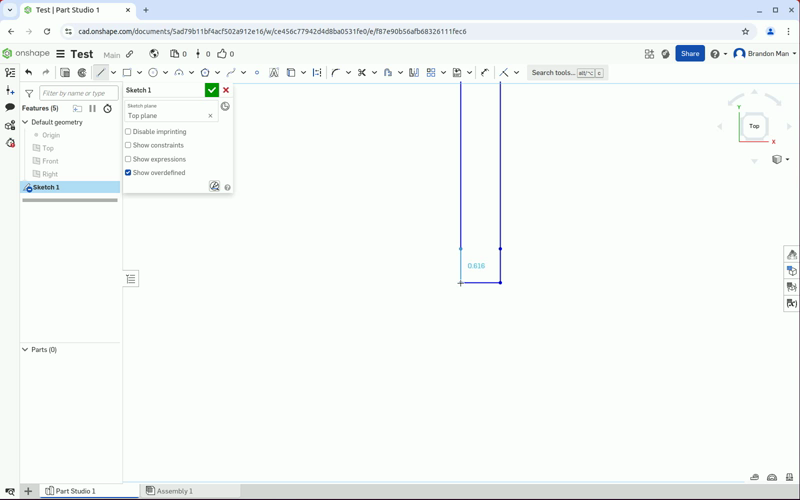
scroll(-6)
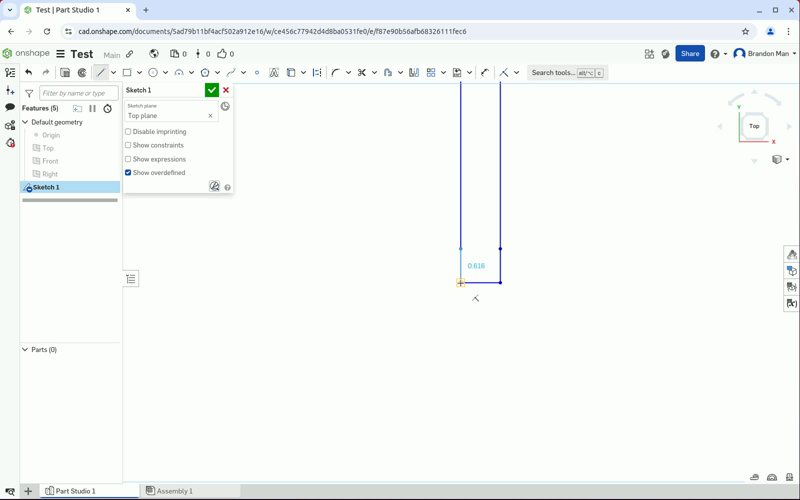
scroll(-6)
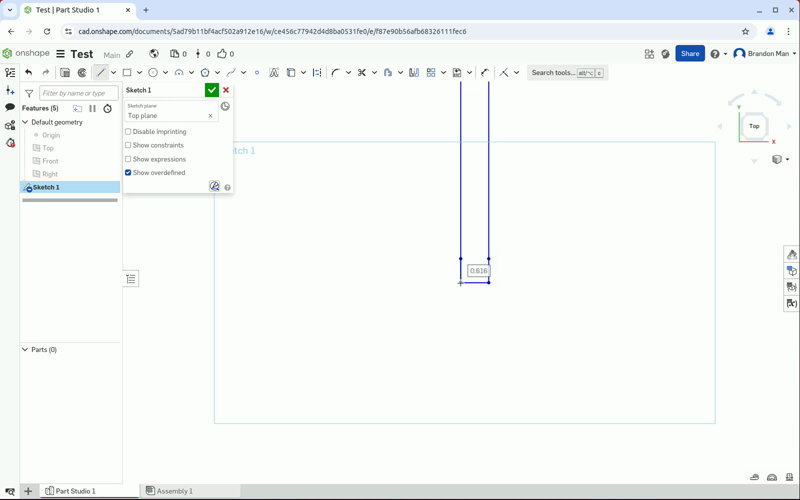
scroll(-6)
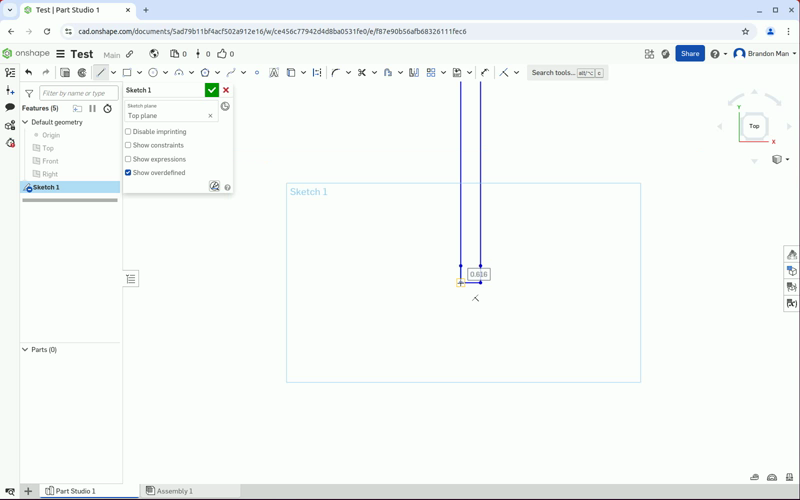
scroll(-6)
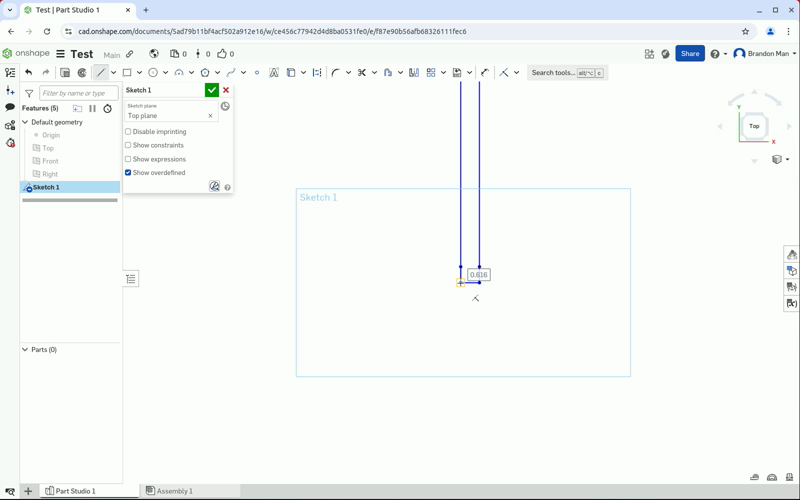
scroll(-6)
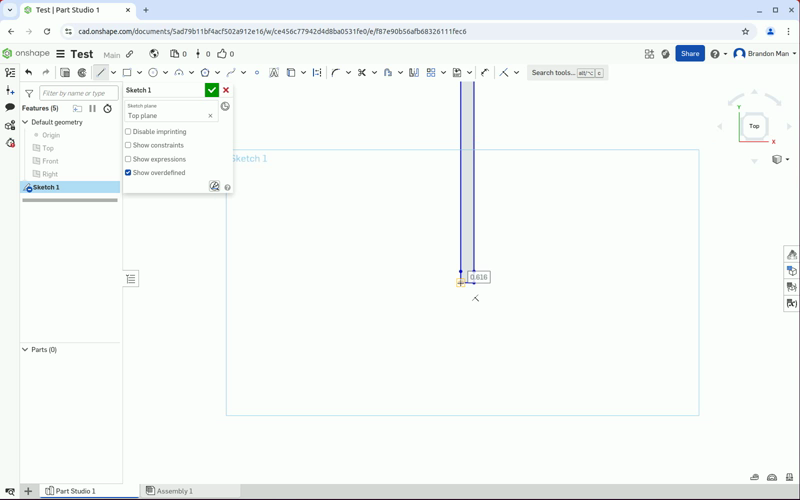
scroll(-6)
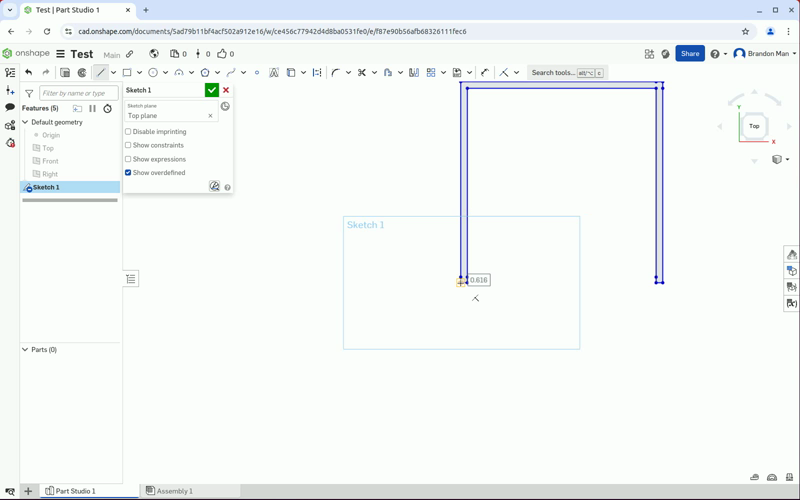
scroll(-6)
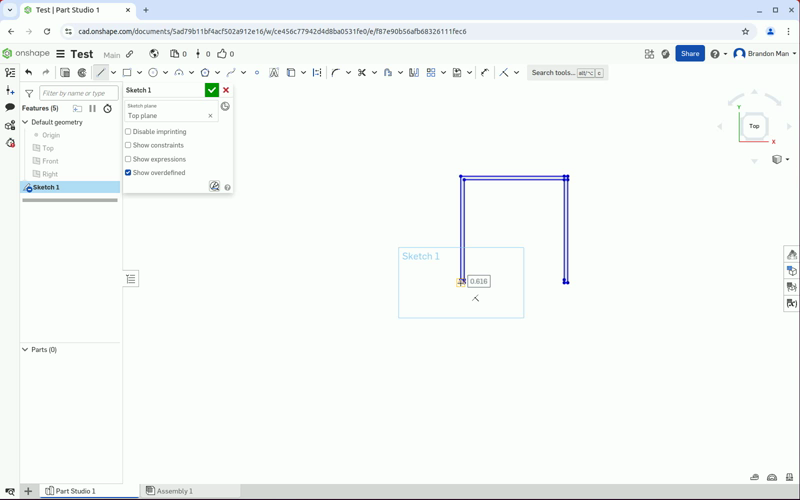
key(esc)
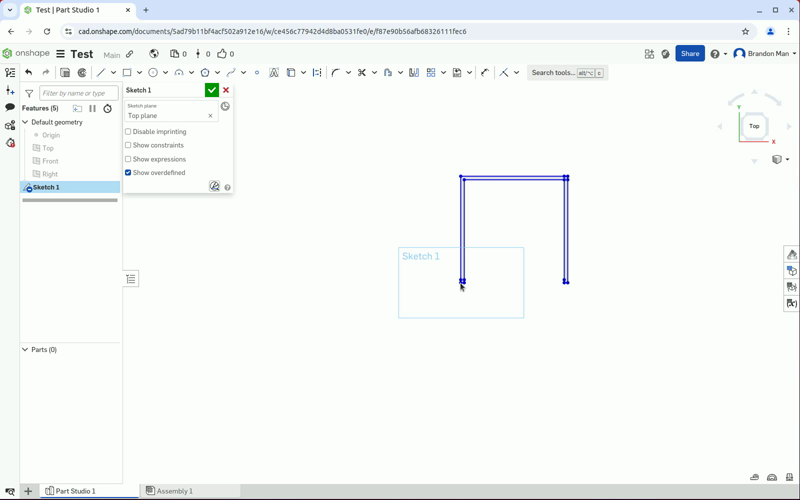
mouse_move(564, 209)
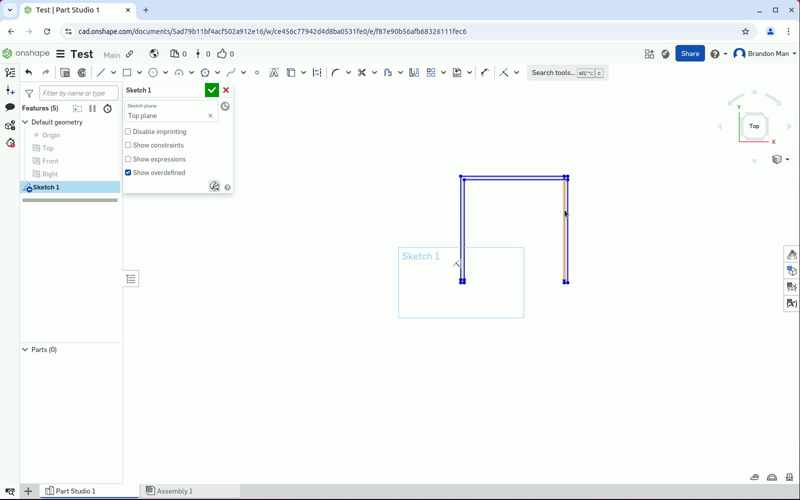
scroll(6)
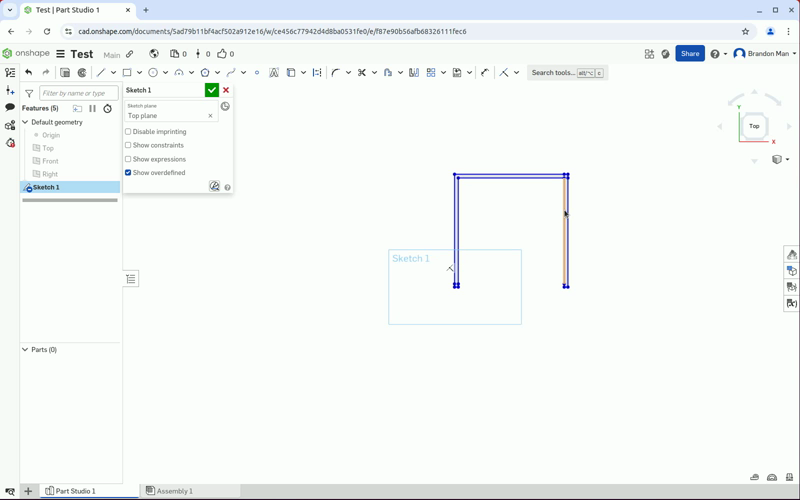
scroll(6)
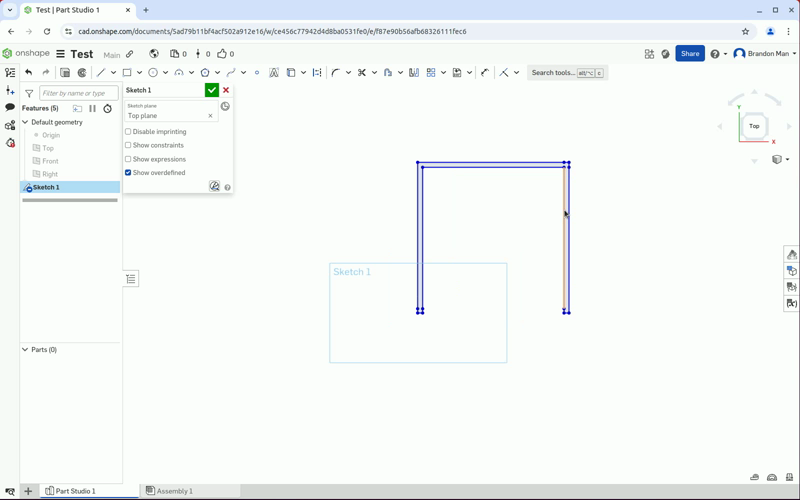
scroll(6)
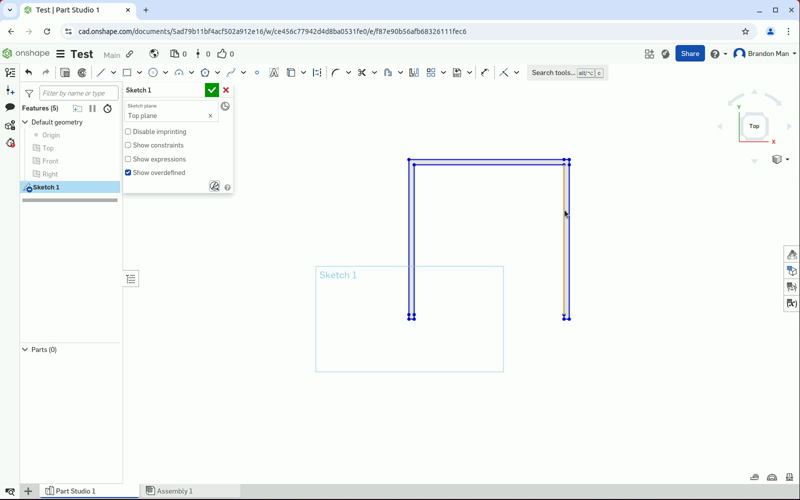
scroll(6)
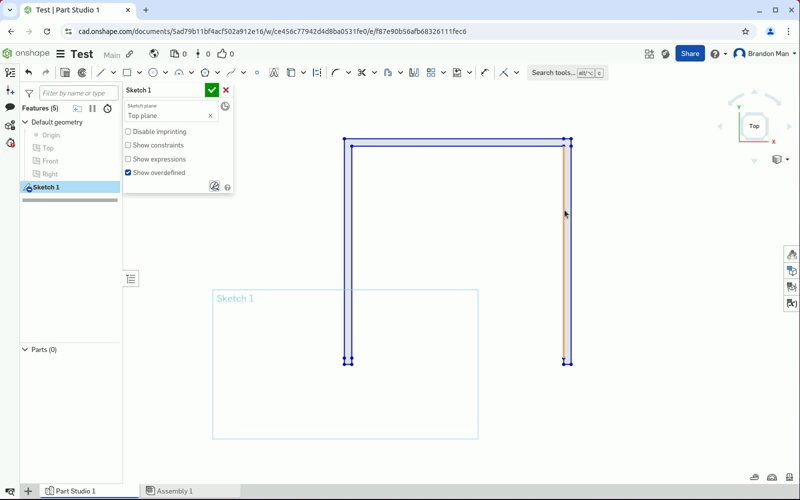
scroll(6)
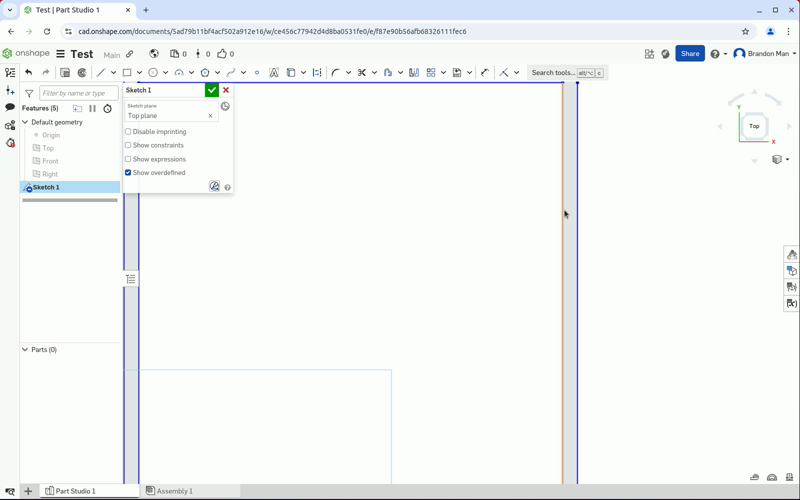
scroll(6)
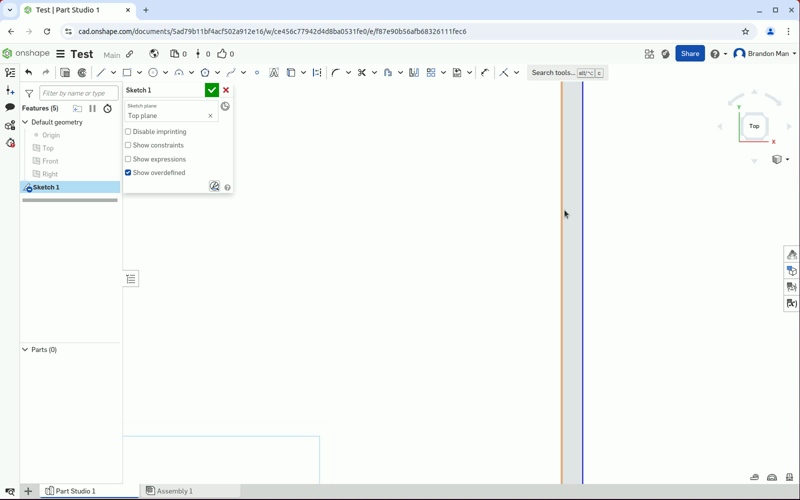
scroll(6)
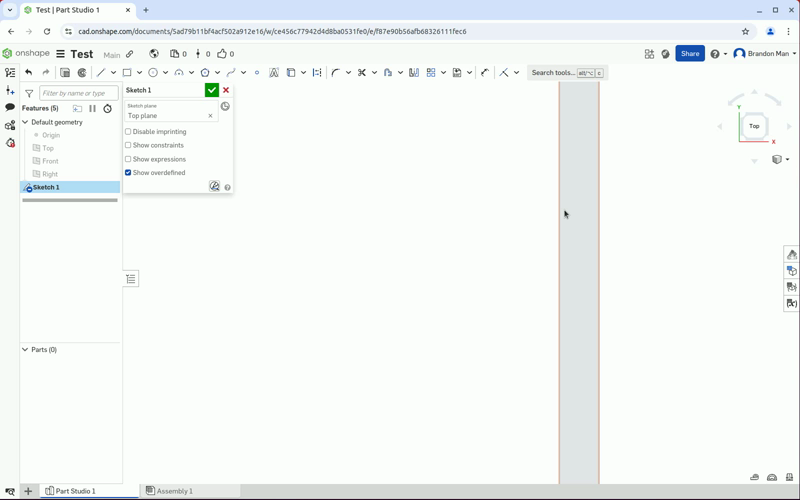
click(564, 209)
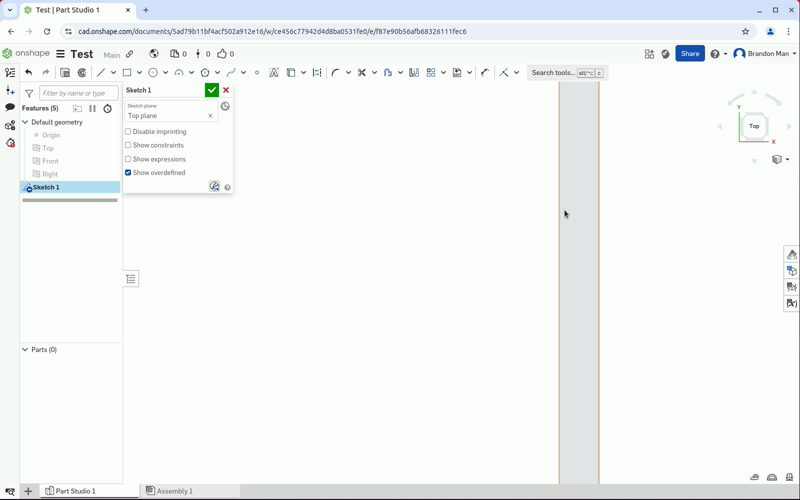
scroll(-6)
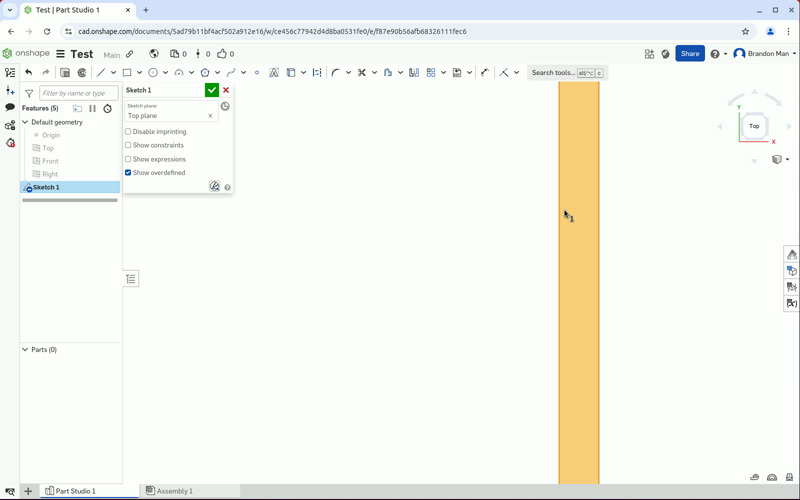
scroll(-6)
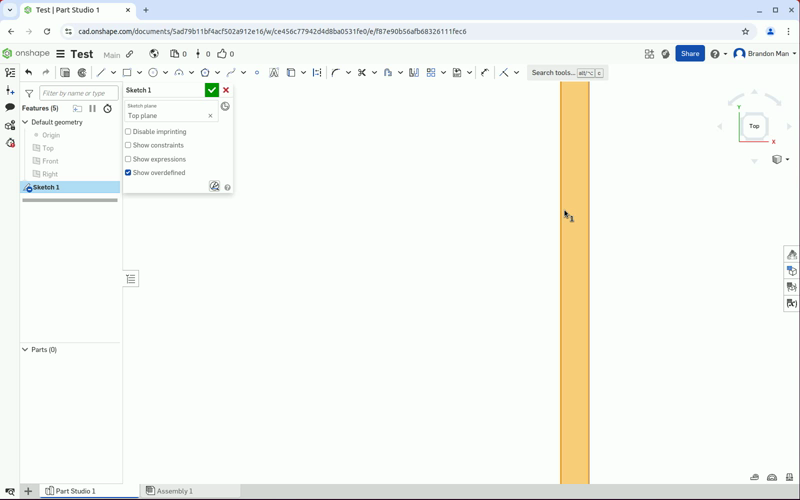
scroll(-6)
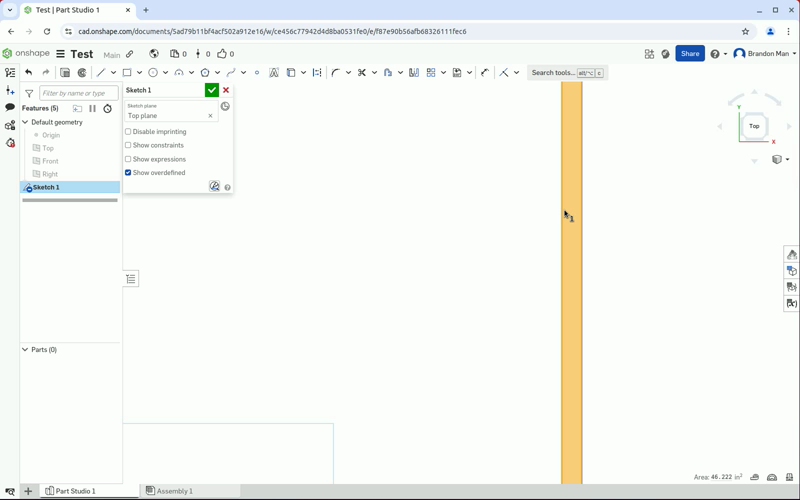
scroll(-6)
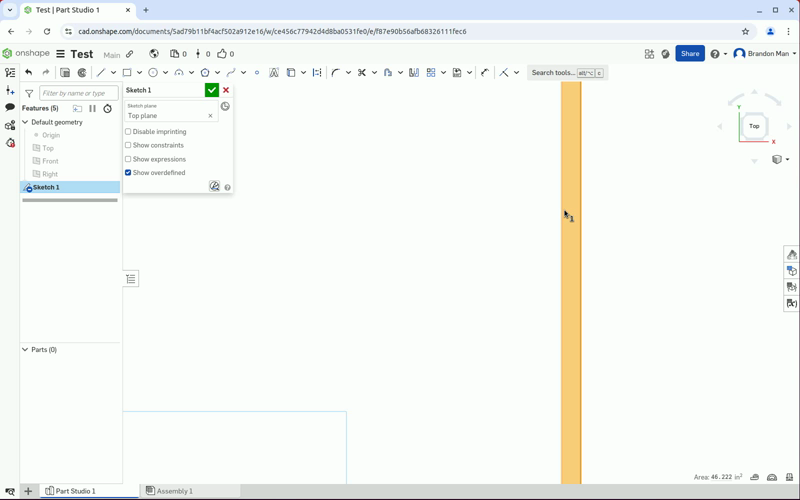
scroll(-6)
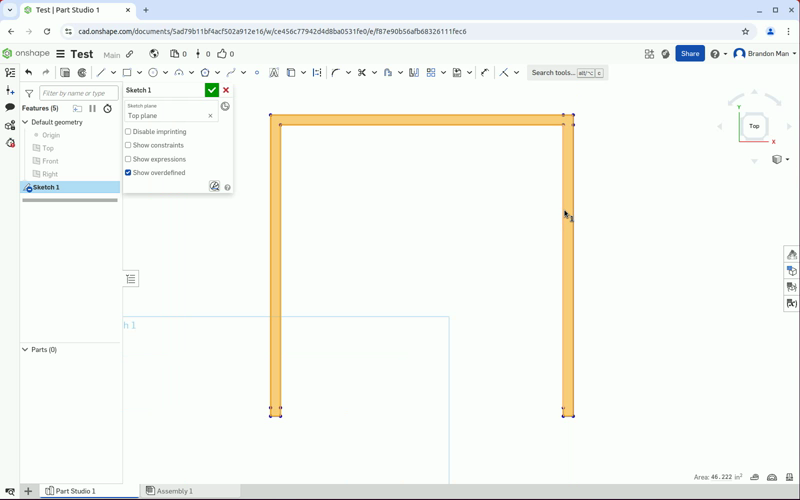
scroll(-6)
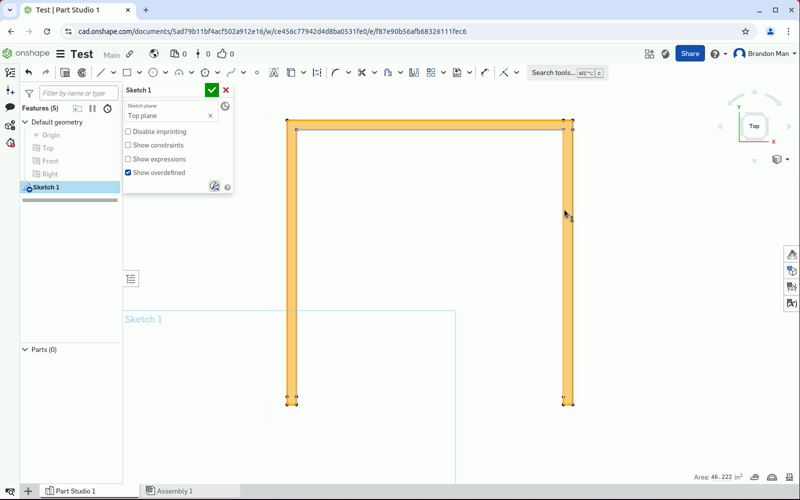
scroll(-6)
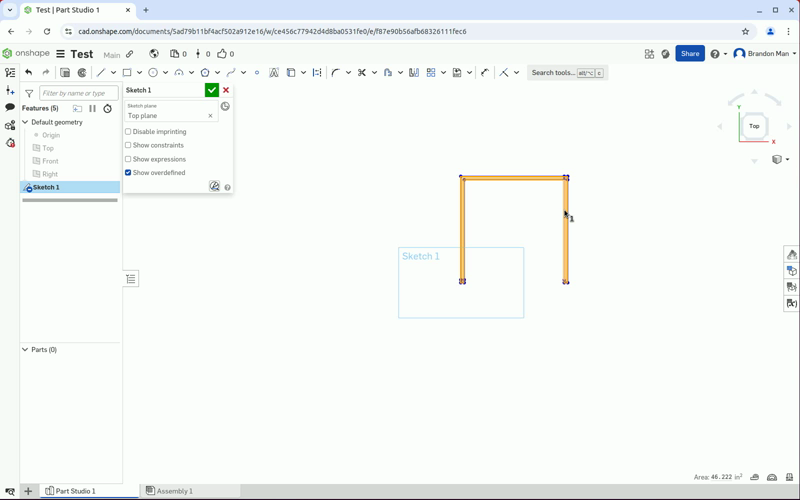
mouse_move(73, 352)
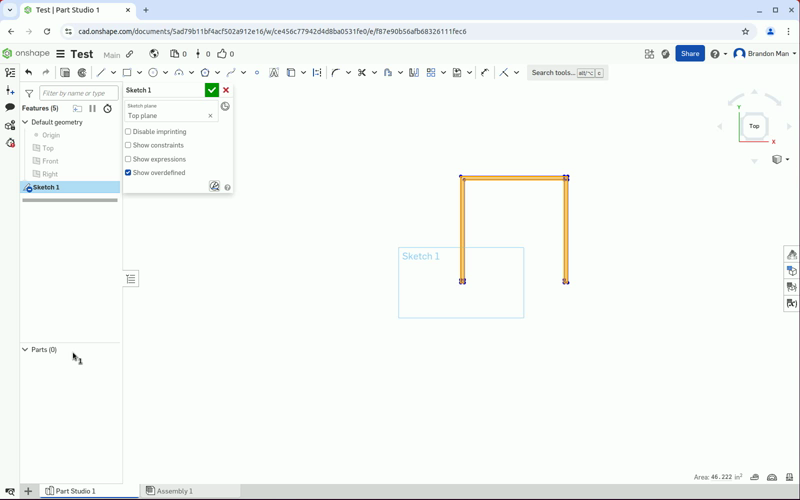
key(shift+y)
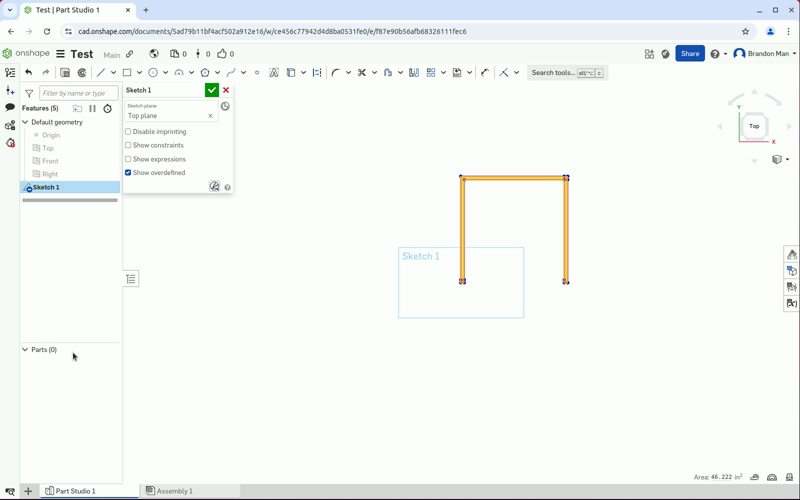
key(shift+e)
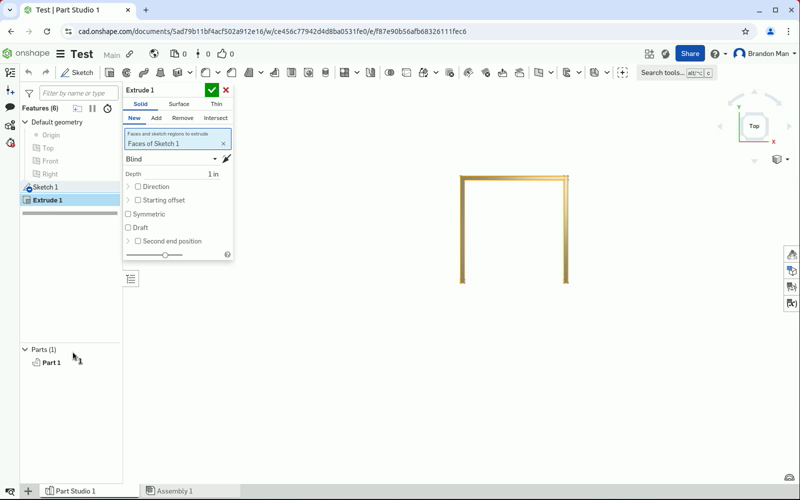
mouse_move(143, 106)
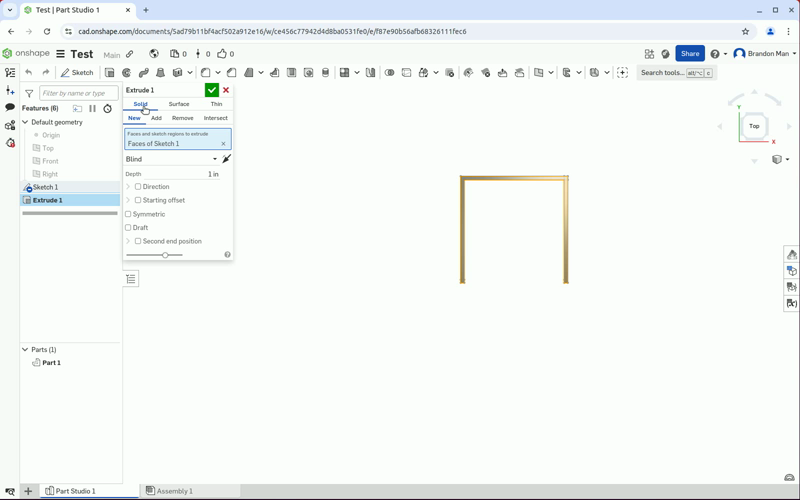
click(143, 106)
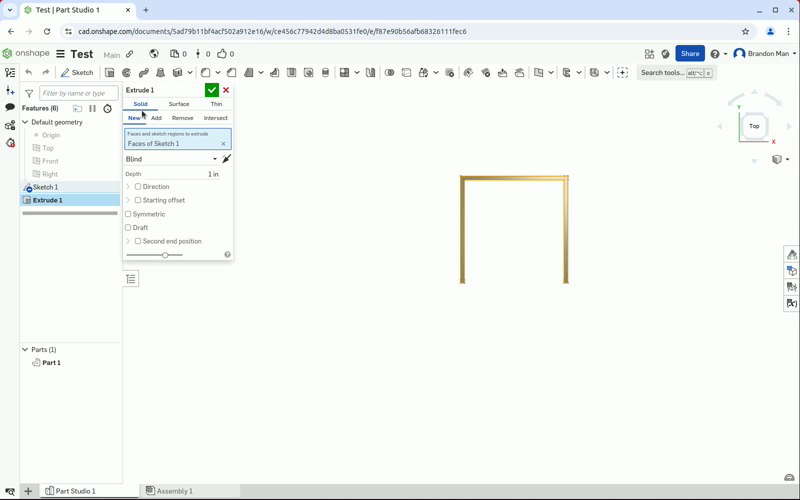
mouse_move(137, 120)
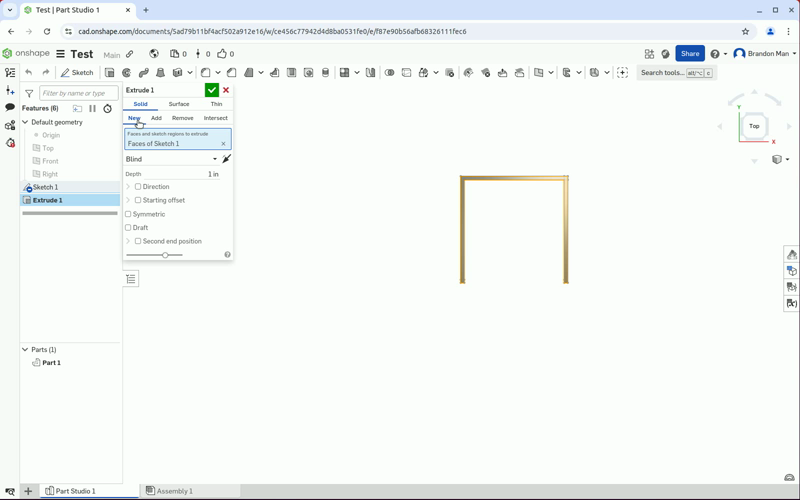
click(137, 120)
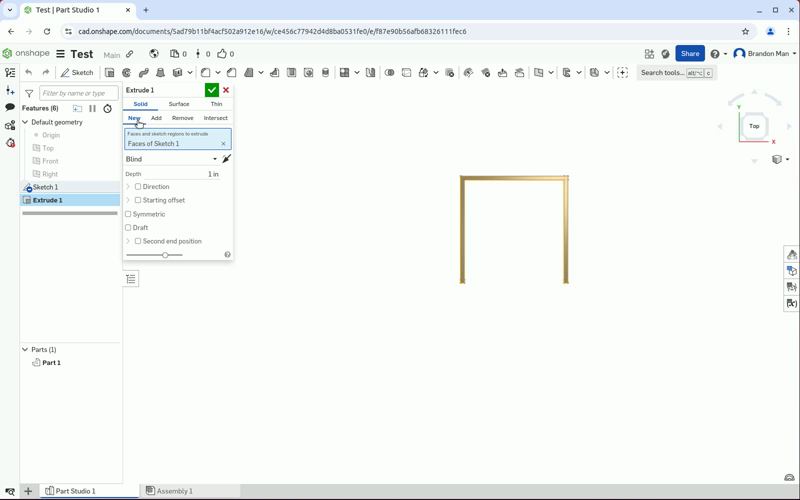
key(tab, 4)
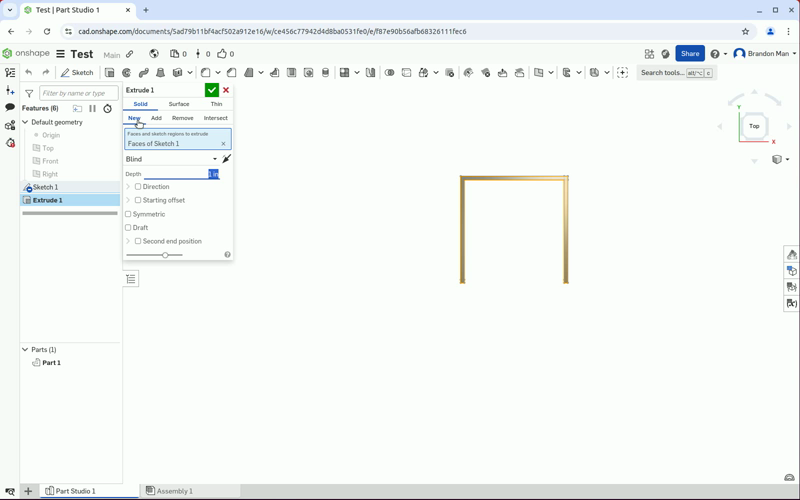
text(21.905)
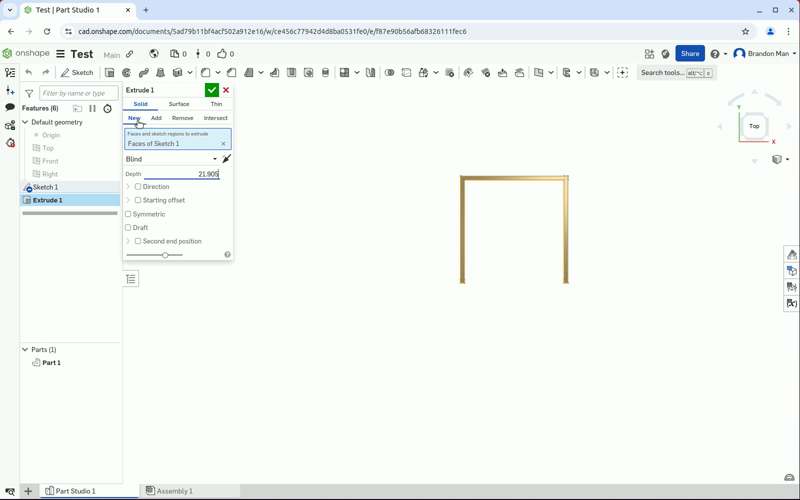
key(enter)
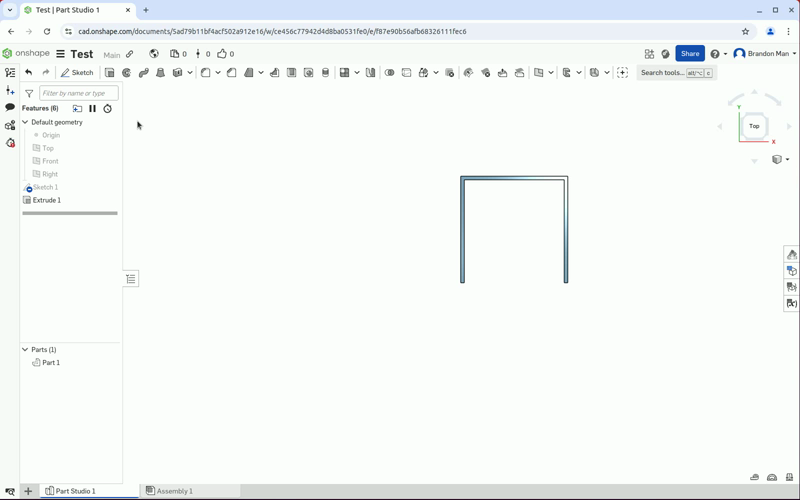
key(shift+h)
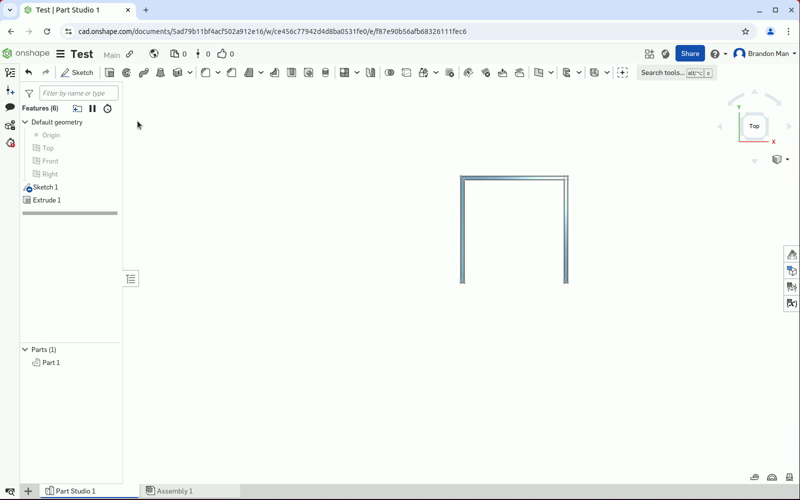
key(shift+h)
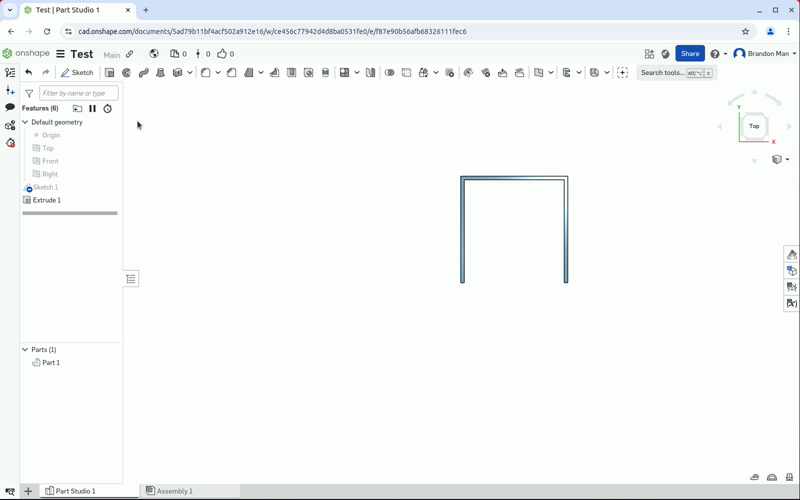
mouse_move(73, 189)
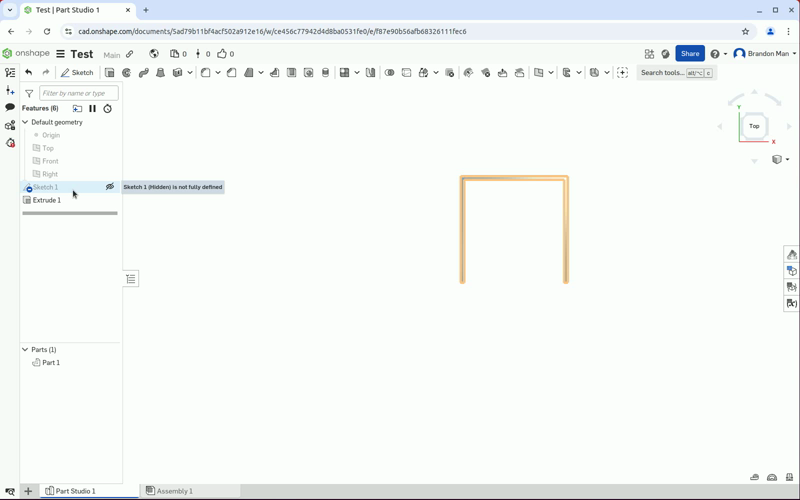
click(73, 189)
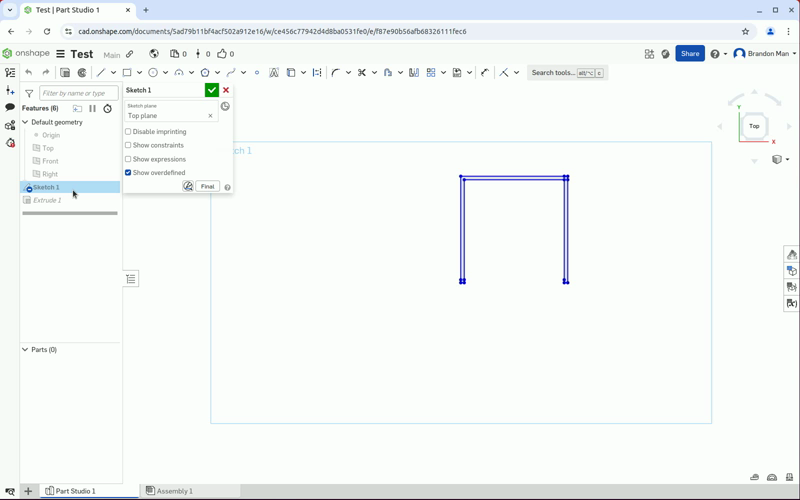
mouse_move(229, 92)
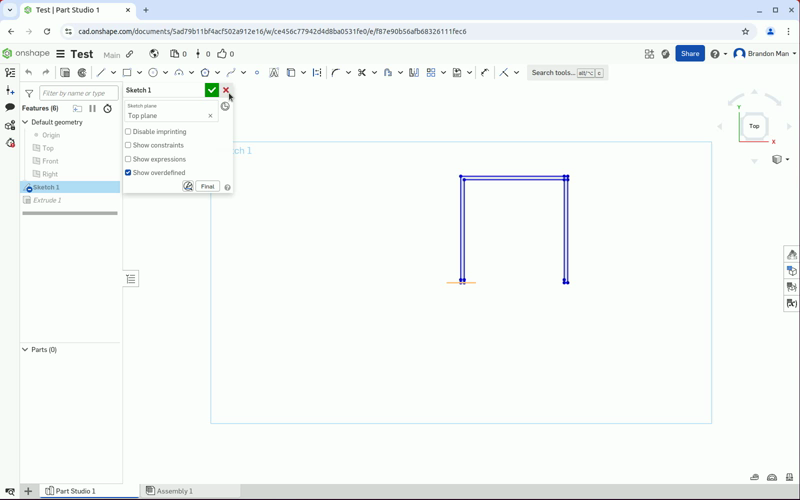
click(229, 92)
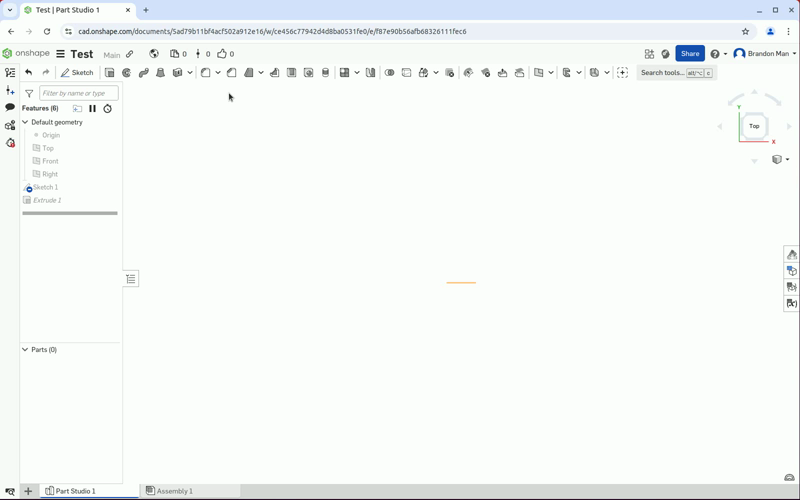
mouse_move(73, 352)
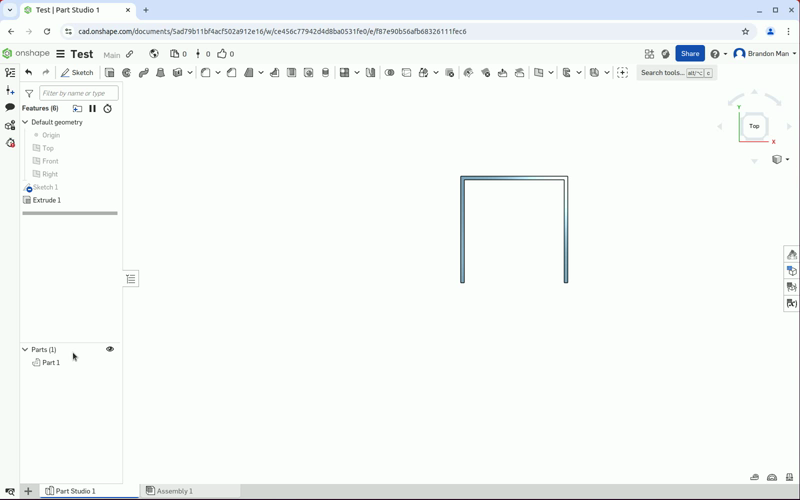
key(y)
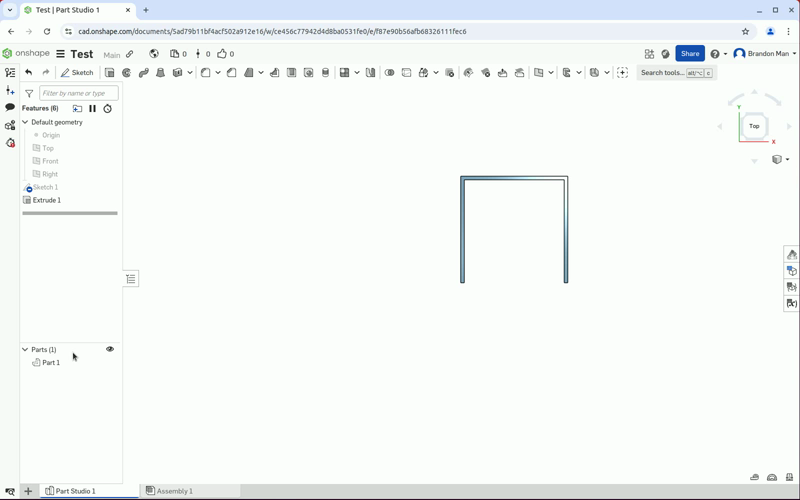
key(shift+p)
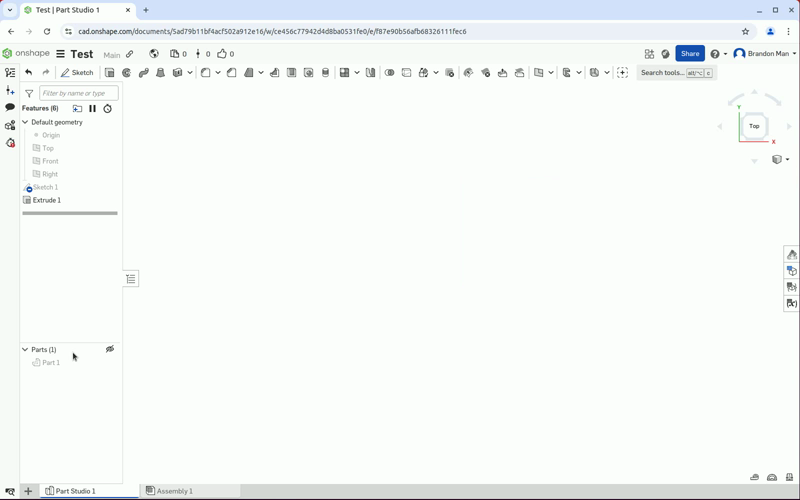
key(space)
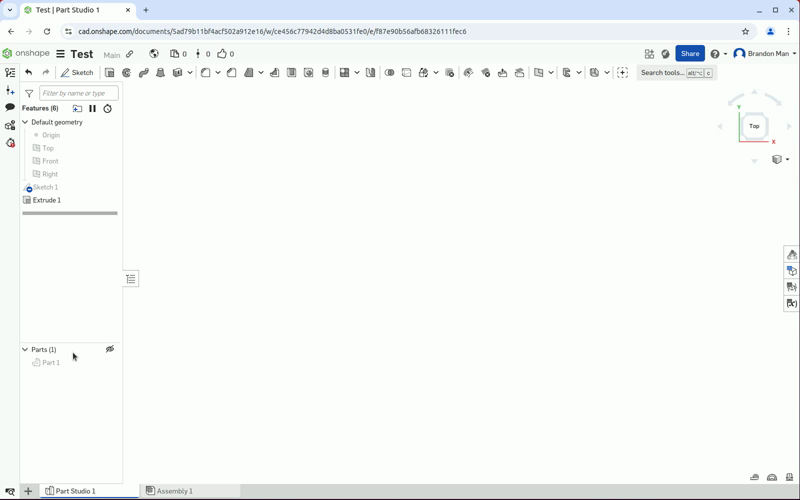
key_down(shift)
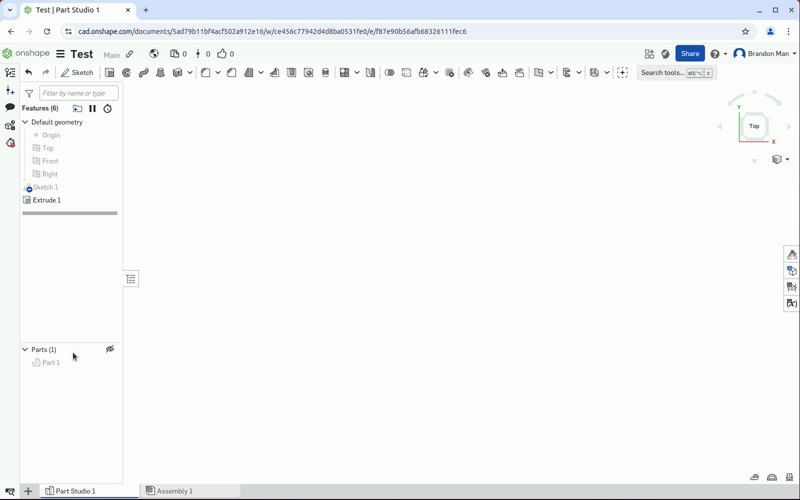
key(up)
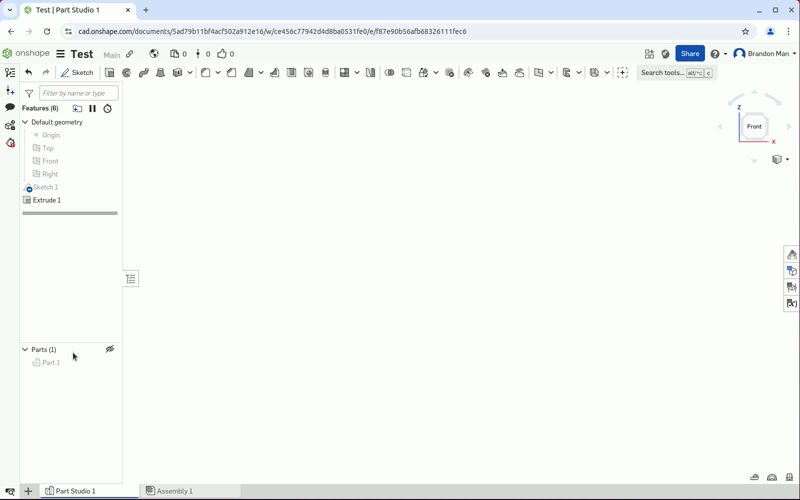
key_up(shift)
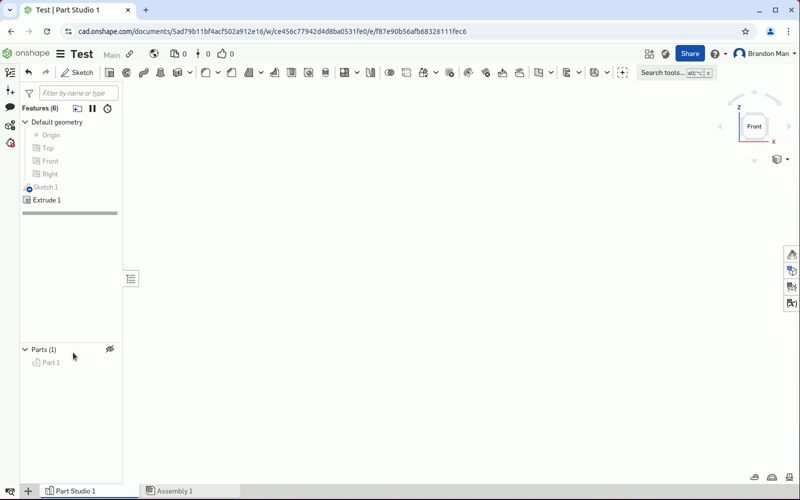
key(space)
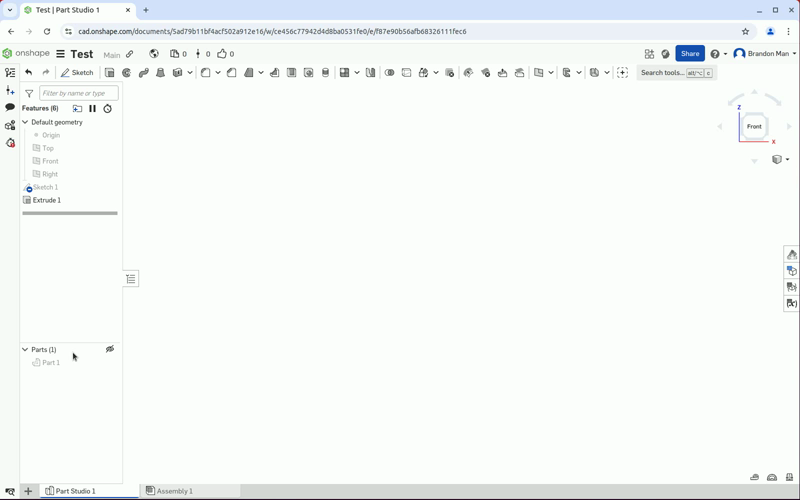
key_down(shift)
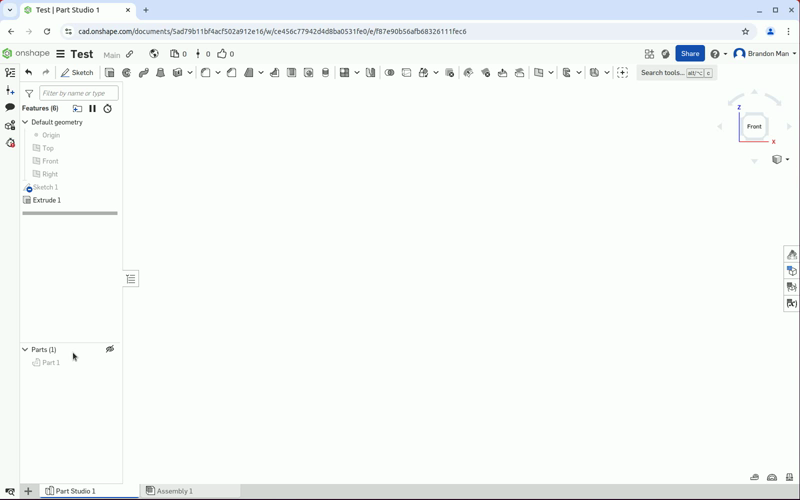
key(left)
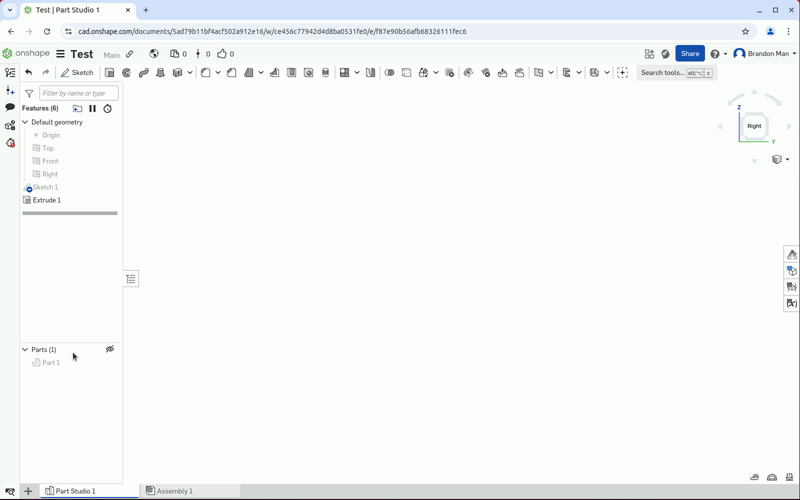
key_up(shift)
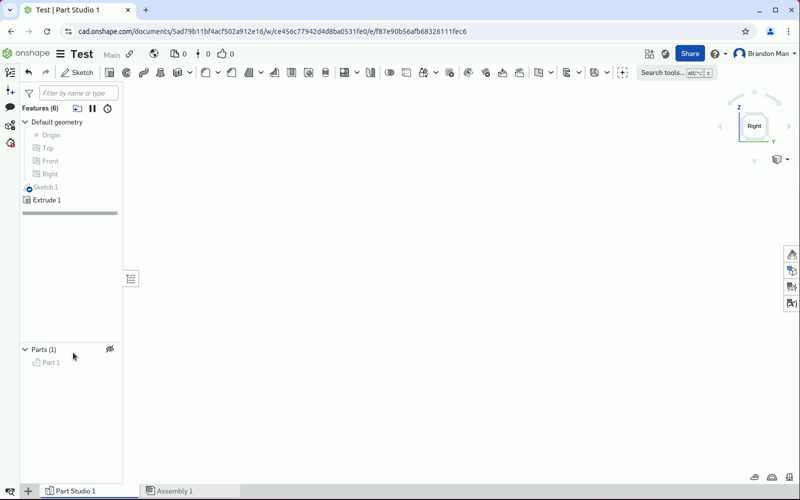
mouse_move(73, 352)
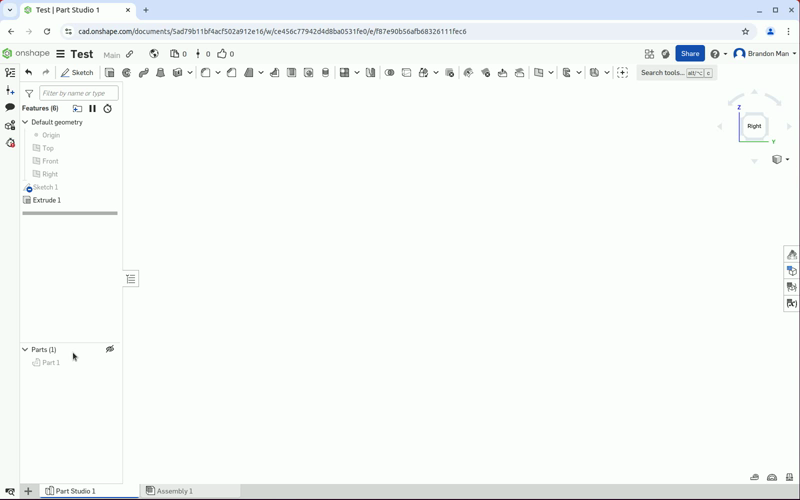
key(shift+y)
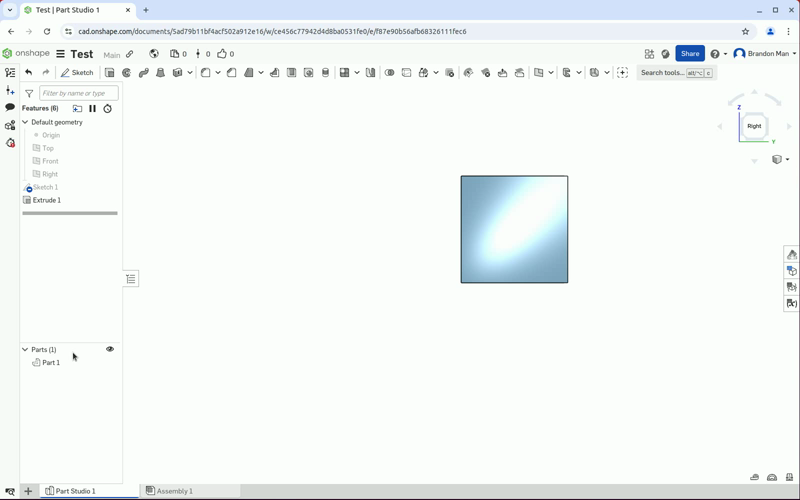
mouse_move(541, 75)
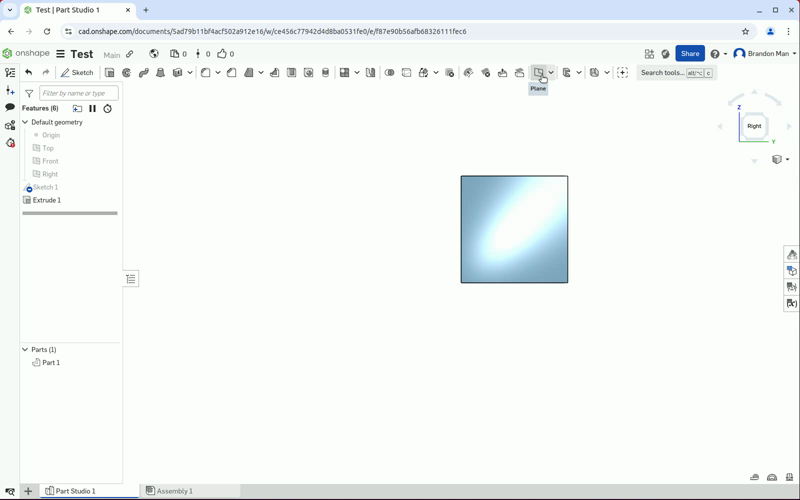
click(541, 75)
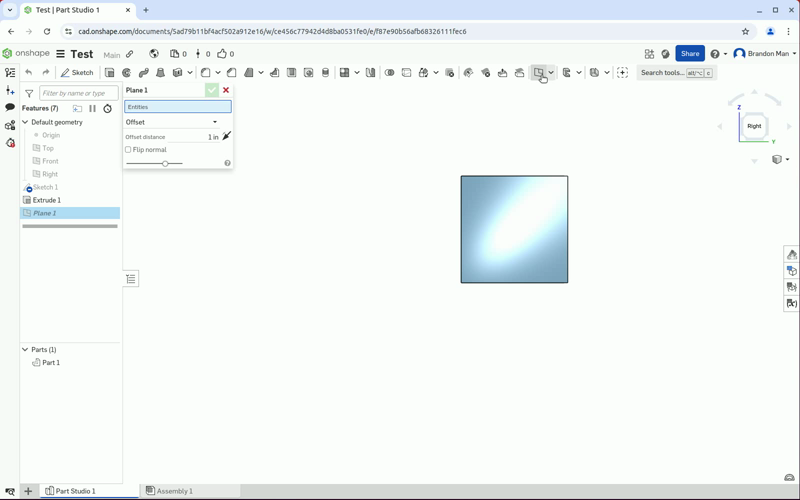
mouse_move(73, 176)
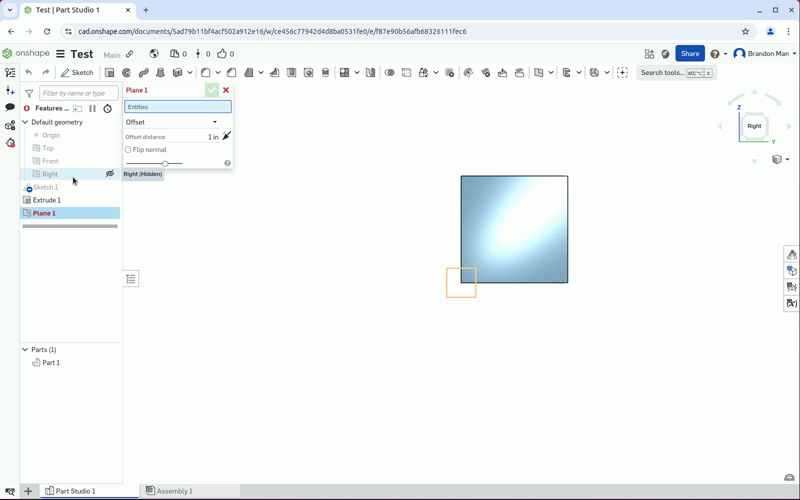
click(73, 176)
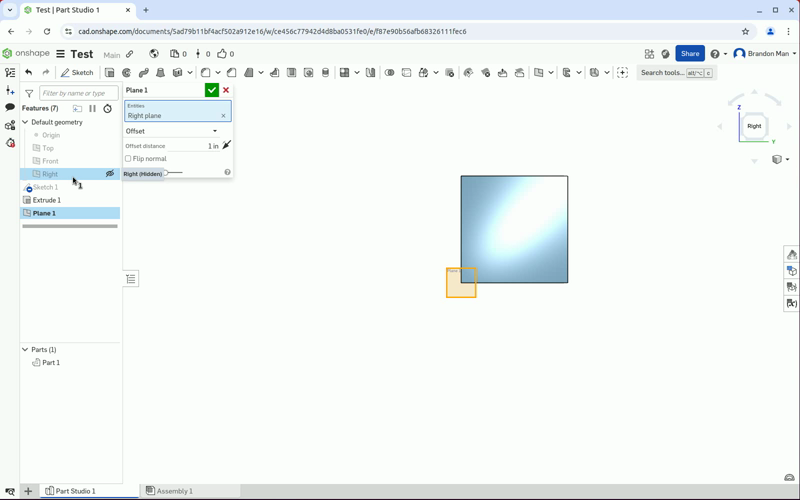
key(tab, 2)
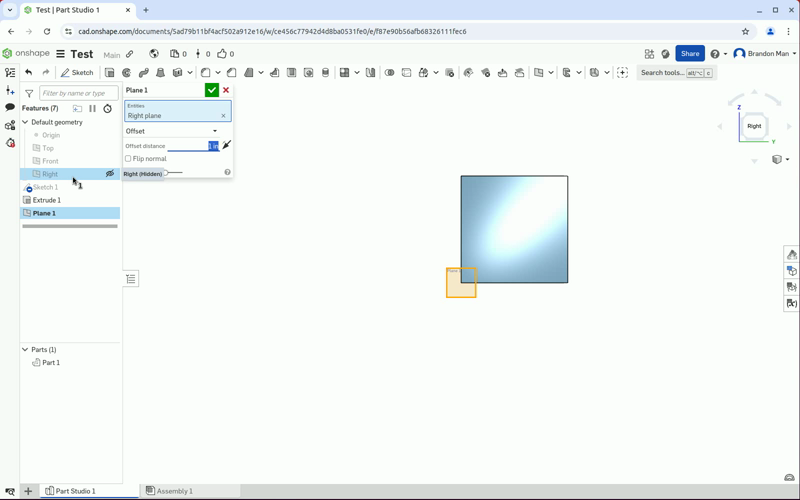
text(21.198)
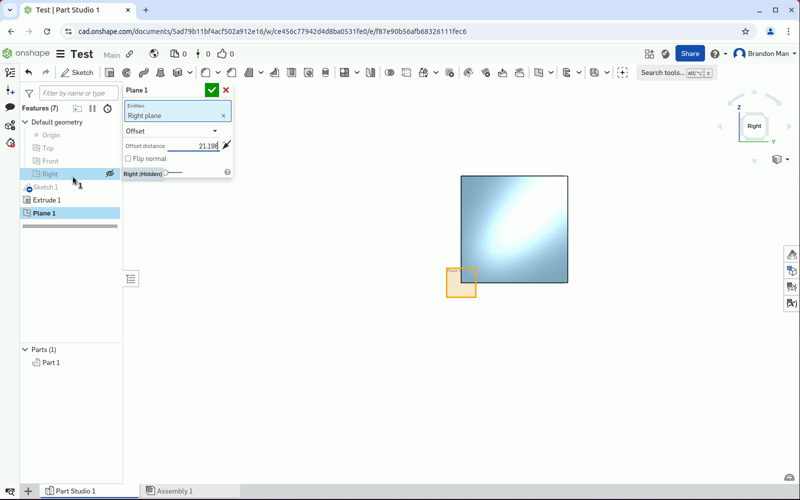
key(enter, 2)
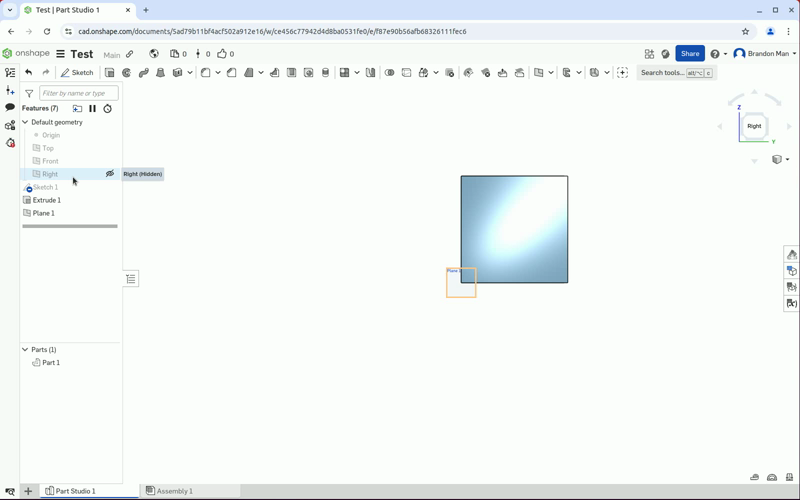
key(shift+s)
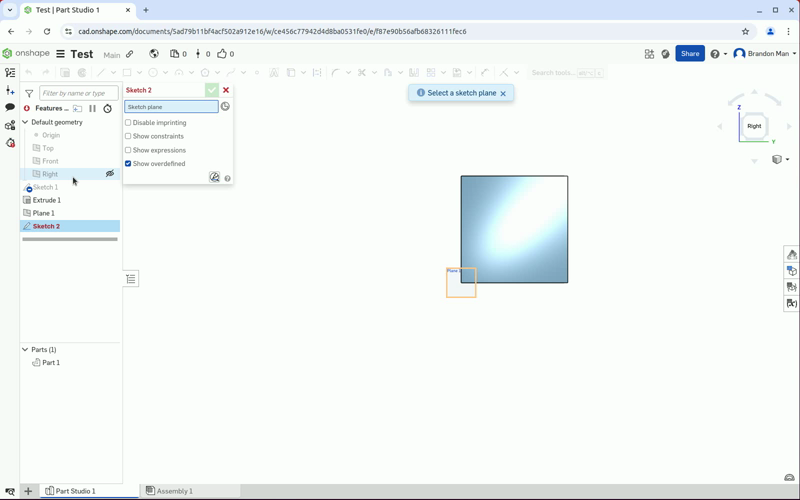
mouse_move(73, 215)
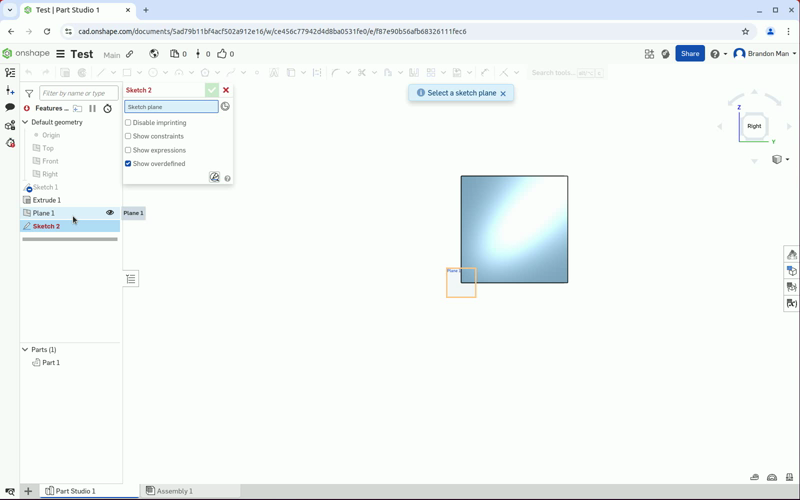
click(73, 215)
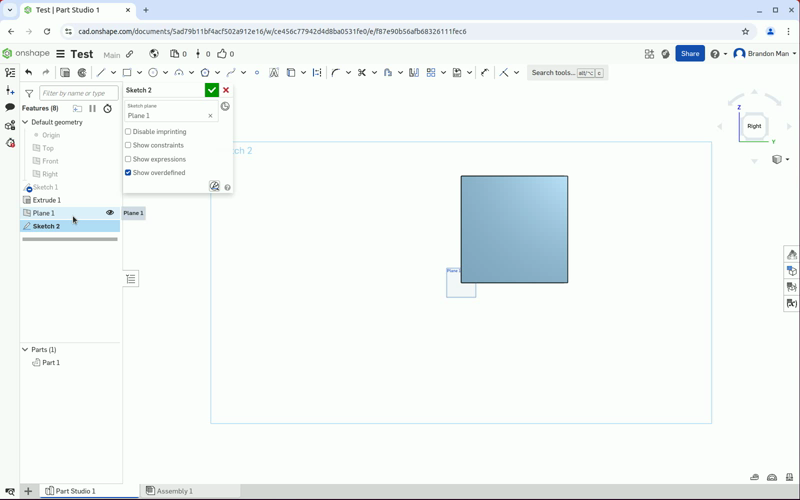
mouse_move(73, 352)
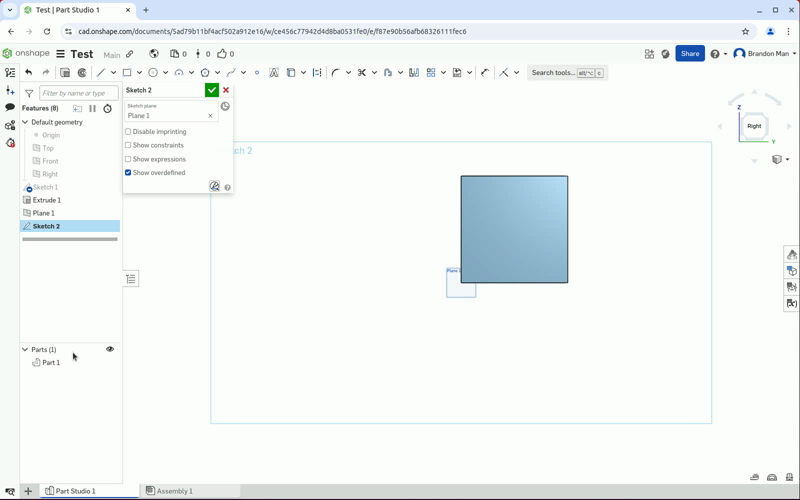
key(y)
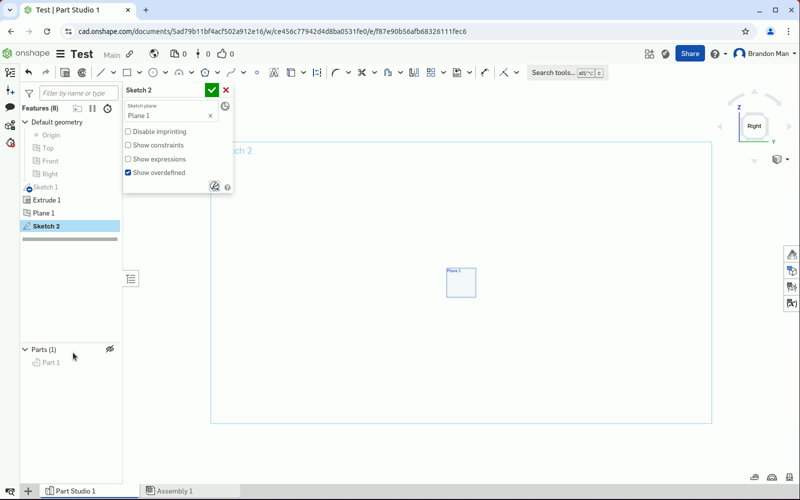
key(l)
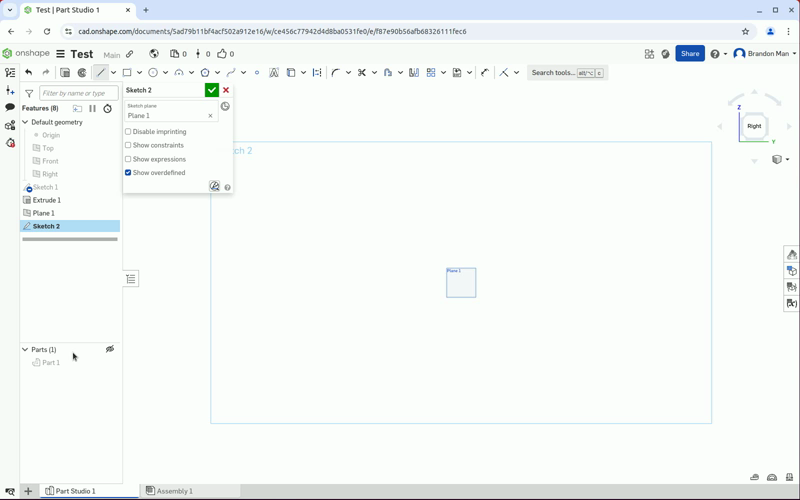
key_down(shift)
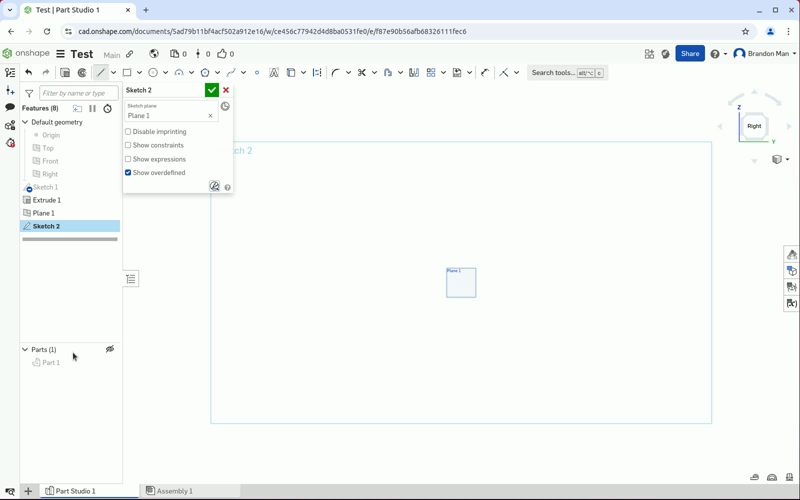
mouse_move(460, 193)
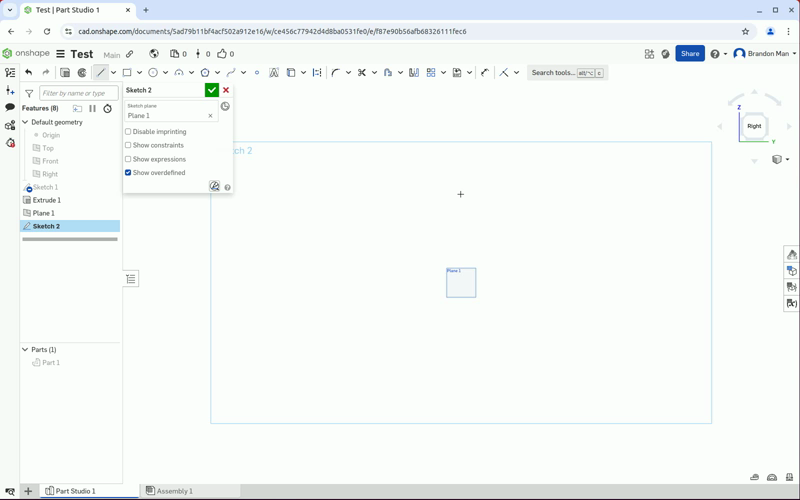
click(460, 193)
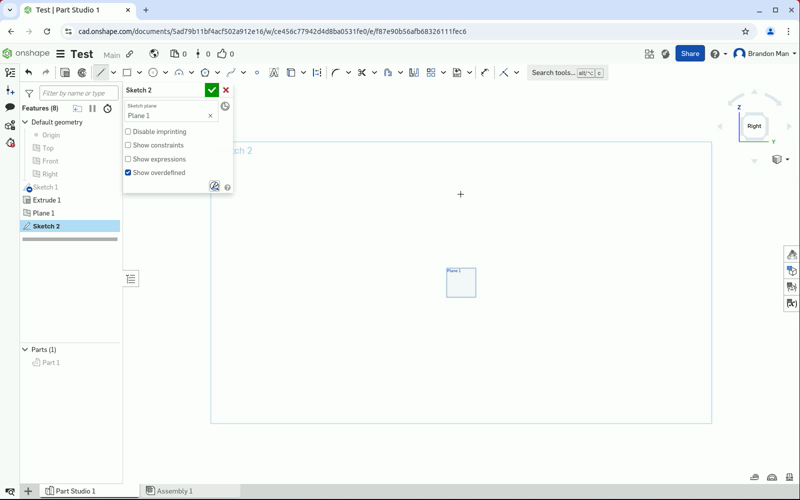
key_up(shift)
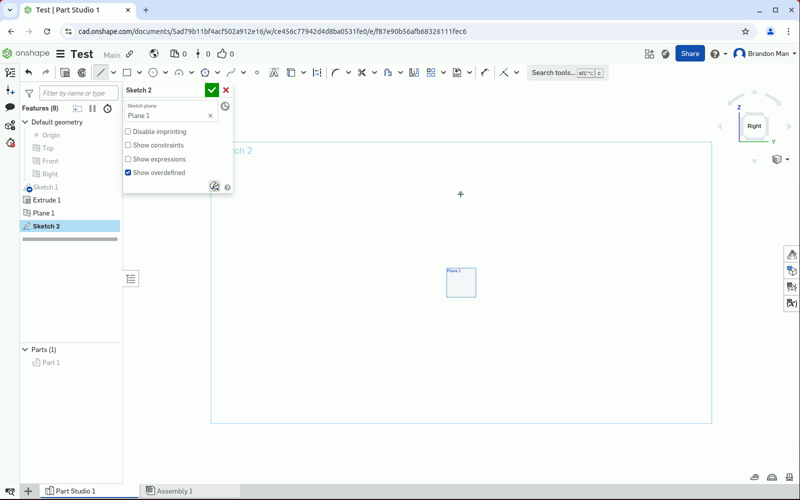
key_down(shift)
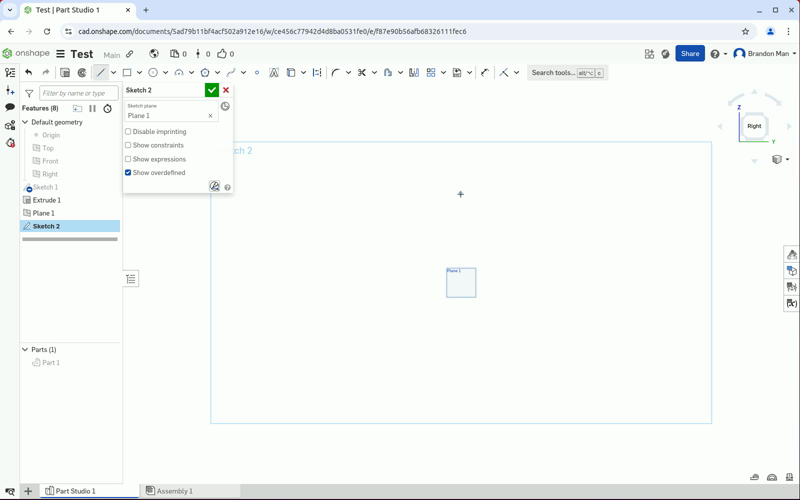
mouse_move(564, 193)
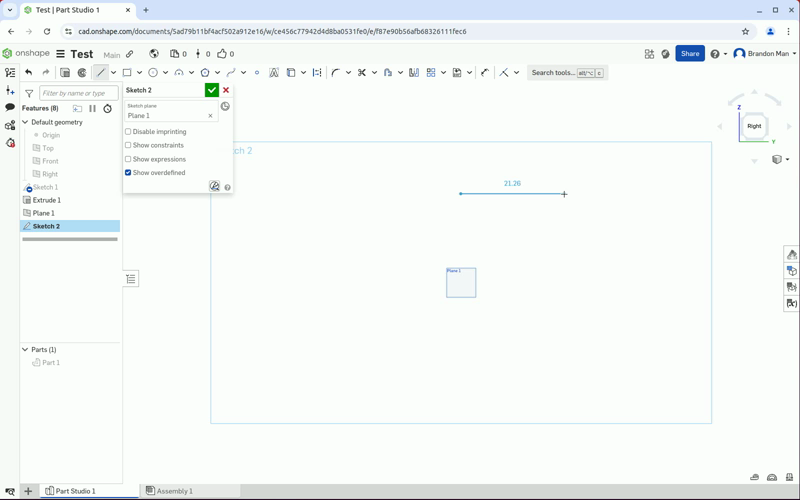
click(564, 193)
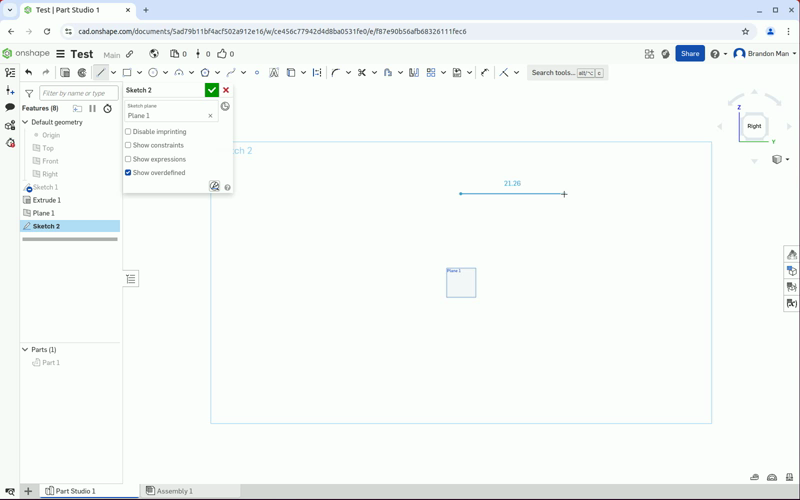
key_up(shift)
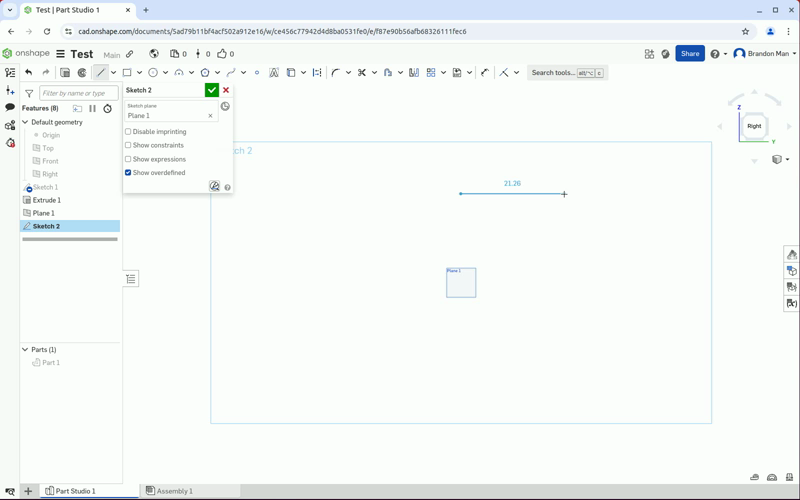
key_down(shift)
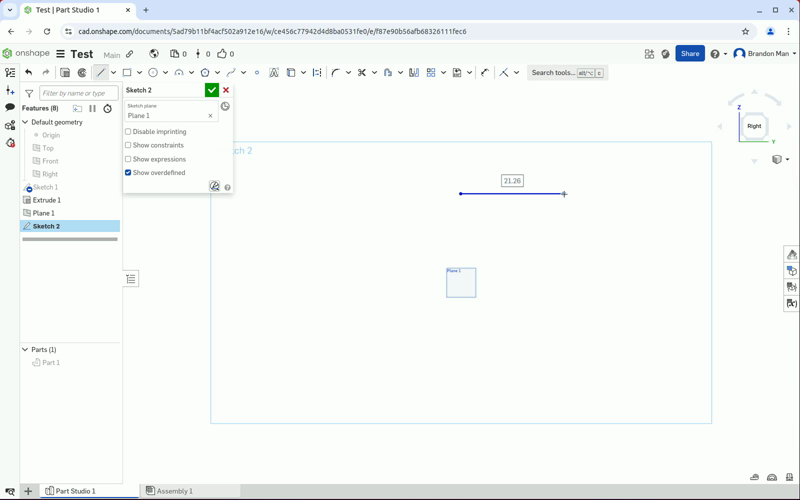
mouse_move(589, 193)
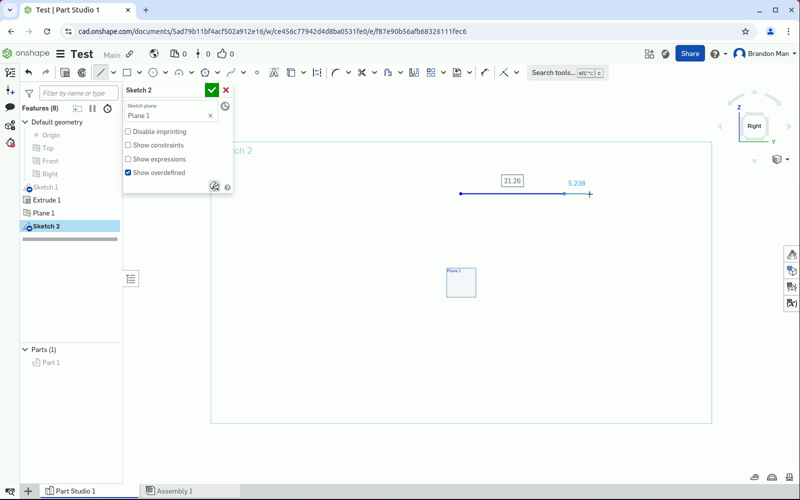
mouse_move(564, 190)
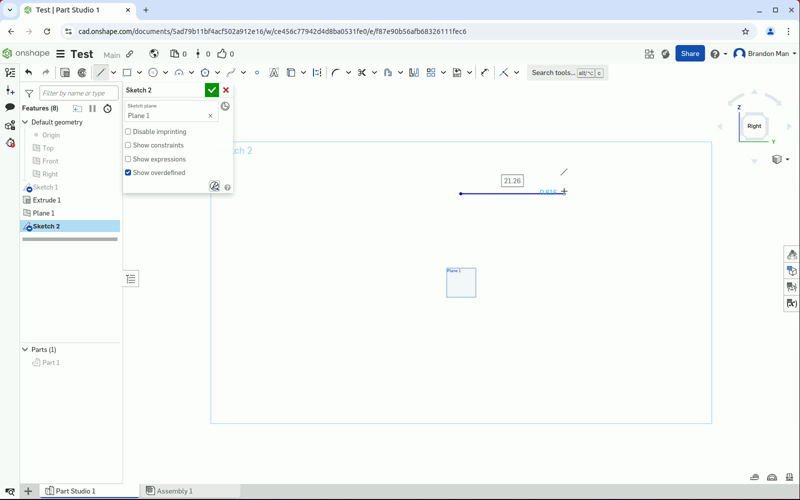
scroll(6)
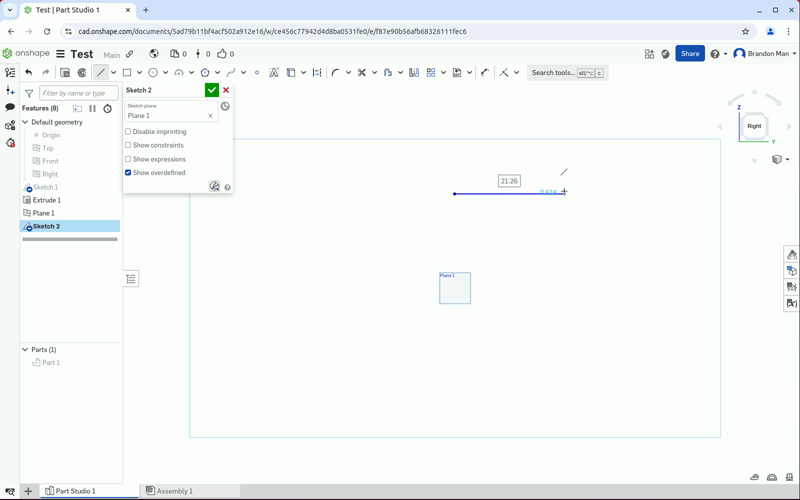
scroll(6)
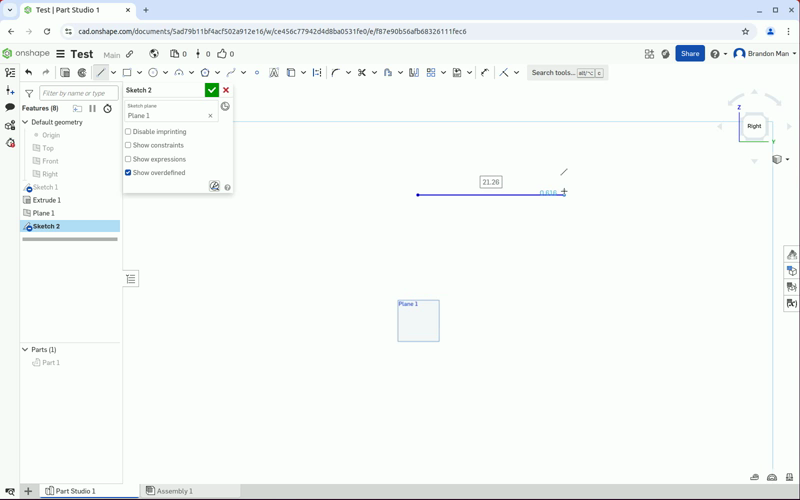
scroll(6)
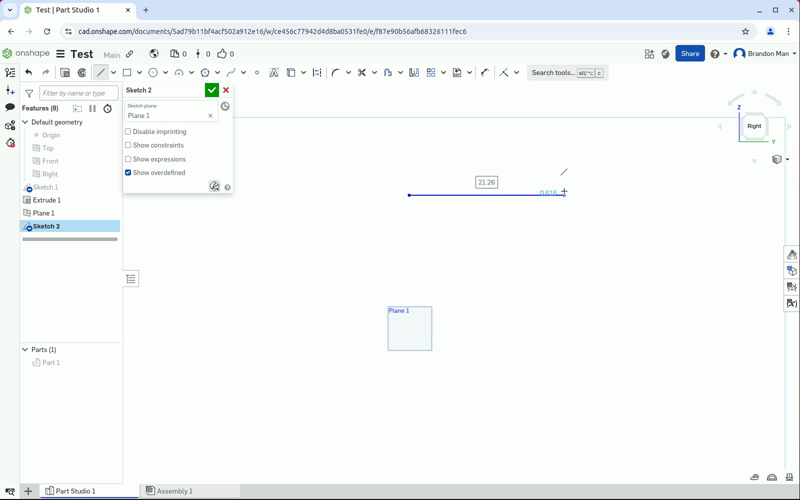
scroll(6)
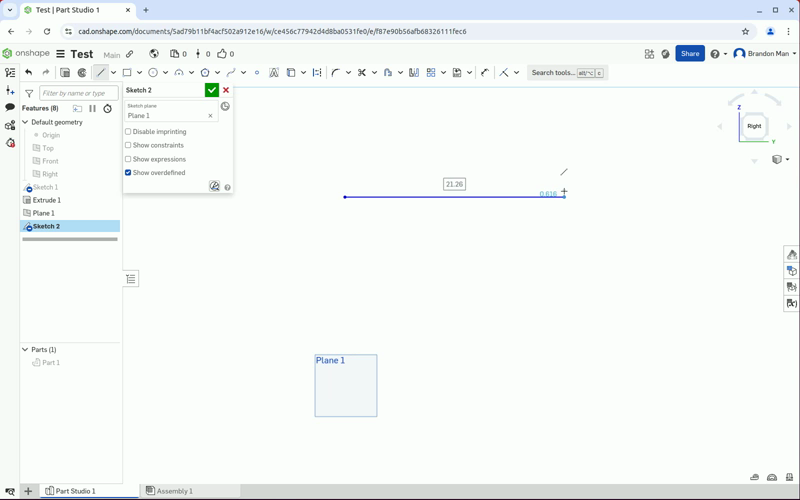
scroll(6)
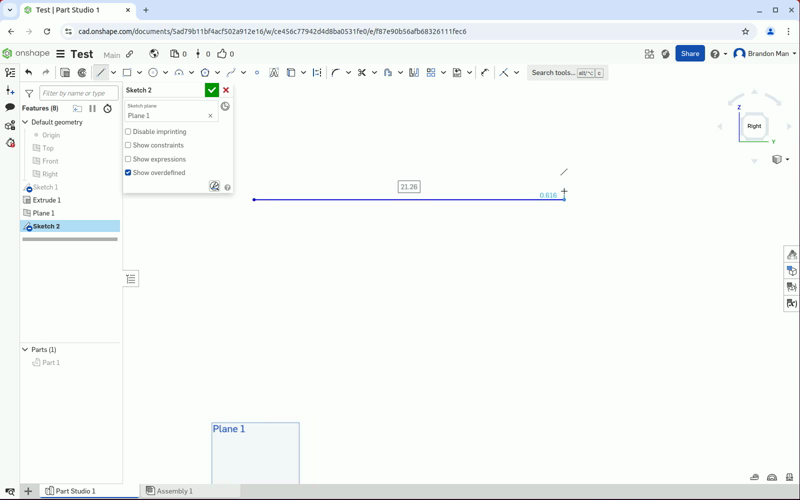
scroll(6)
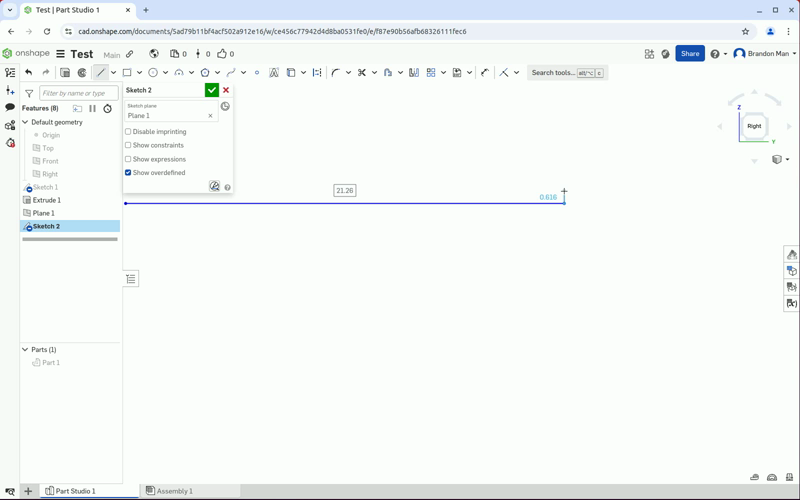
scroll(6)
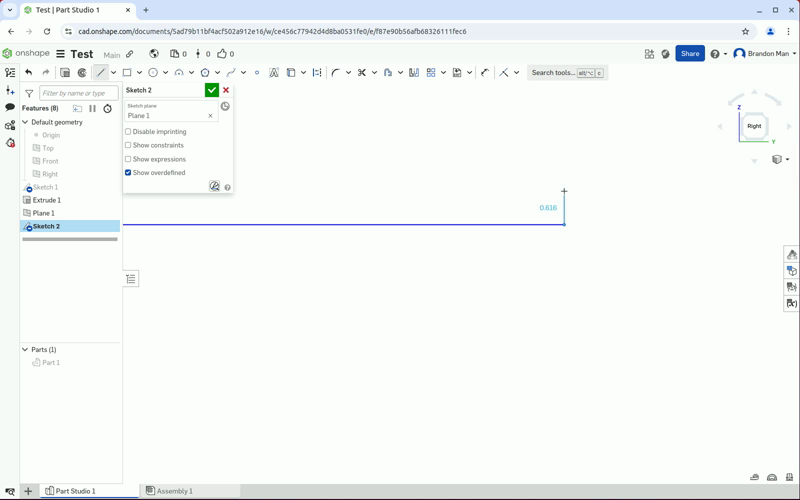
click(564, 190)
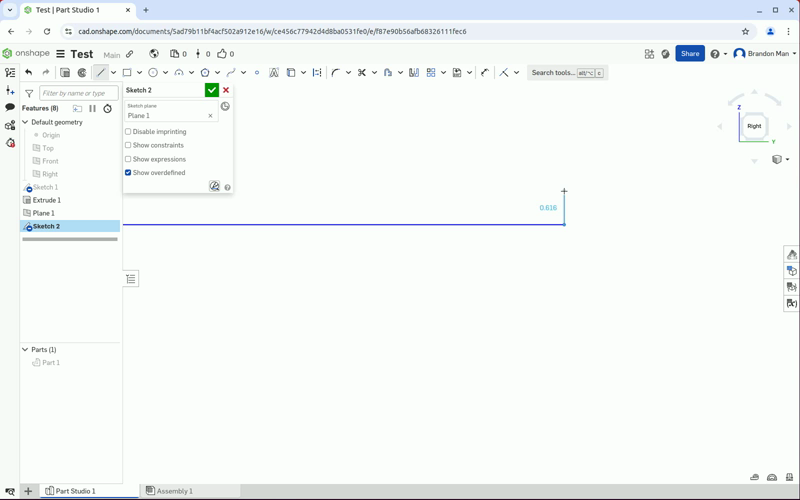
scroll(-6)
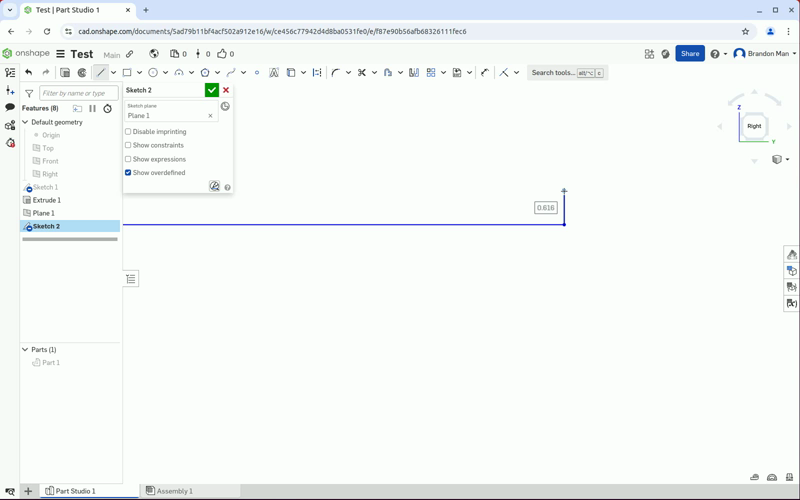
scroll(-6)
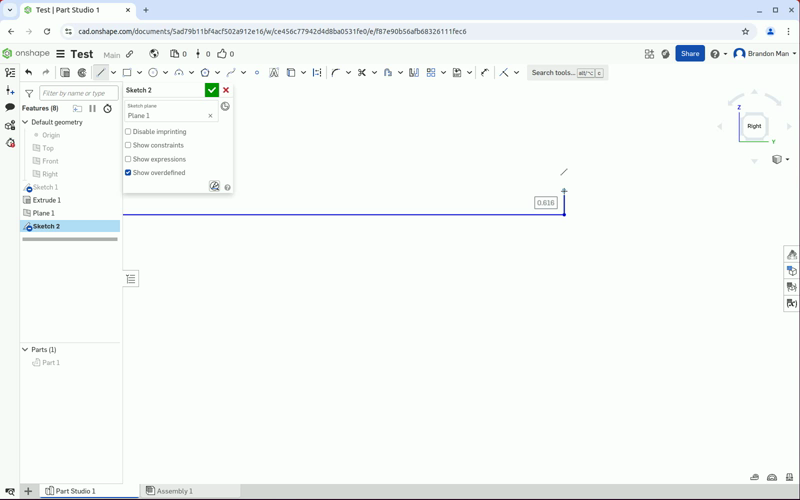
scroll(-6)
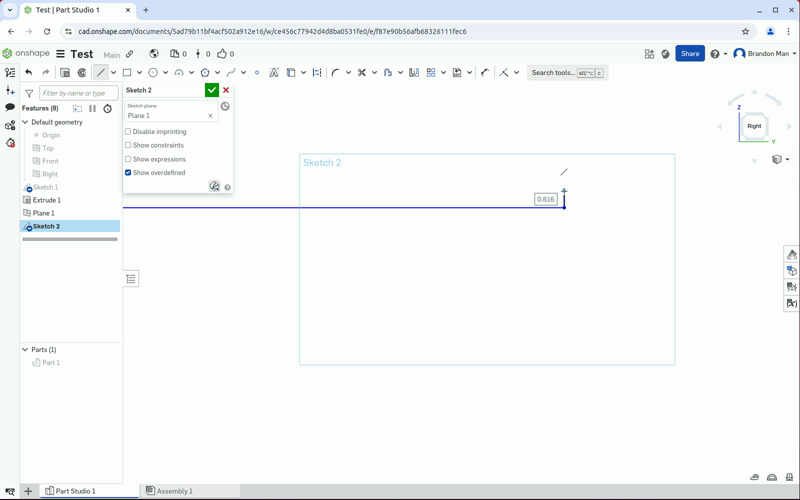
scroll(-6)
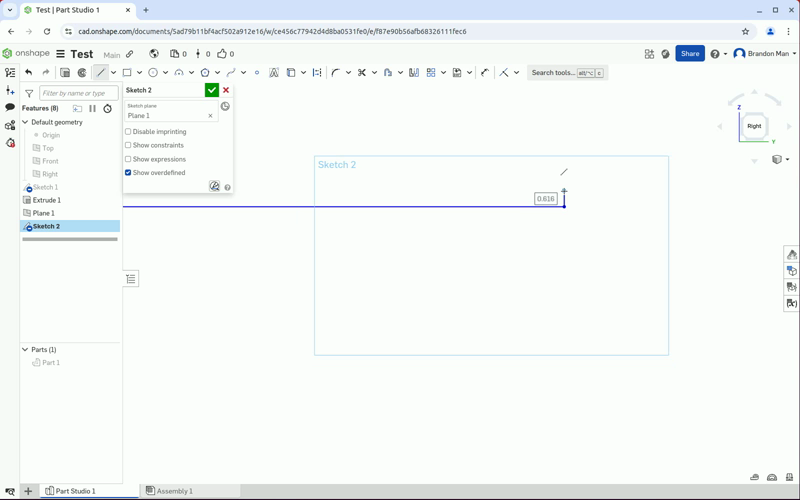
scroll(-6)
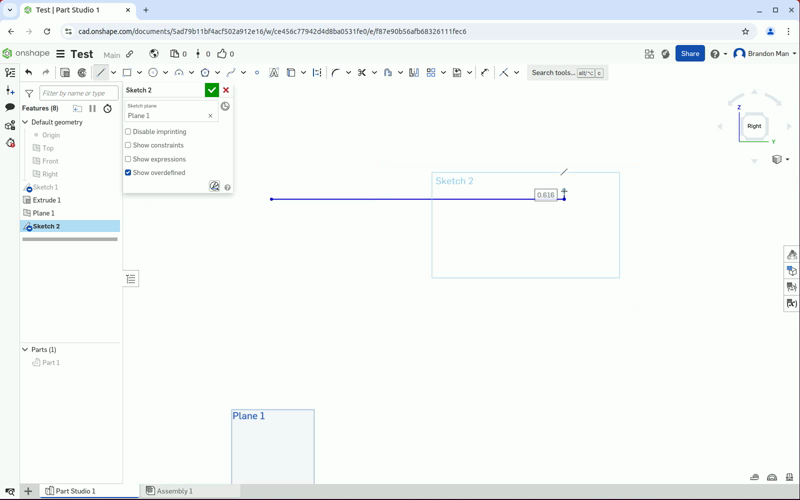
scroll(-6)
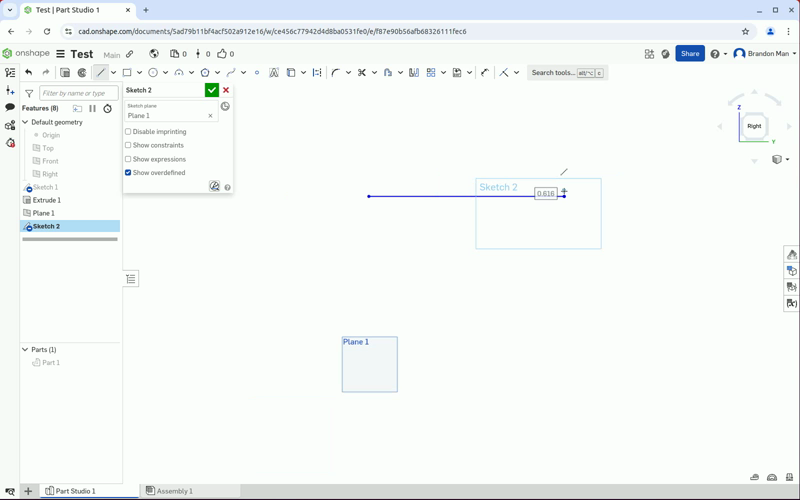
scroll(-6)
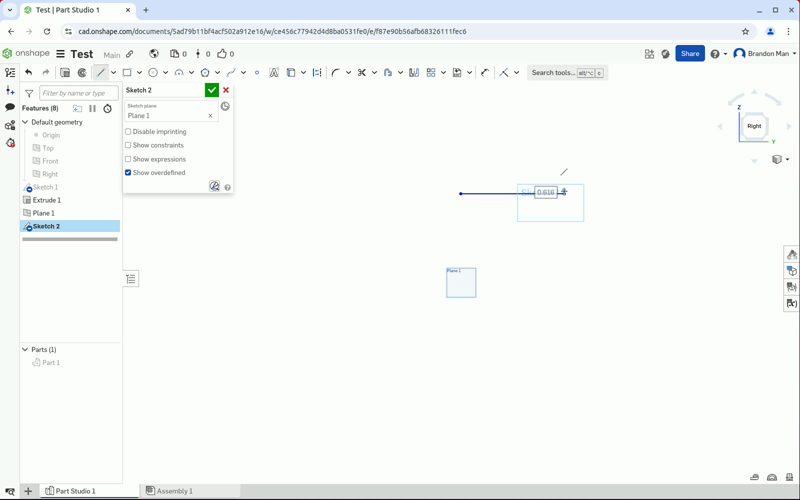
key_up(shift)
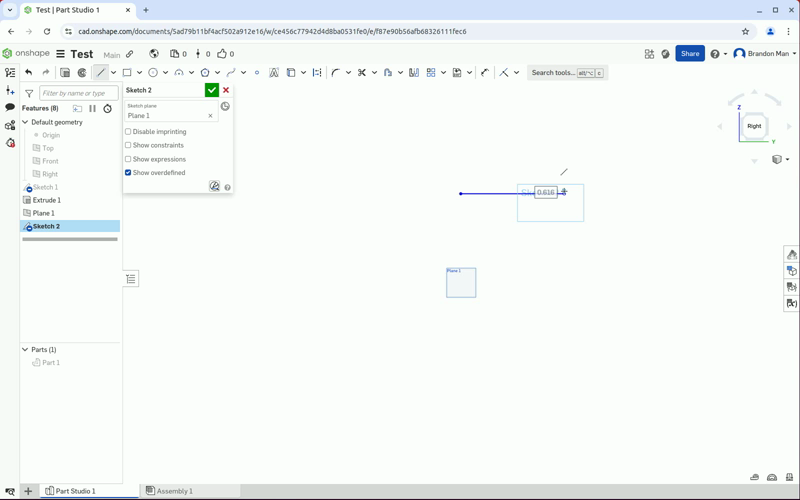
key_down(shift)
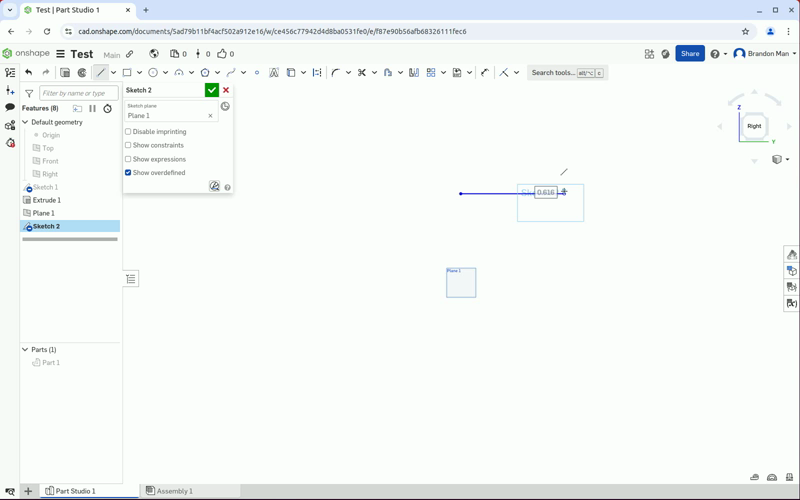
mouse_move(460, 190)
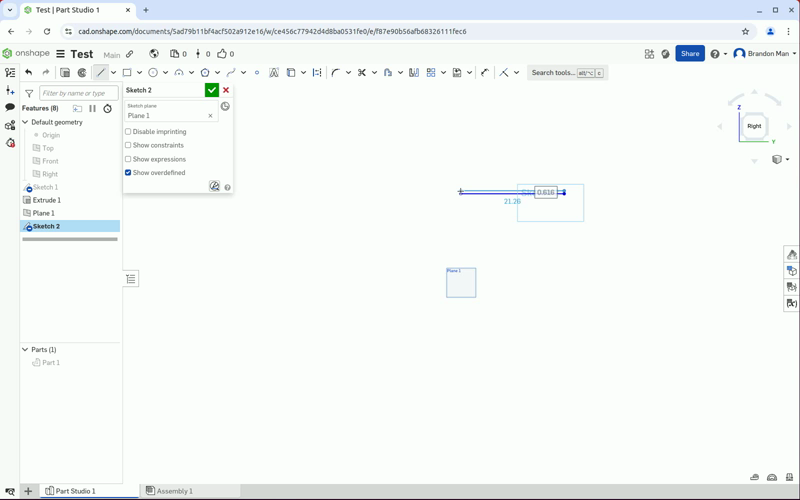
scroll(6)
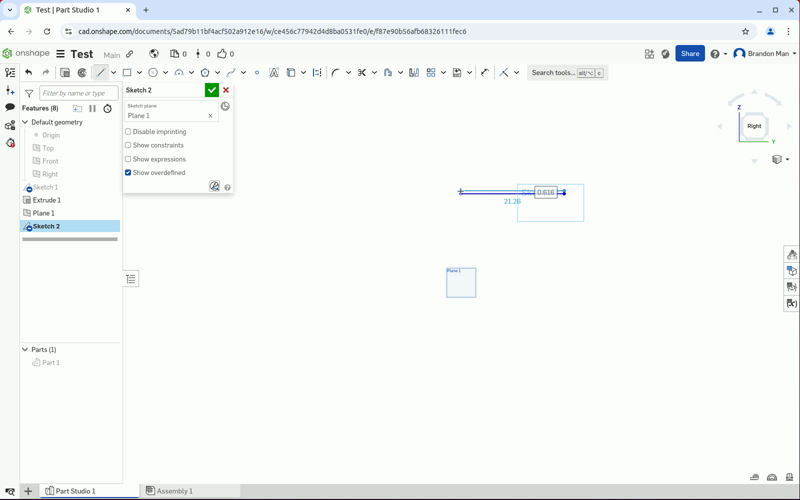
scroll(6)
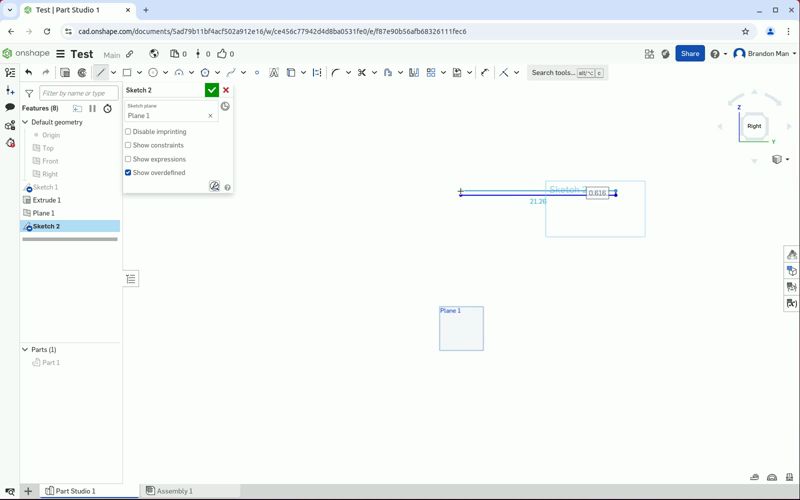
scroll(6)
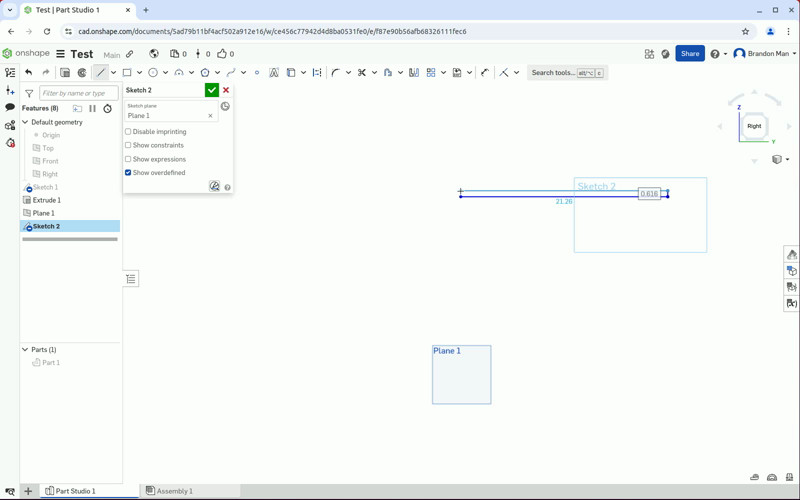
scroll(6)
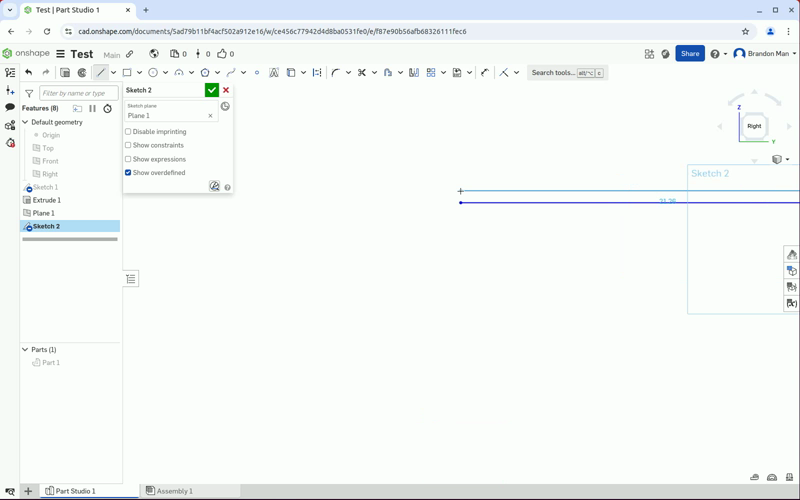
scroll(6)
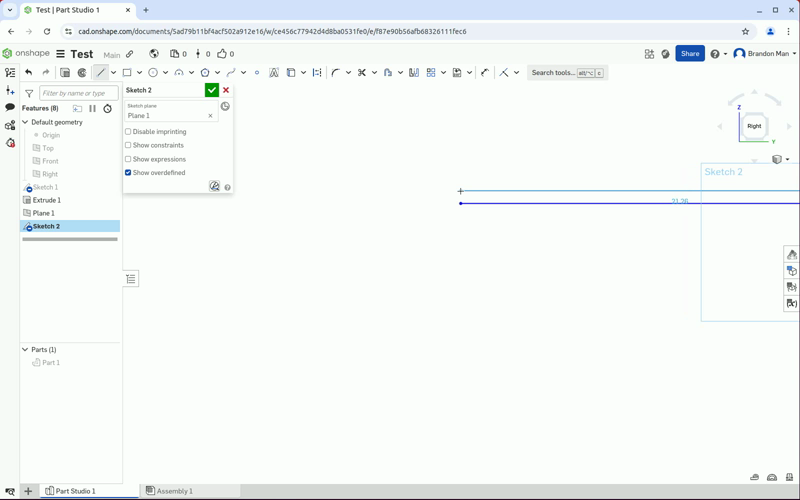
scroll(6)
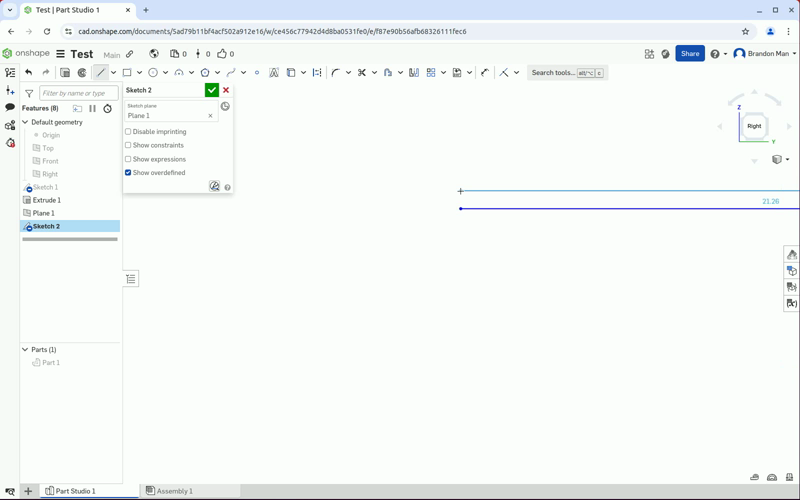
scroll(6)
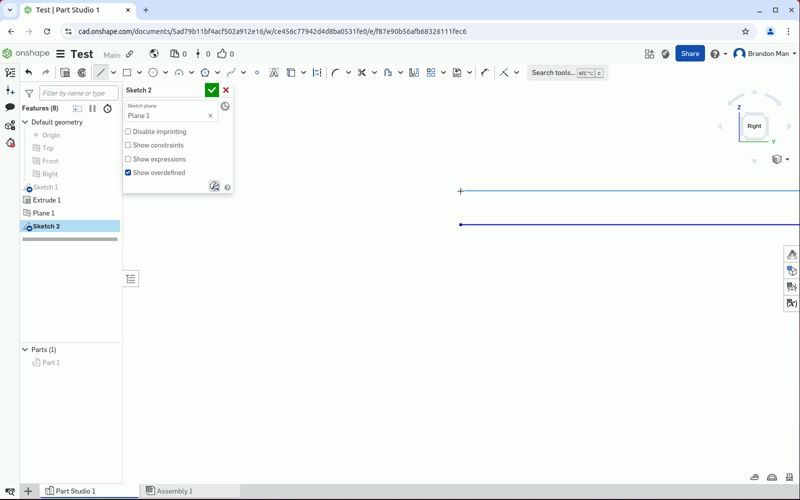
click(460, 190)
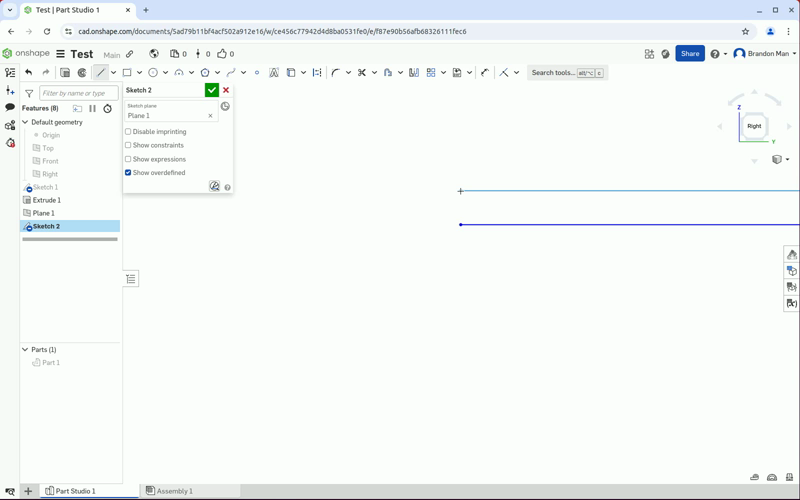
scroll(-6)
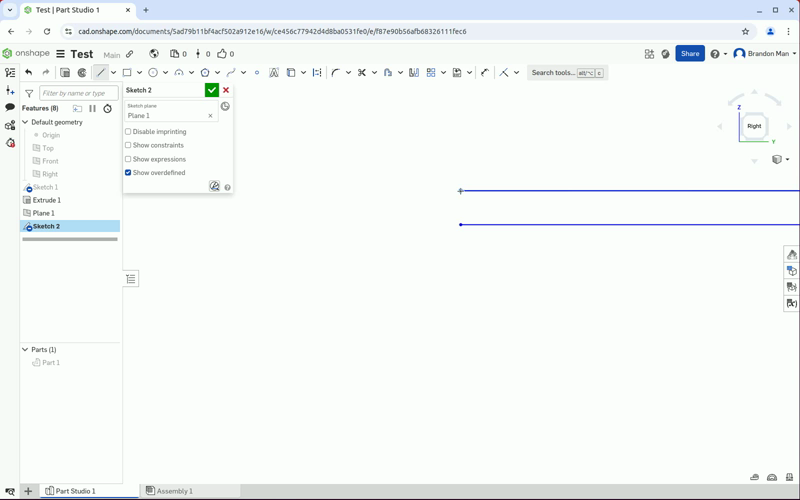
scroll(-6)
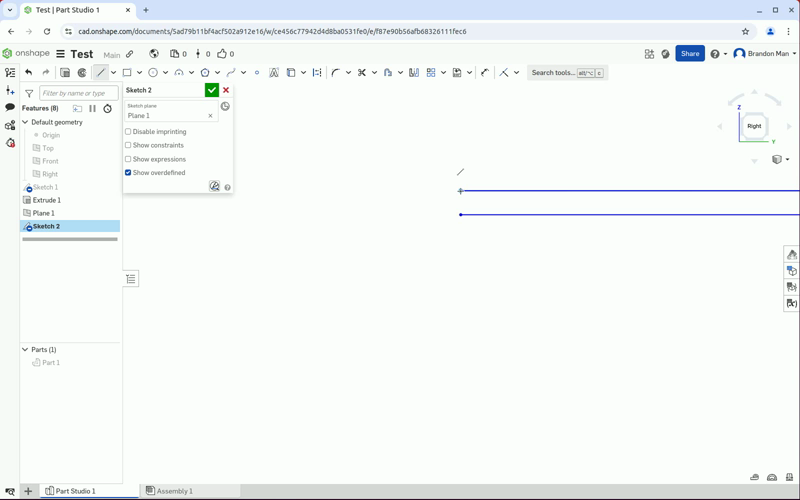
scroll(-6)
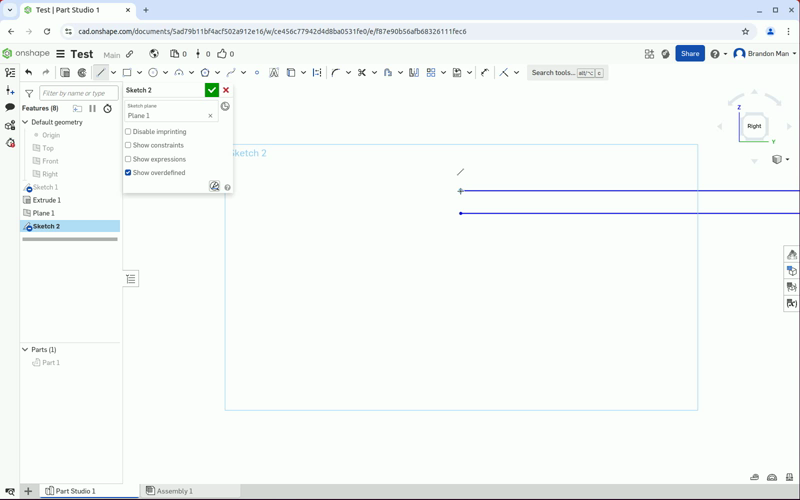
scroll(-6)
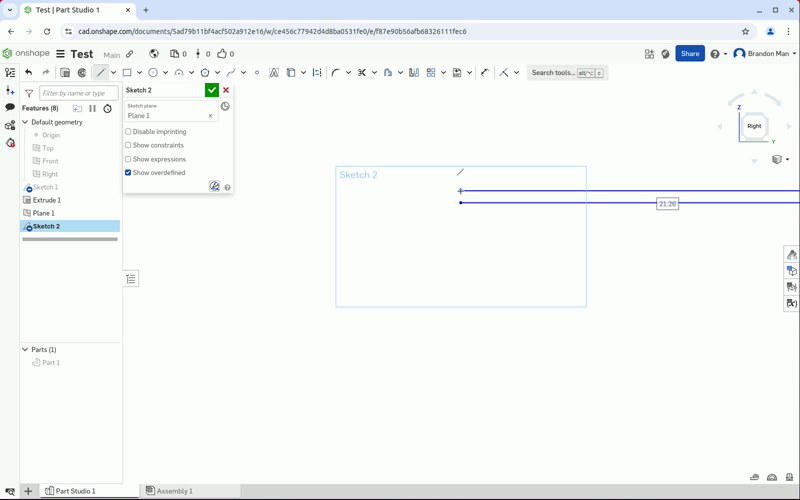
scroll(-6)
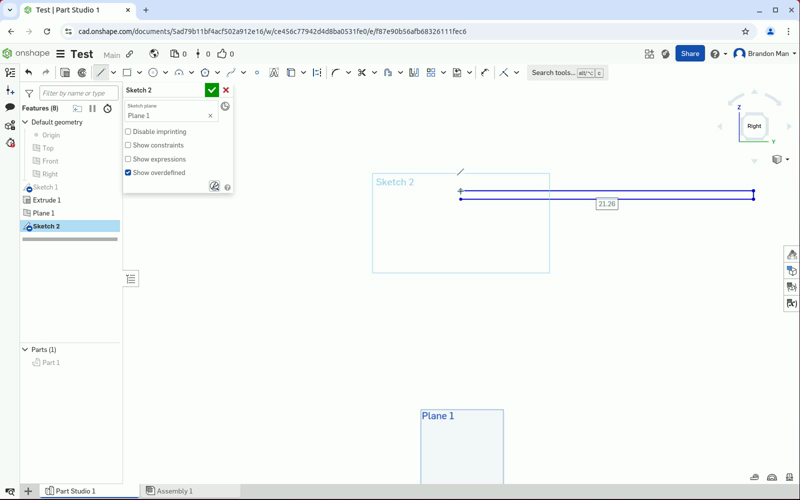
scroll(-6)
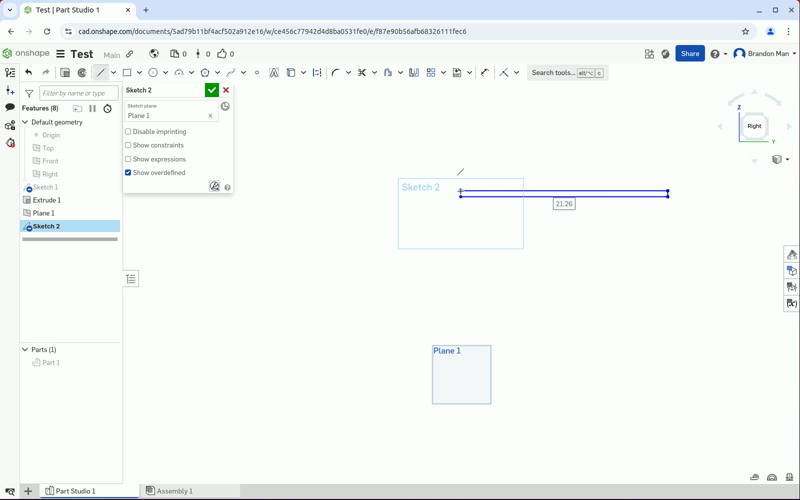
scroll(-6)
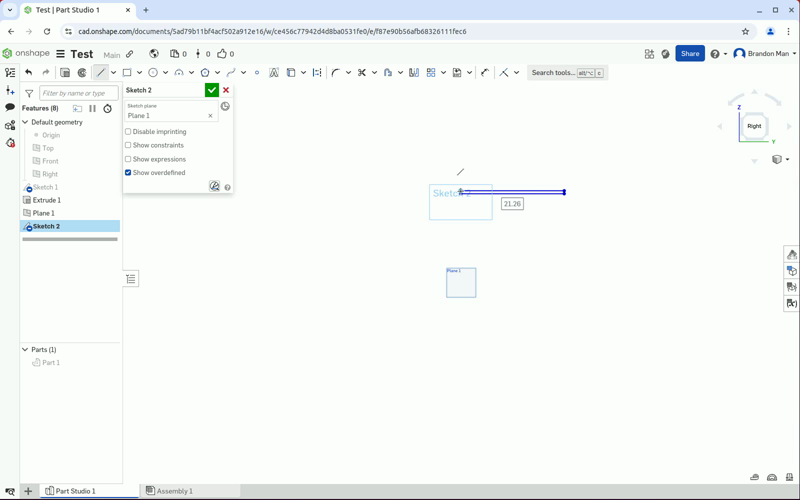
key_up(shift)
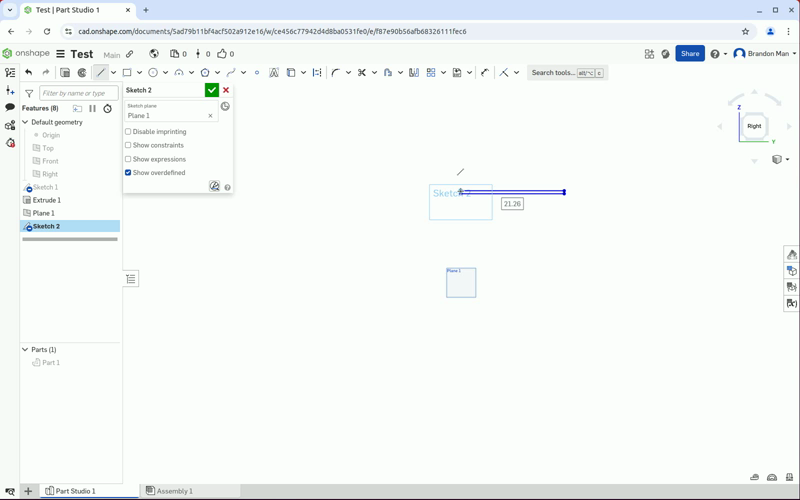
mouse_move(490, 190)
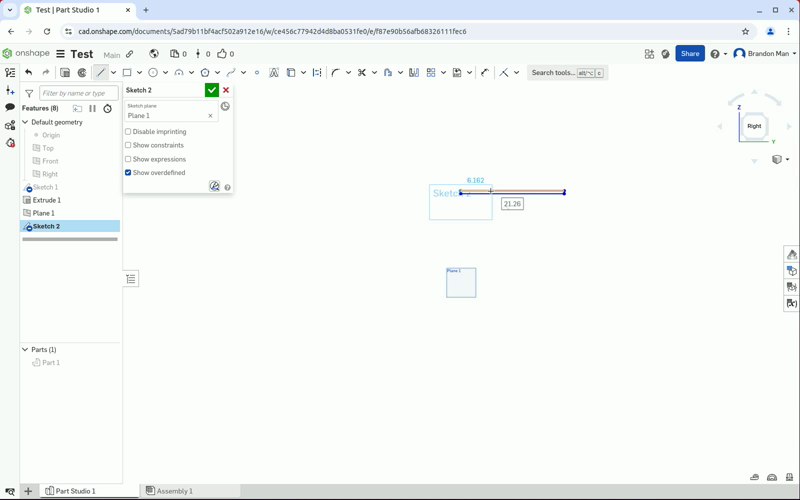
key_down(shift)
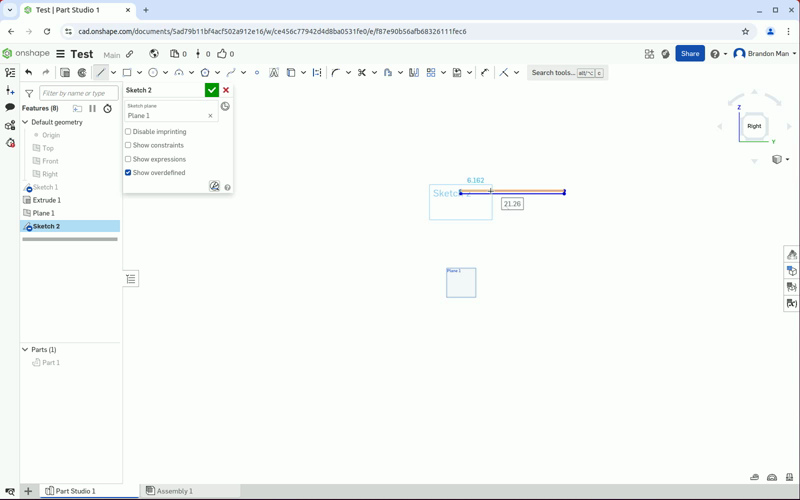
mouse_move(460, 193)
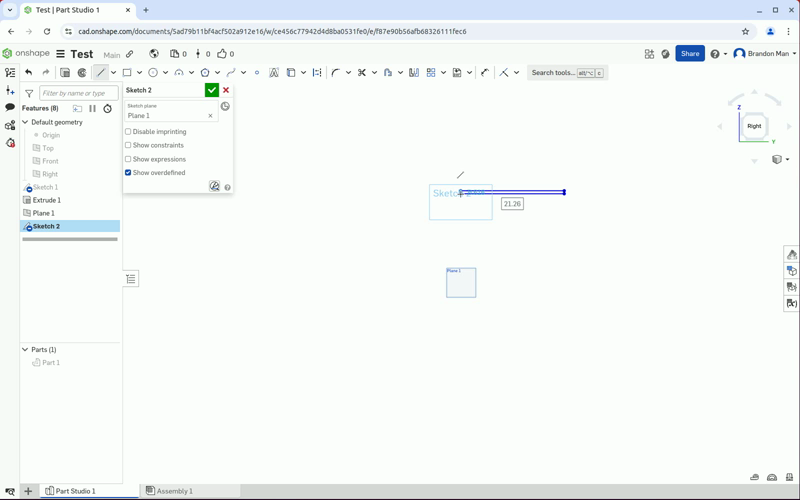
scroll(6)
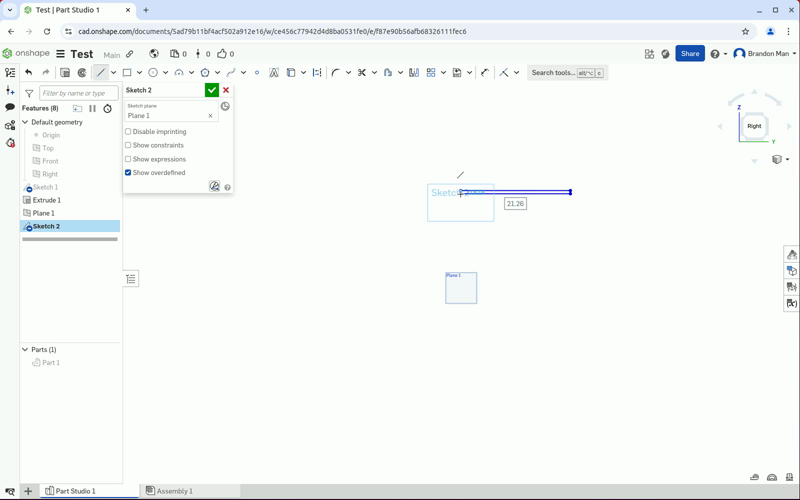
scroll(6)
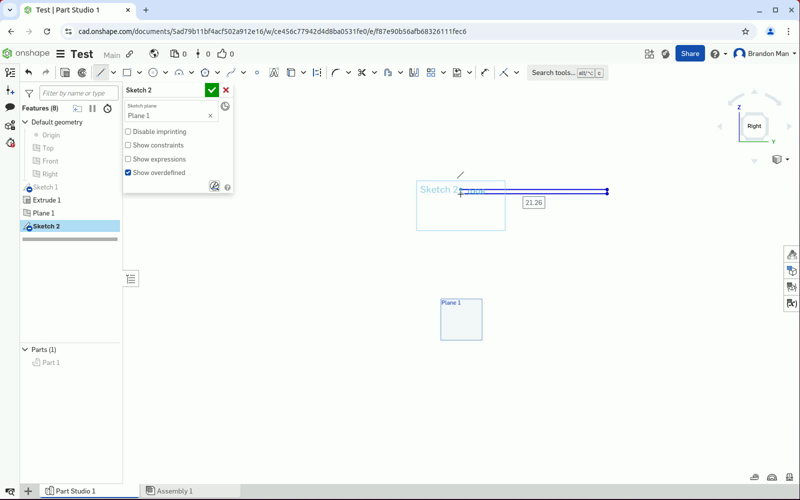
scroll(6)
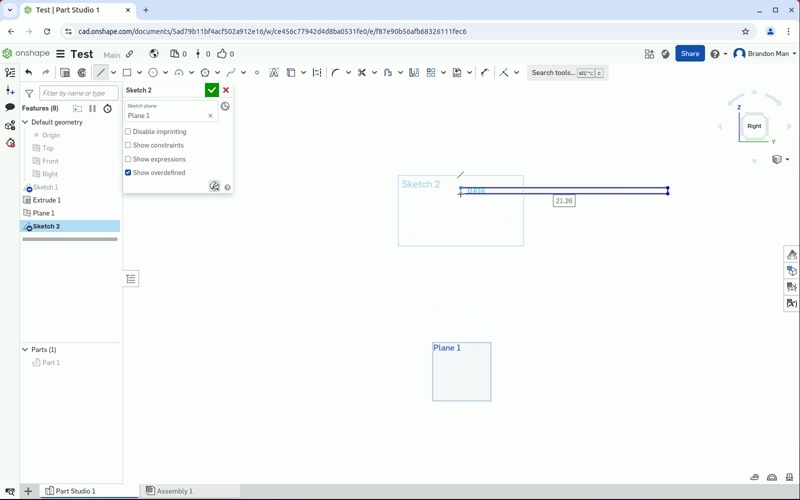
scroll(6)
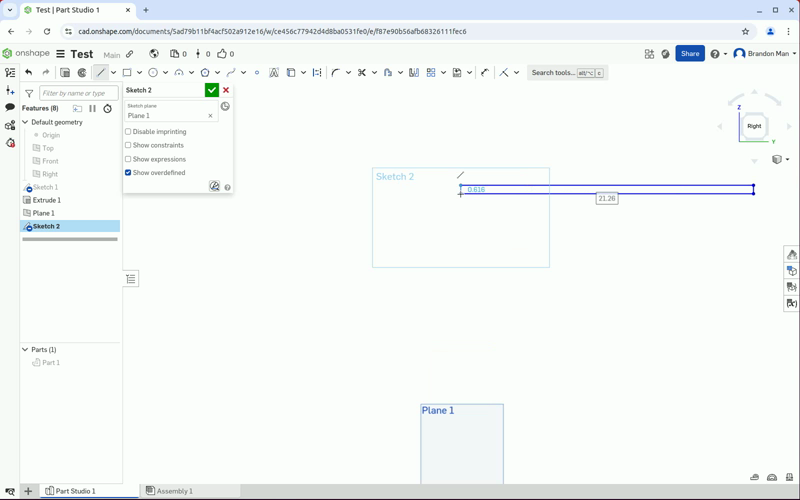
scroll(6)
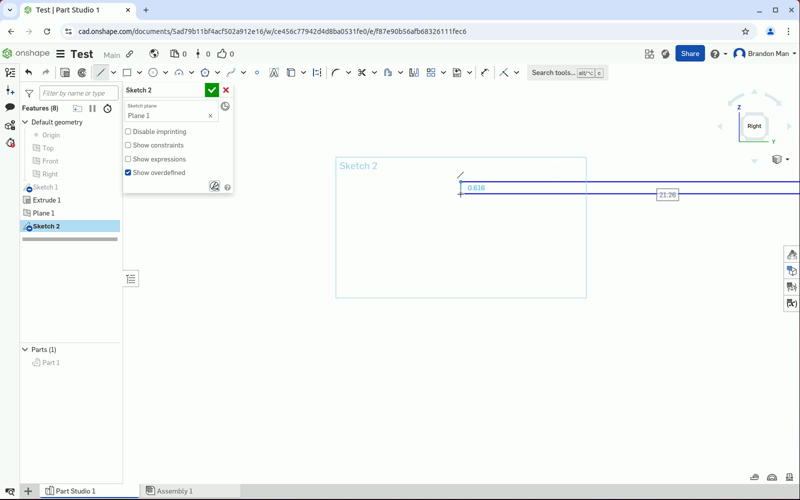
scroll(6)
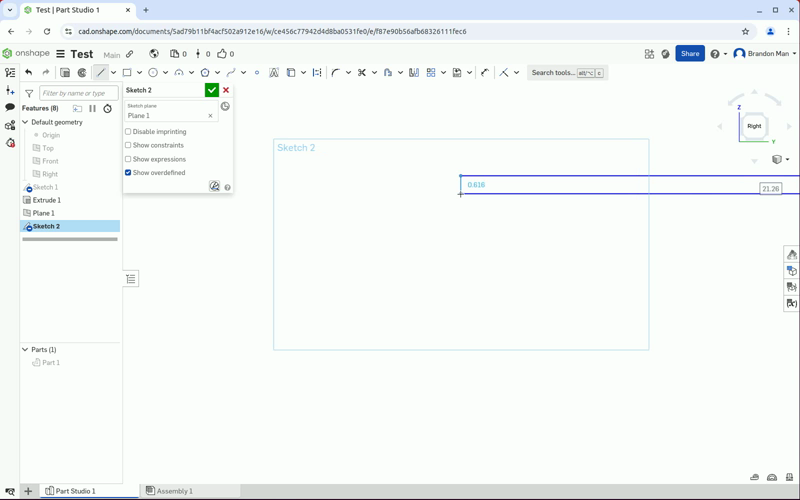
scroll(6)
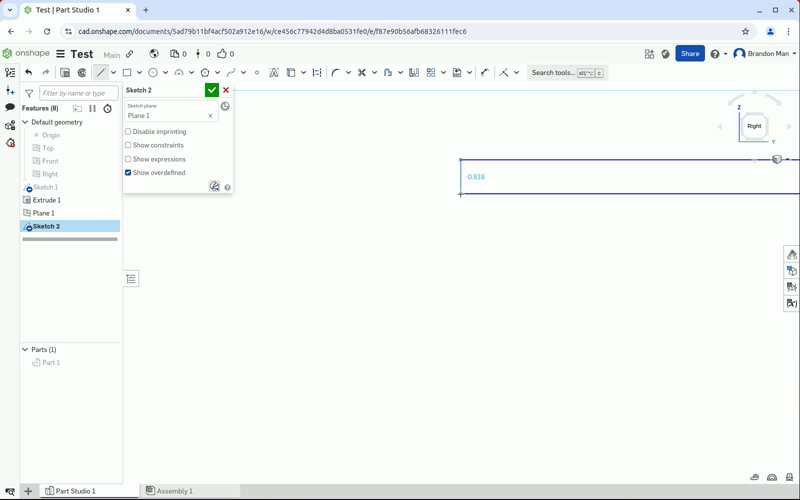
key_up(shift)
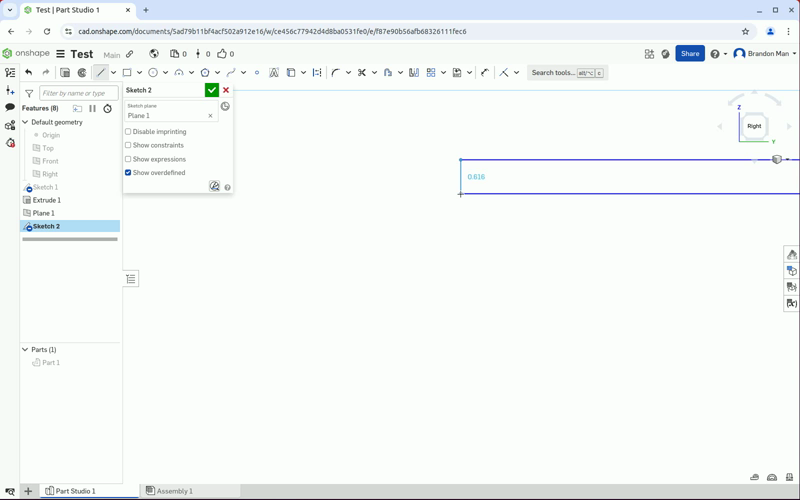
click(460, 193)
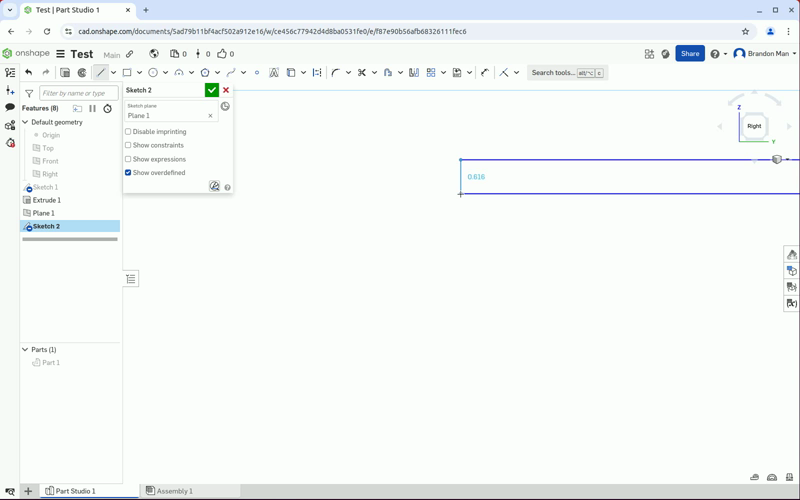
scroll(-6)
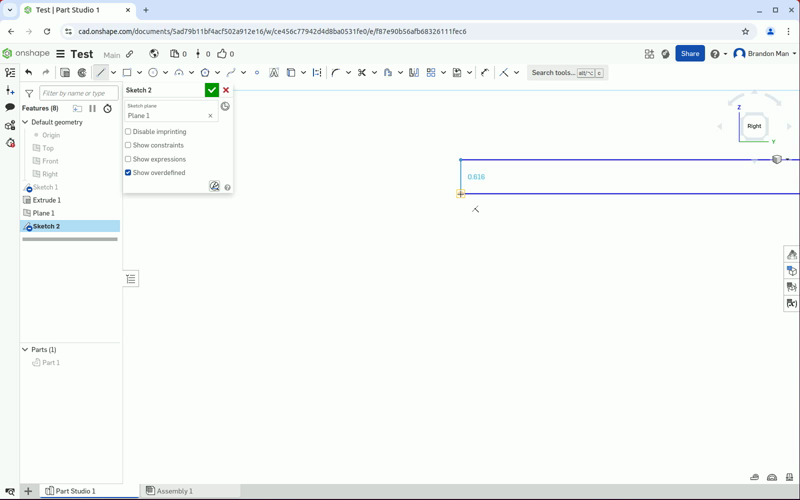
scroll(-6)
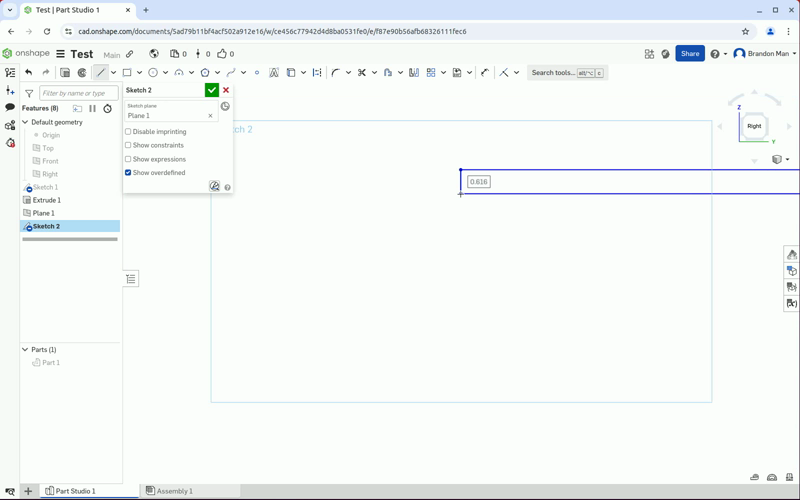
scroll(-6)
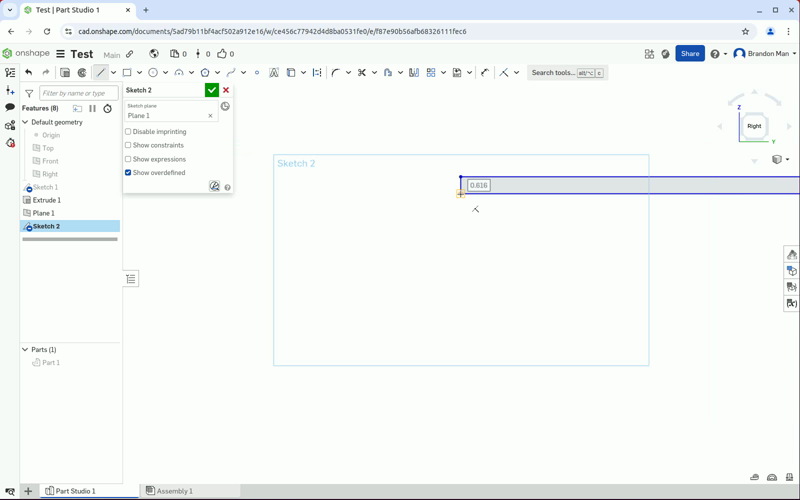
scroll(-6)
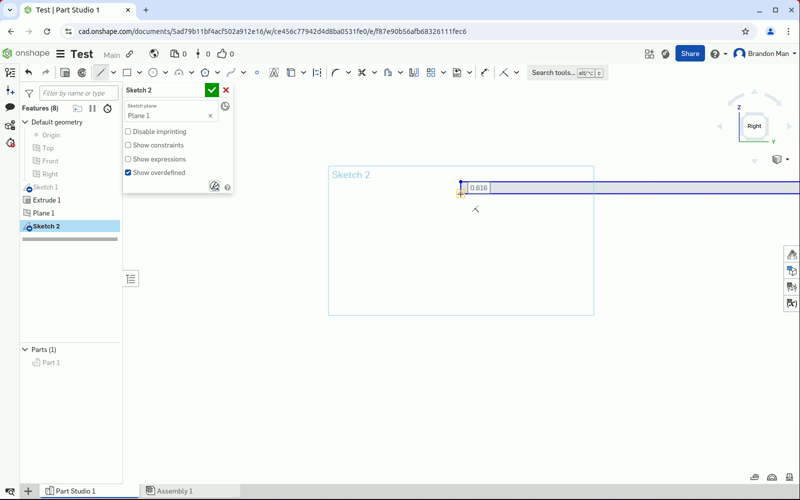
scroll(-6)
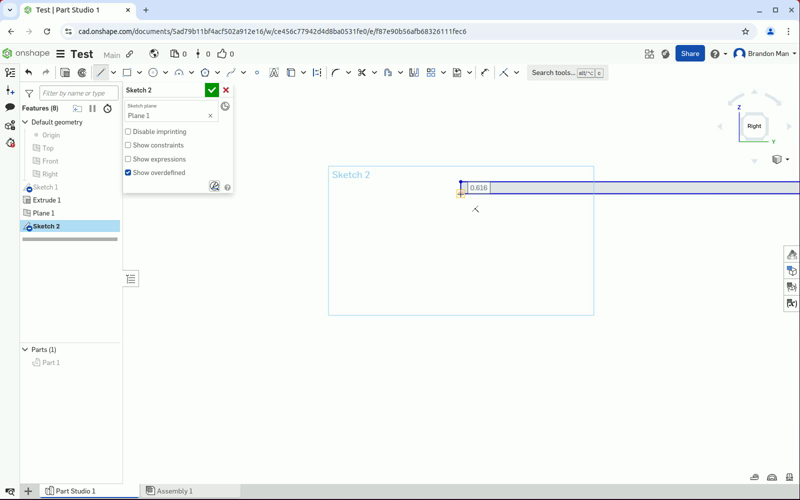
scroll(-6)
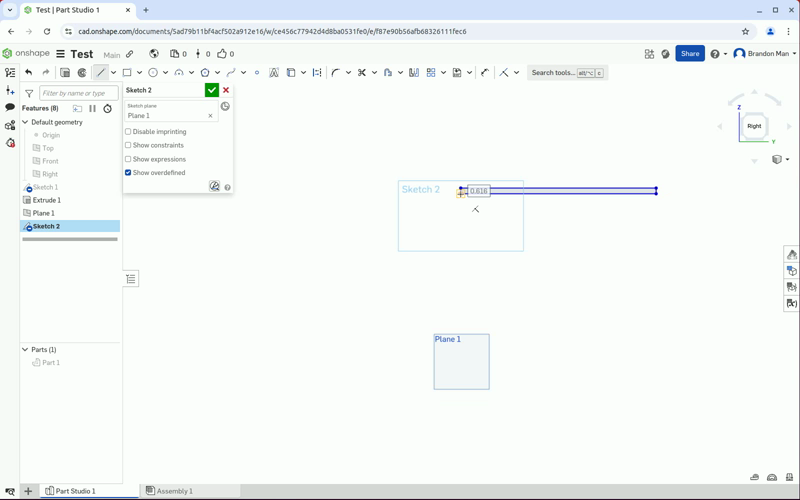
scroll(-6)
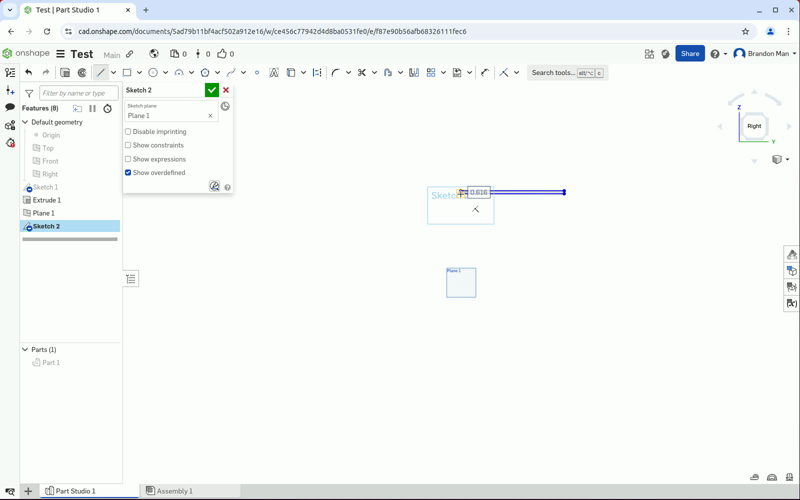
key(esc)
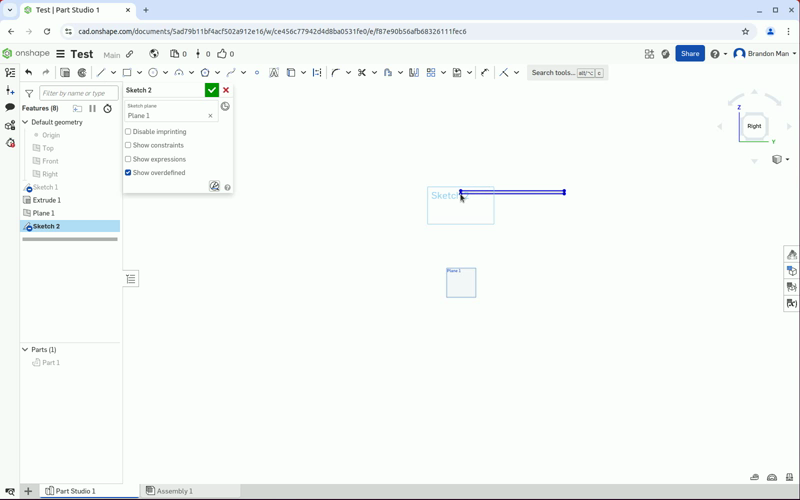
mouse_move(523, 192)
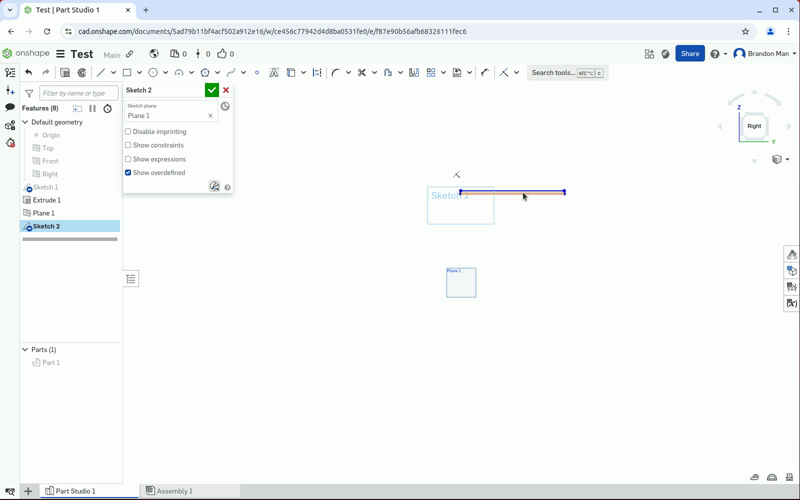
scroll(6)
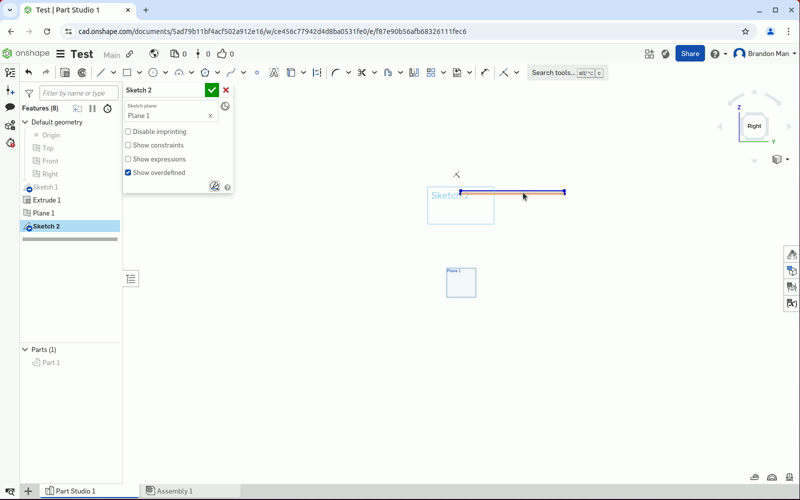
scroll(6)
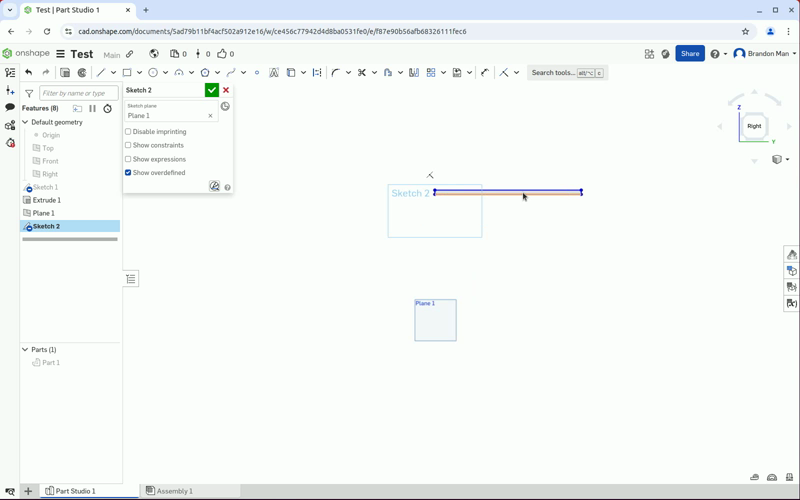
scroll(6)
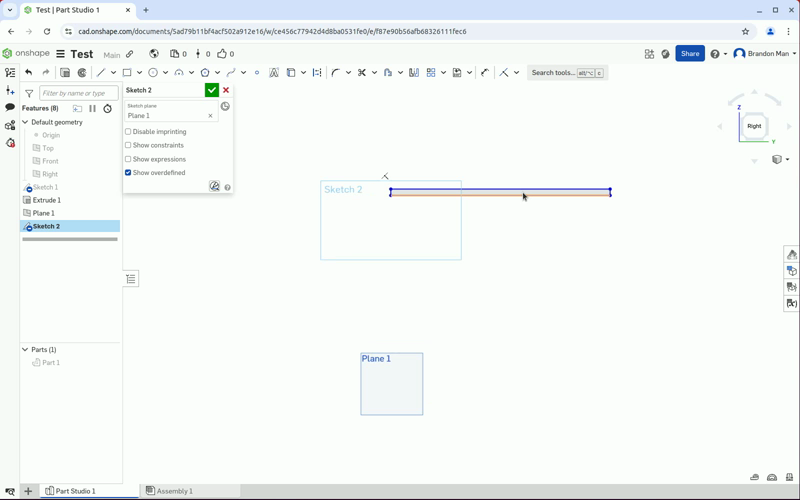
scroll(6)
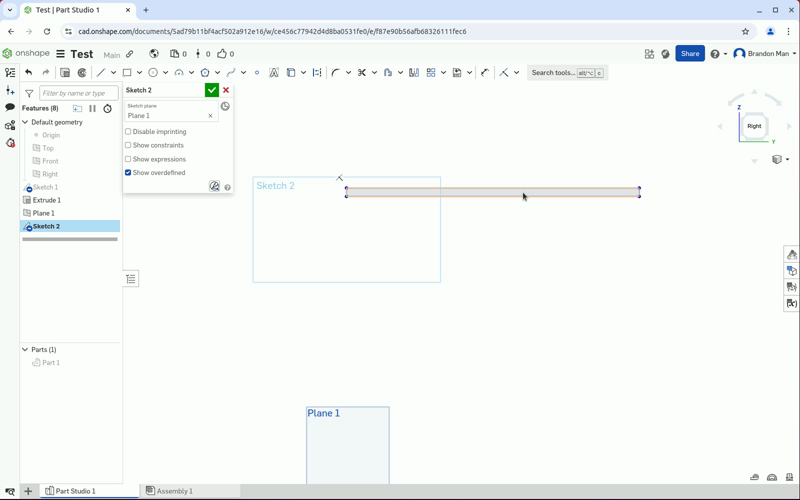
scroll(6)
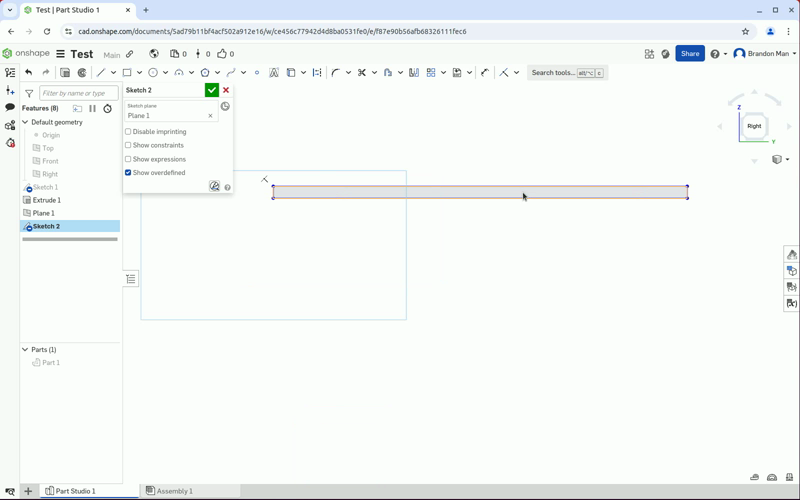
scroll(6)
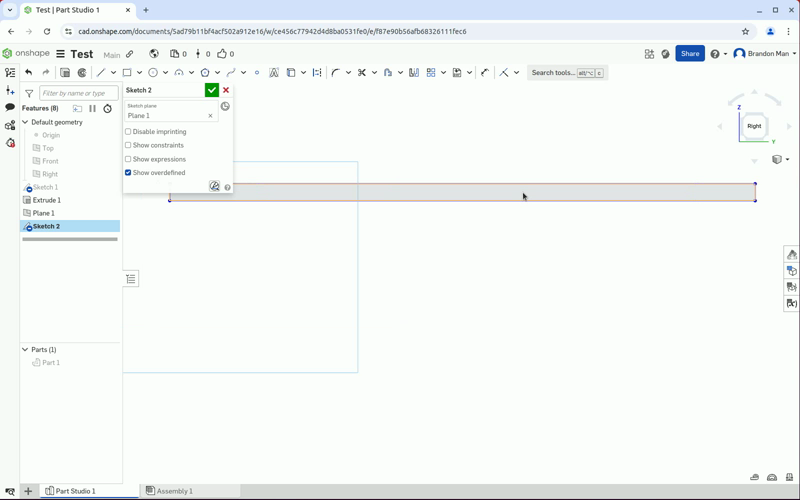
scroll(6)
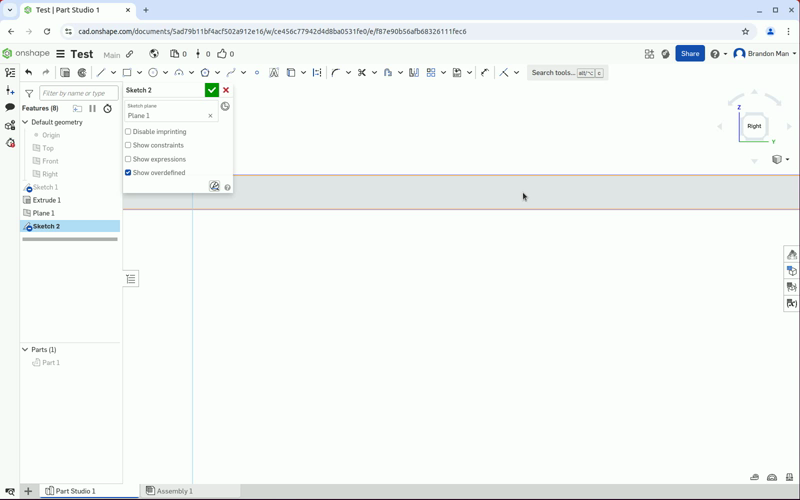
click(523, 192)
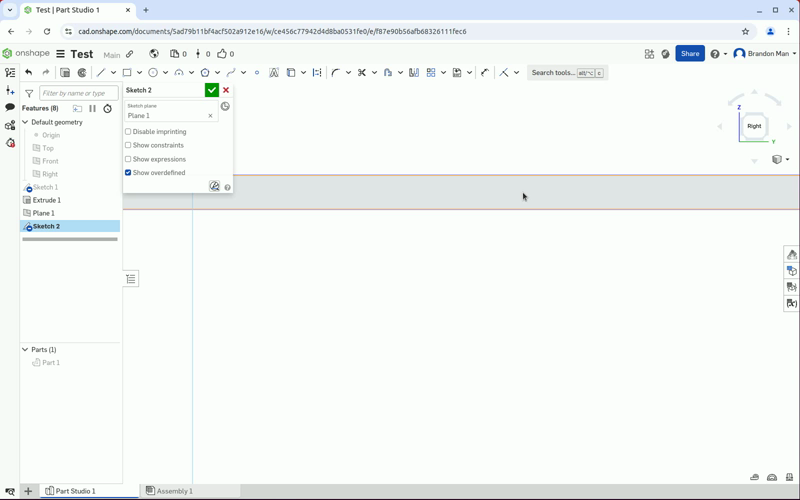
scroll(-6)
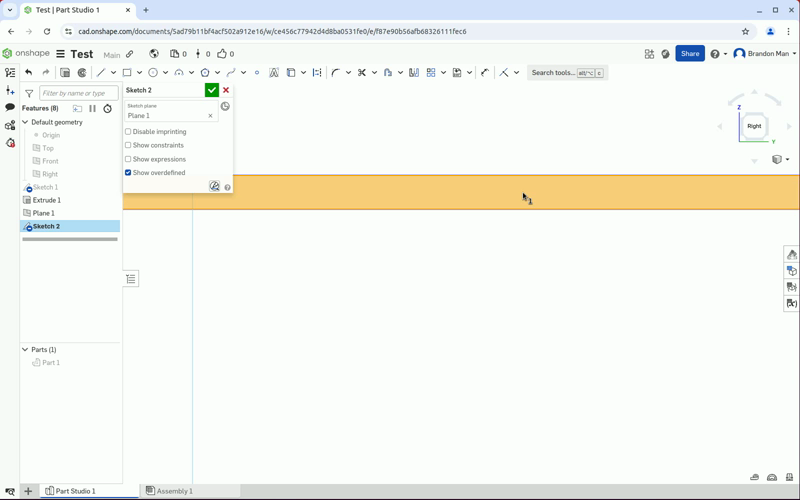
scroll(-6)
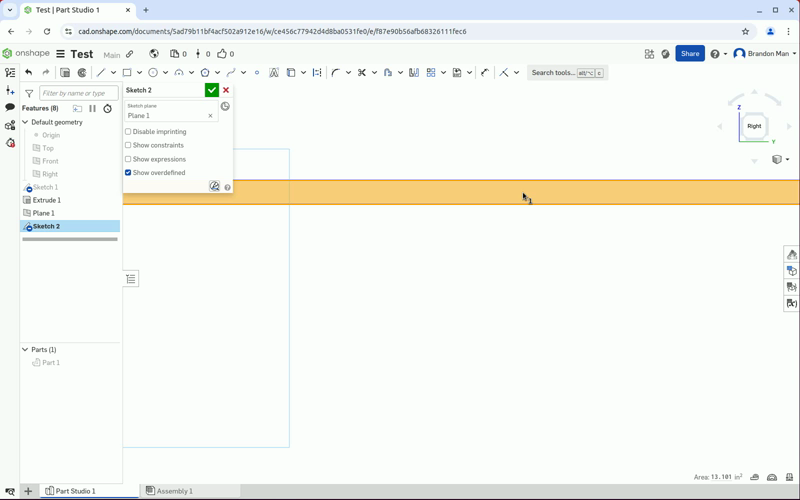
scroll(-6)
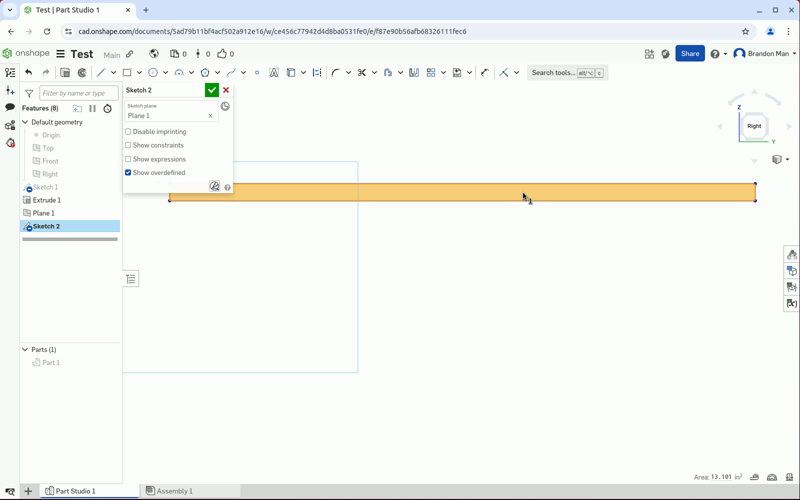
scroll(-6)
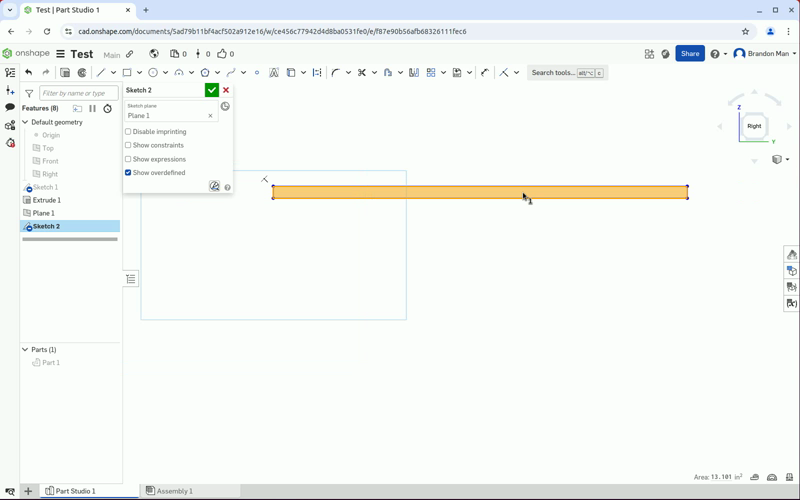
scroll(-6)
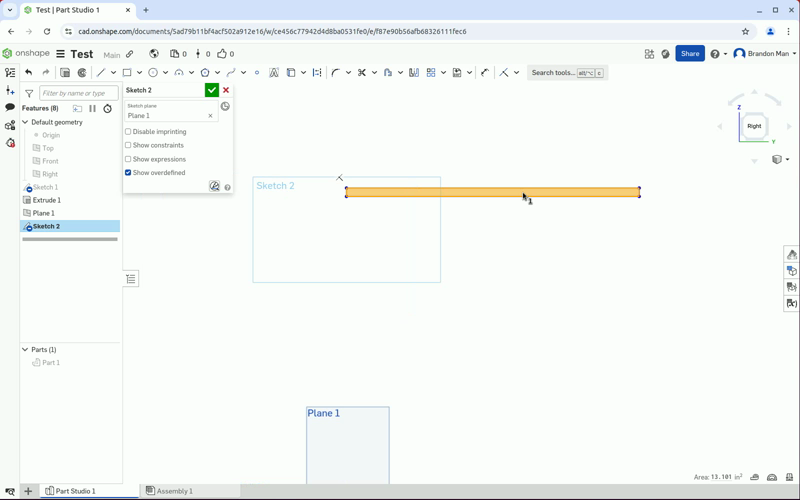
scroll(-6)
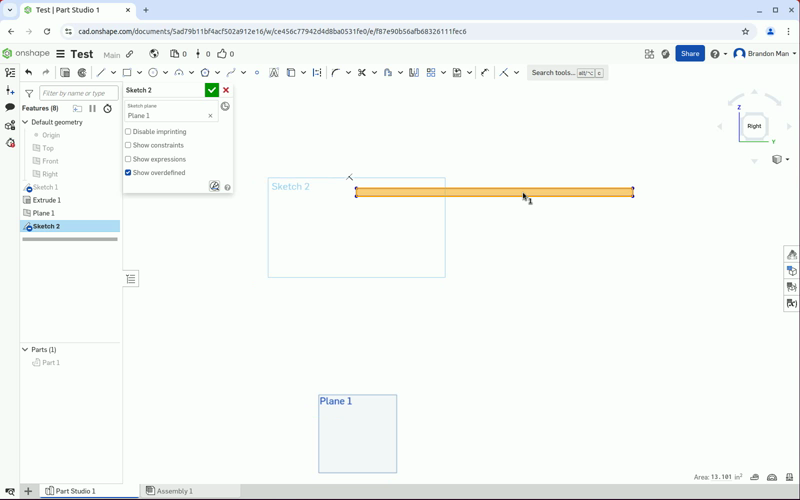
scroll(-6)
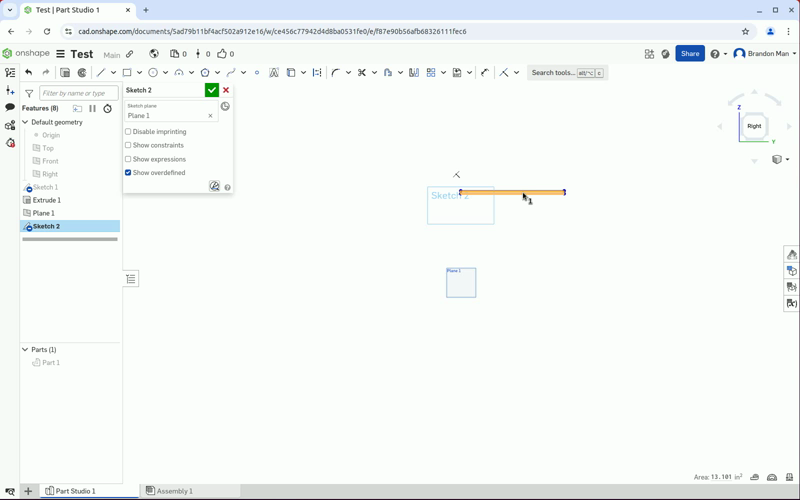
mouse_move(73, 352)
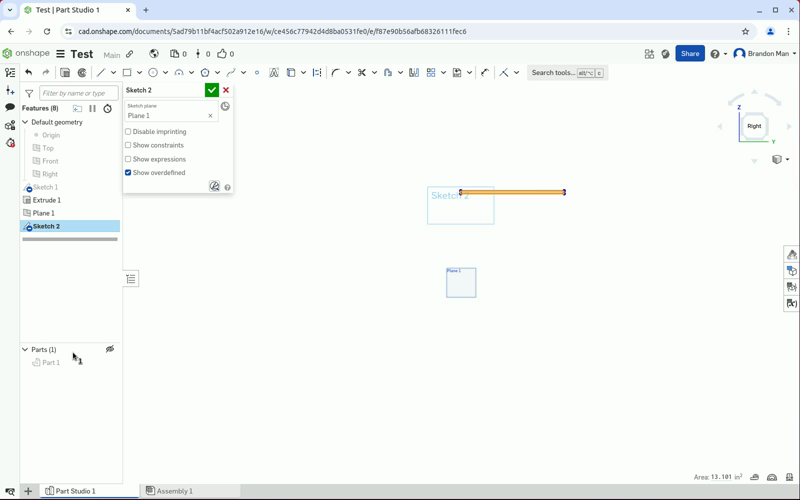
key(shift+y)
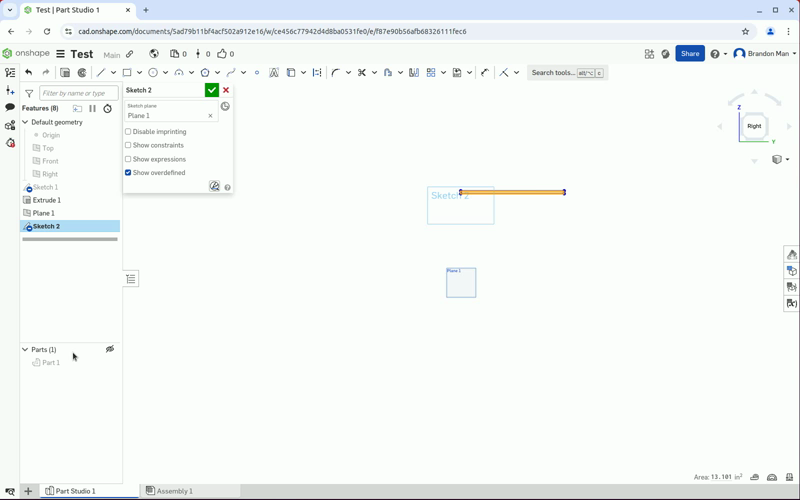
key(shift+e)
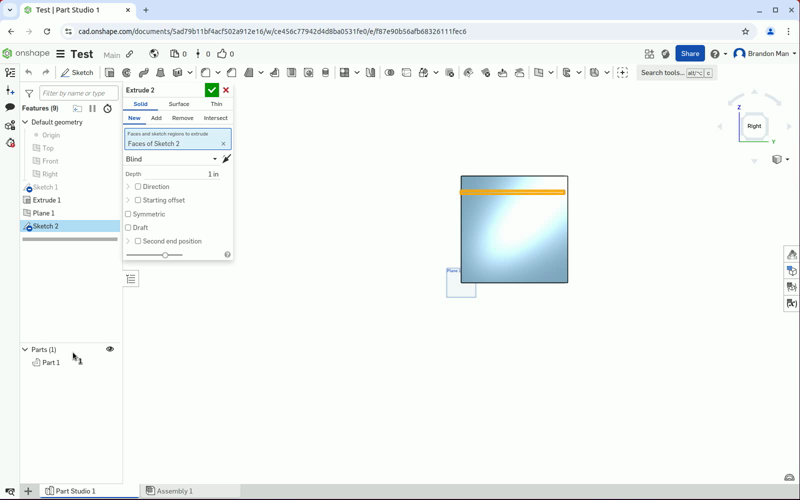
mouse_move(143, 106)
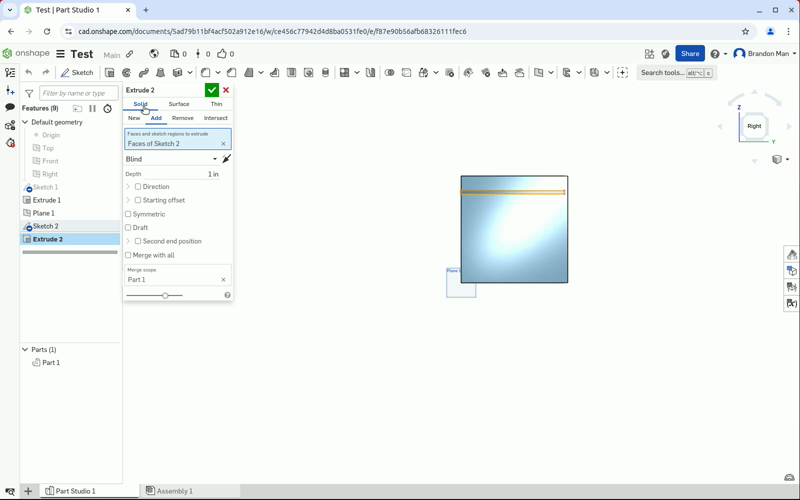
click(143, 106)
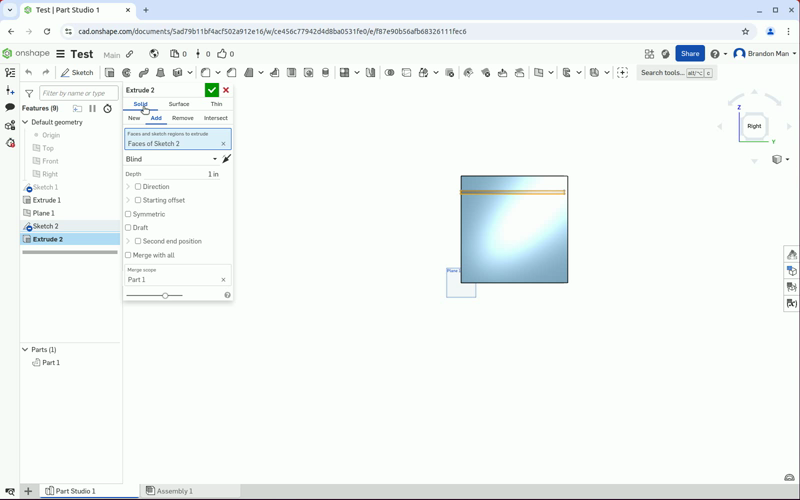
mouse_move(137, 120)
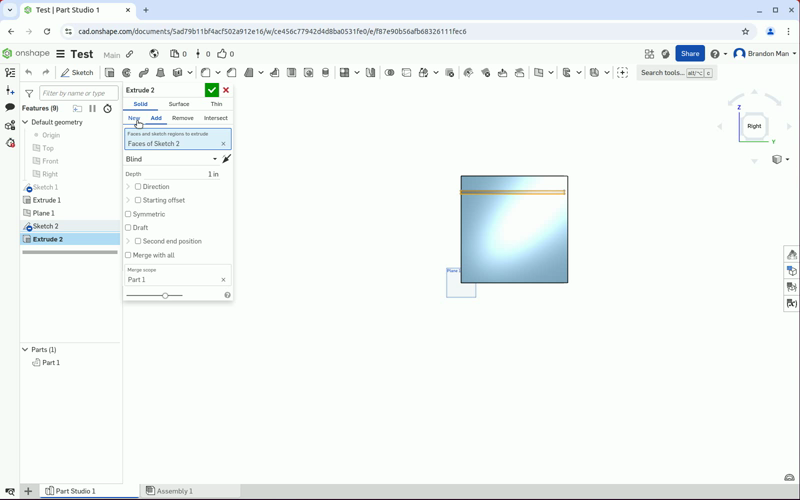
click(137, 120)
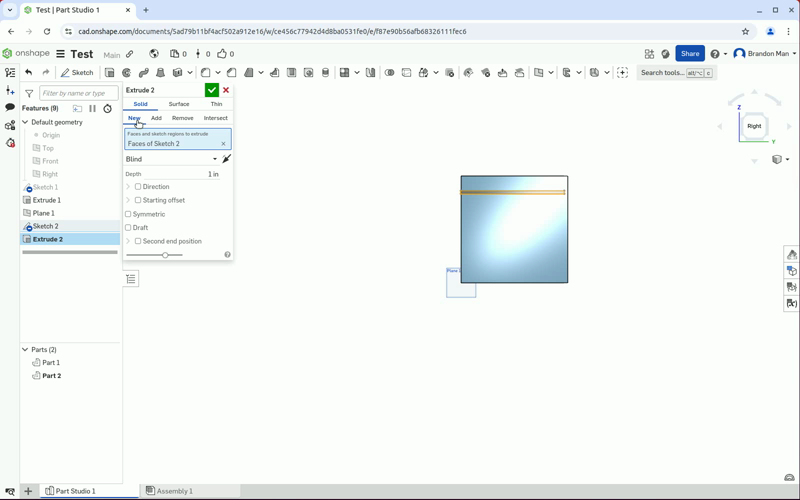
key(tab, 4)
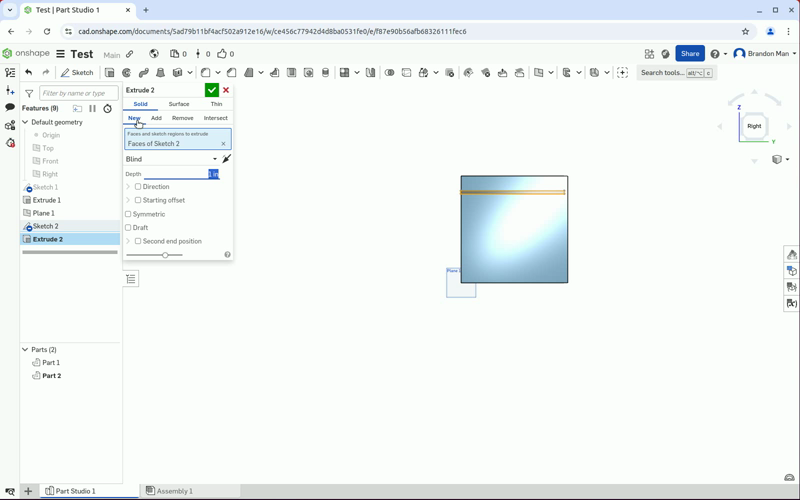
text(21.183)
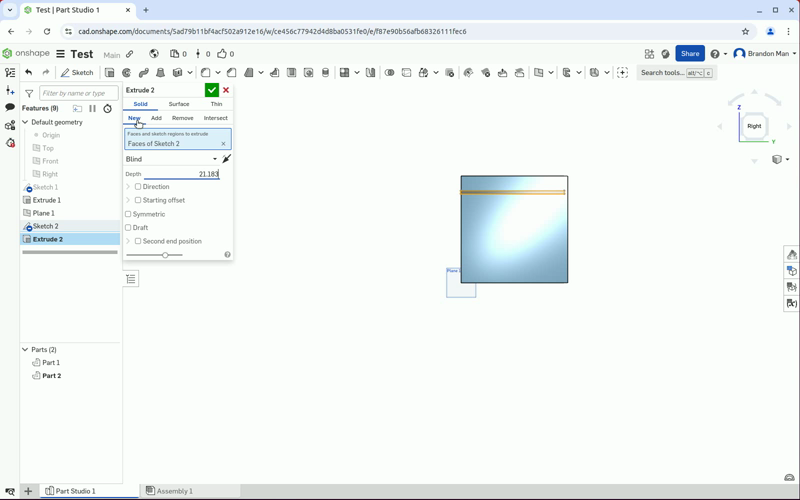
key(enter)
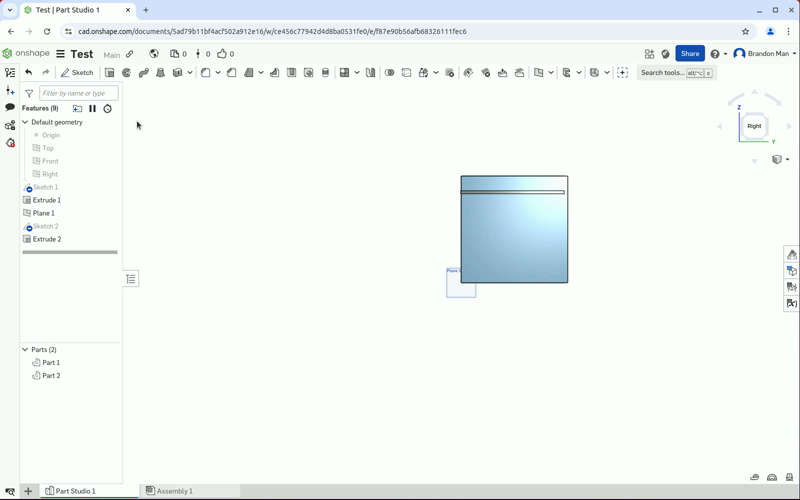
key(shift+h)
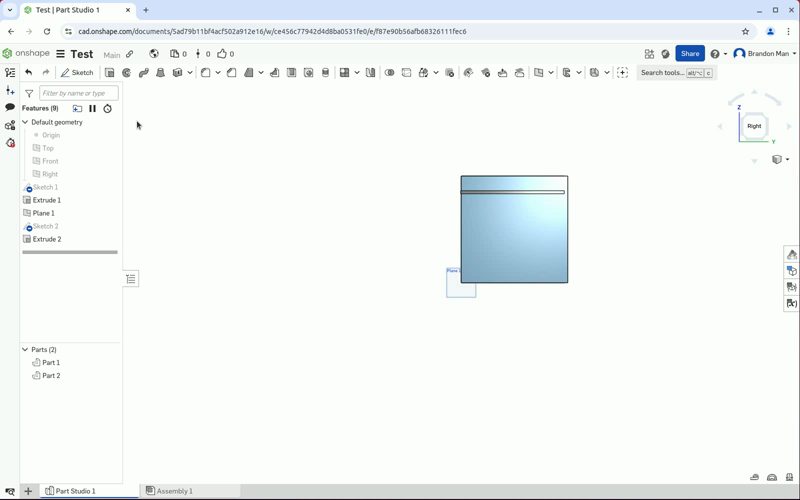
key(shift+h)
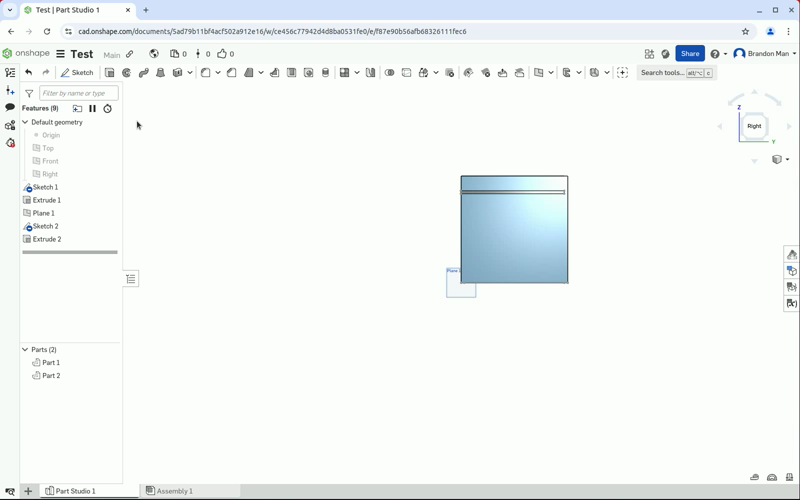
key(shift+7)
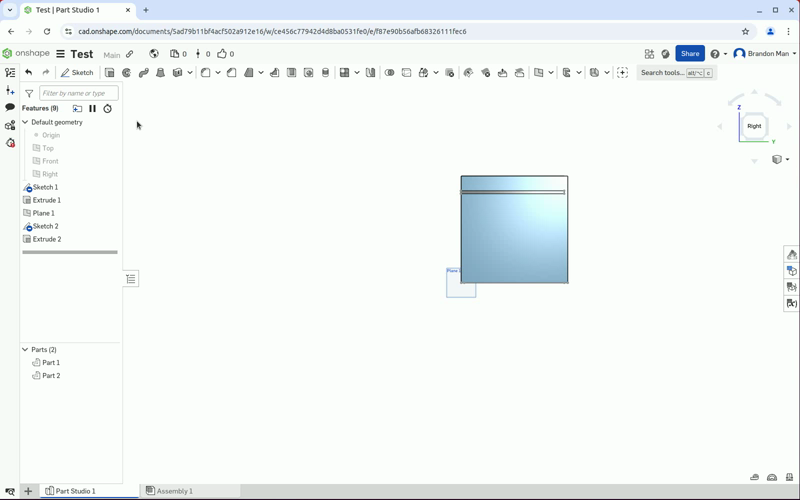
key(right, 2)
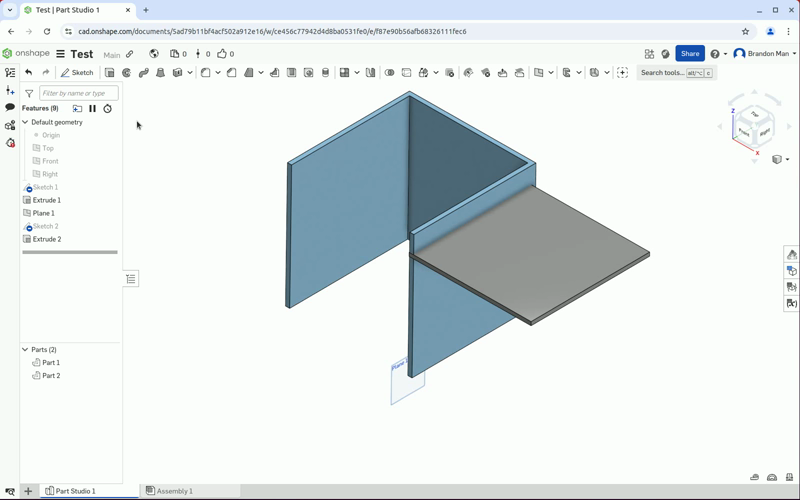
key(down, 2)
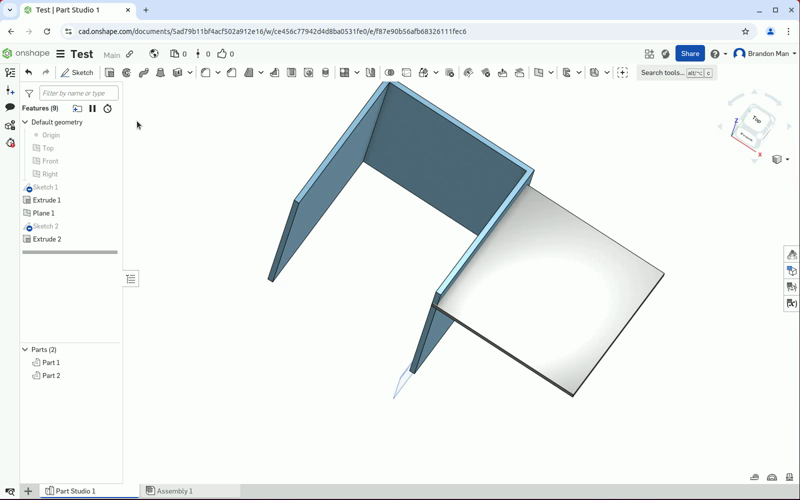
key(up, 2)
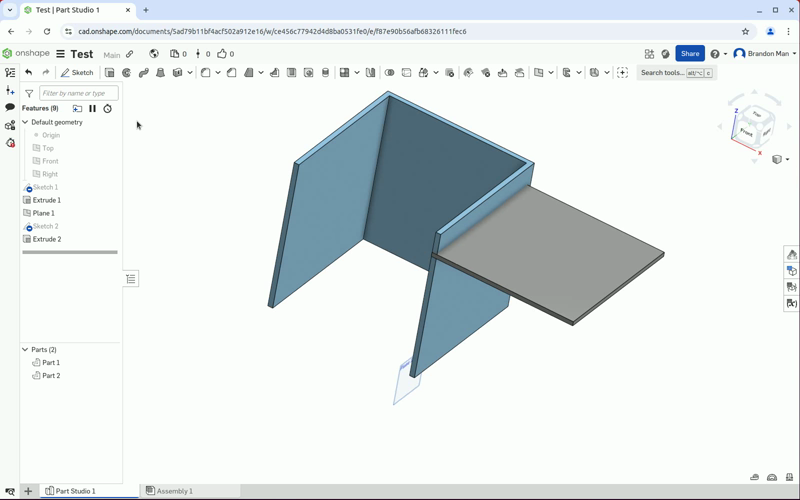
key(left, 2)
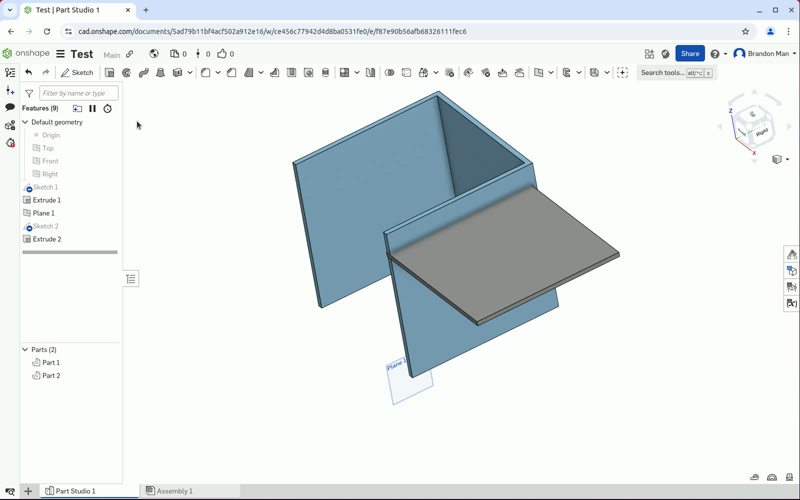
mouse_move(73, 189)
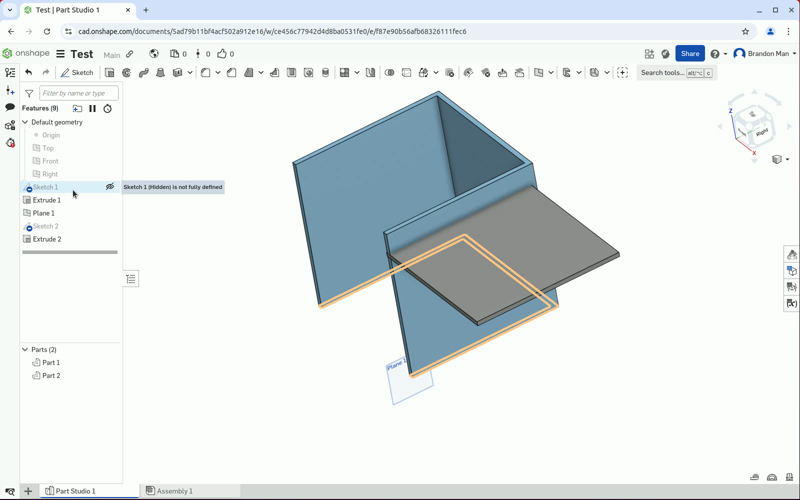
click(73, 189)